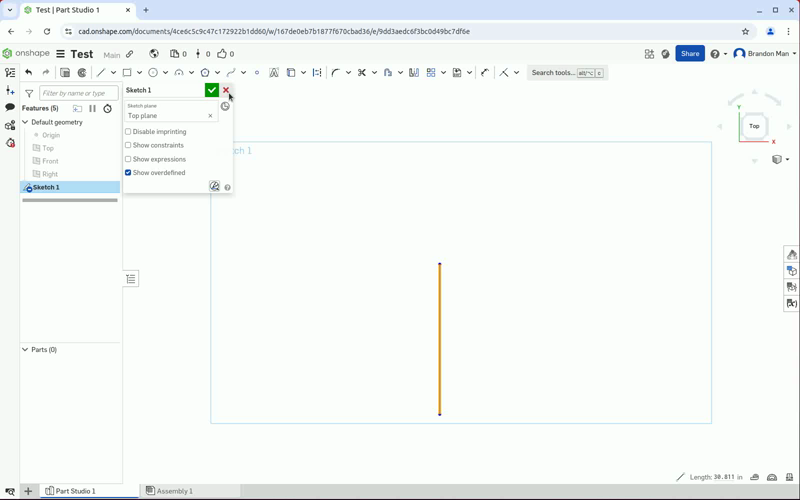
key(shift+h)
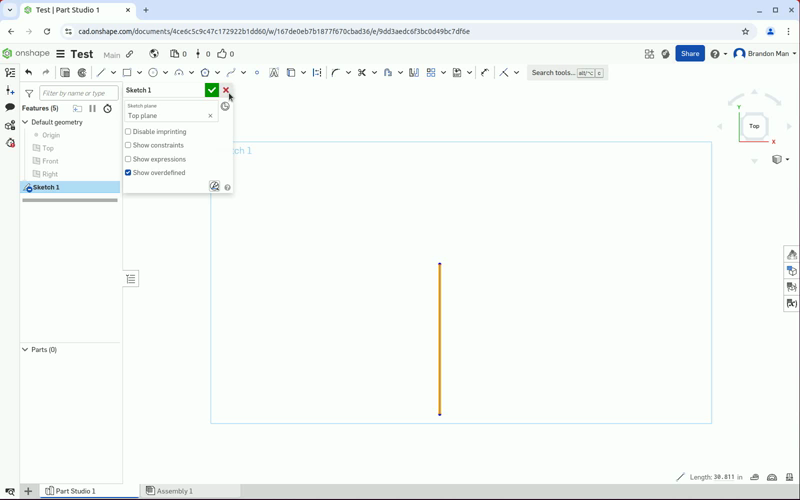
key(shift+s)
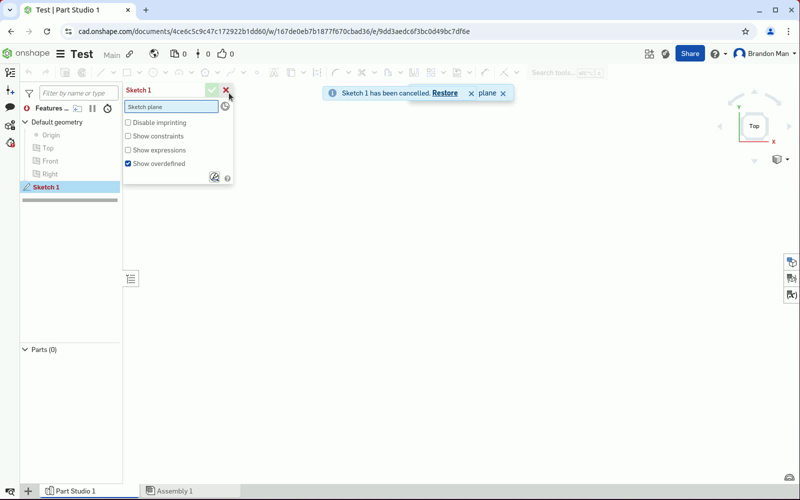
mouse_move(73, 150)
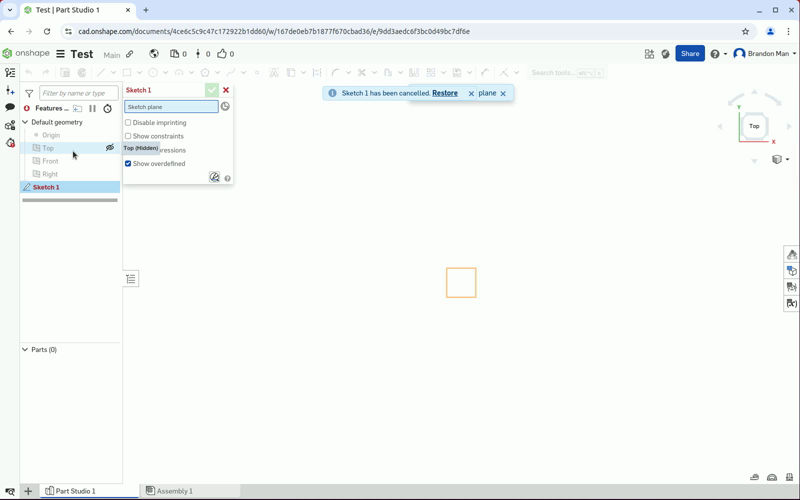
click(73, 150)
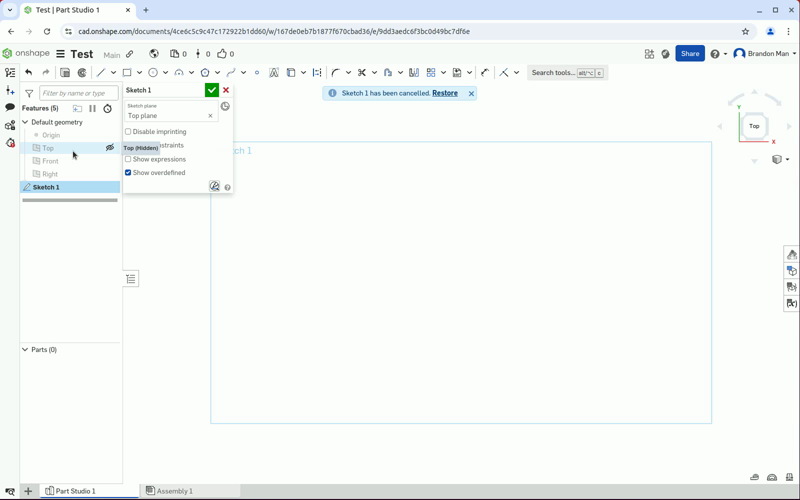
mouse_move(73, 352)
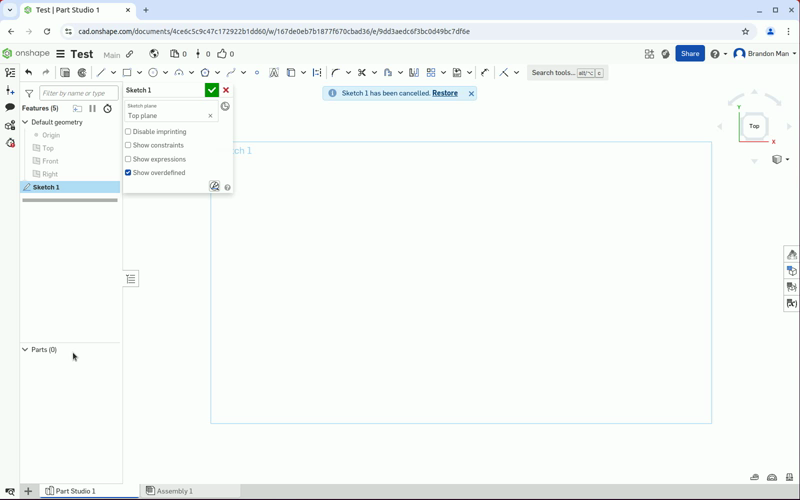
key(y)
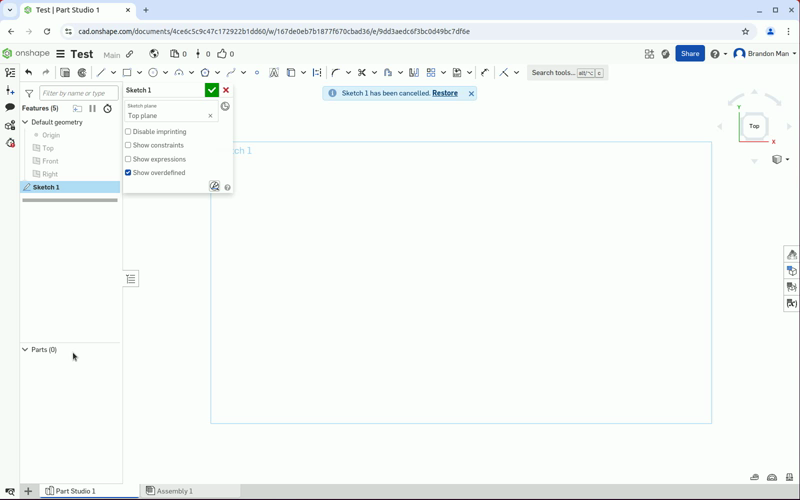
key(l)
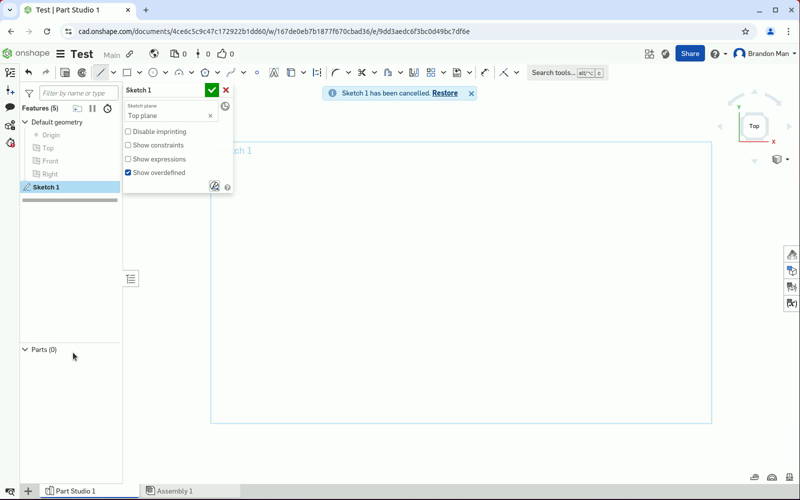
key_down(shift)
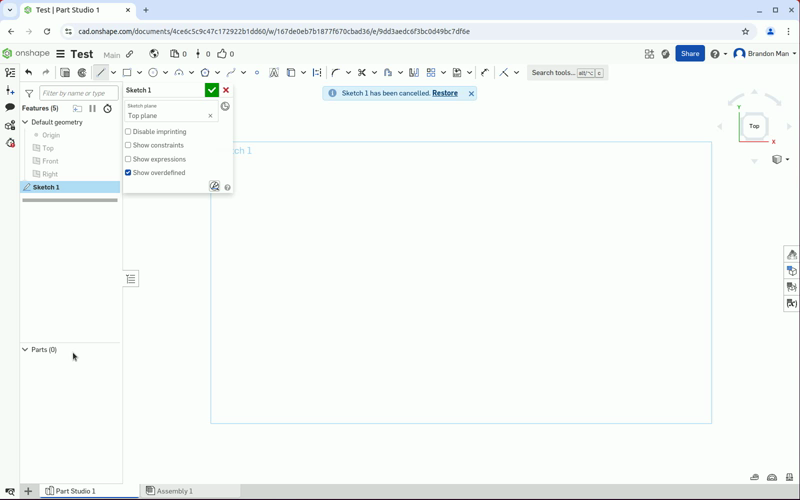
mouse_move(454, 330)
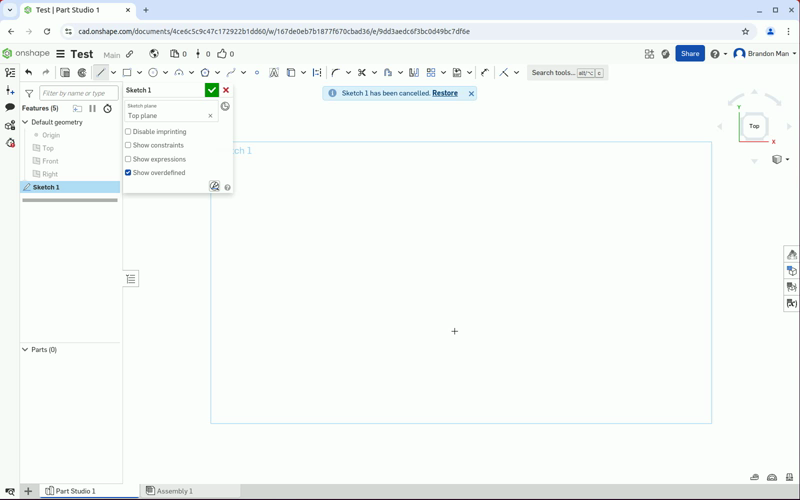
click(454, 330)
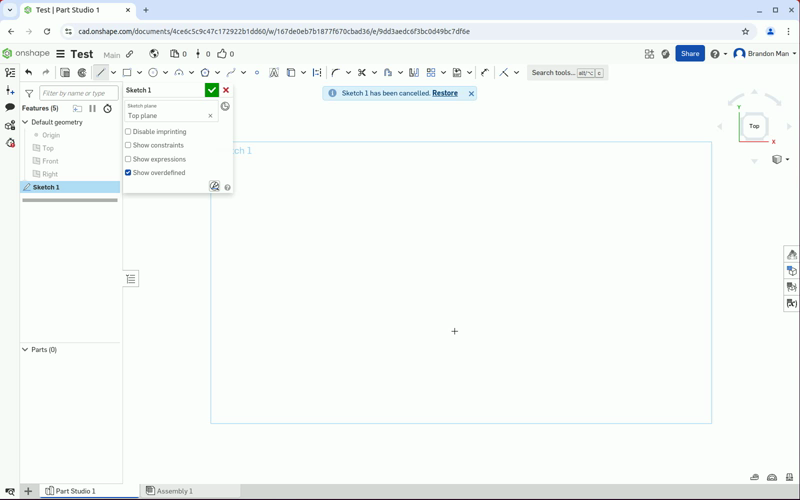
key_up(shift)
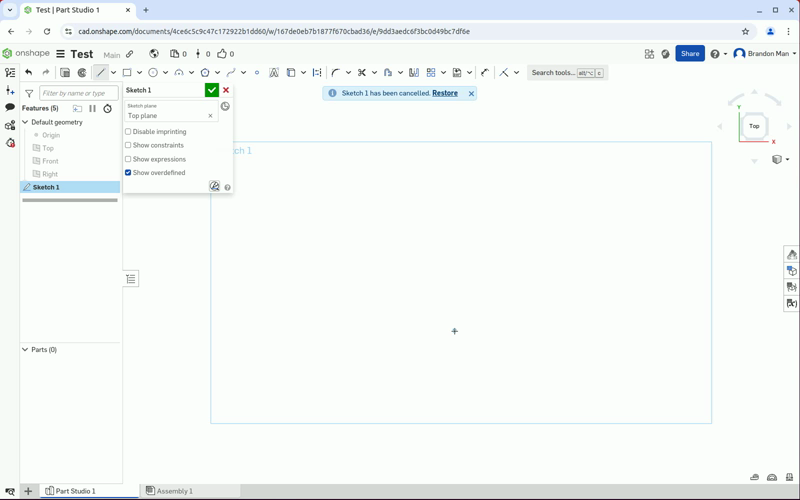
key_down(shift)
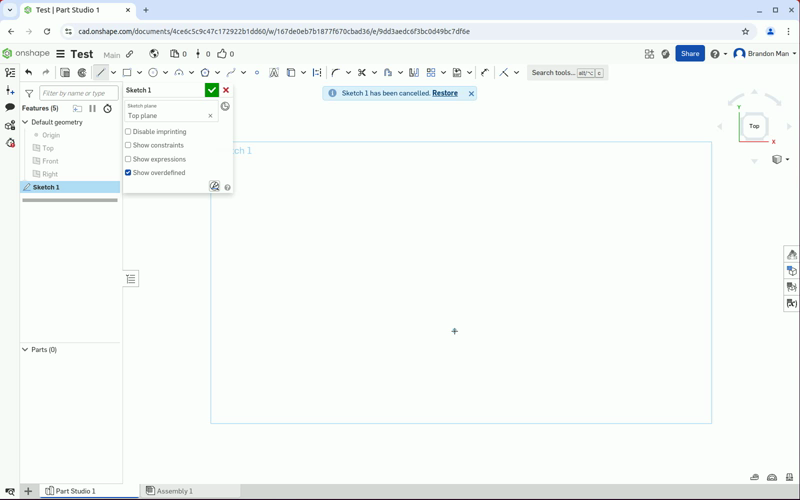
mouse_move(484, 330)
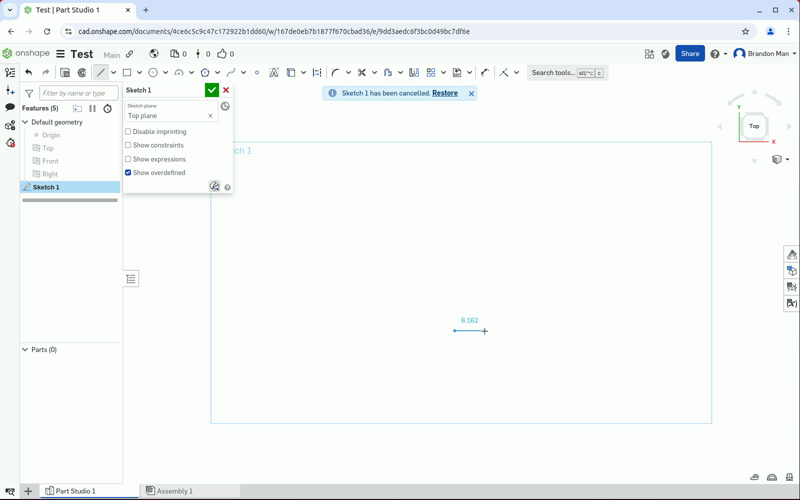
mouse_move(502, 323)
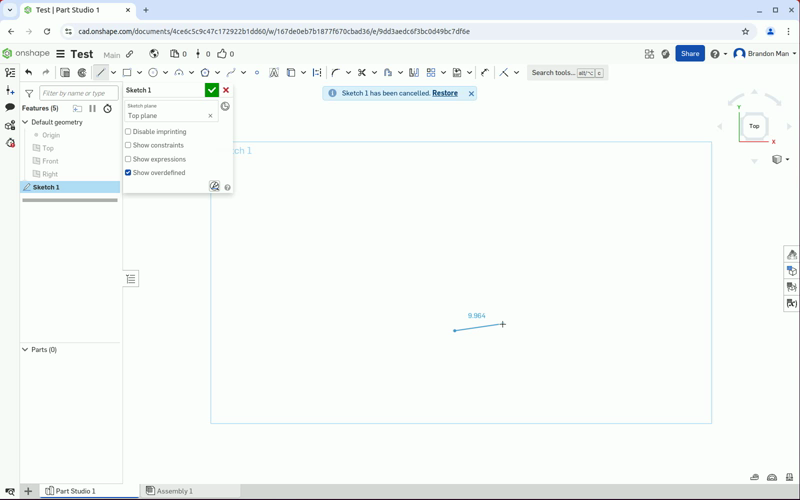
click(502, 323)
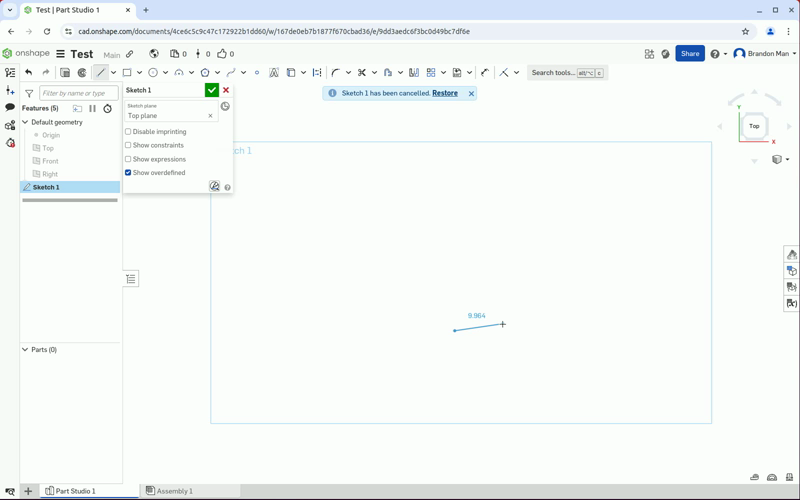
key_up(shift)
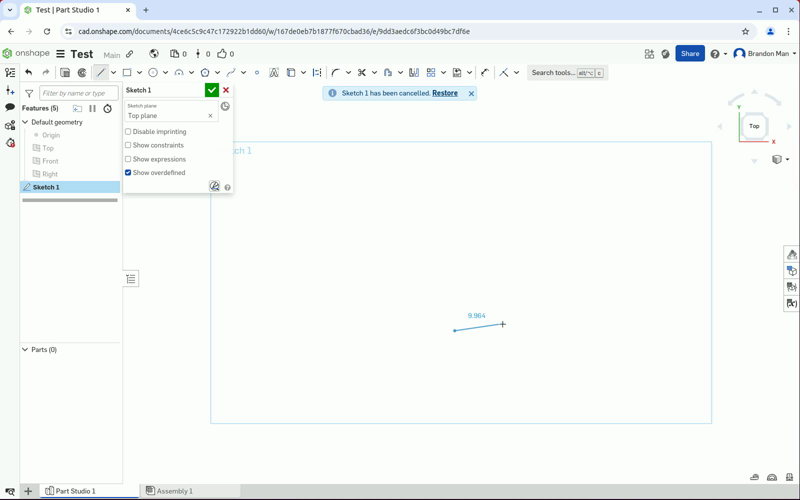
key_down(shift)
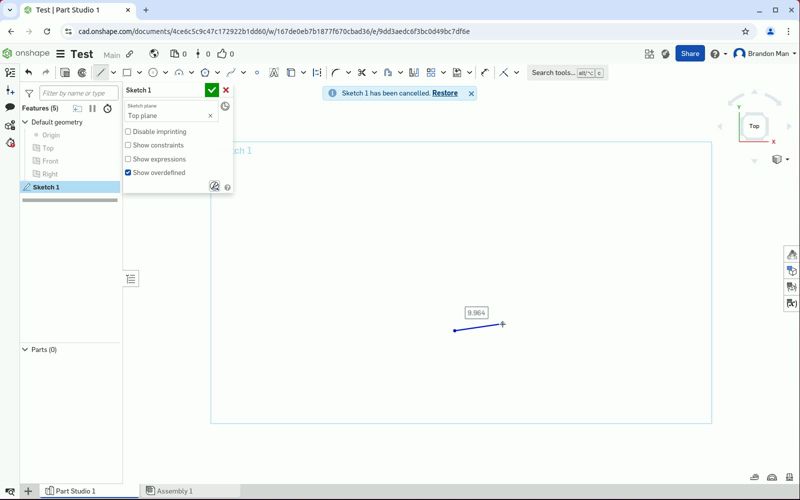
mouse_move(532, 323)
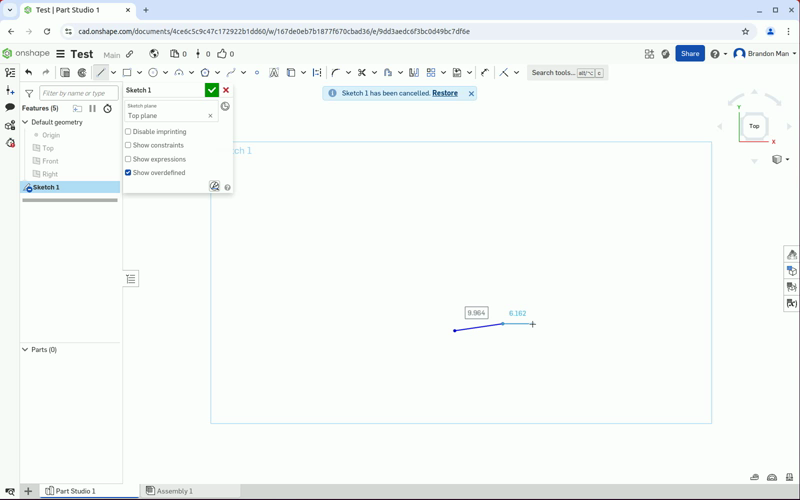
mouse_move(504, 315)
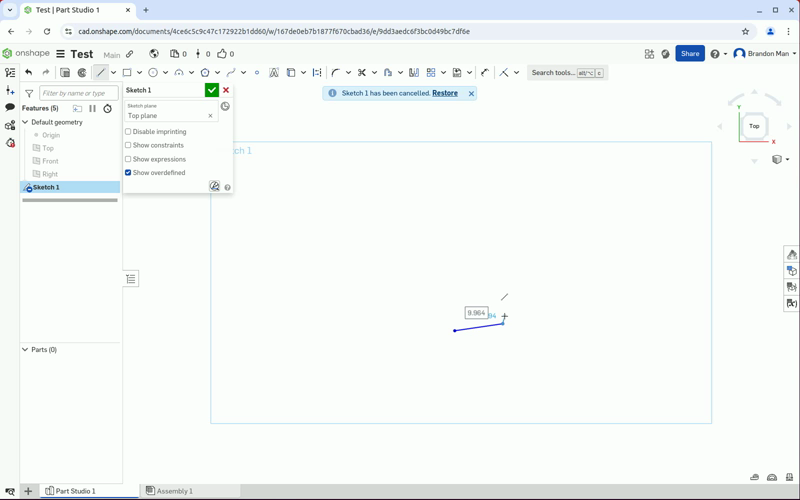
click(504, 315)
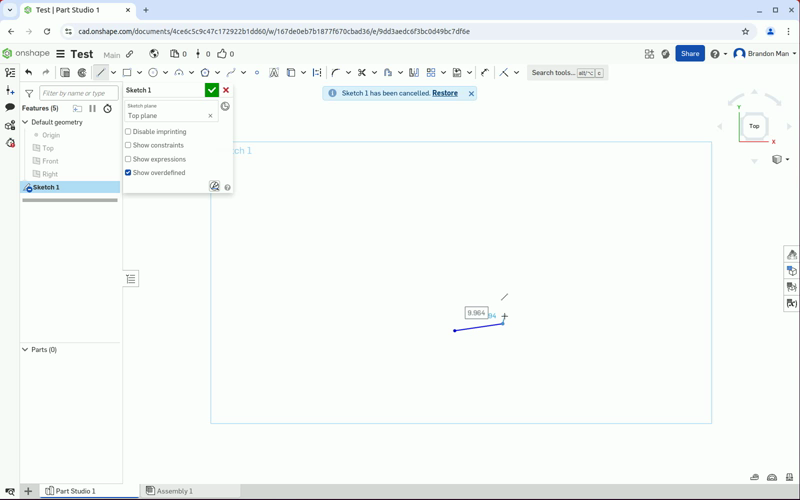
key_up(shift)
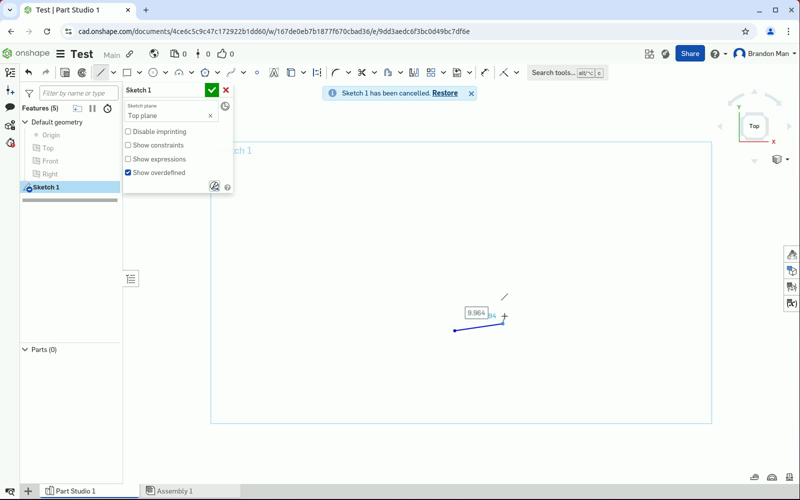
key_down(shift)
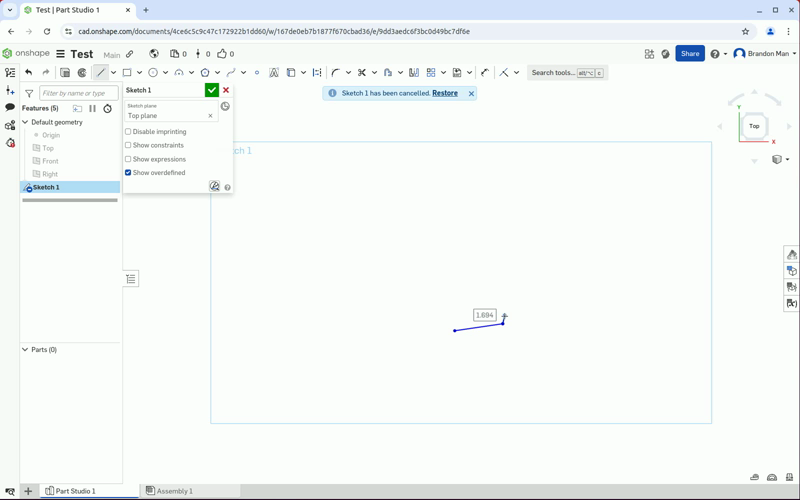
mouse_move(534, 315)
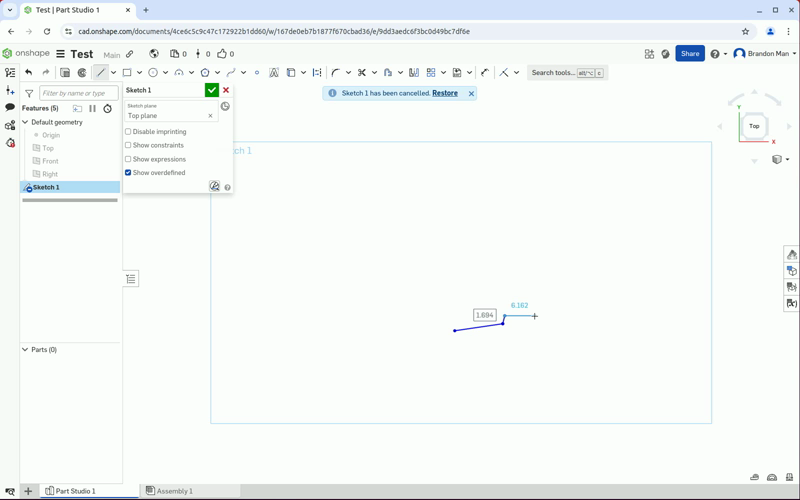
mouse_move(491, 312)
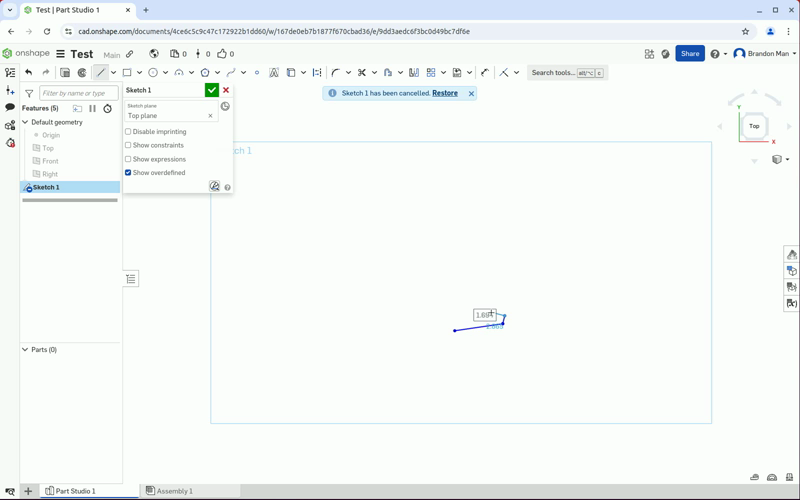
click(491, 312)
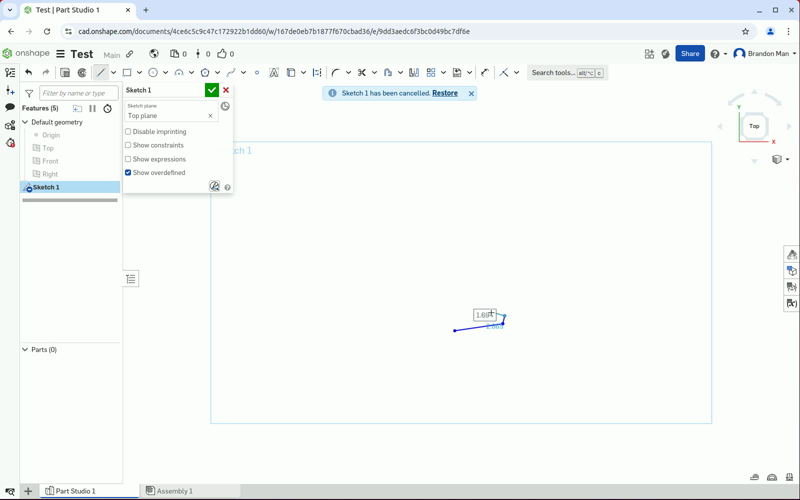
key_up(shift)
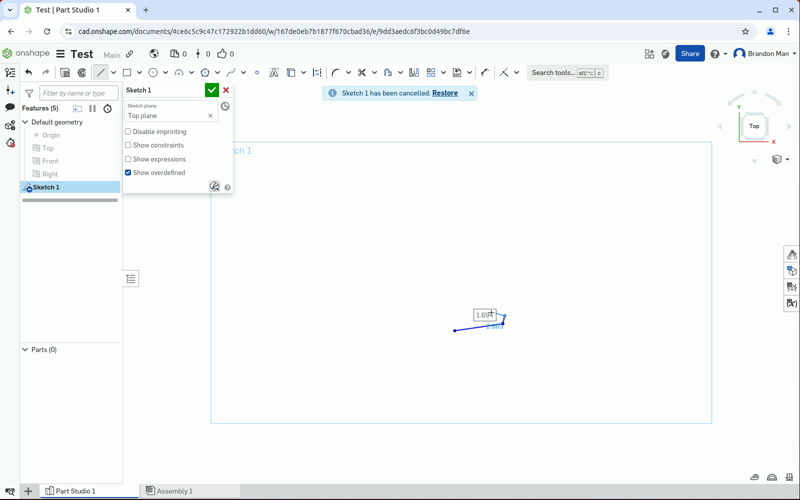
key_down(shift)
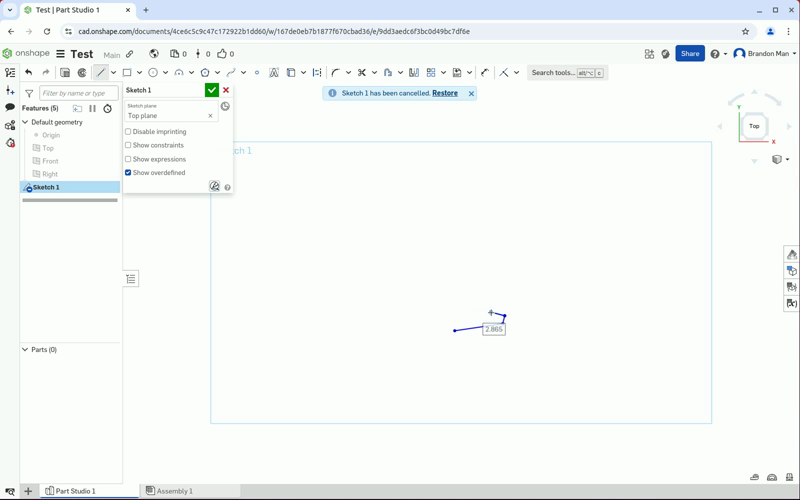
mouse_move(521, 312)
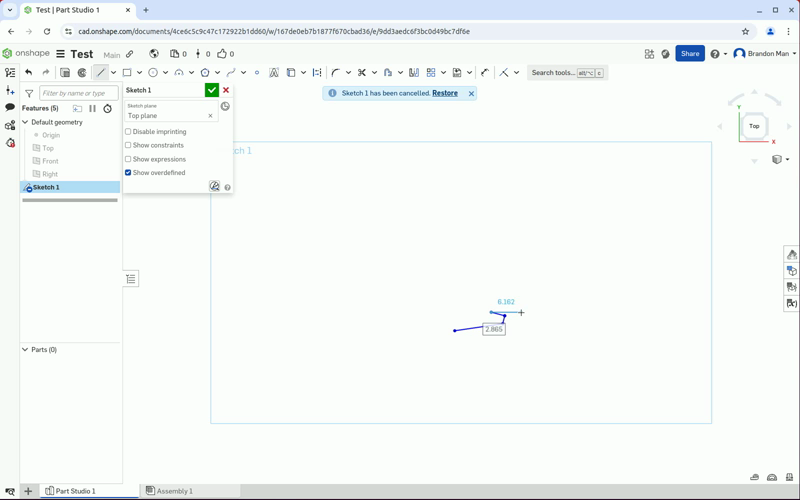
mouse_move(461, 282)
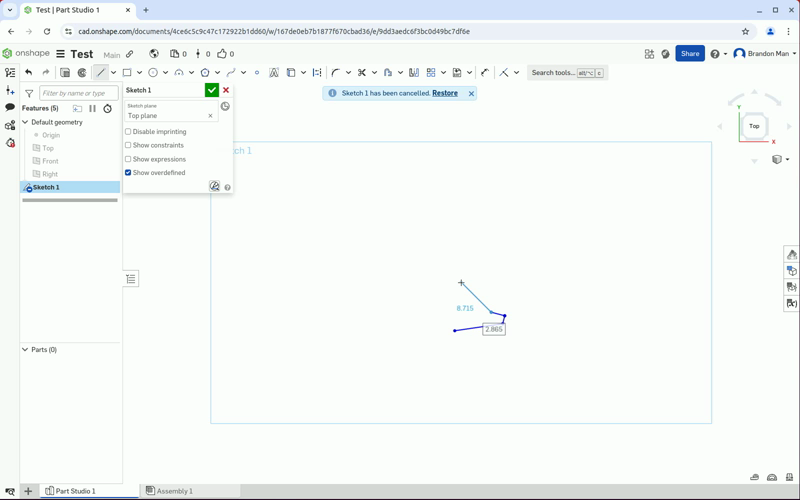
click(461, 282)
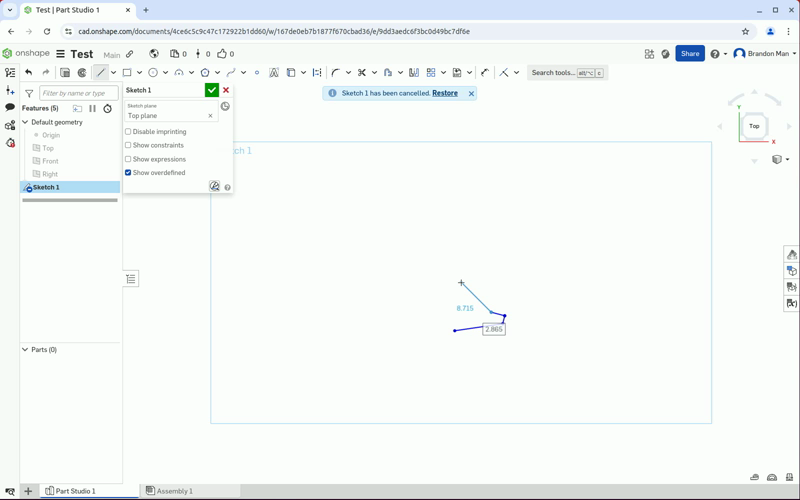
key_up(shift)
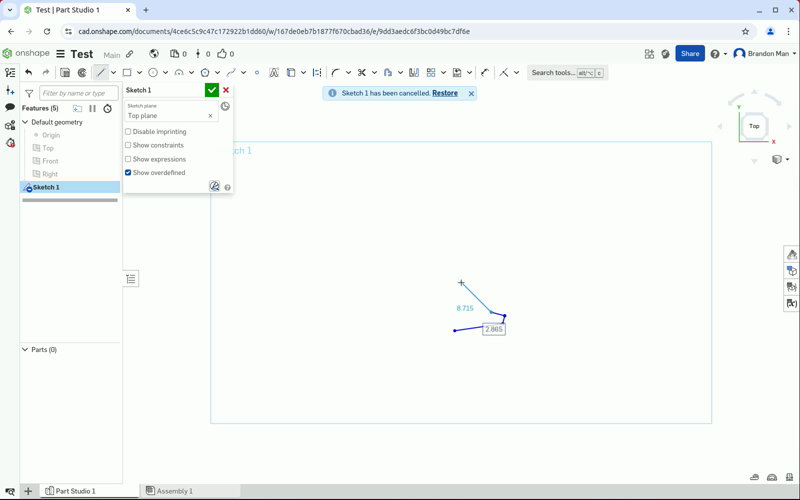
mouse_move(491, 282)
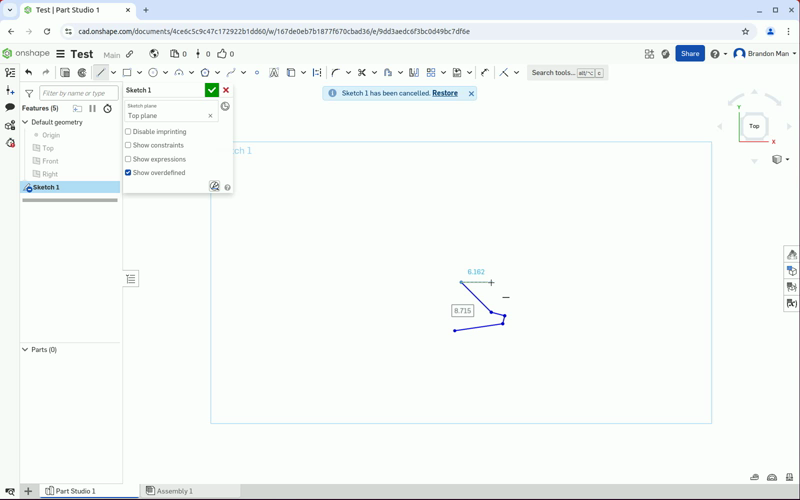
key_down(shift)
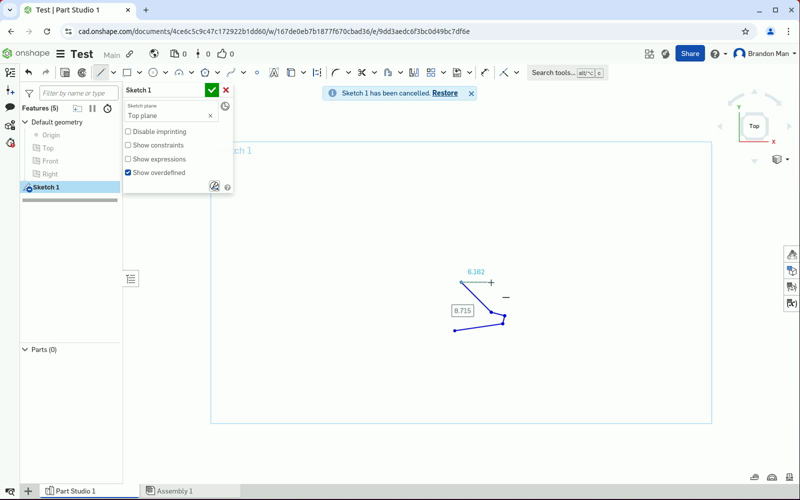
mouse_move(454, 330)
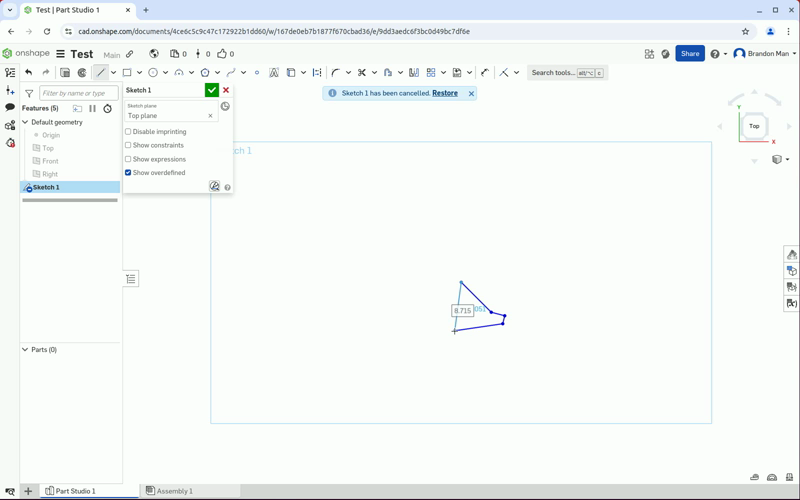
key_up(shift)
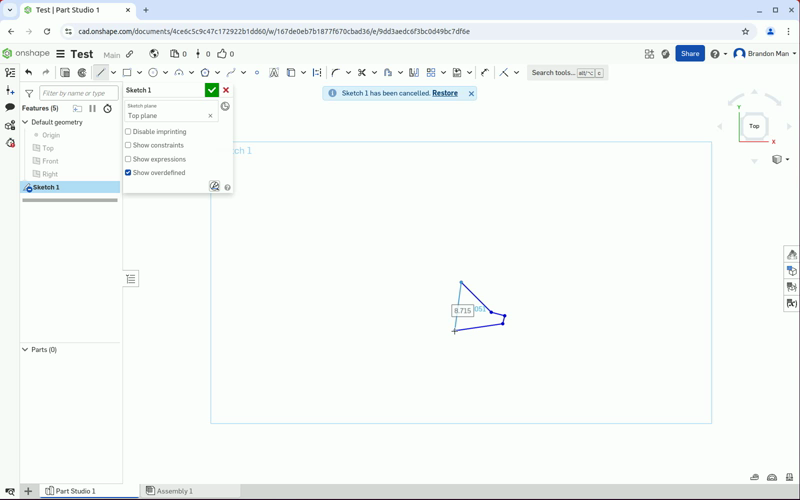
click(454, 330)
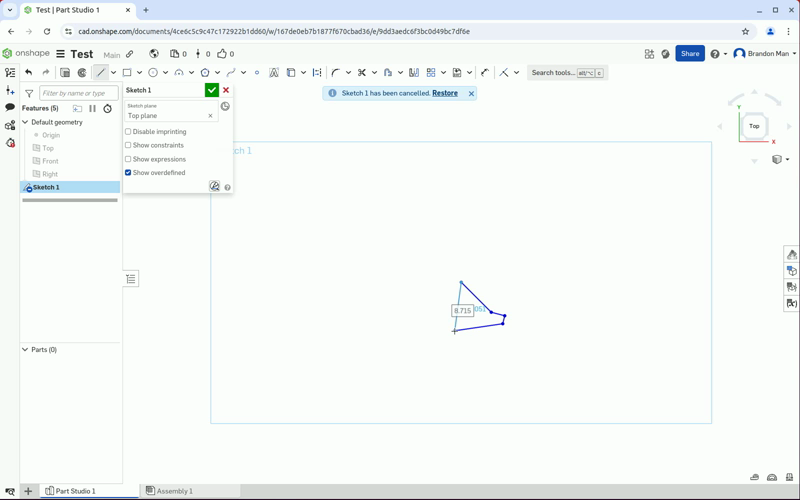
key(esc)
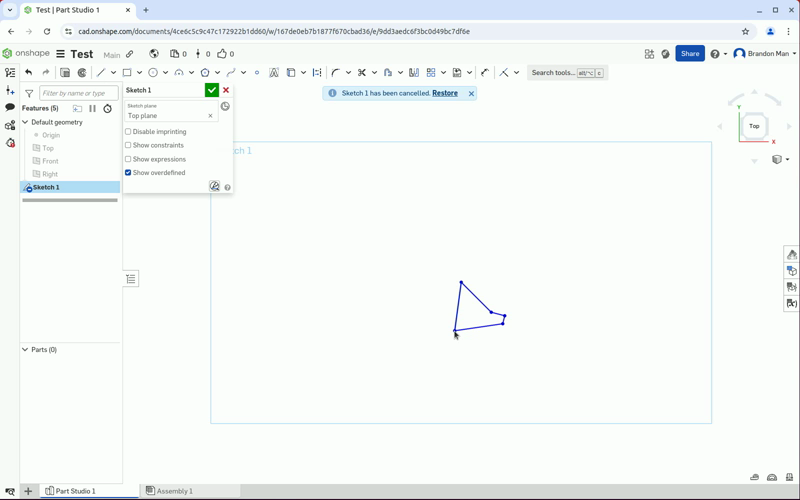
mouse_move(476, 326)
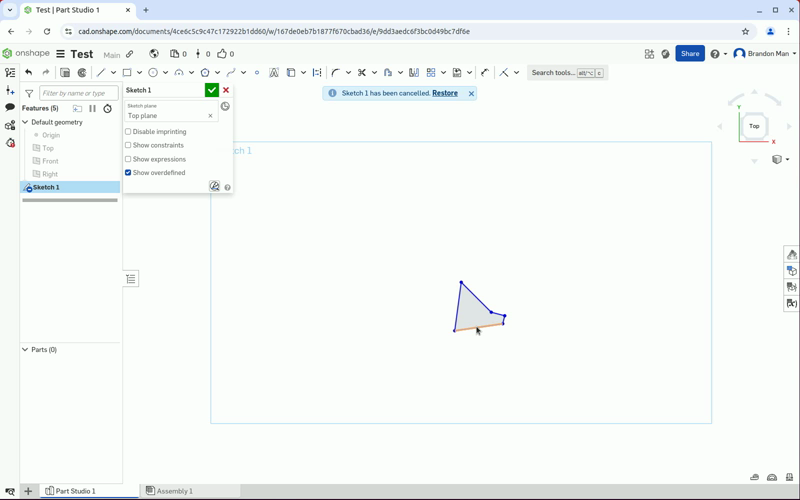
scroll(6)
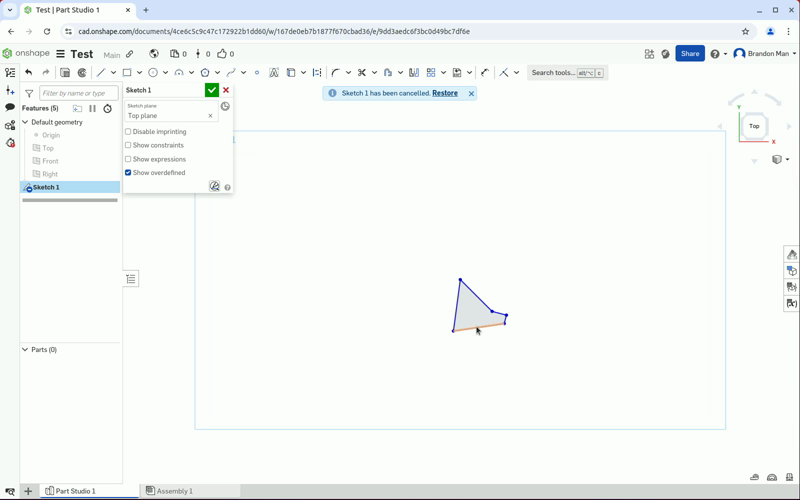
scroll(6)
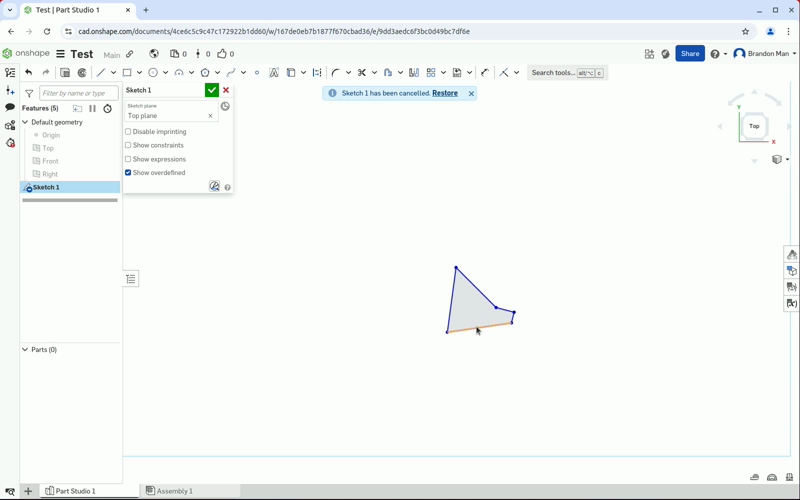
scroll(6)
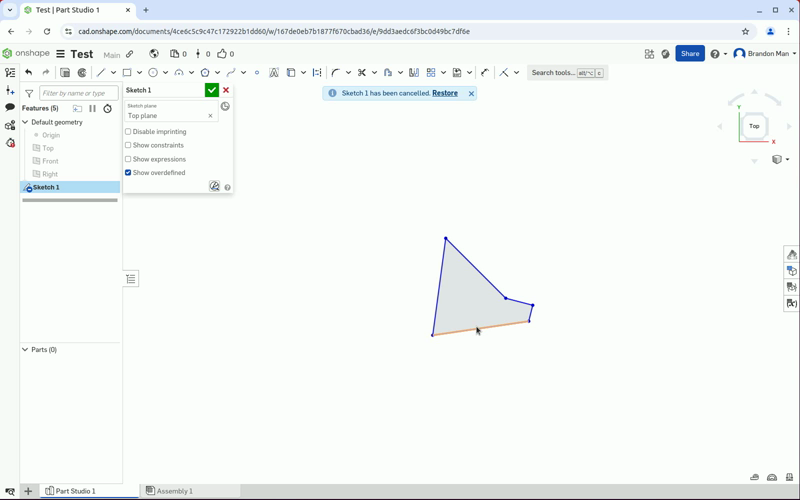
scroll(6)
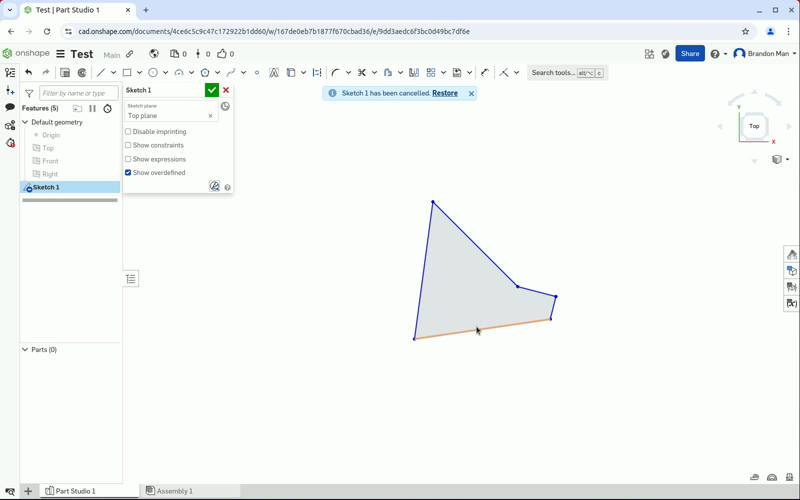
scroll(6)
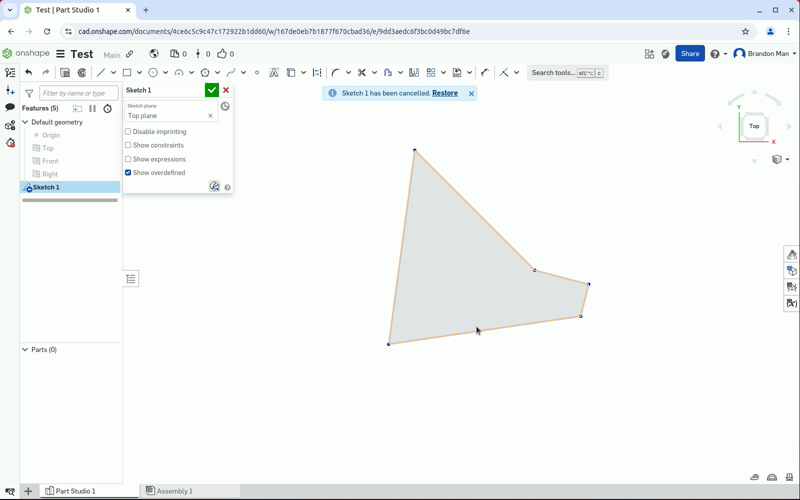
scroll(6)
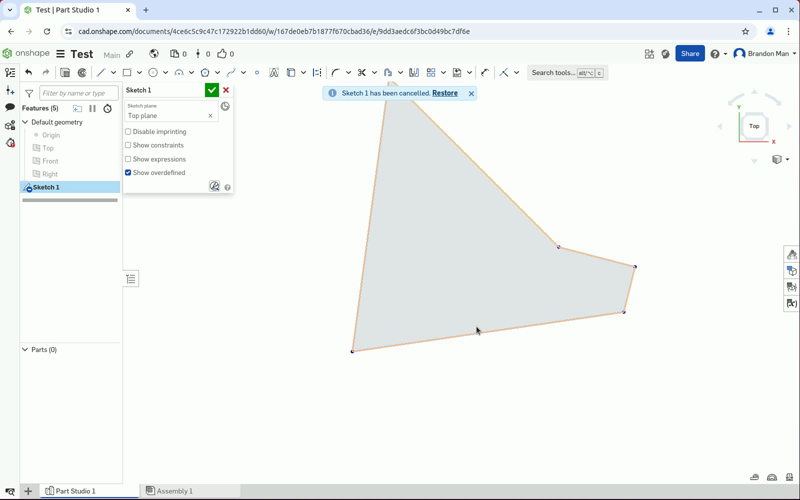
scroll(6)
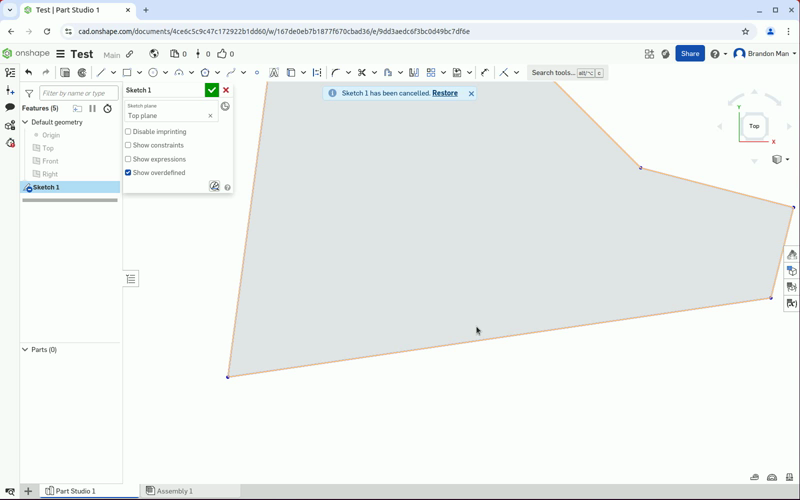
click(476, 326)
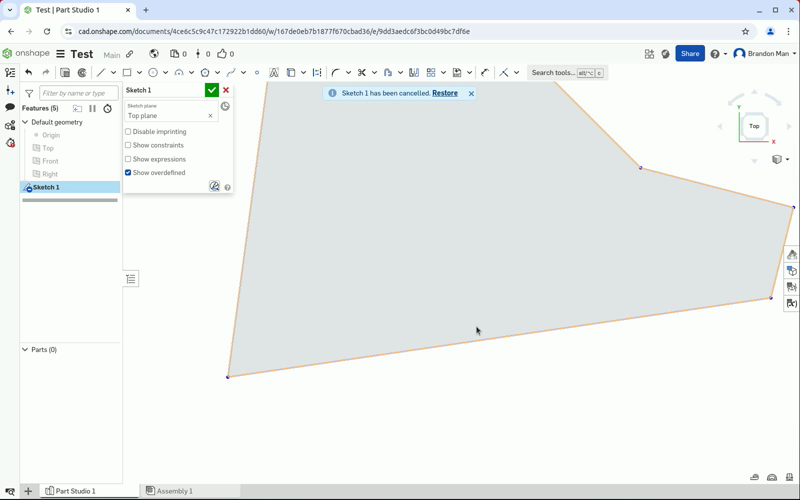
scroll(-6)
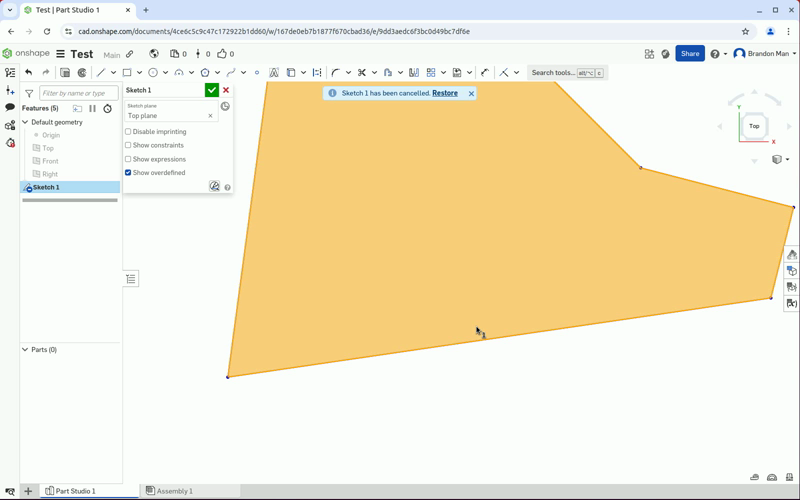
scroll(-6)
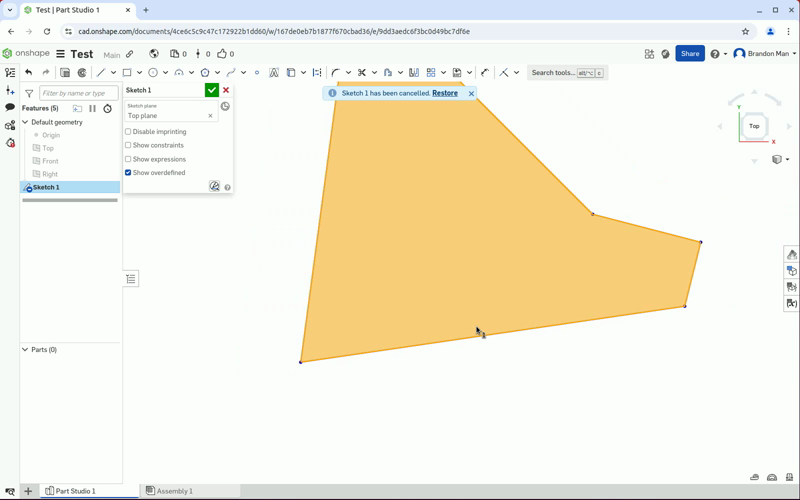
scroll(-6)
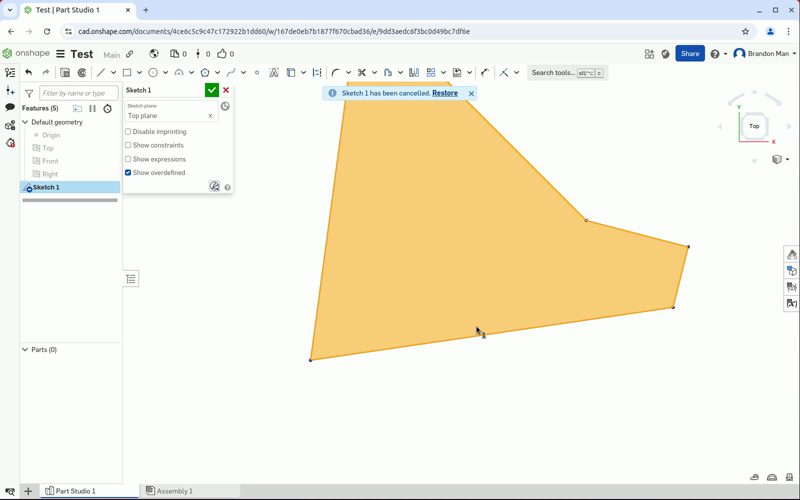
scroll(-6)
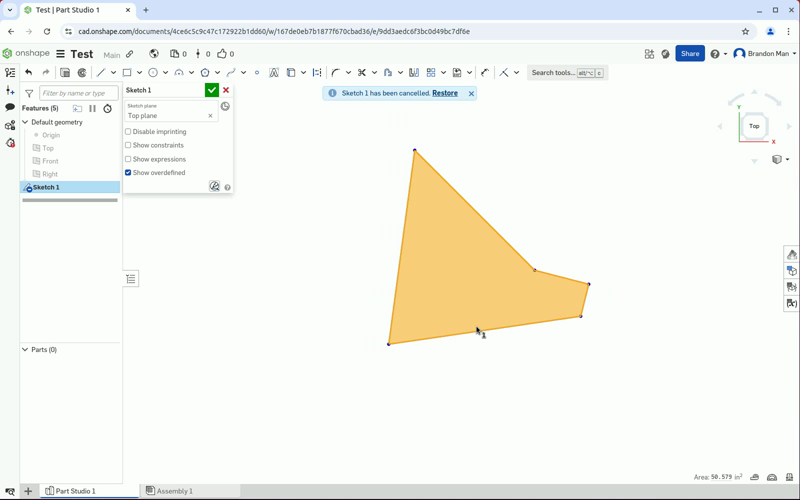
scroll(-6)
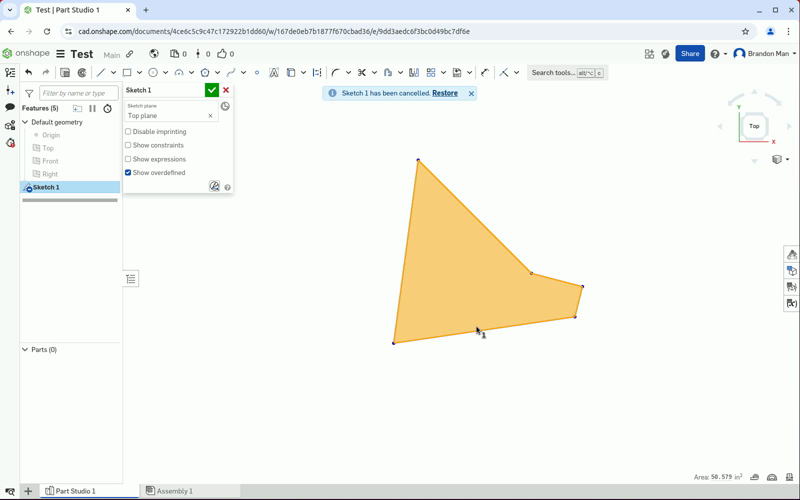
scroll(-6)
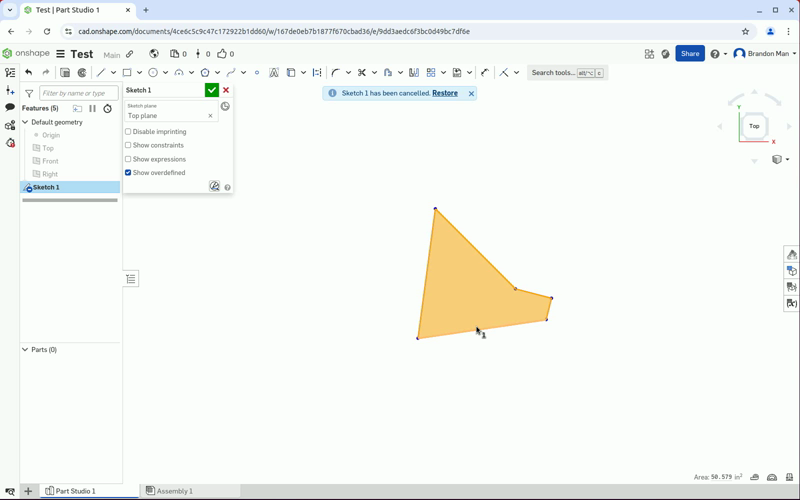
scroll(-6)
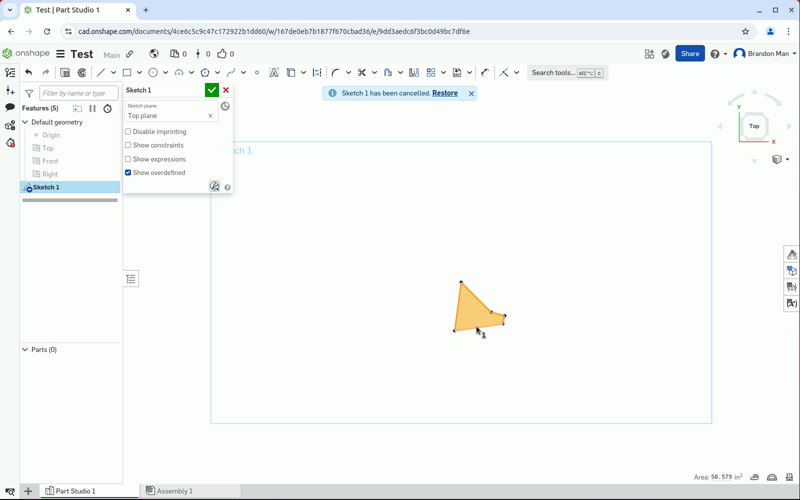
mouse_move(73, 352)
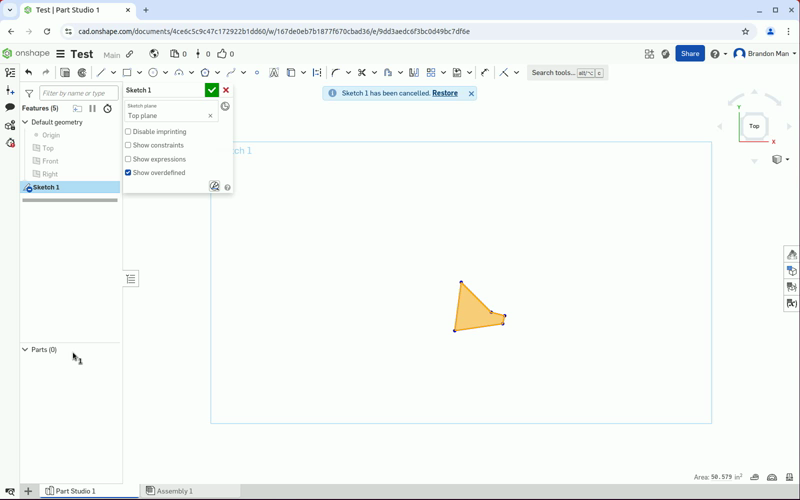
key(shift+y)
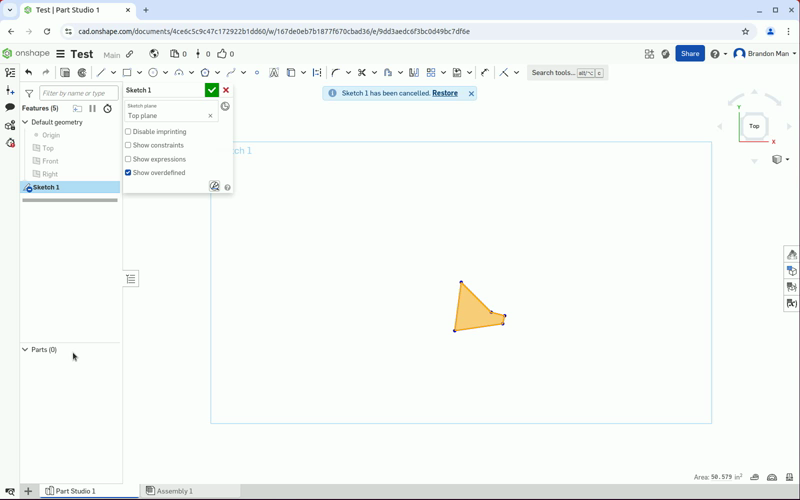
key(shift+e)
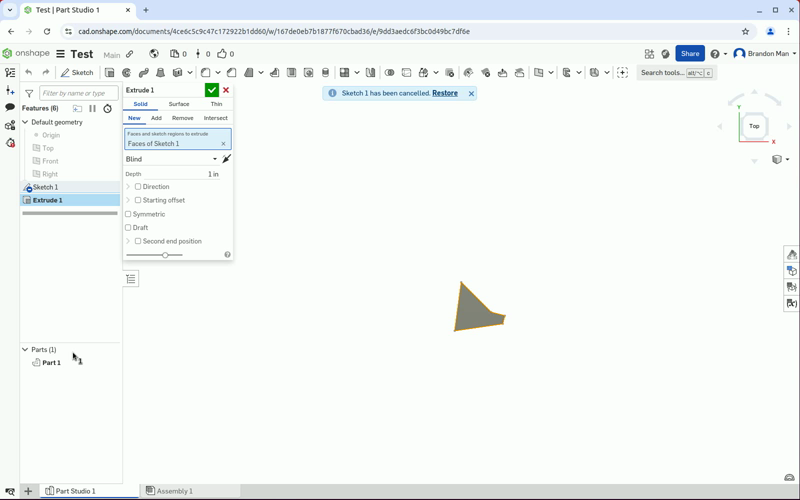
mouse_move(143, 106)
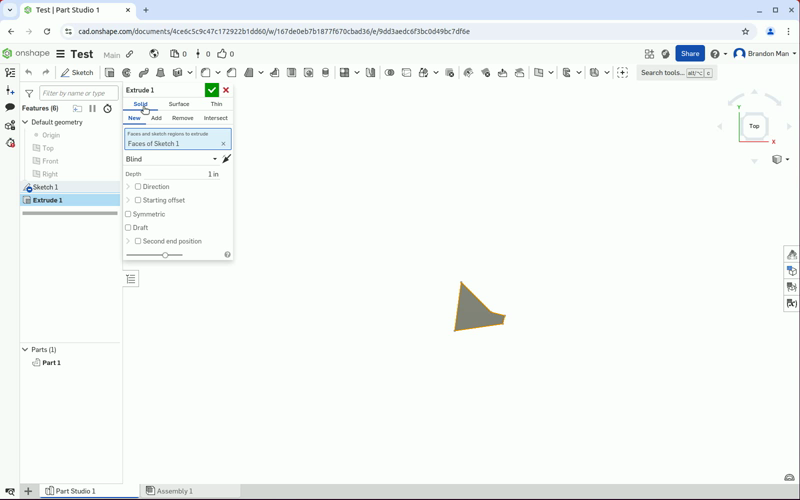
click(143, 106)
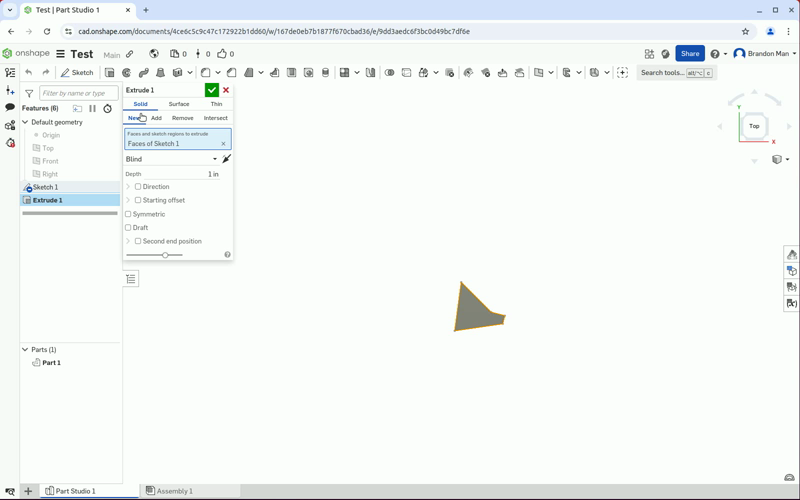
mouse_move(137, 120)
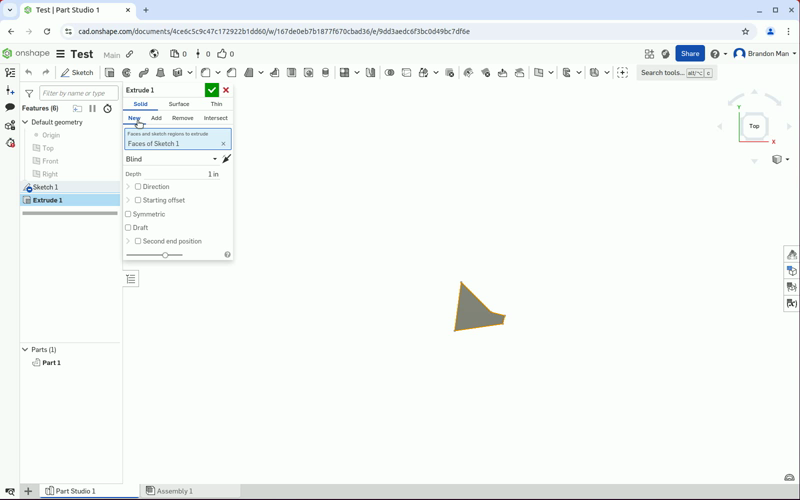
click(137, 120)
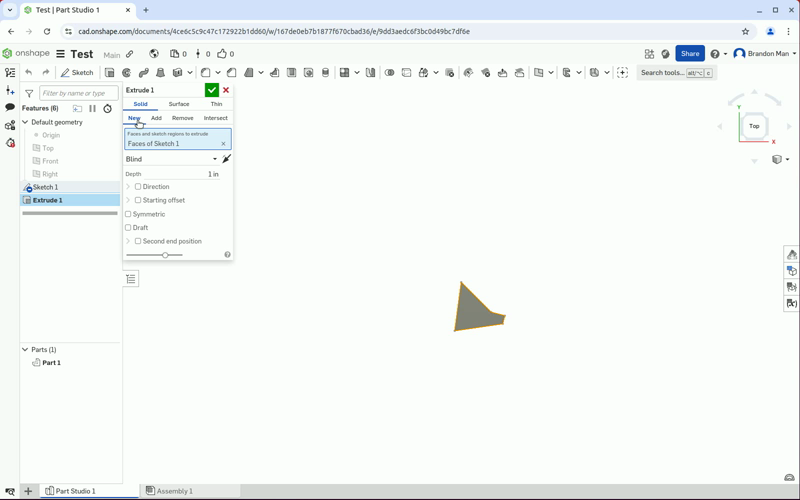
key(tab, 4)
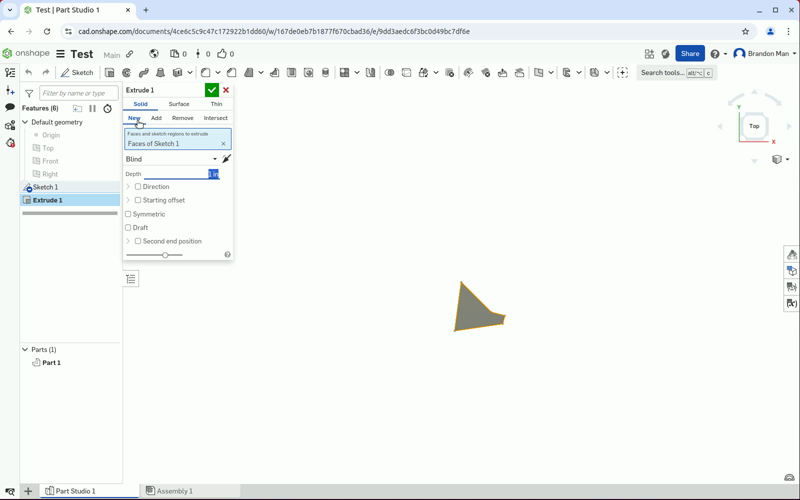
text(-0.241)
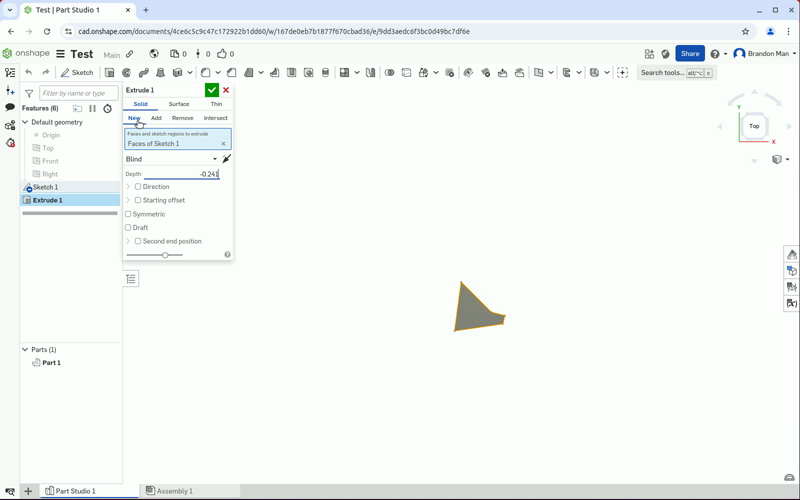
key(enter)
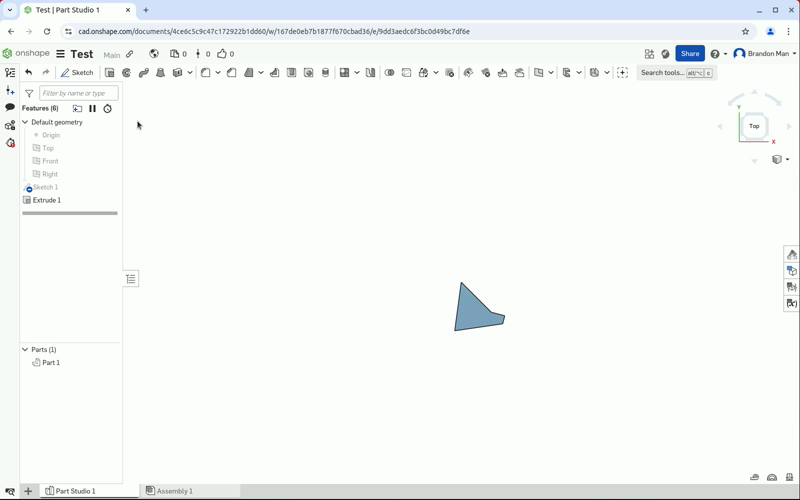
key(shift+h)
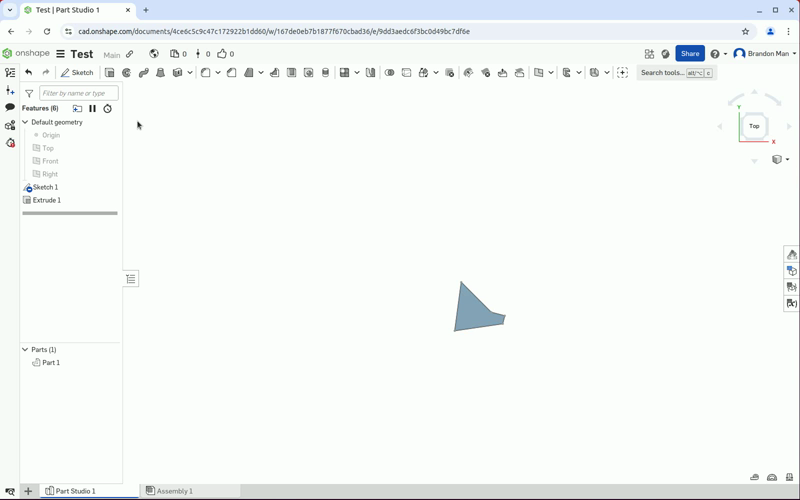
key(shift+h)
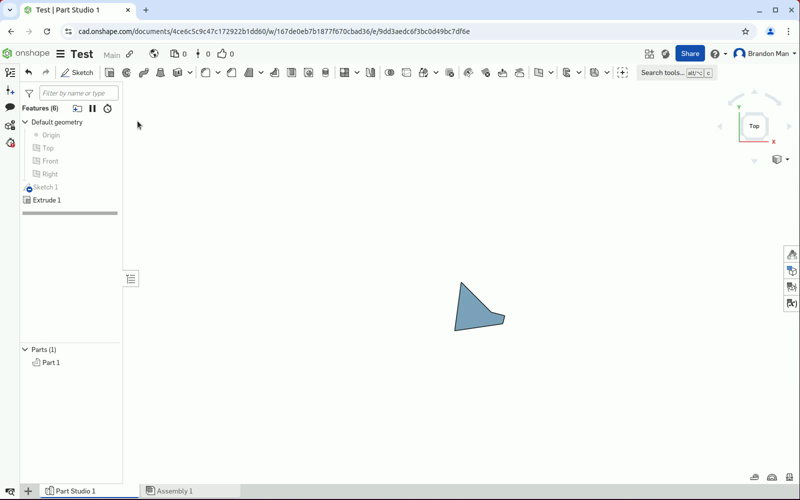
mouse_move(73, 189)
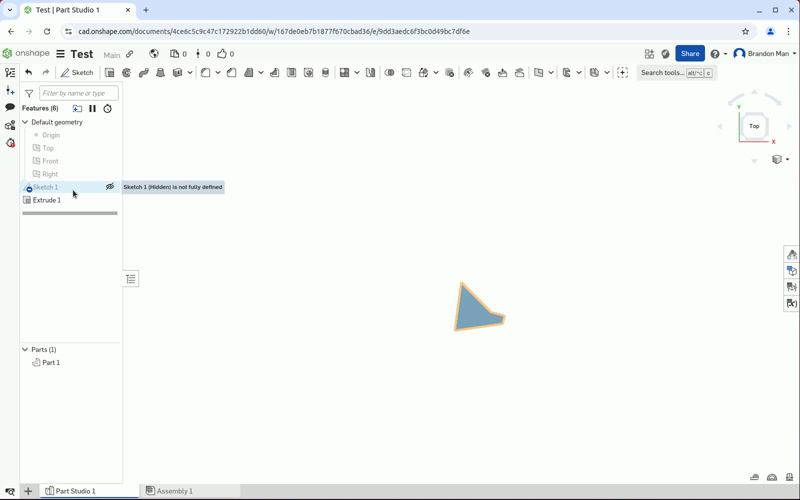
click(73, 189)
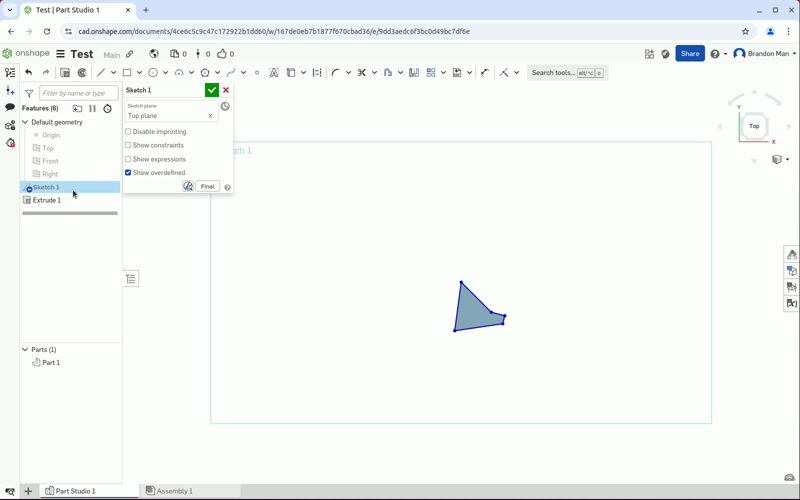
mouse_move(229, 92)
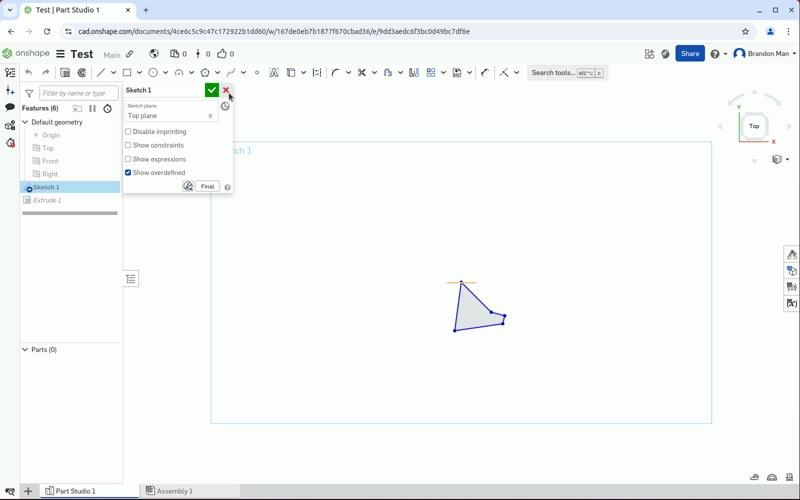
click(229, 92)
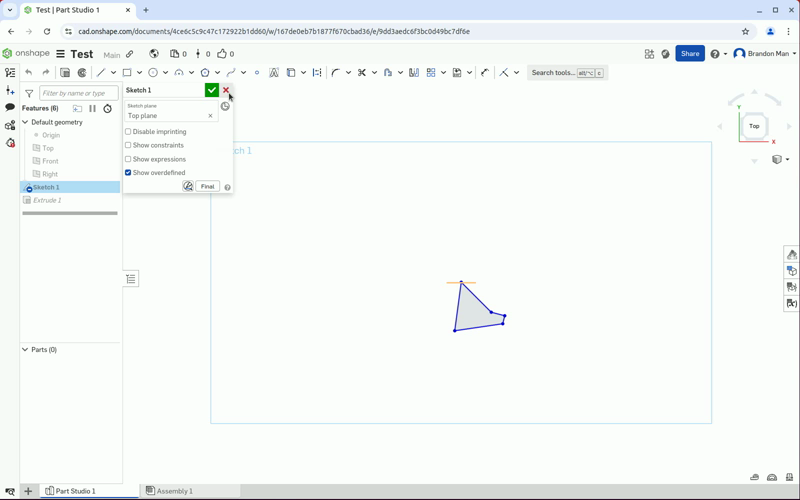
key(shift+s)
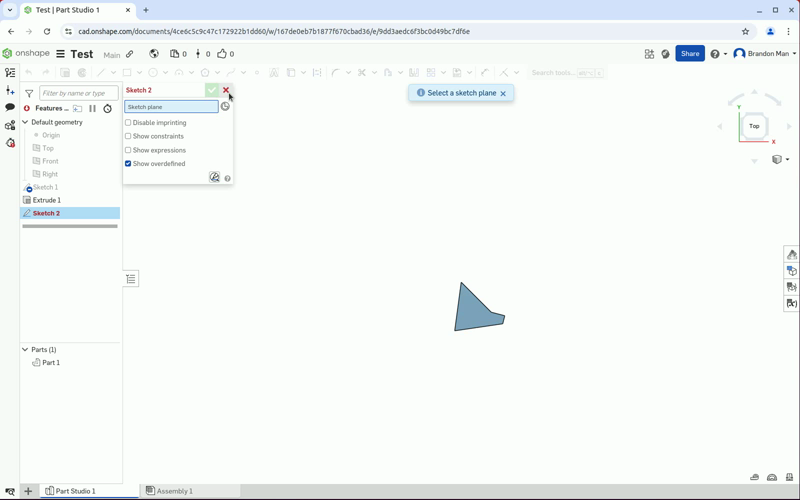
mouse_move(73, 150)
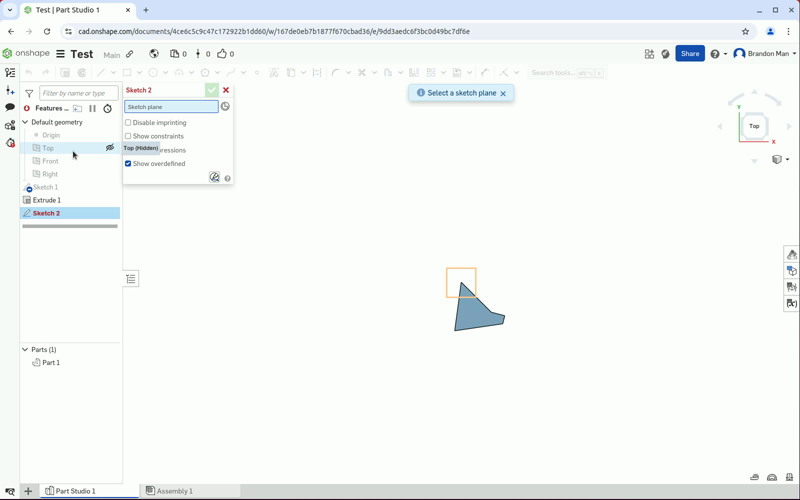
click(73, 150)
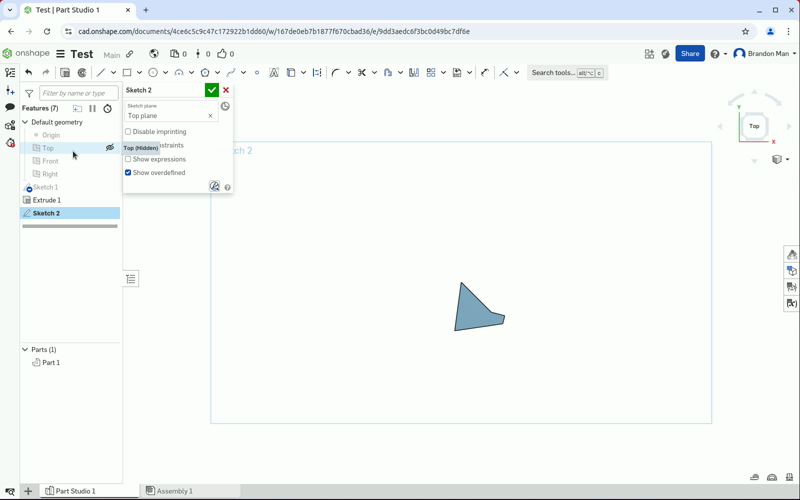
mouse_move(73, 352)
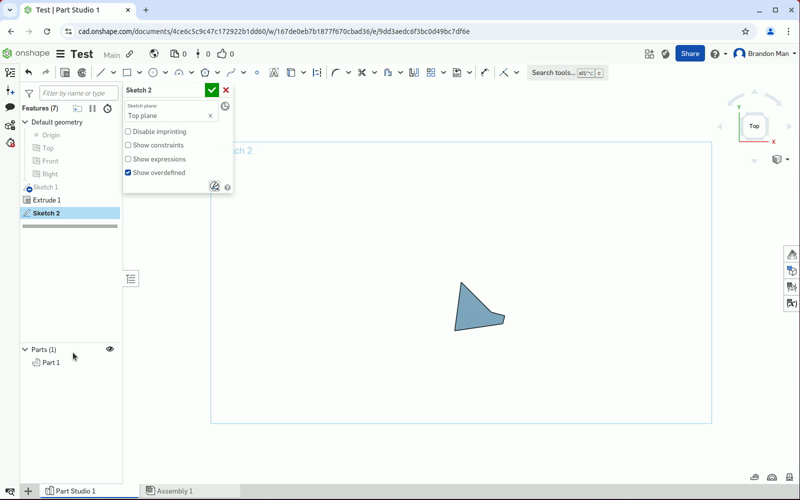
key(y)
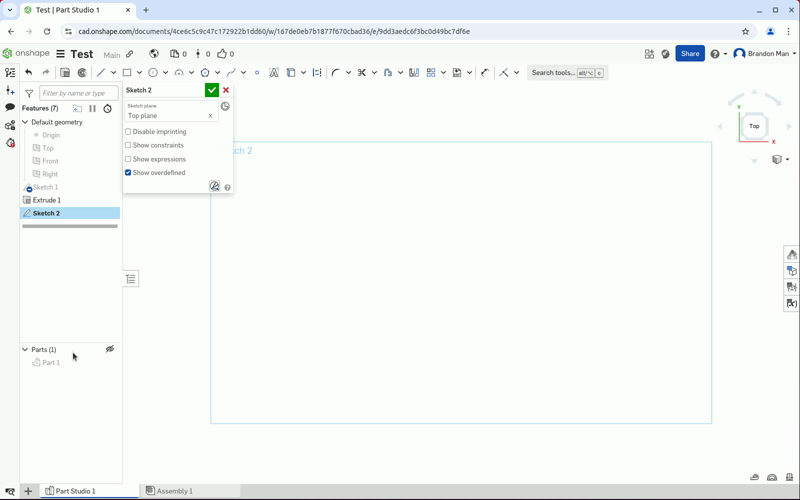
key(l)
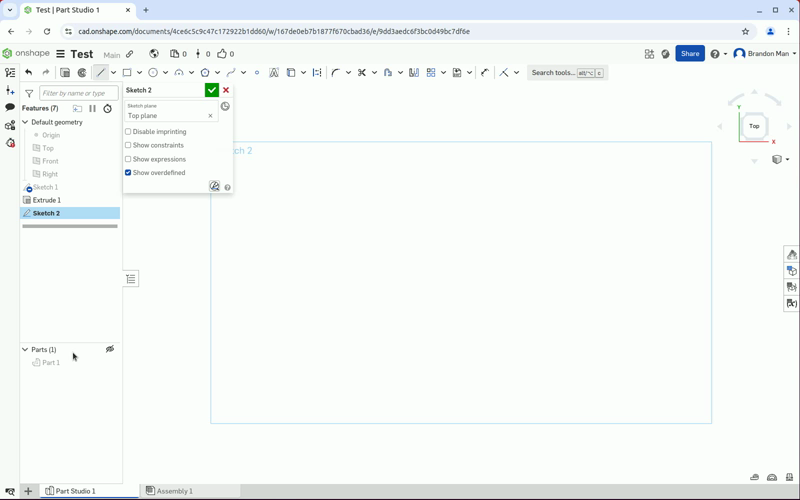
key_down(shift)
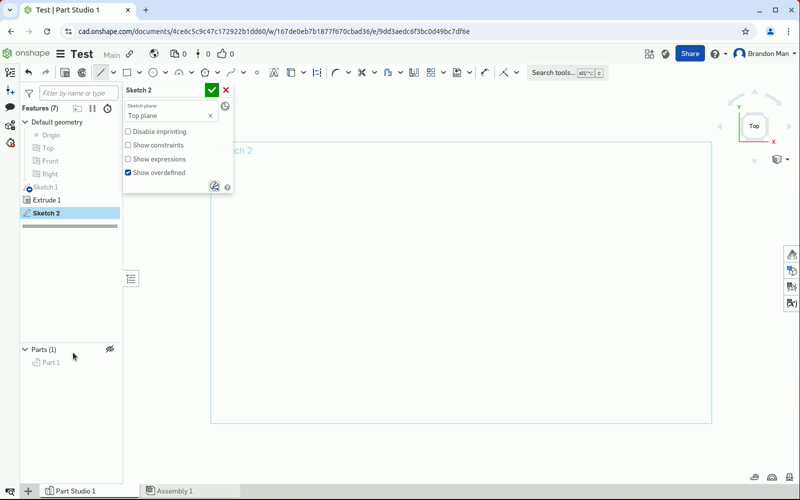
mouse_move(453, 334)
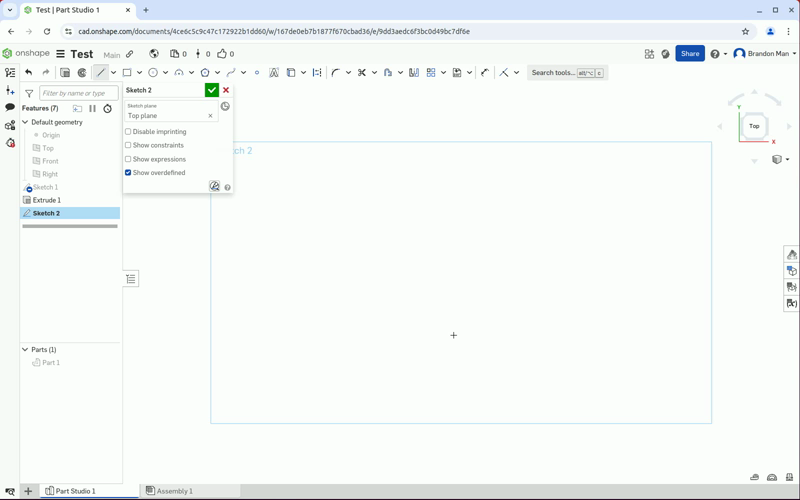
click(453, 334)
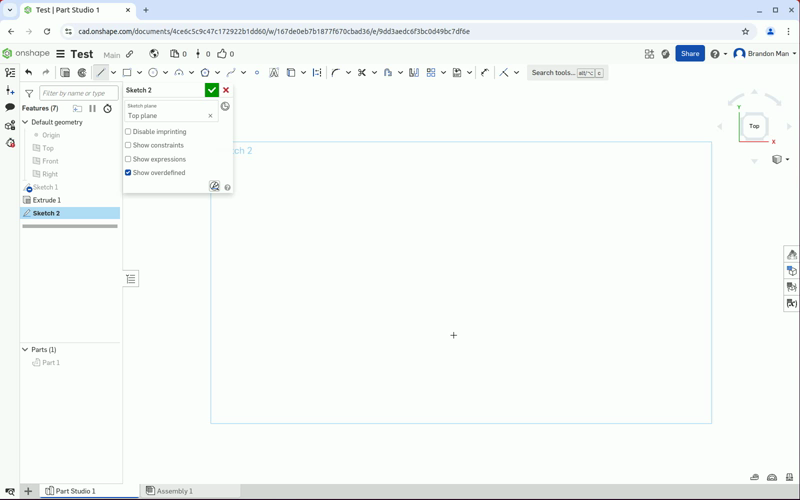
key_up(shift)
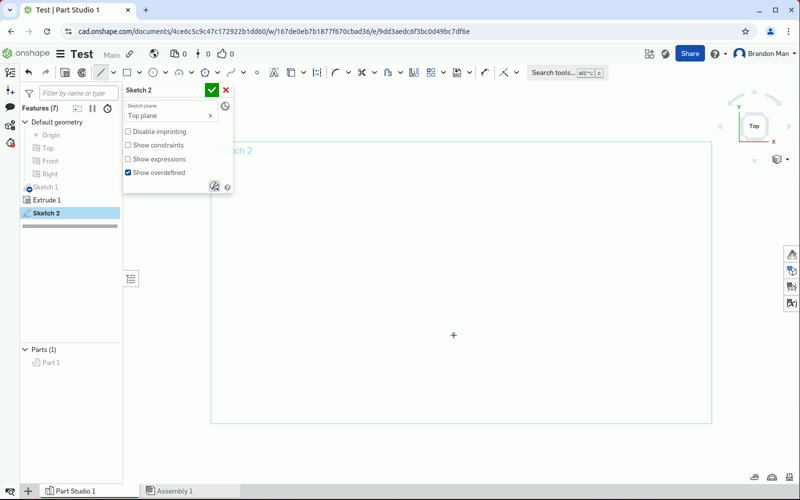
key_down(shift)
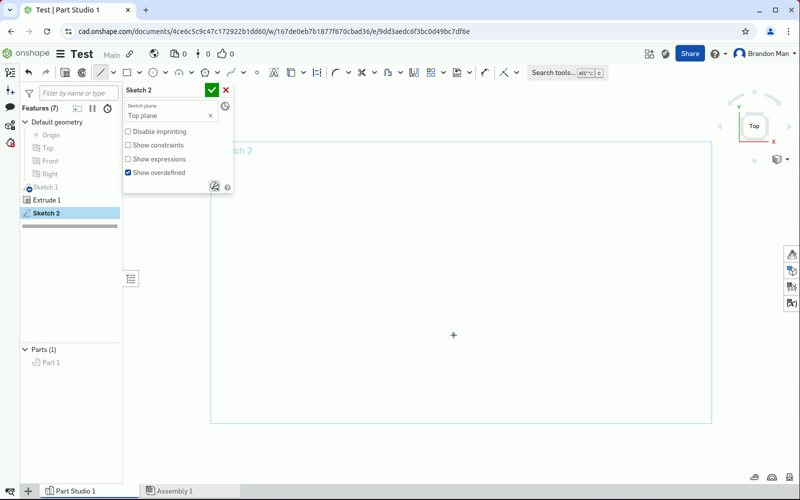
mouse_move(483, 334)
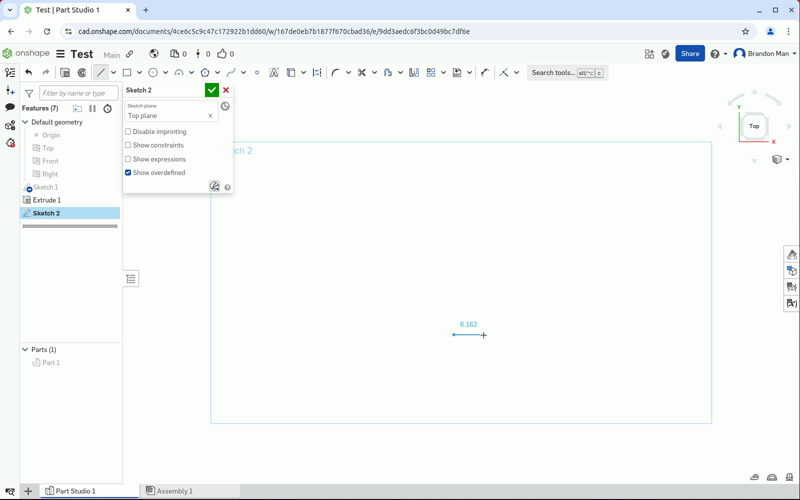
mouse_move(501, 327)
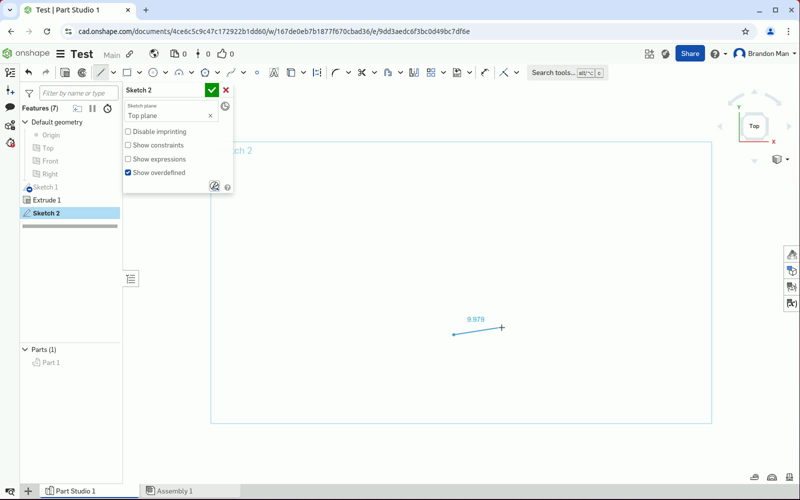
click(501, 327)
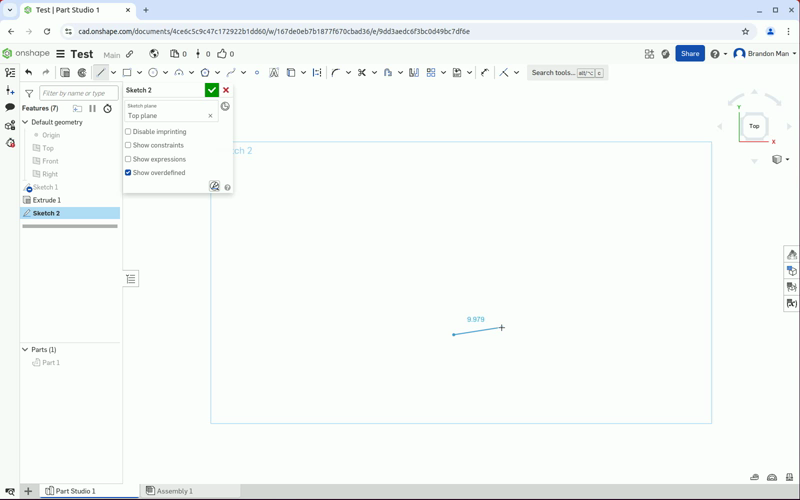
key_up(shift)
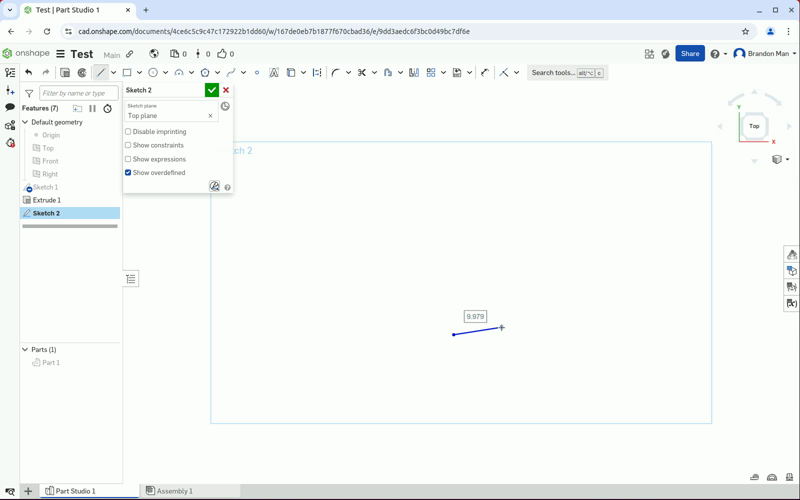
key_down(shift)
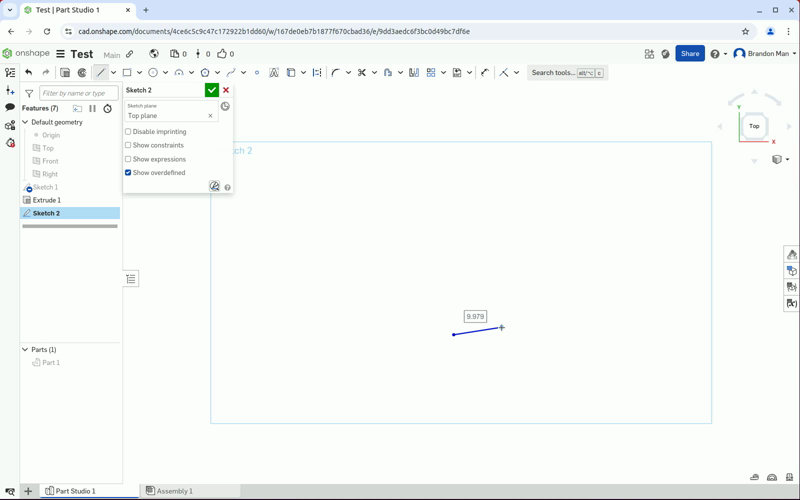
mouse_move(531, 327)
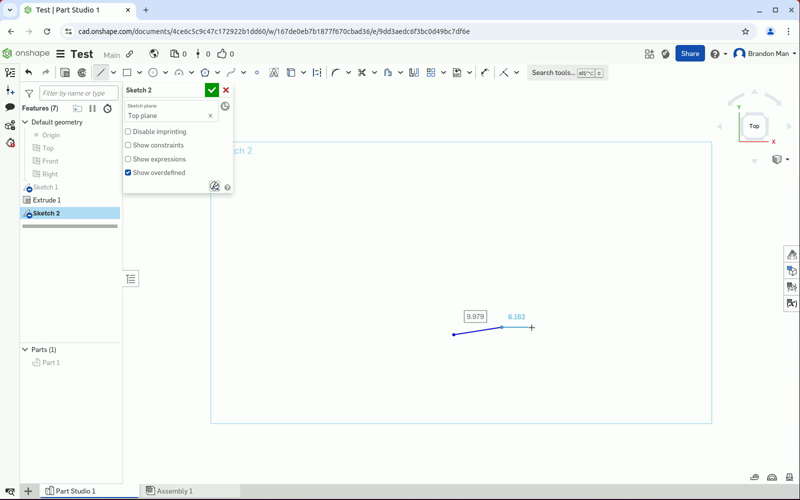
mouse_move(502, 324)
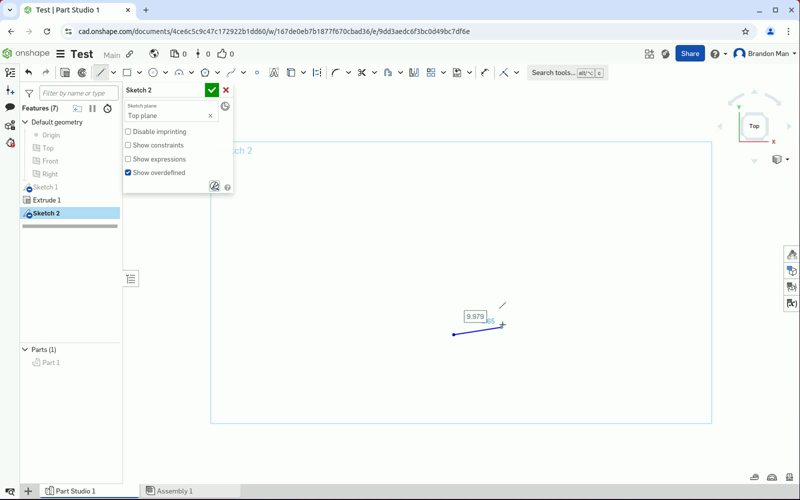
scroll(6)
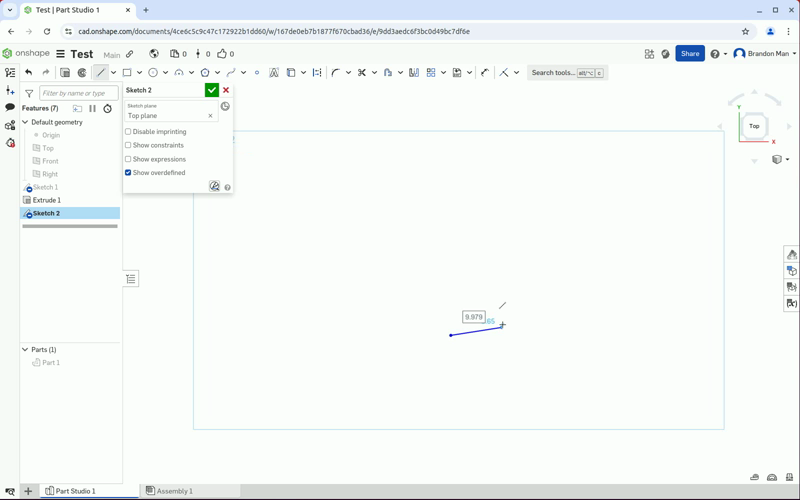
scroll(6)
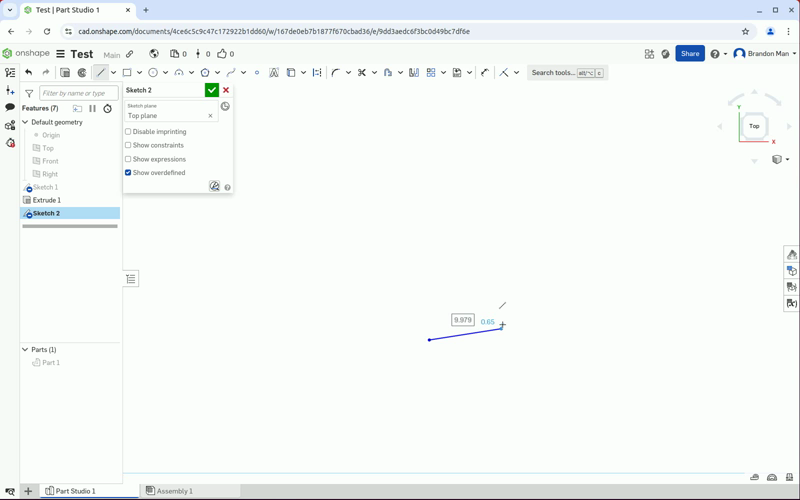
scroll(6)
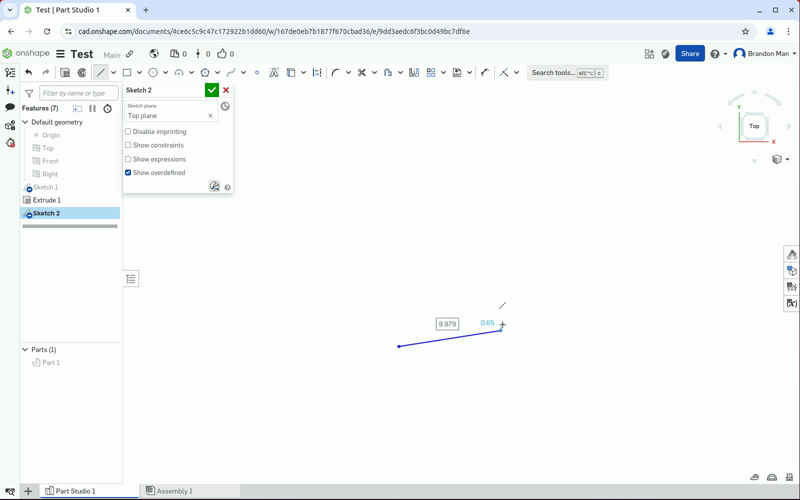
scroll(6)
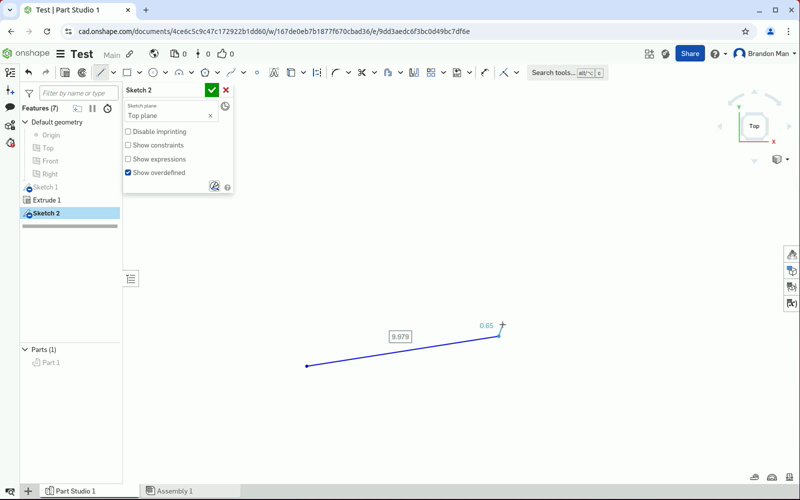
scroll(6)
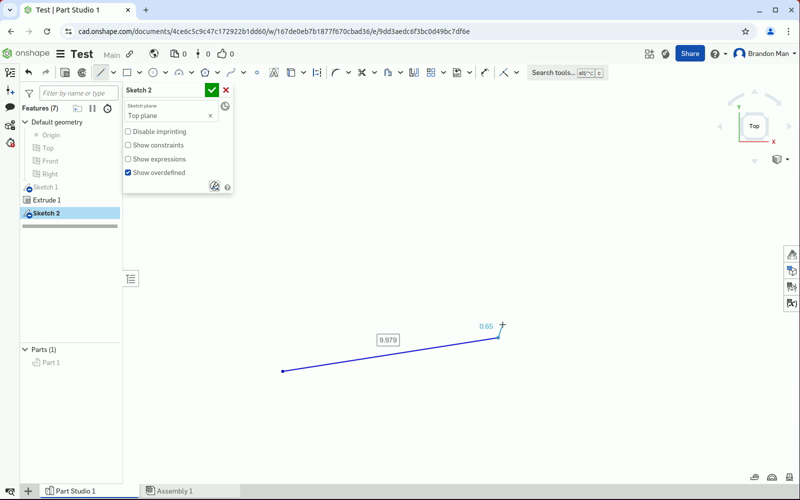
scroll(6)
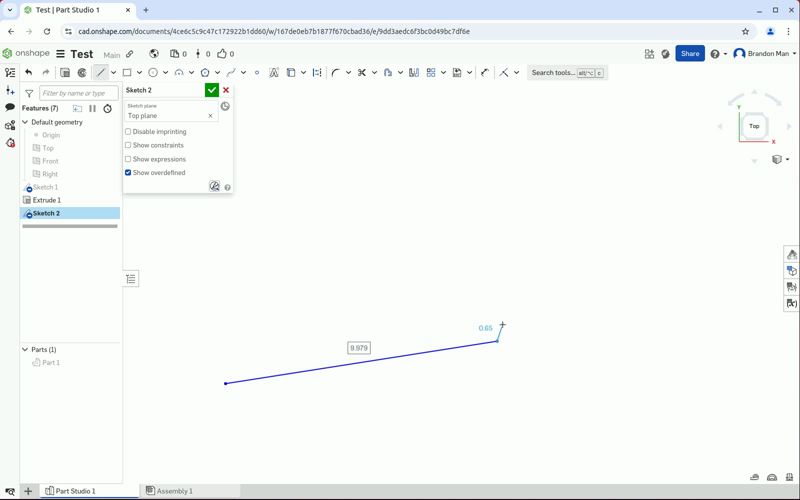
scroll(6)
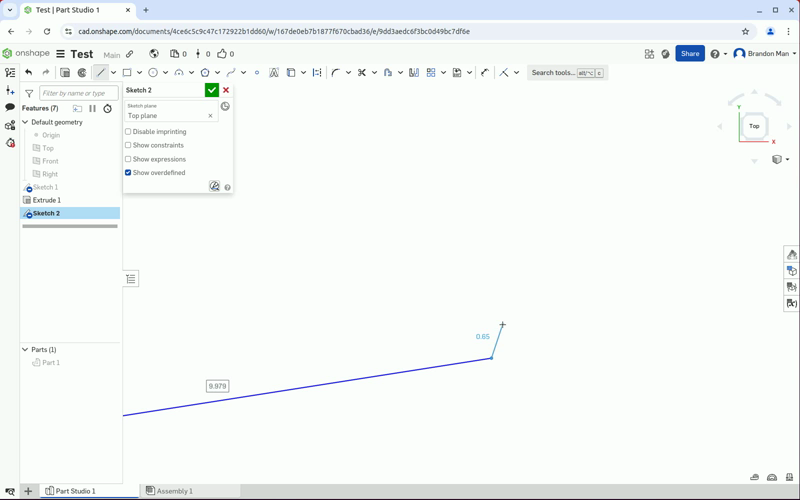
click(502, 324)
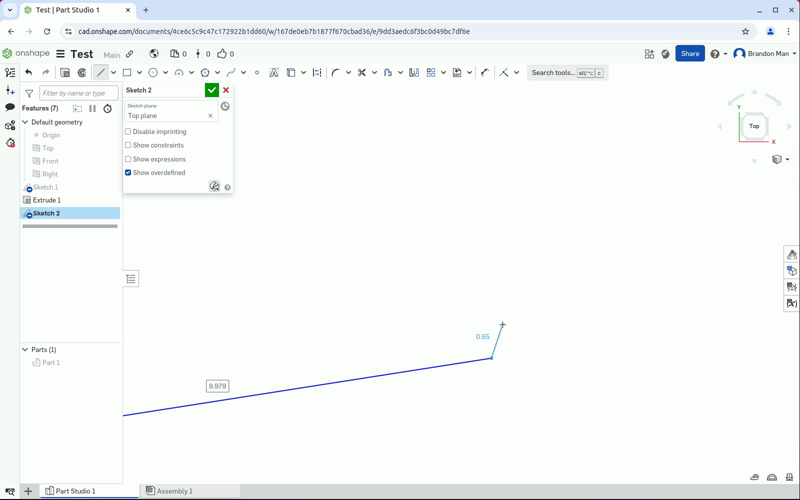
scroll(-6)
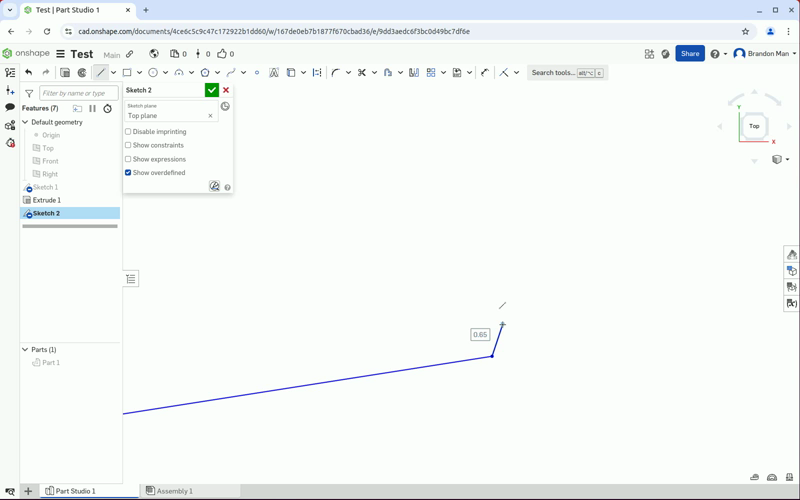
scroll(-6)
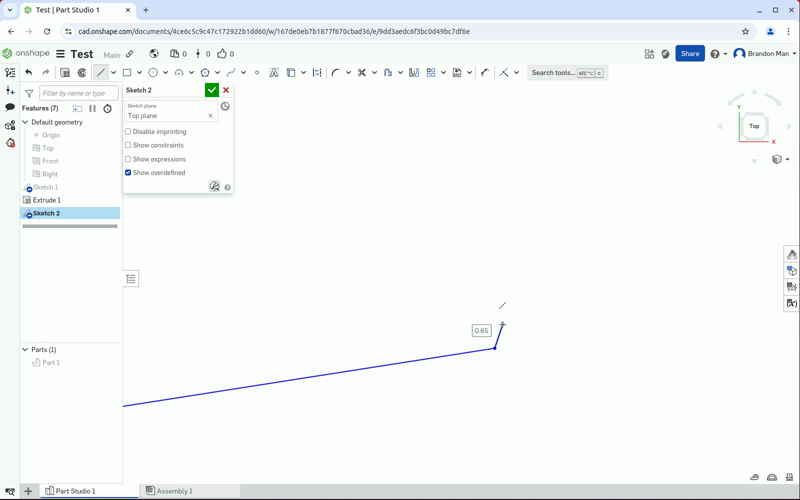
scroll(-6)
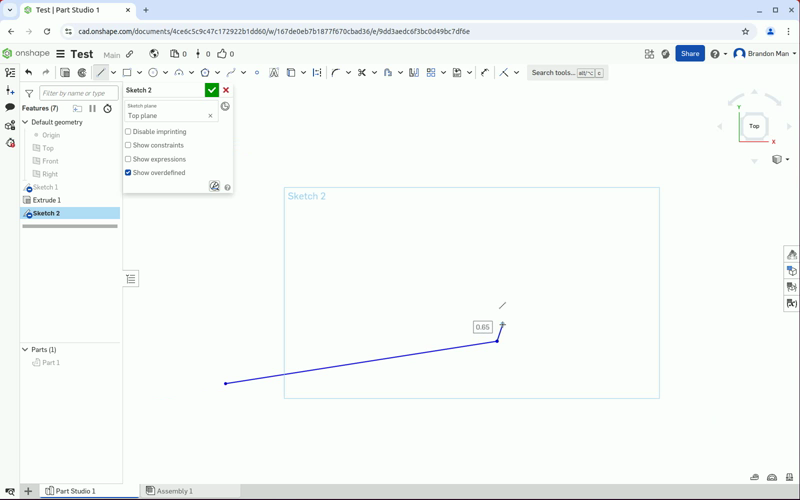
scroll(-6)
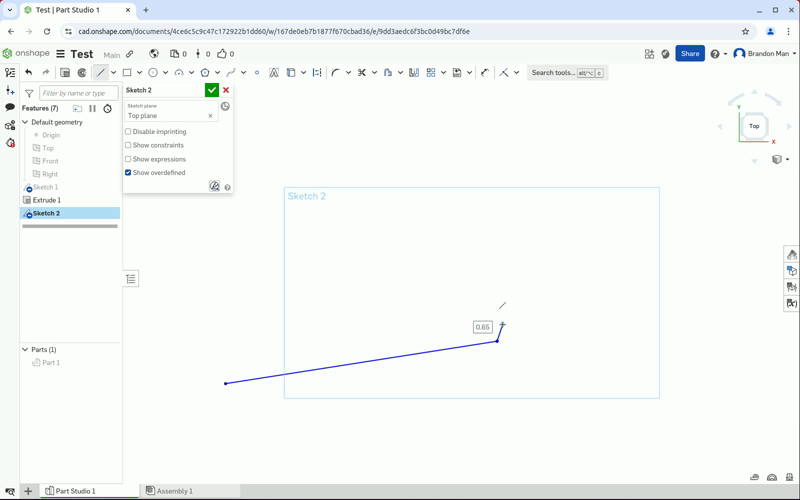
scroll(-6)
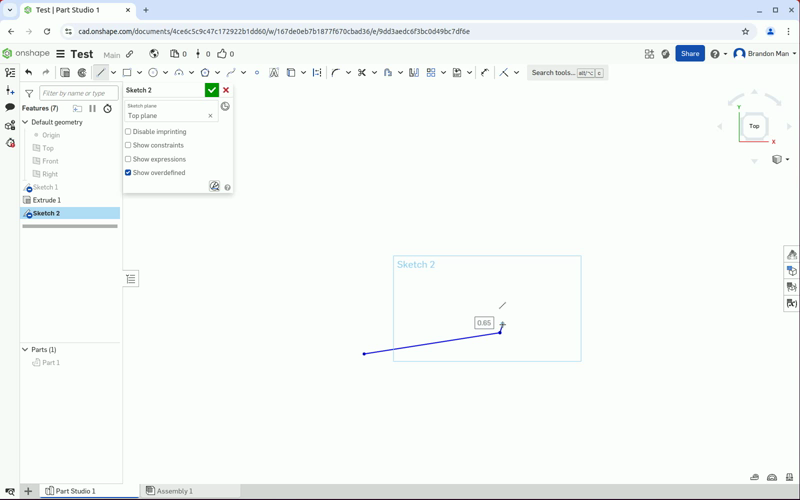
scroll(-6)
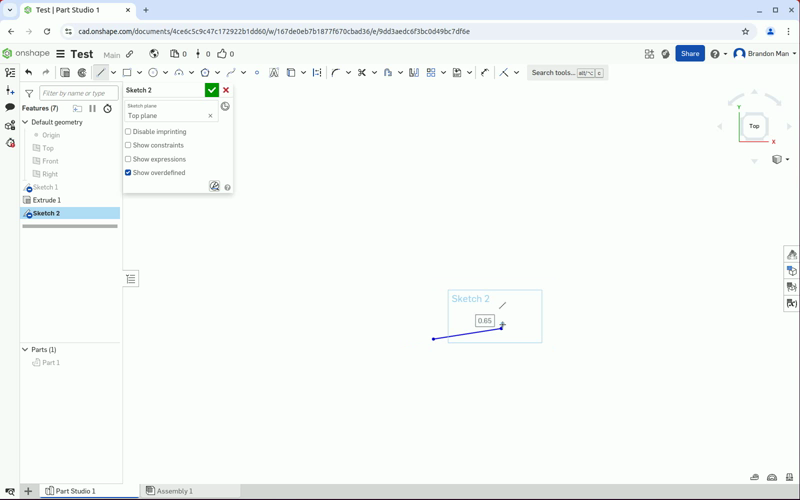
scroll(-6)
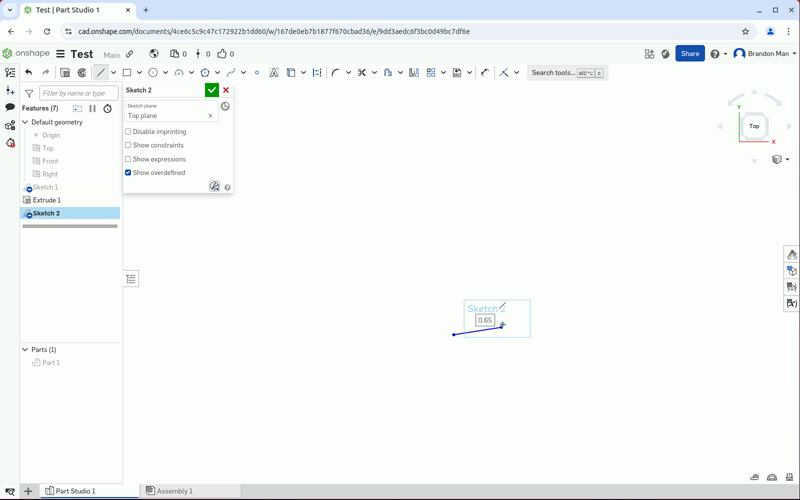
key_up(shift)
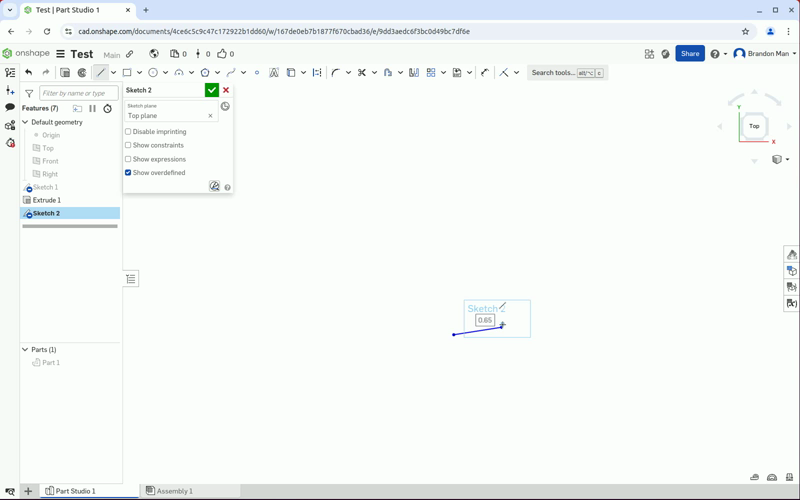
key_down(shift)
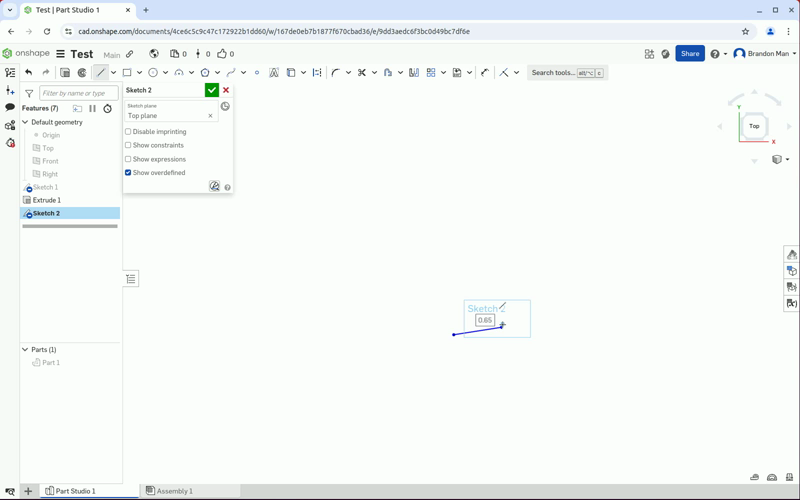
mouse_move(532, 324)
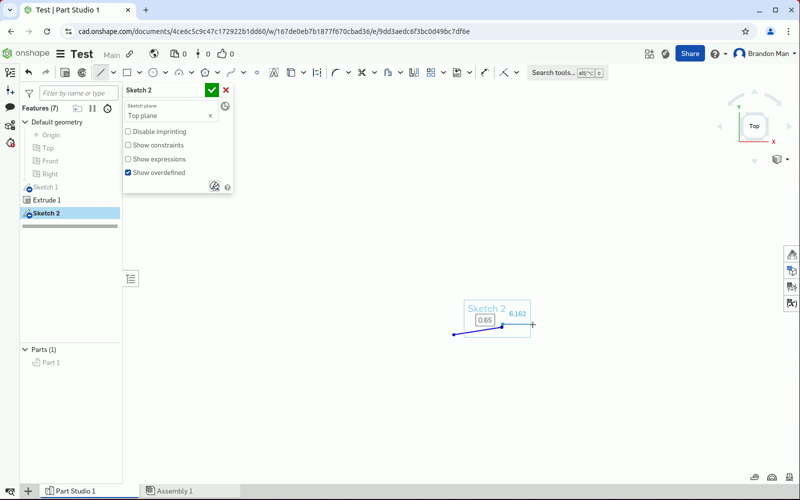
mouse_move(454, 331)
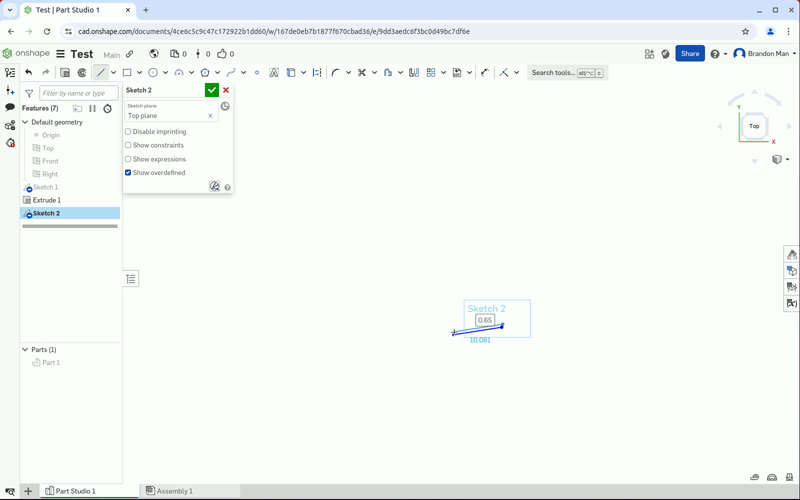
scroll(6)
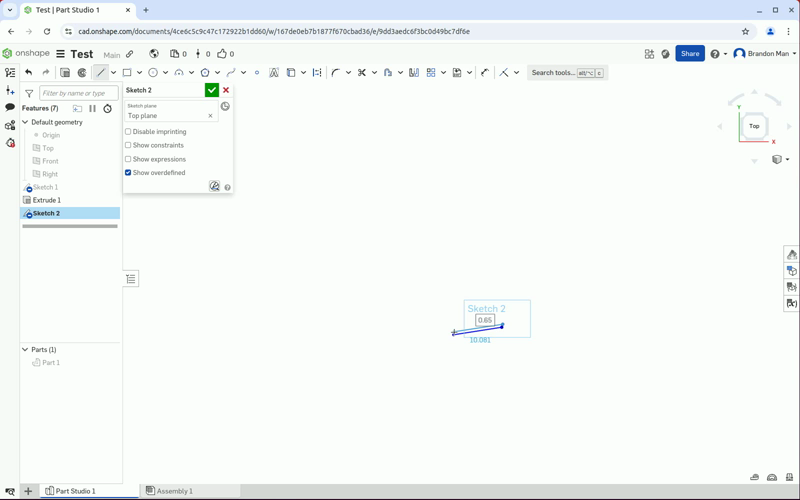
scroll(6)
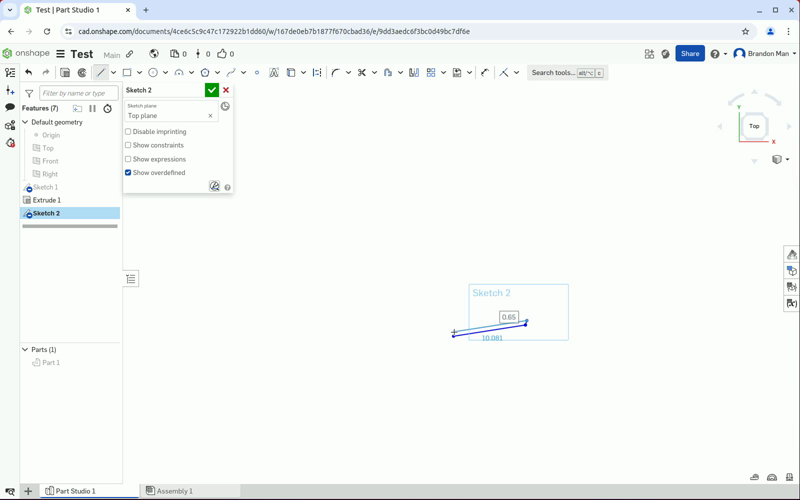
scroll(6)
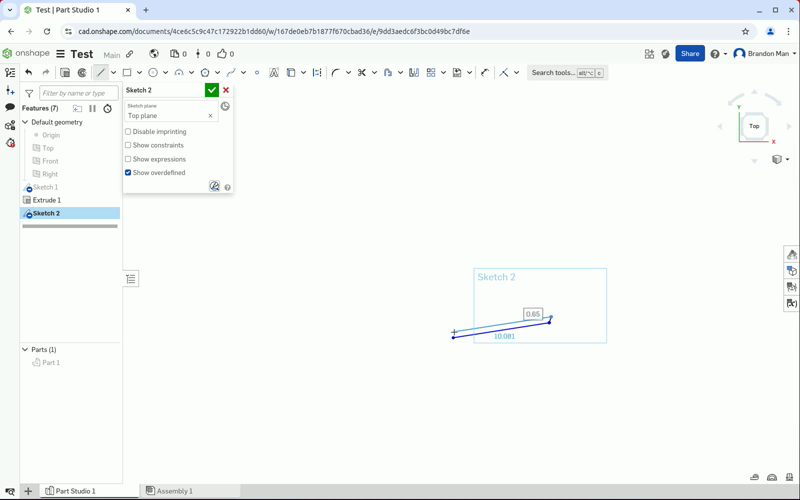
scroll(6)
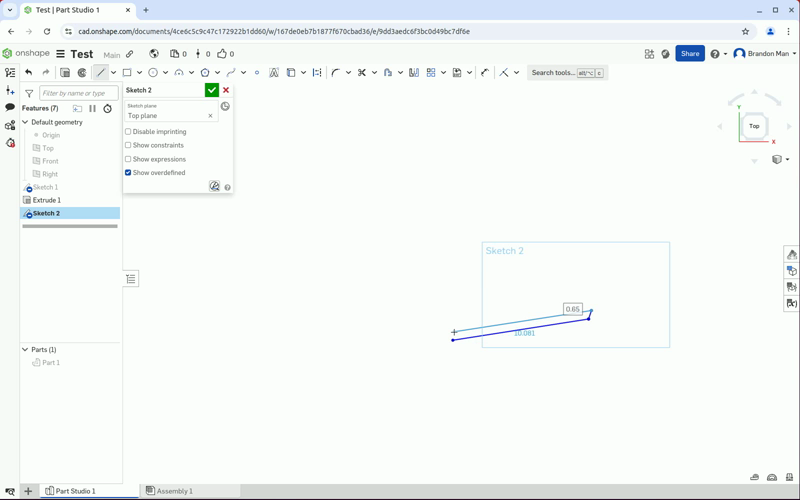
scroll(6)
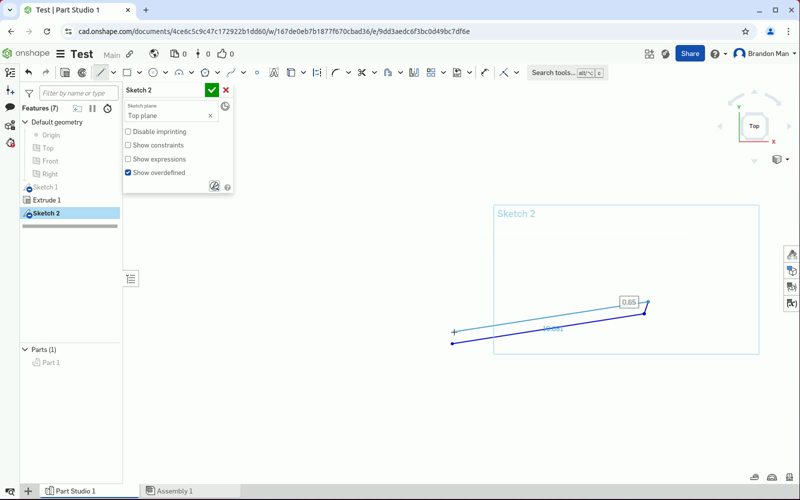
scroll(6)
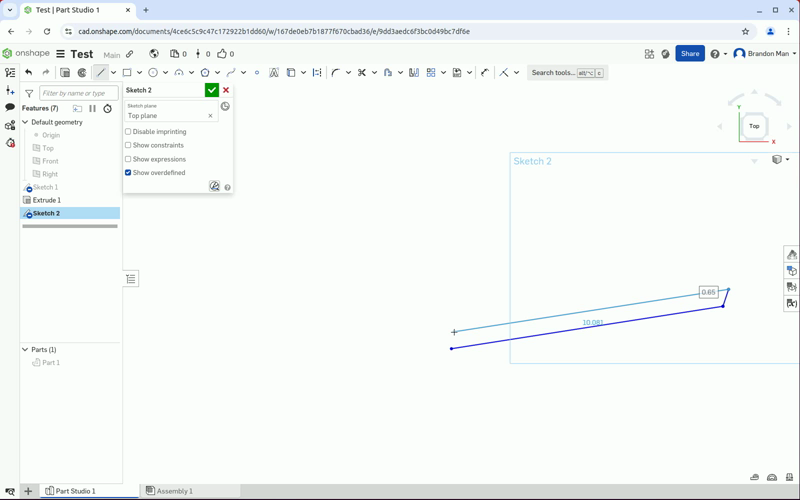
scroll(6)
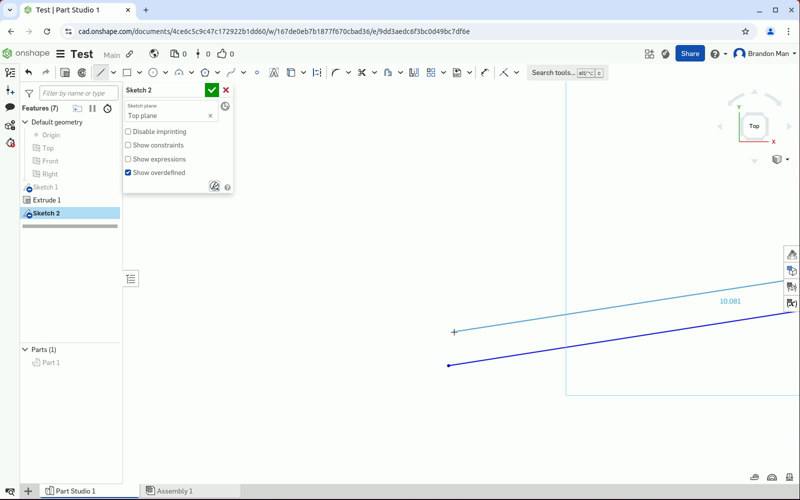
click(454, 331)
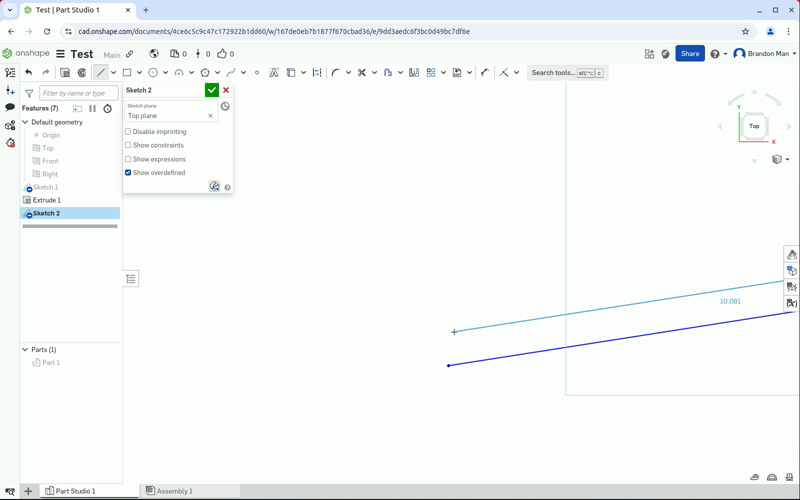
scroll(-6)
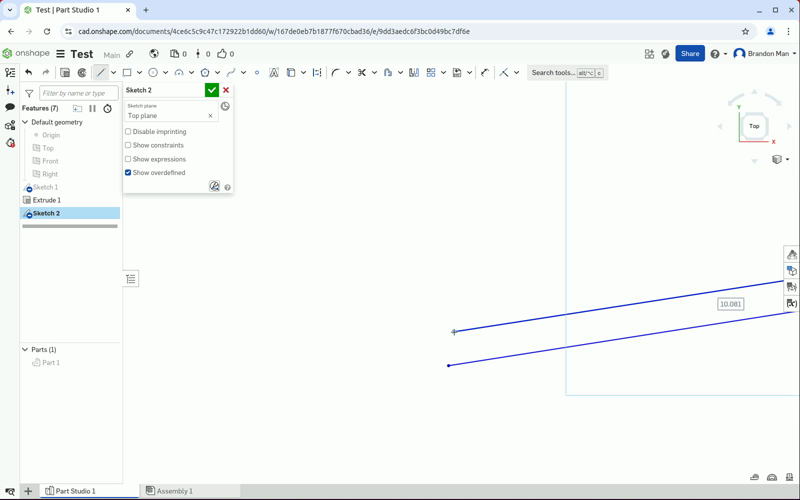
scroll(-6)
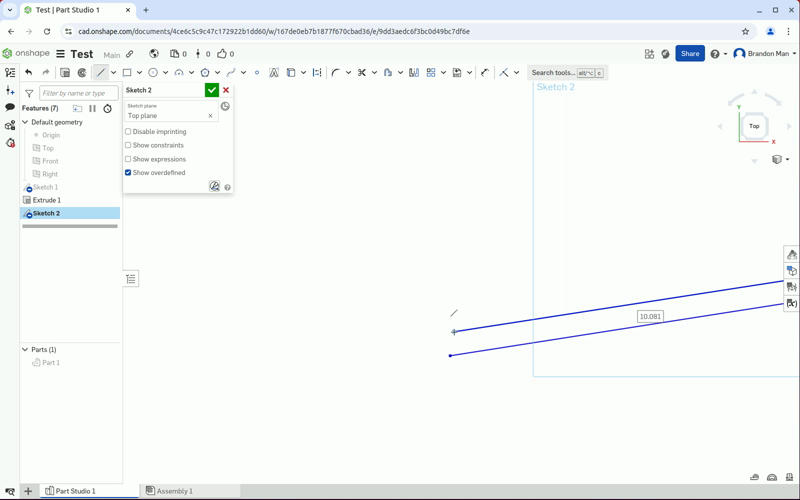
scroll(-6)
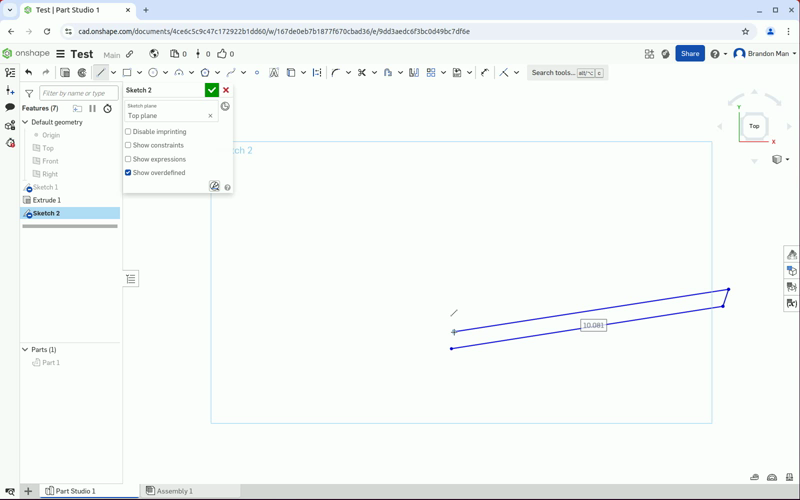
scroll(-6)
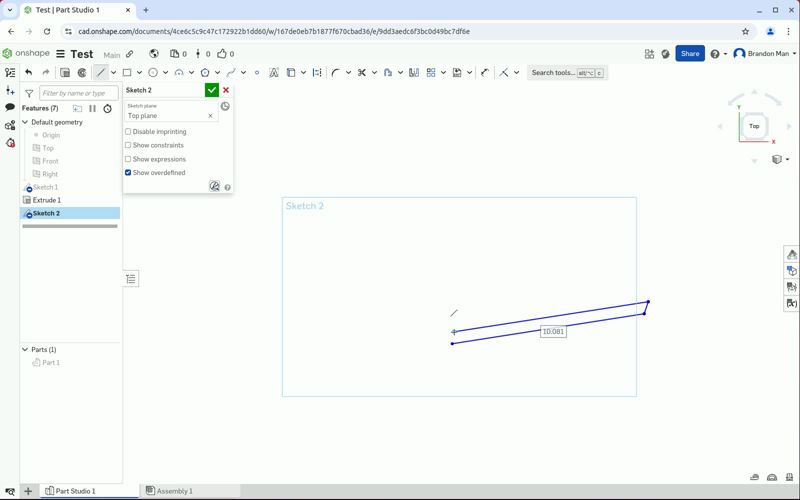
scroll(-6)
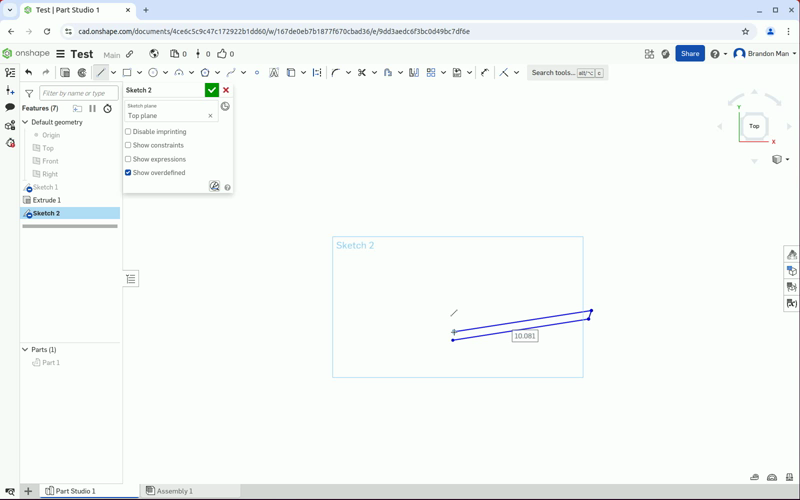
scroll(-6)
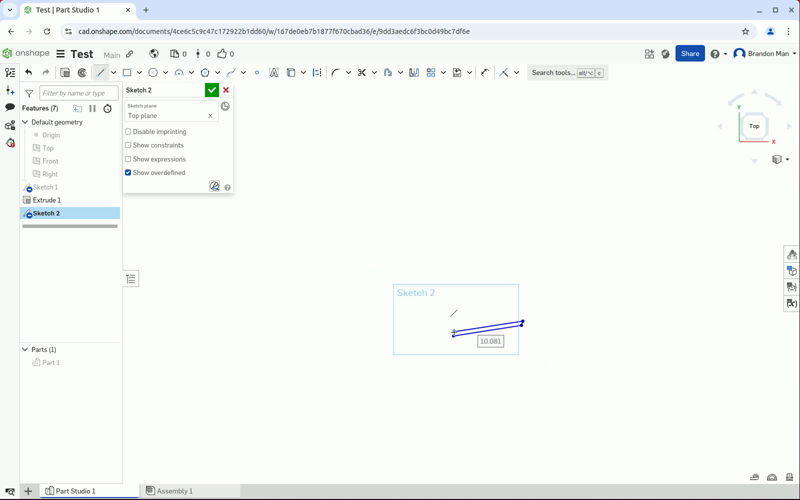
scroll(-6)
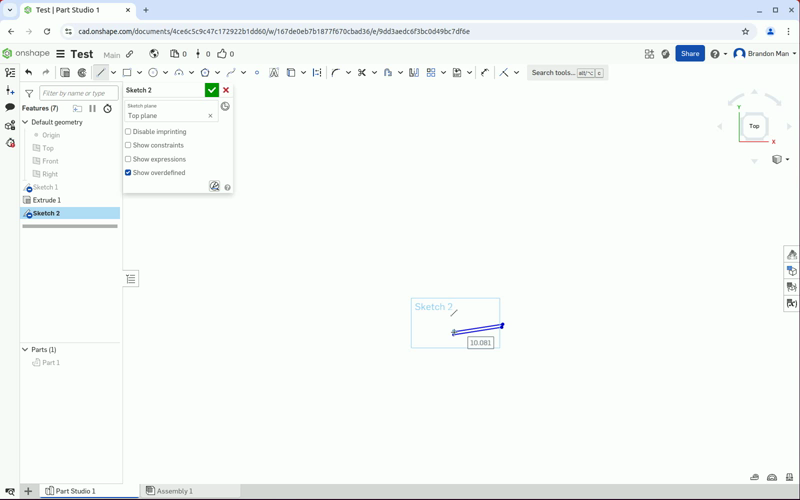
key_up(shift)
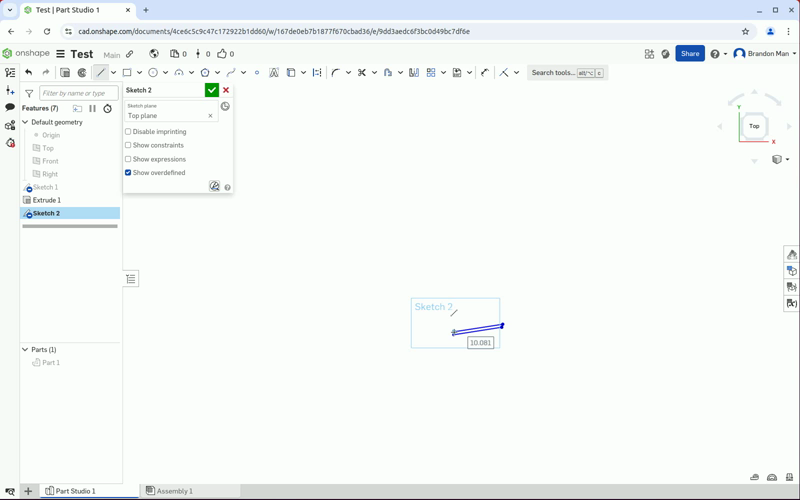
mouse_move(484, 331)
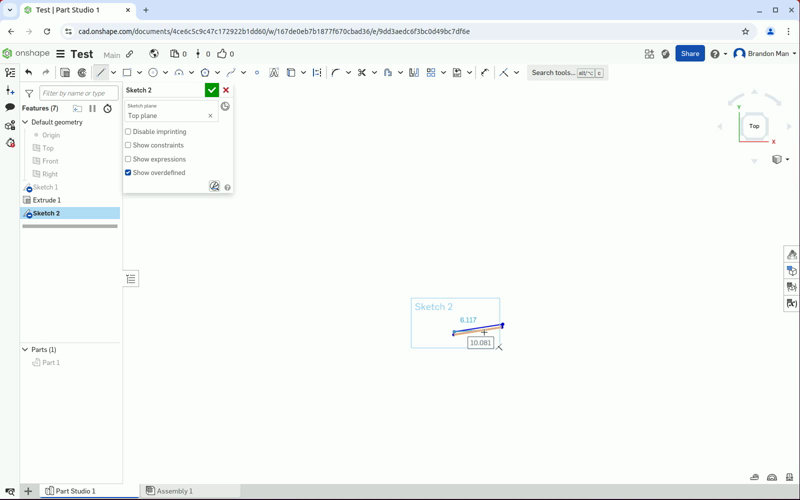
key_down(shift)
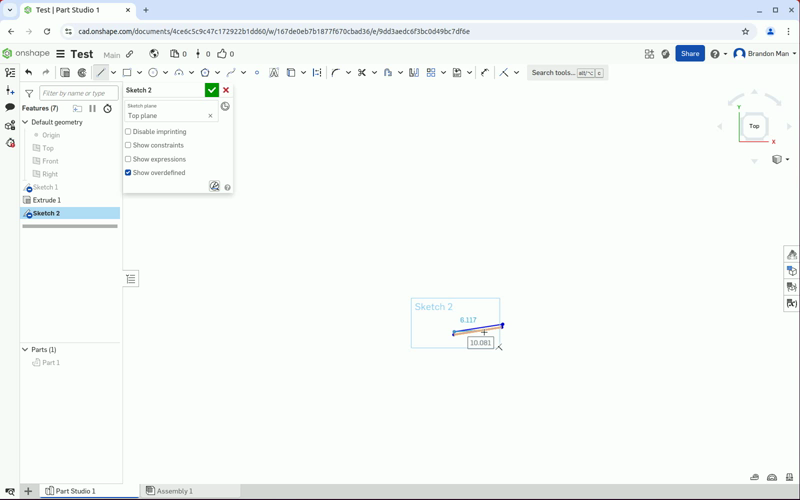
mouse_move(453, 334)
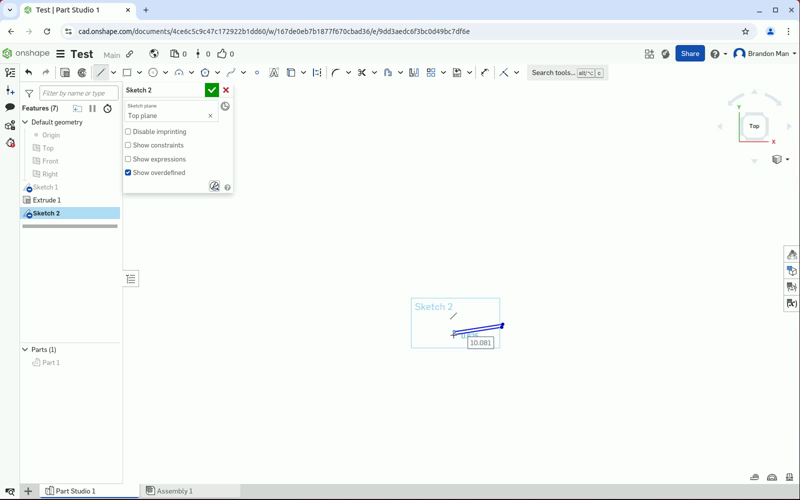
scroll(6)
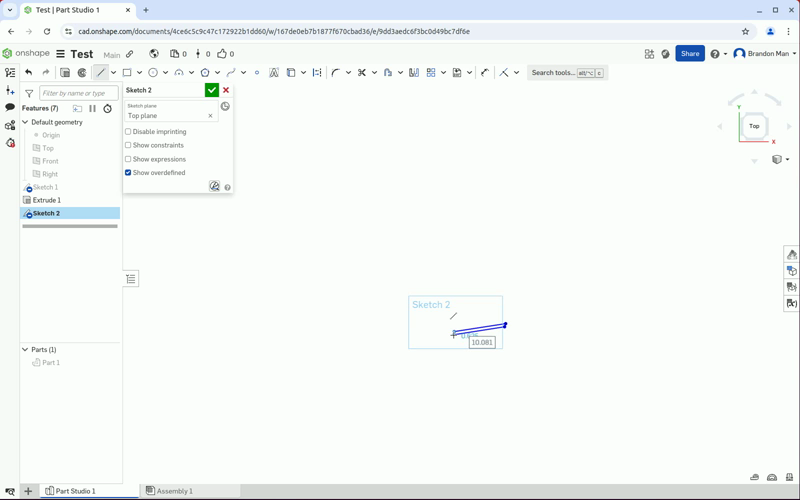
scroll(6)
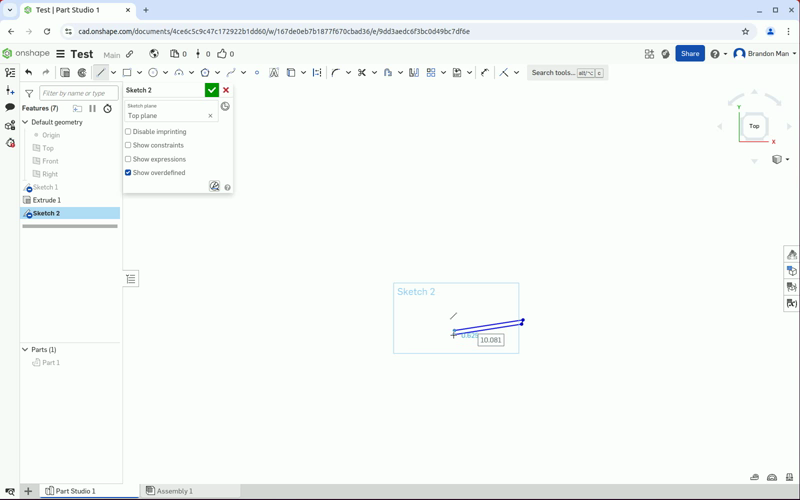
scroll(6)
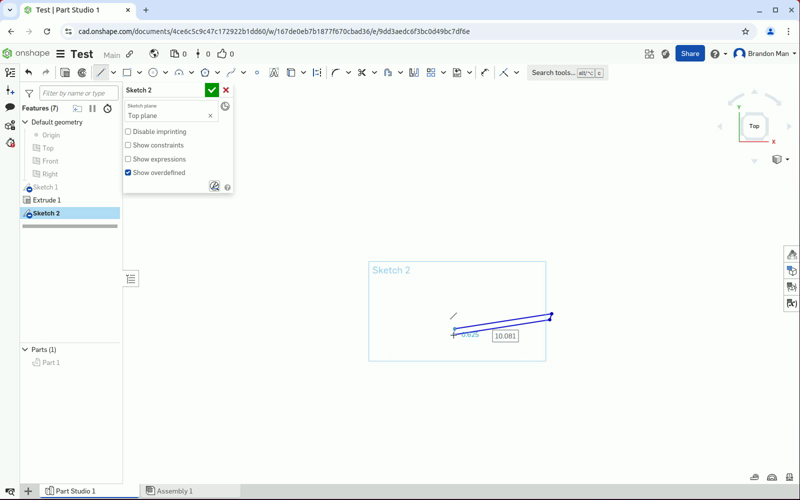
scroll(6)
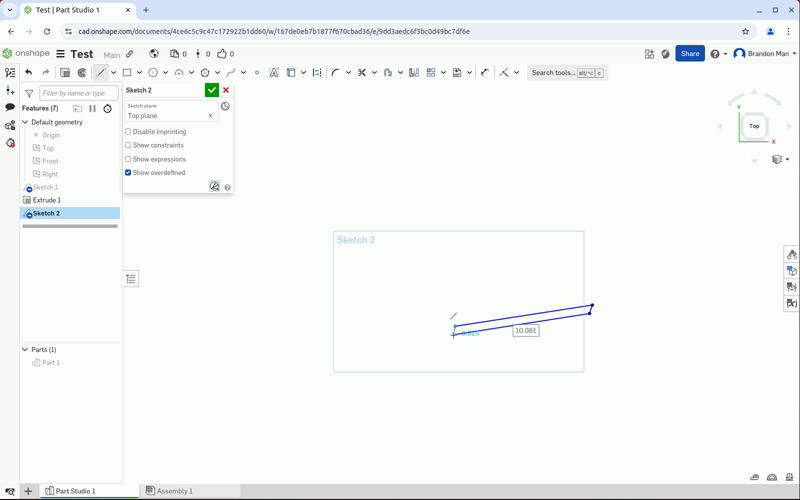
scroll(6)
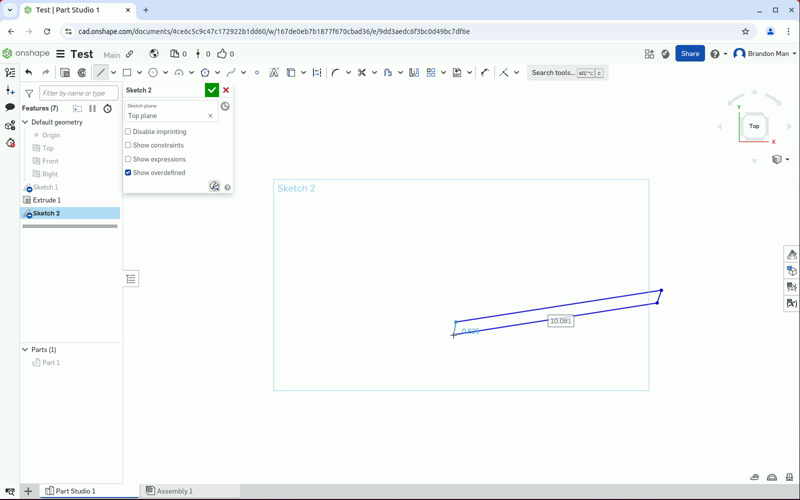
scroll(6)
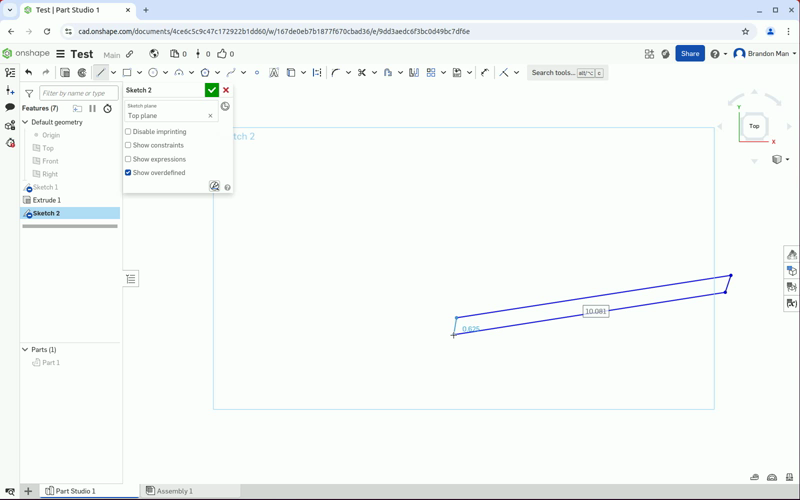
scroll(6)
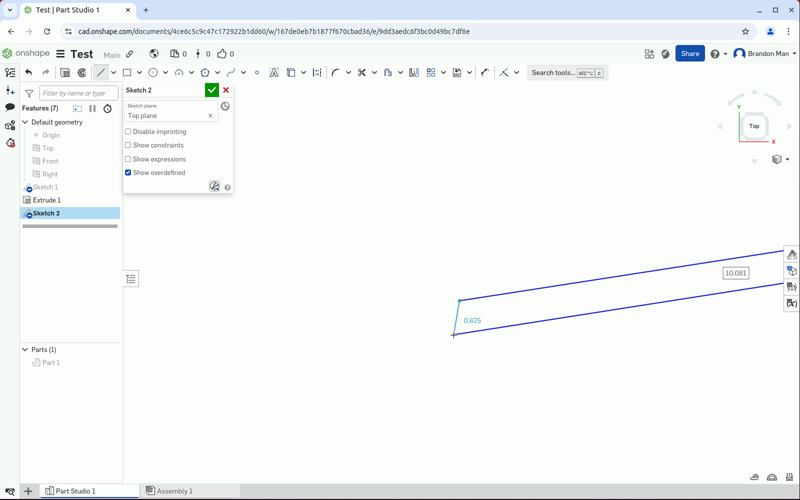
key_up(shift)
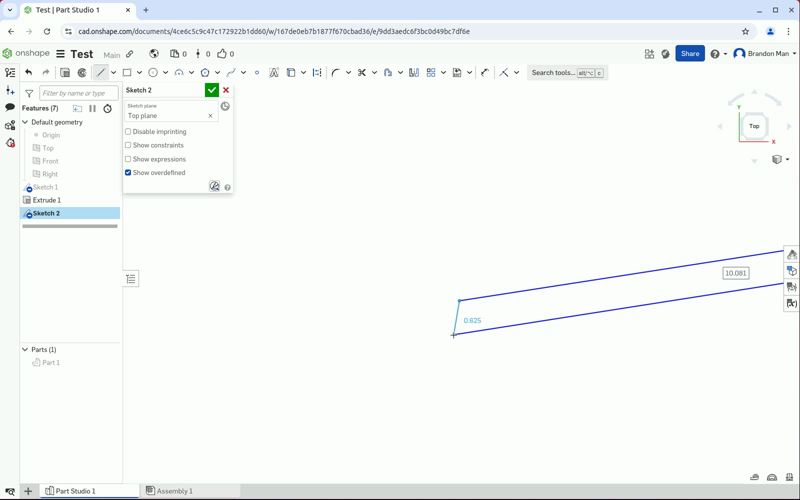
click(453, 334)
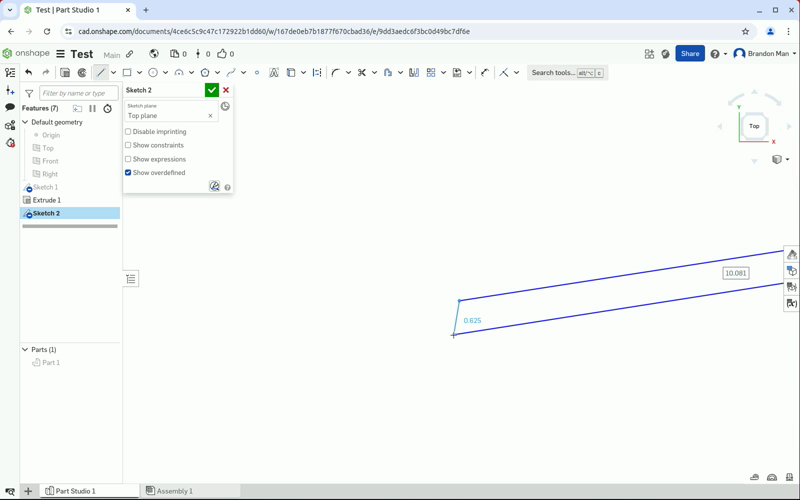
scroll(-6)
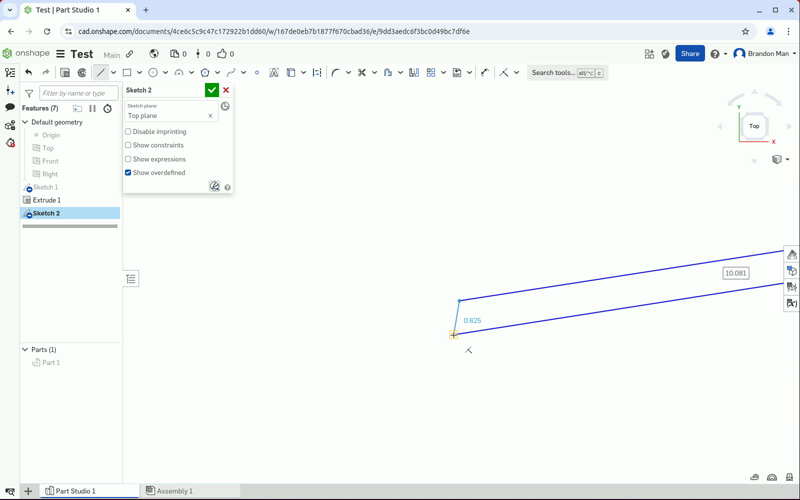
scroll(-6)
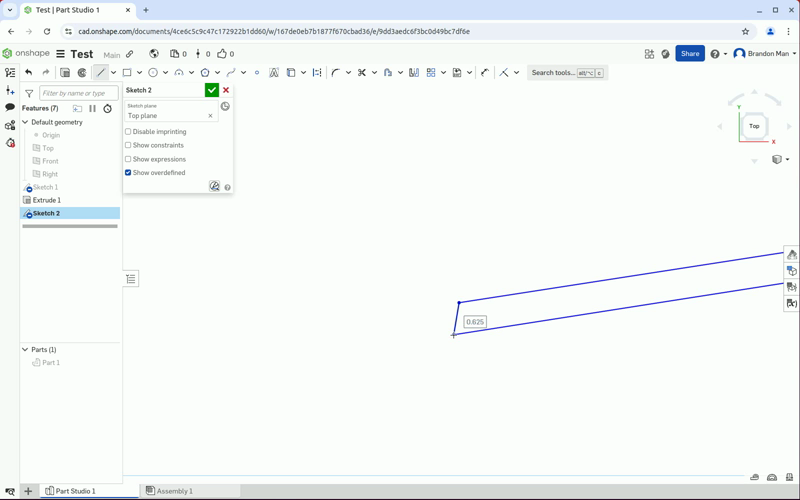
scroll(-6)
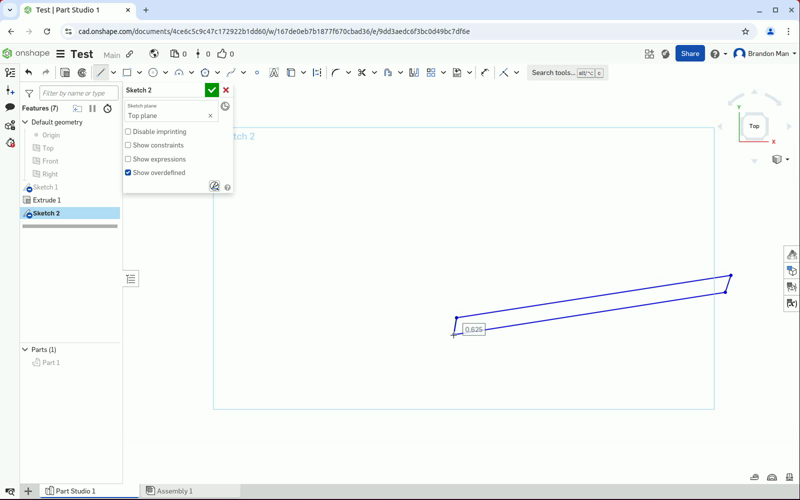
scroll(-6)
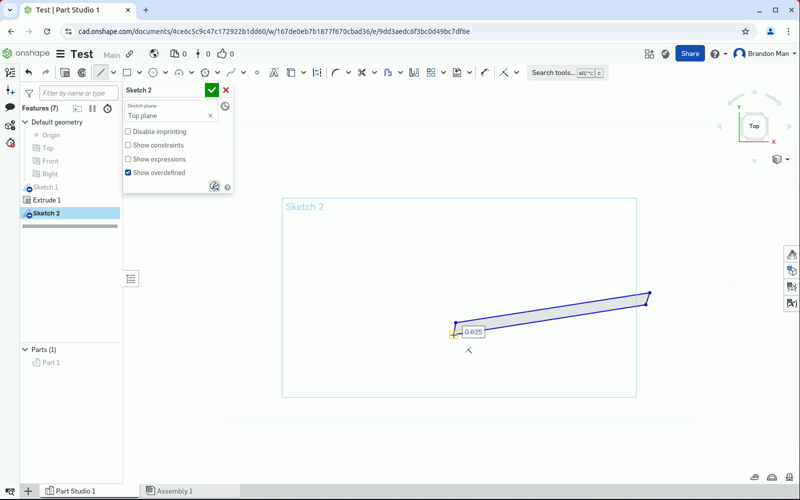
scroll(-6)
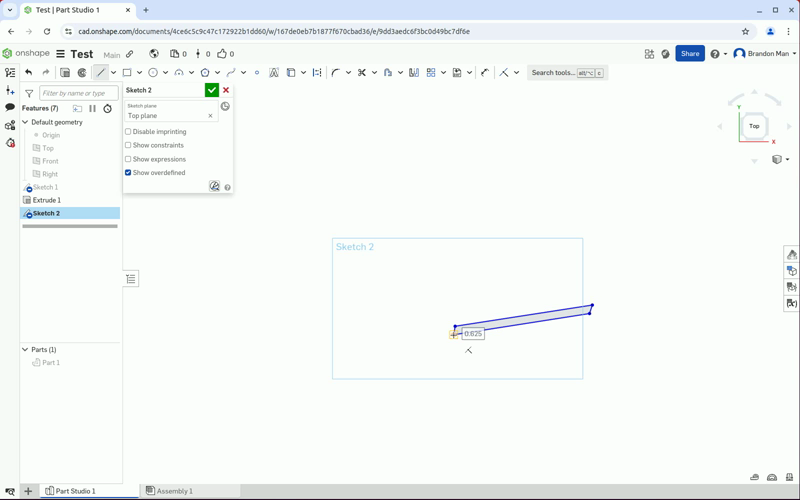
scroll(-6)
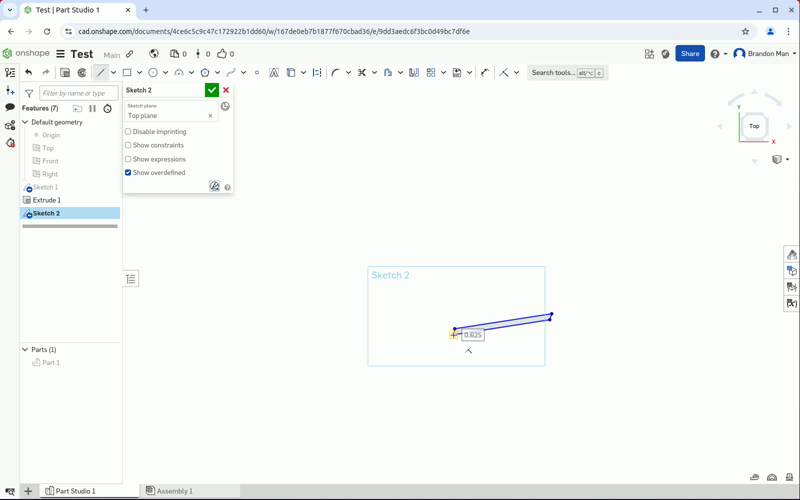
scroll(-6)
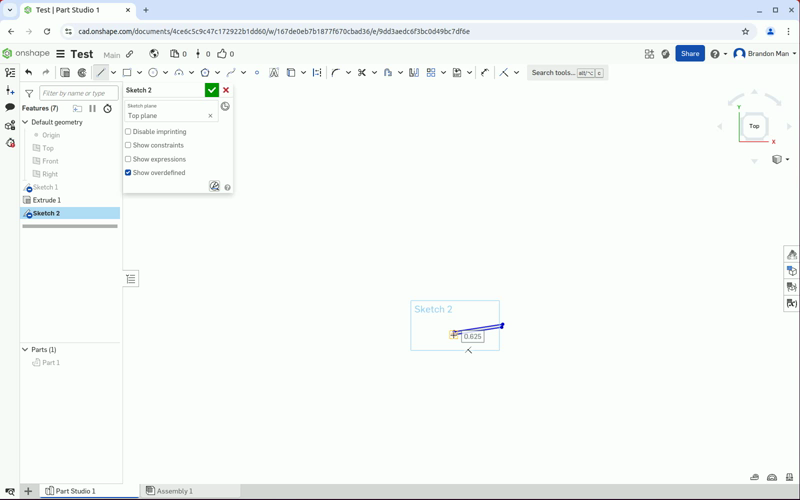
key(esc)
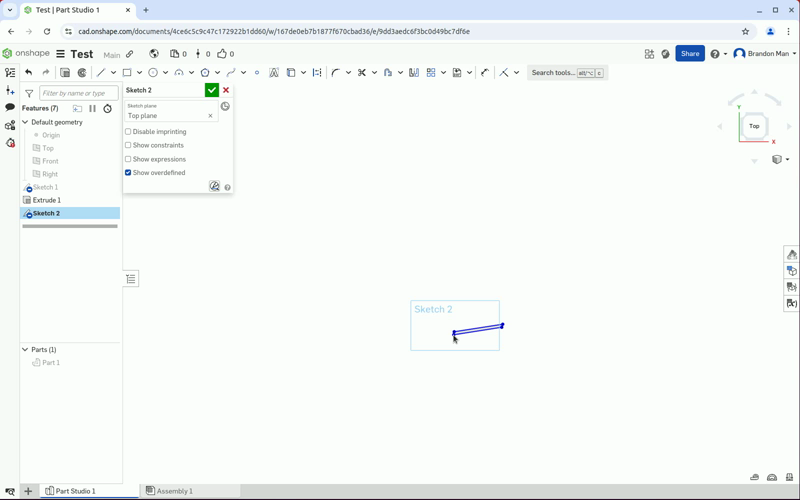
mouse_move(500, 324)
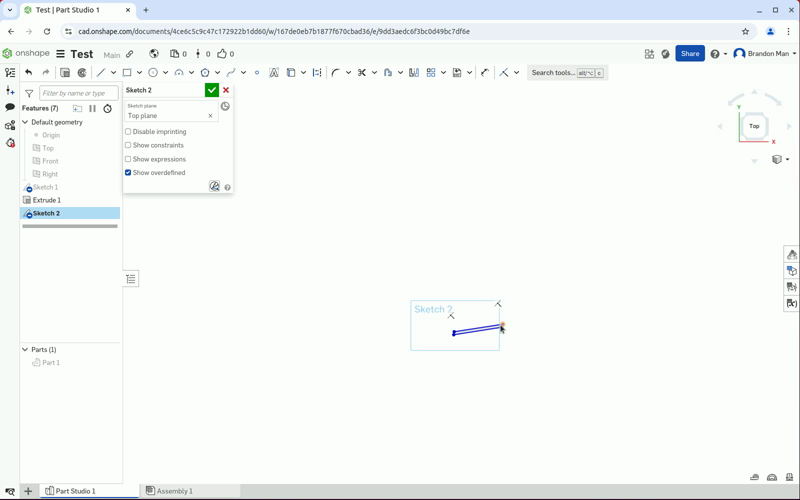
scroll(6)
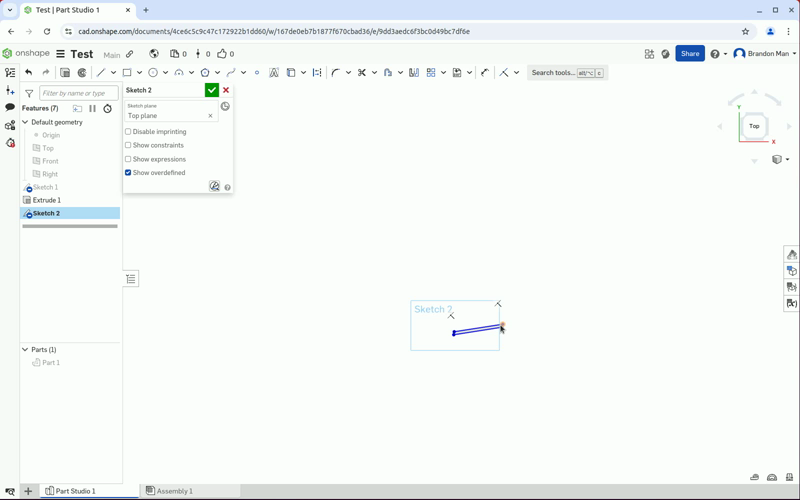
scroll(6)
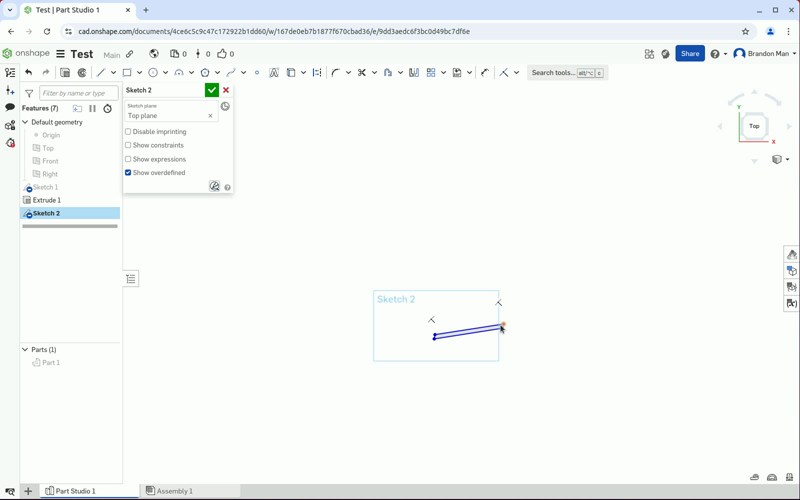
scroll(6)
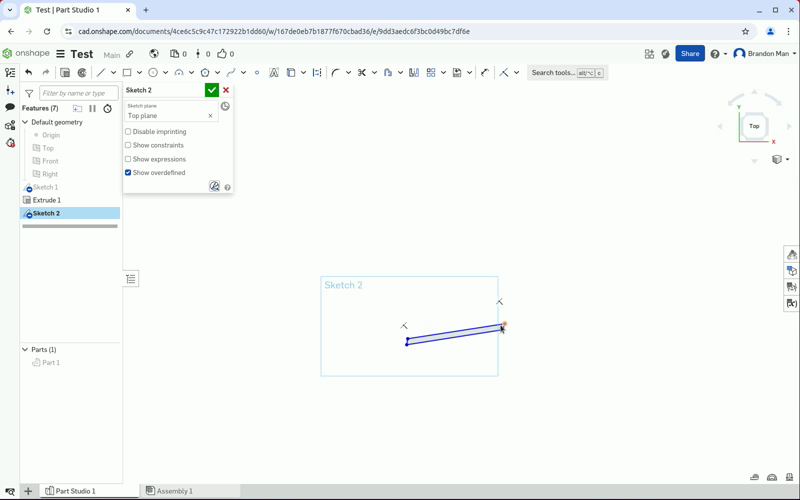
scroll(6)
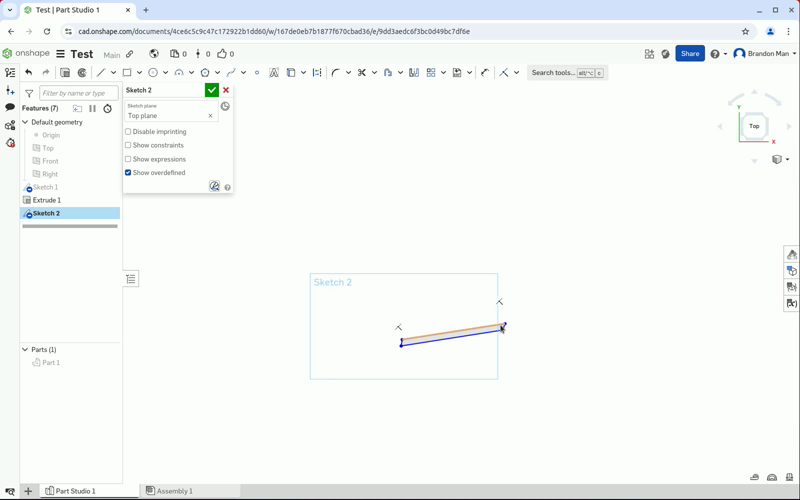
scroll(6)
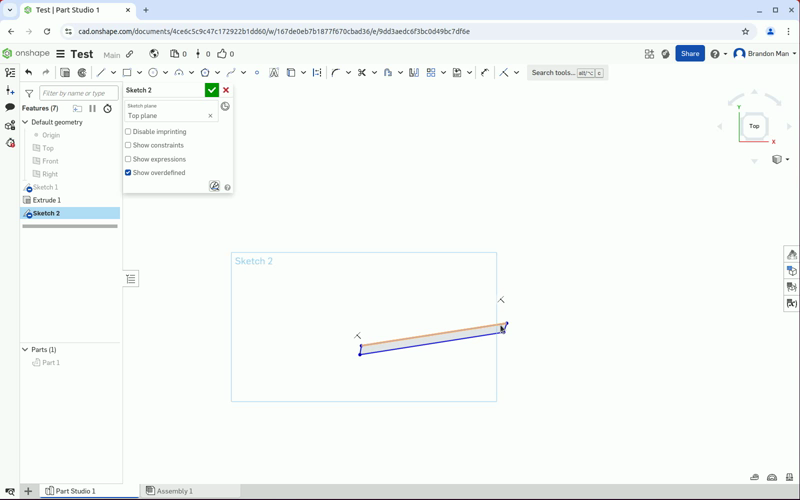
scroll(6)
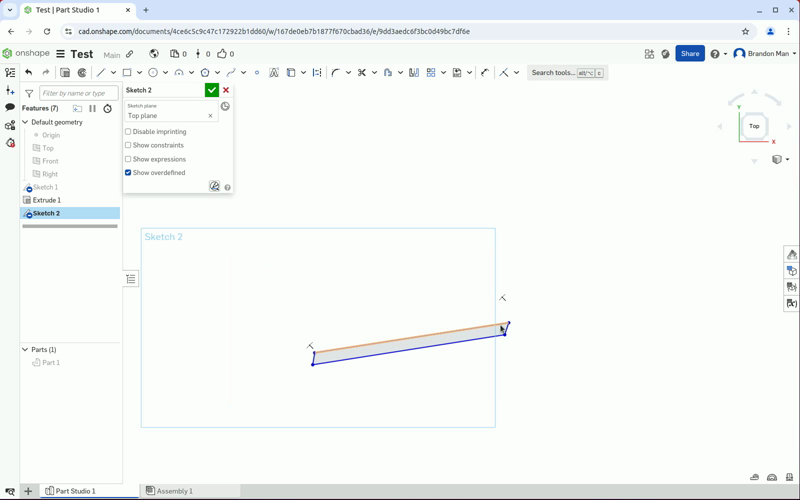
scroll(6)
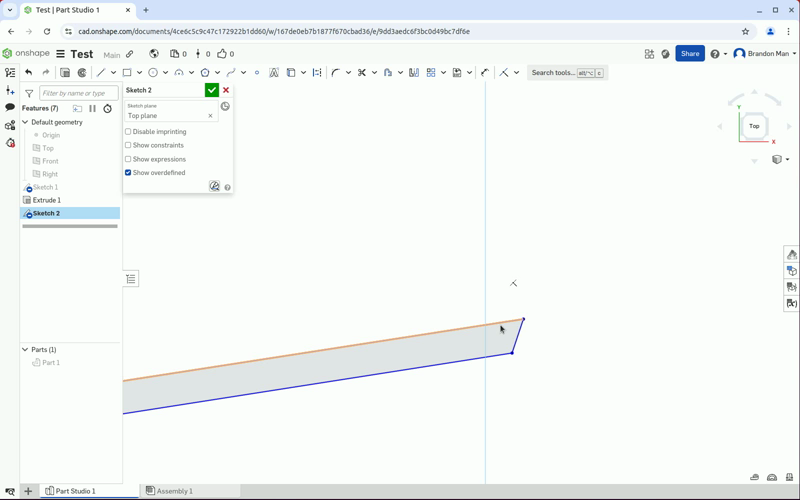
click(500, 324)
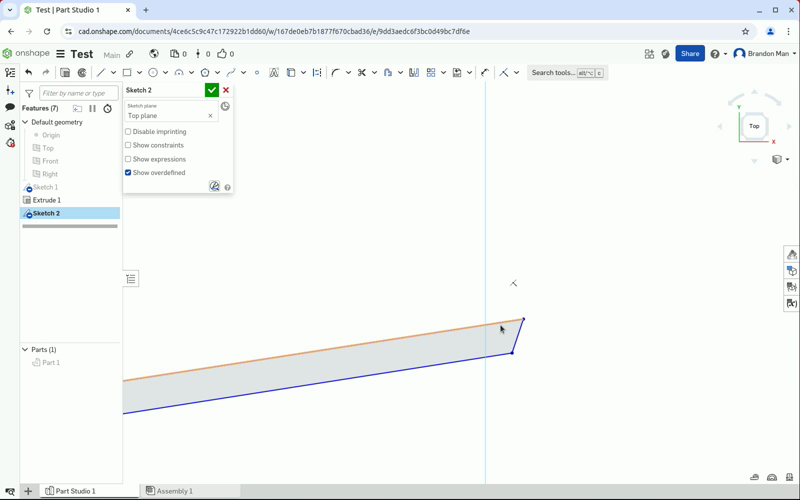
scroll(-6)
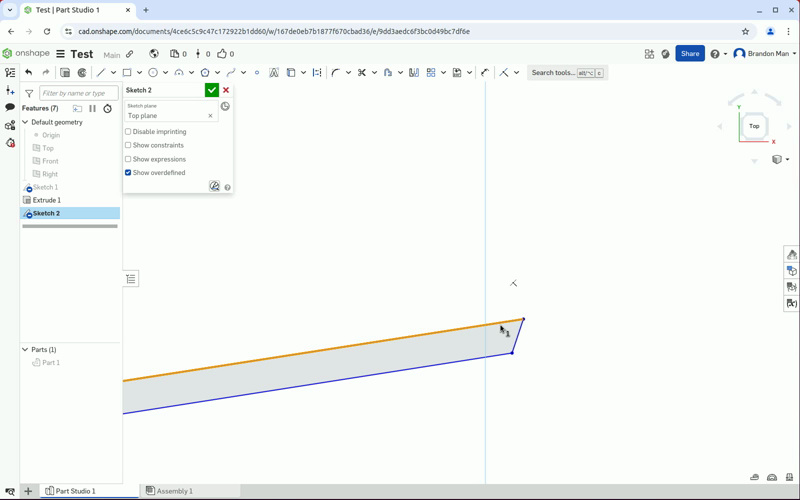
scroll(-6)
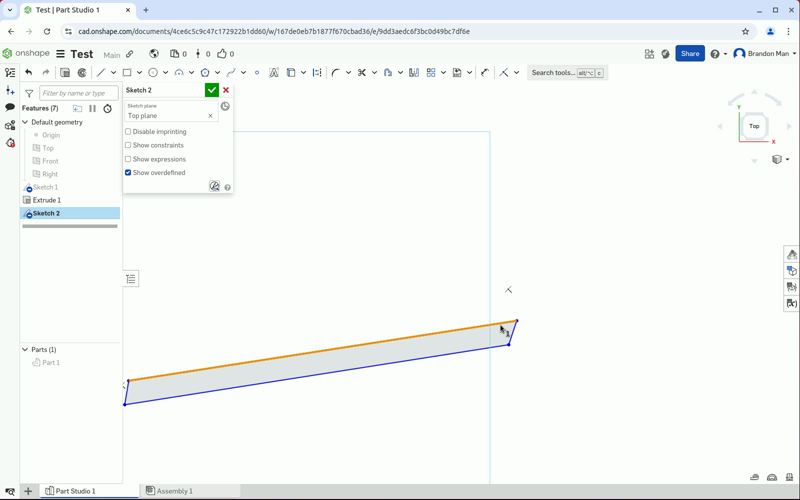
scroll(-6)
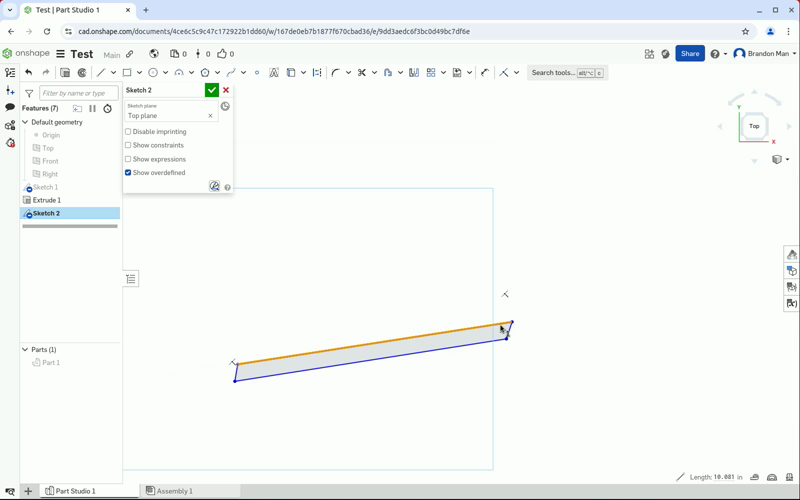
scroll(-6)
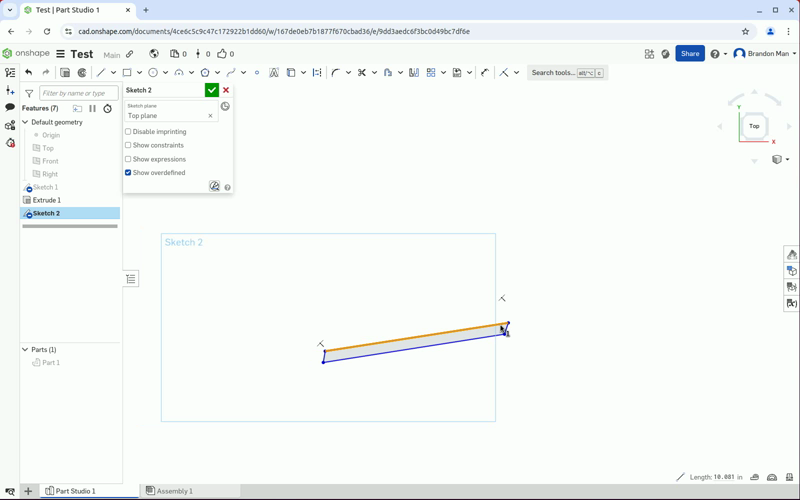
scroll(-6)
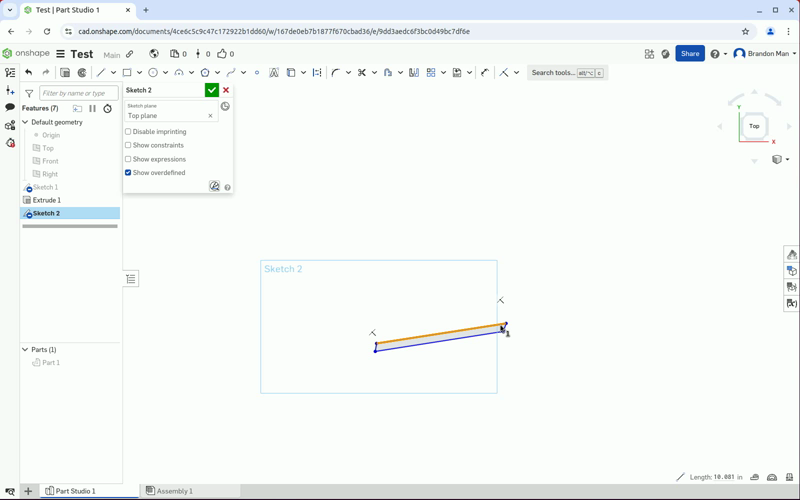
scroll(-6)
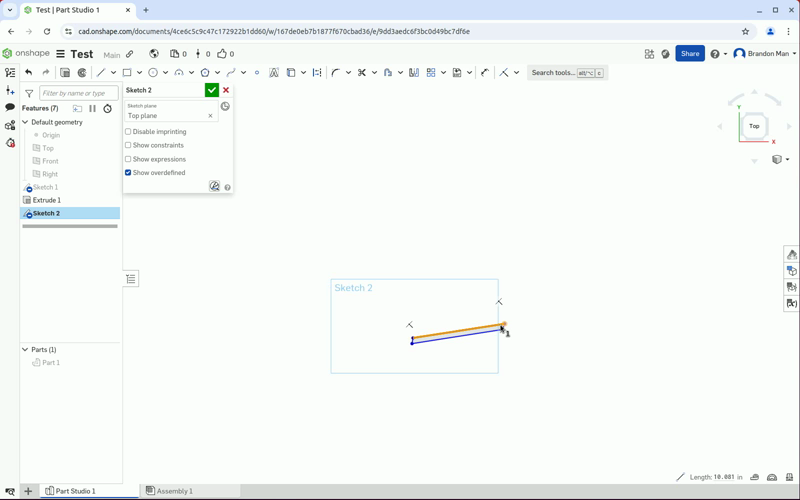
scroll(-6)
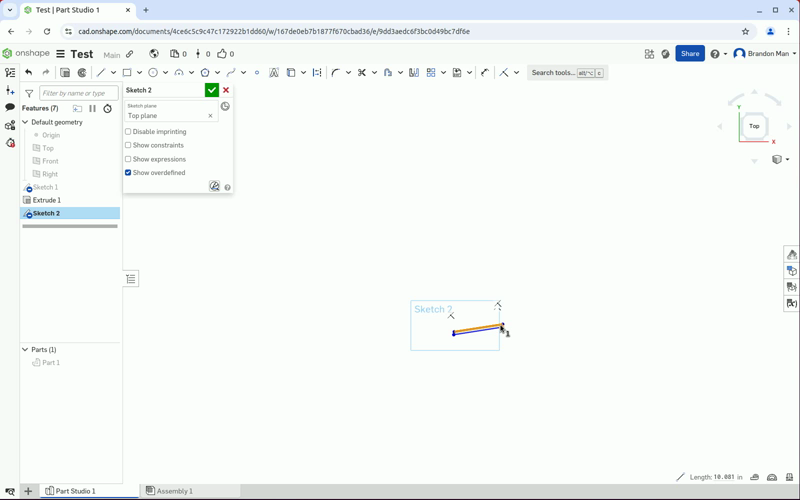
mouse_move(73, 352)
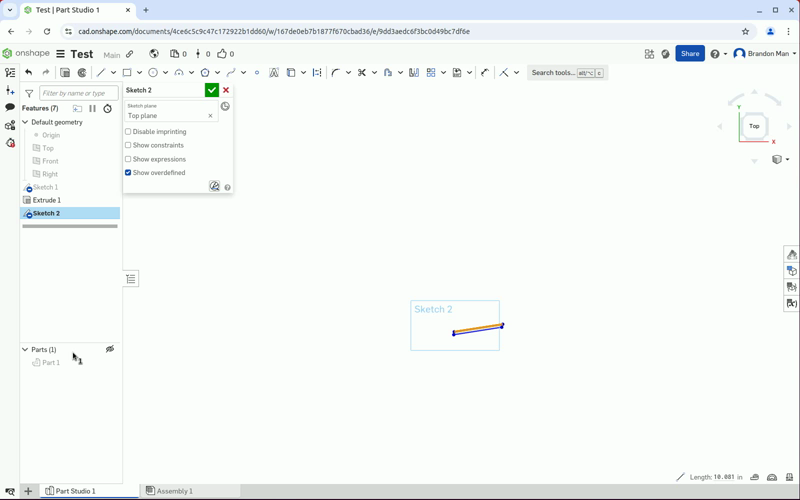
key(shift+y)
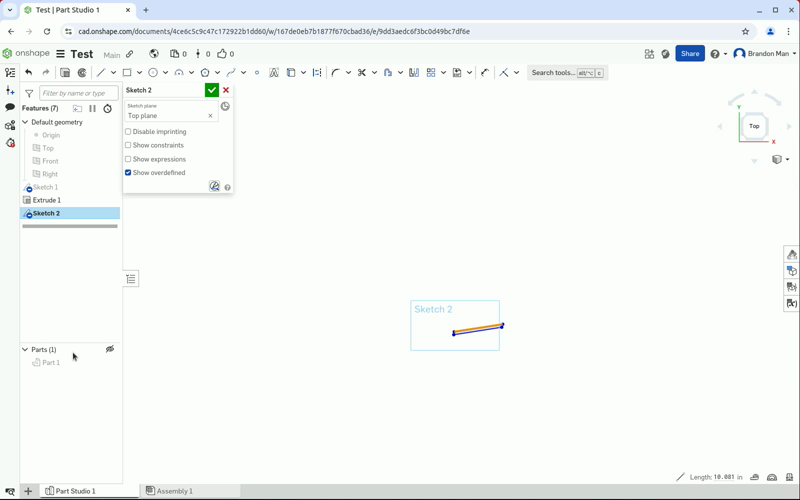
key(shift+e)
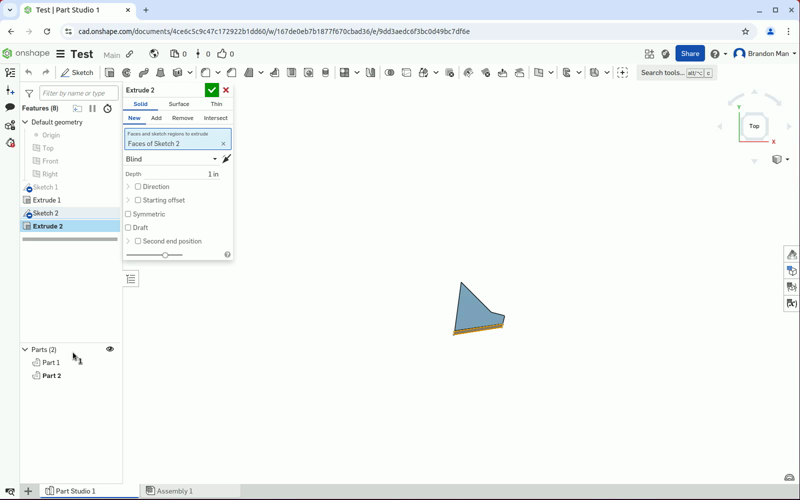
mouse_move(143, 106)
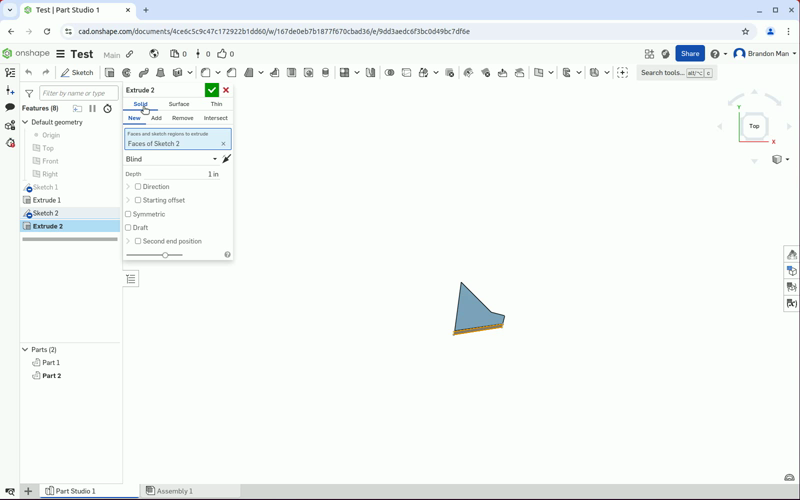
click(143, 106)
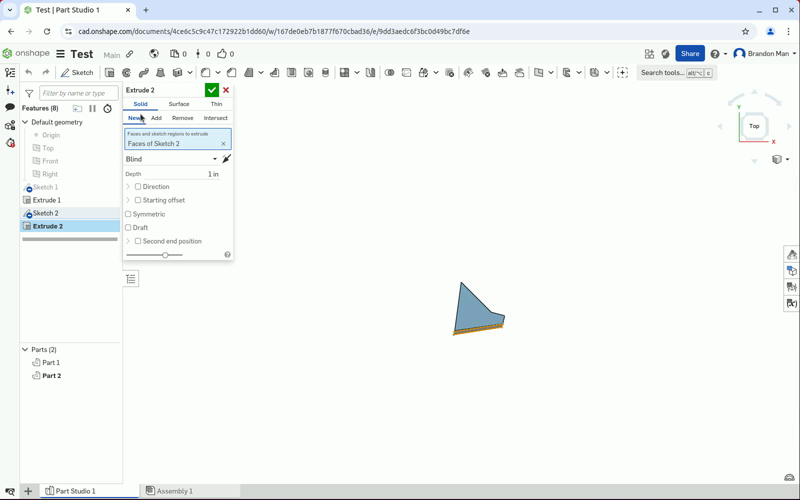
mouse_move(137, 120)
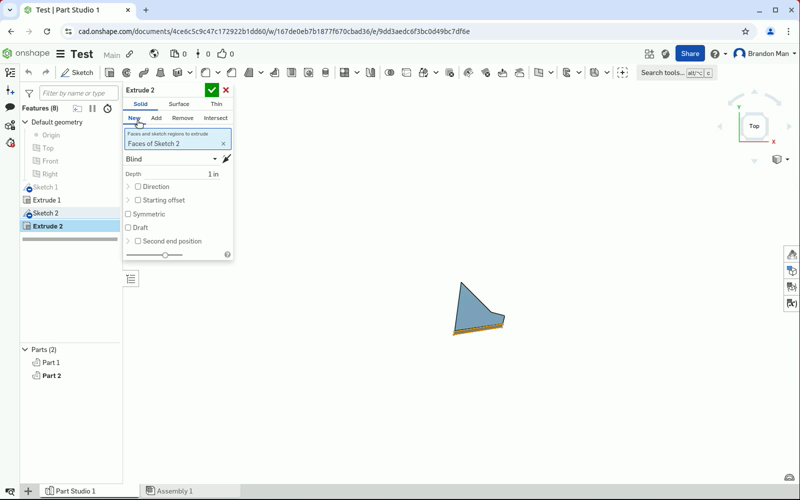
click(137, 120)
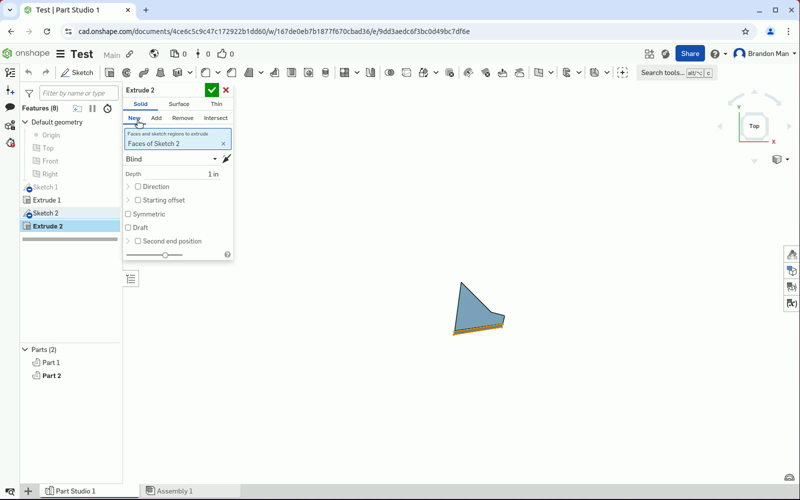
key(tab, 4)
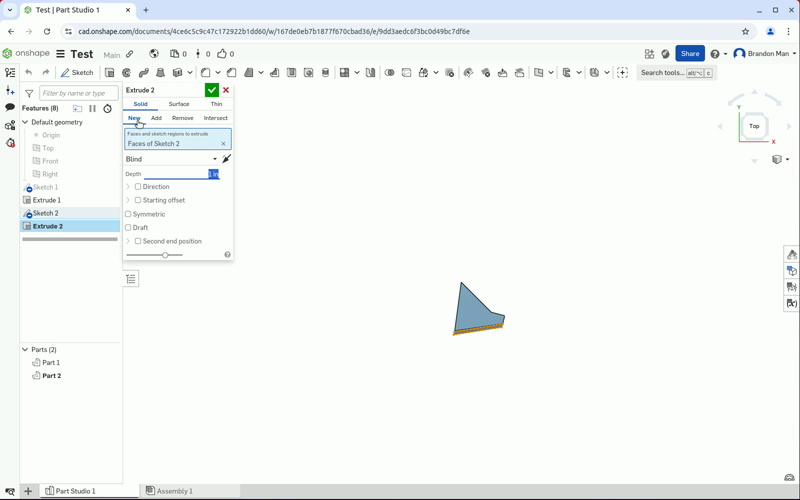
text(-0.241)
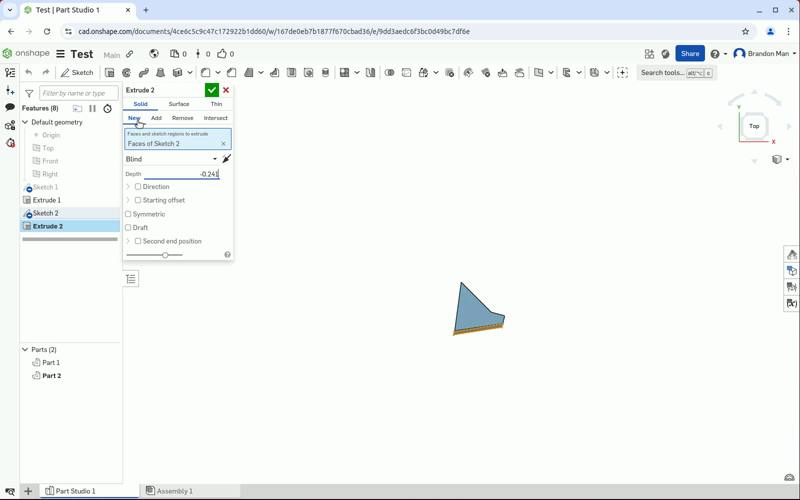
key(enter)
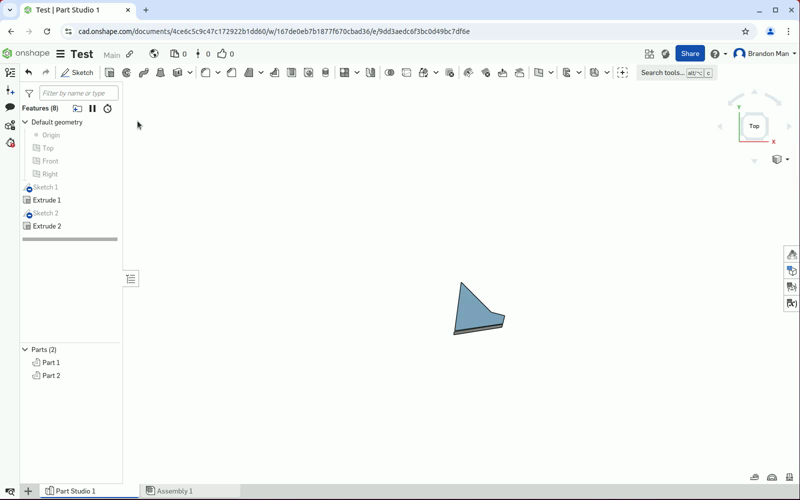
key(shift+h)
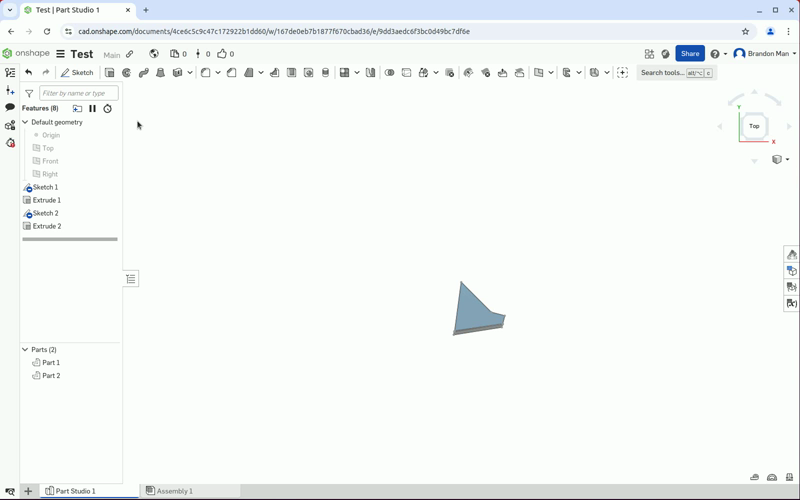
key(shift+h)
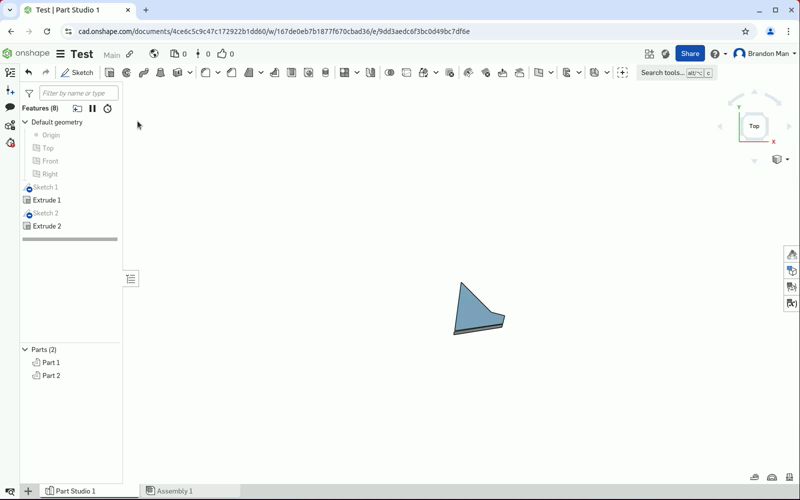
mouse_move(73, 189)
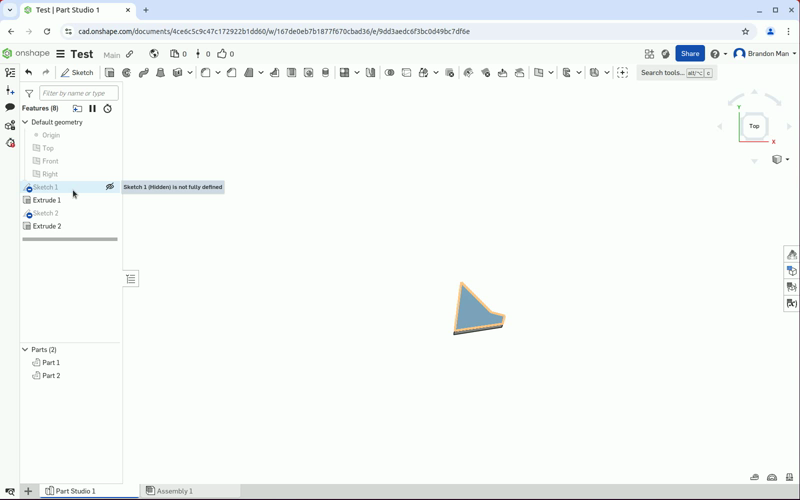
click(73, 189)
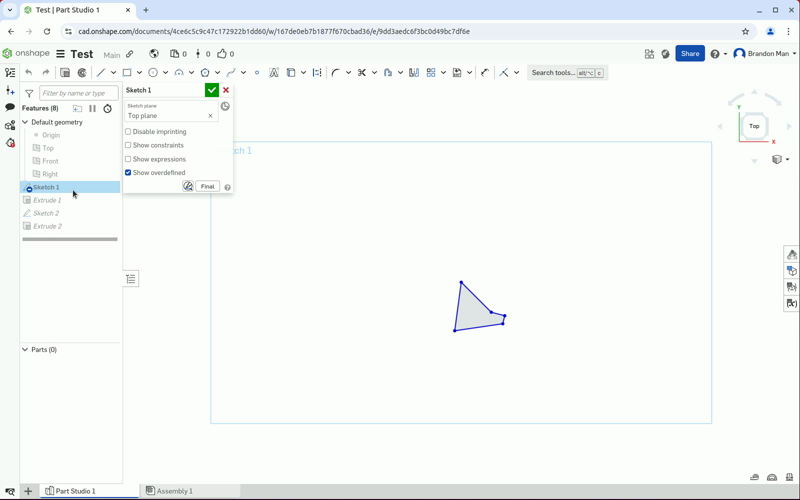
mouse_move(229, 92)
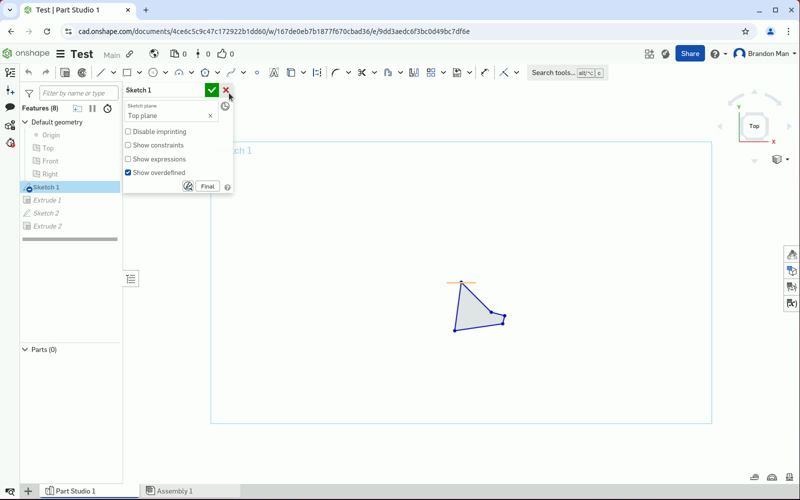
click(229, 92)
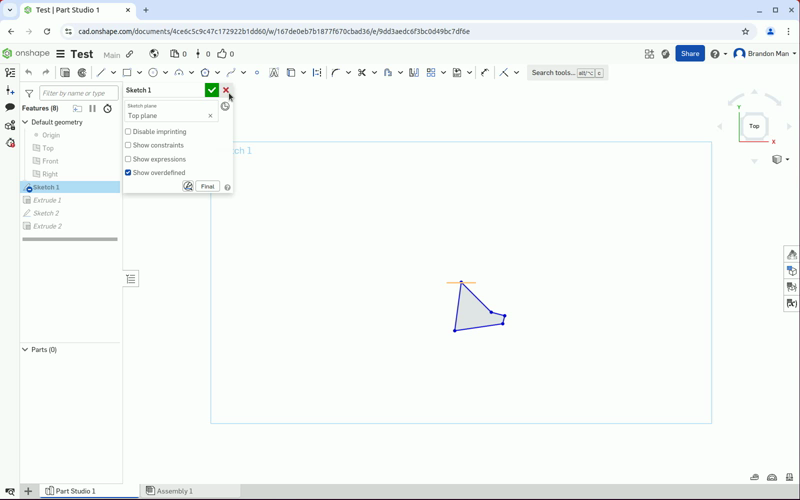
key(shift+s)
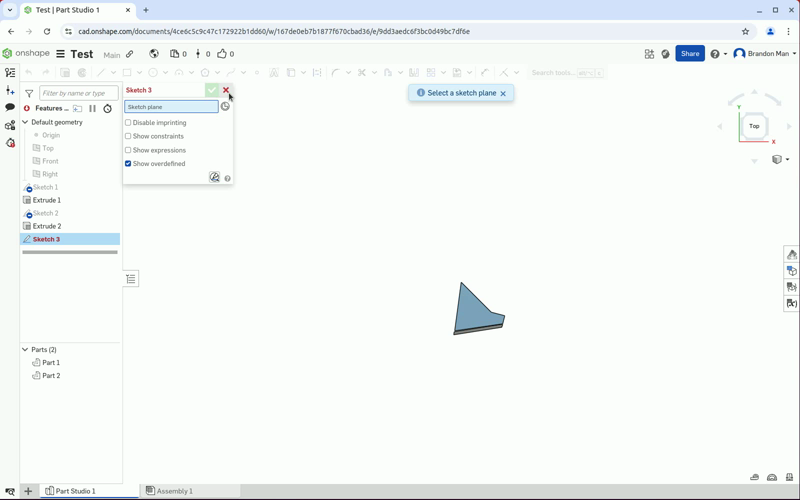
mouse_move(73, 150)
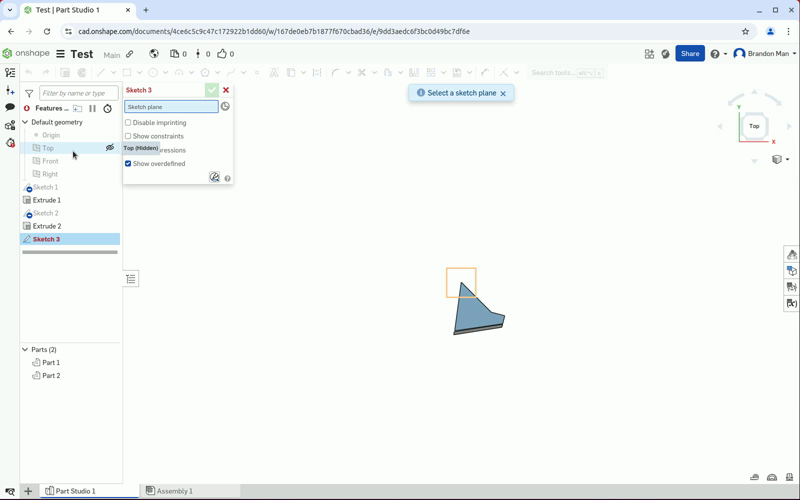
click(73, 150)
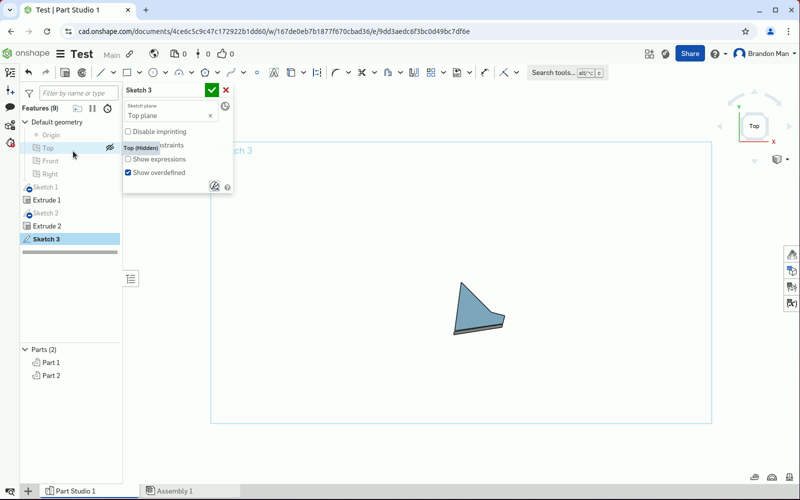
mouse_move(73, 352)
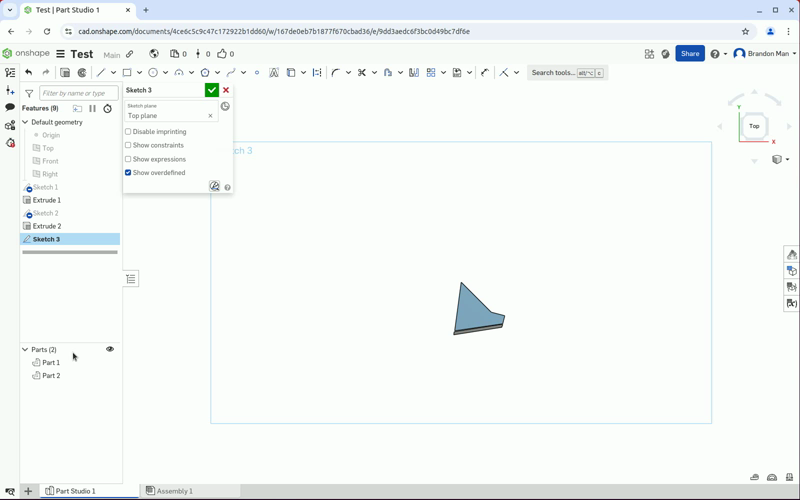
key(y)
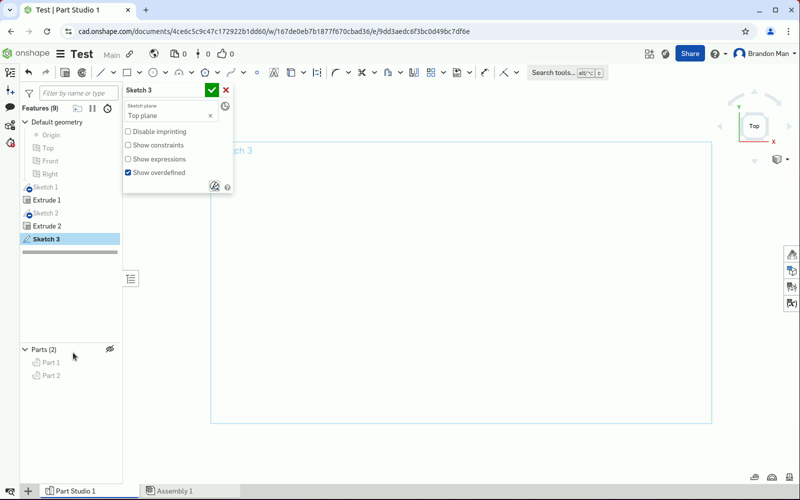
key(l)
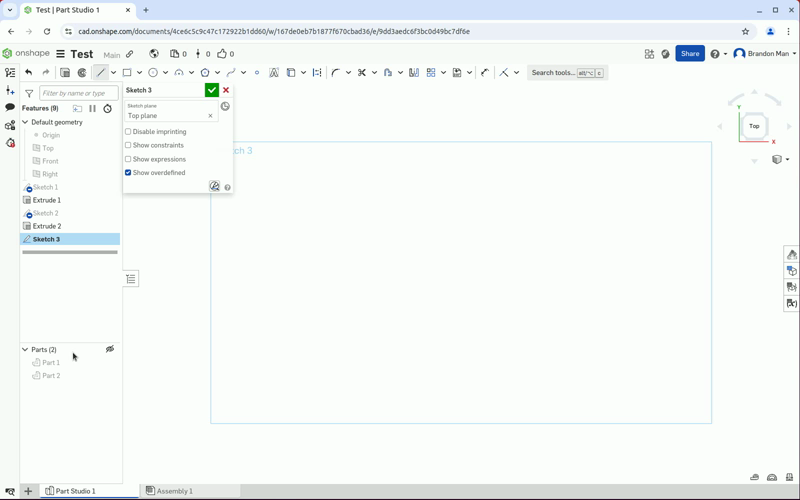
key_down(shift)
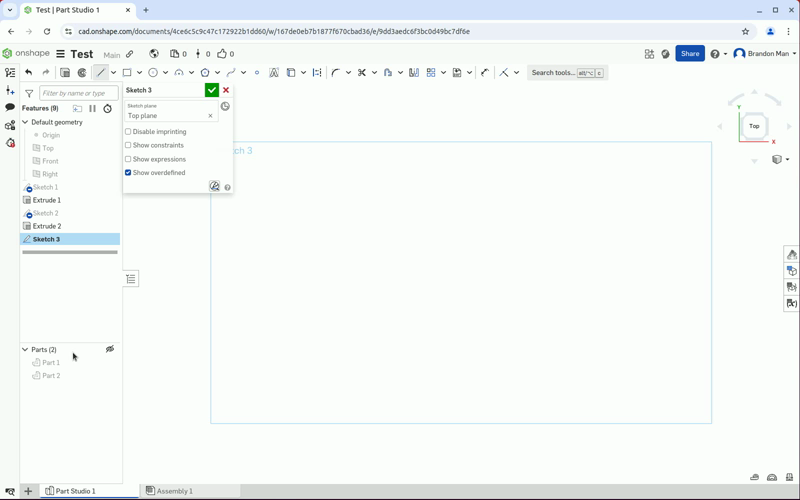
mouse_move(452, 351)
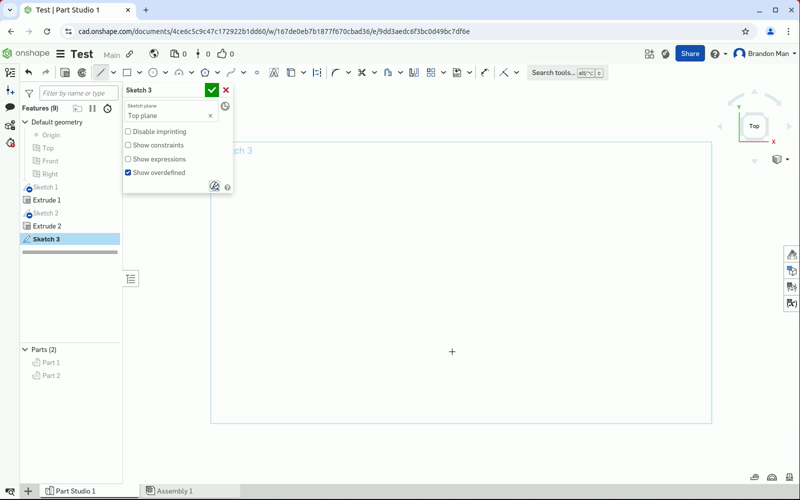
click(452, 351)
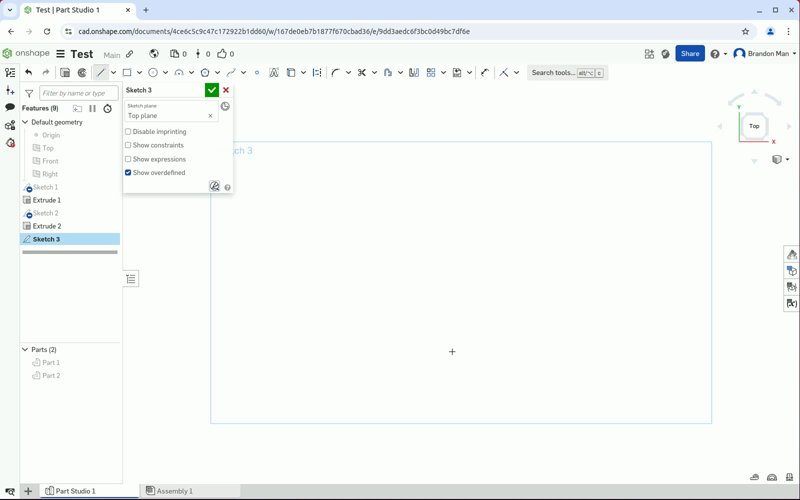
key_up(shift)
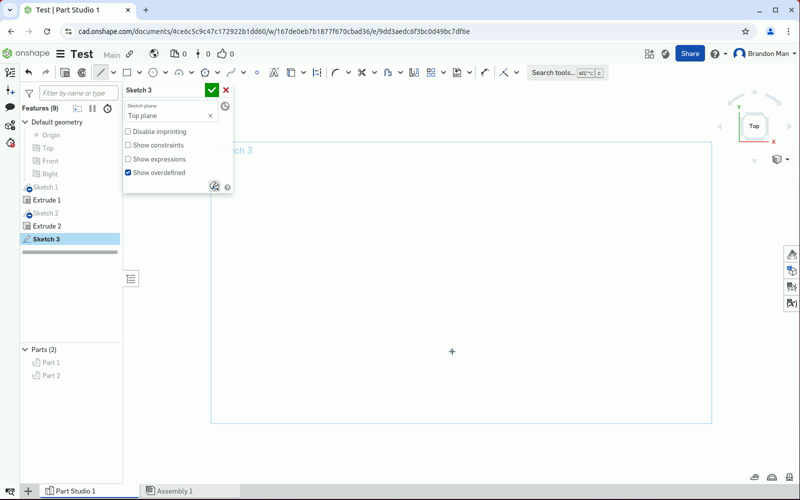
key_down(shift)
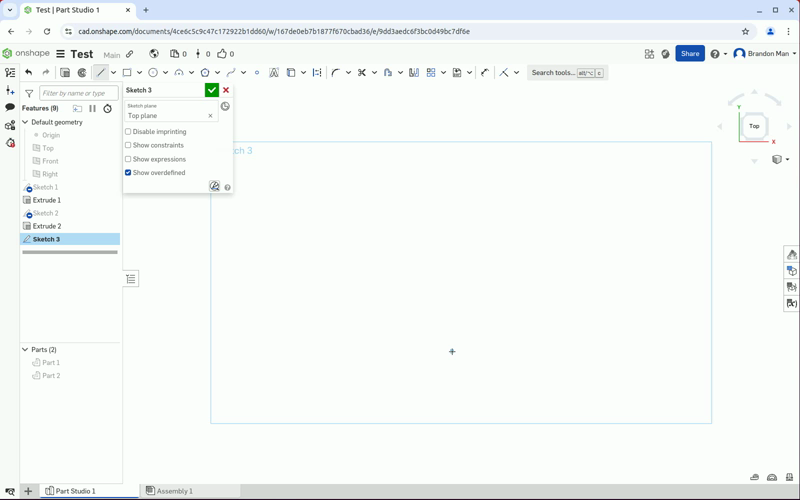
mouse_move(482, 351)
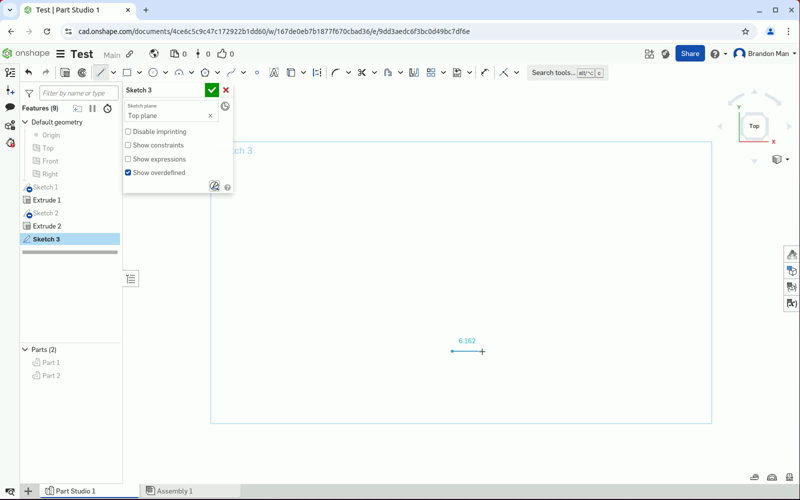
mouse_move(475, 371)
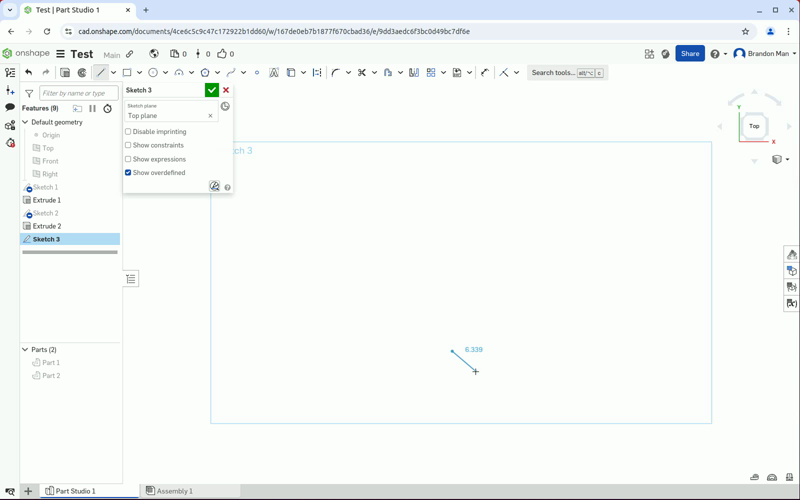
click(475, 371)
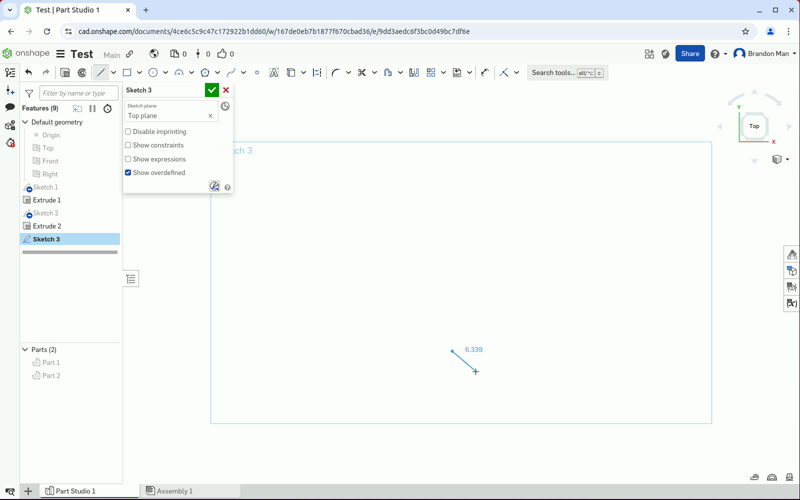
key_up(shift)
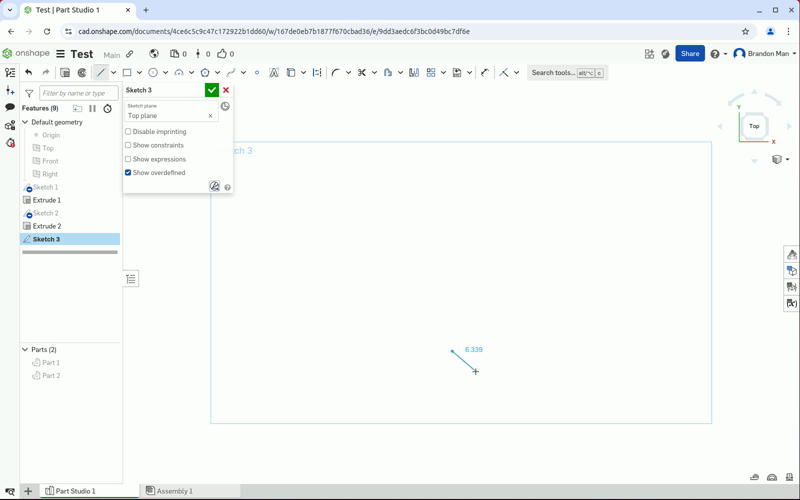
key_down(shift)
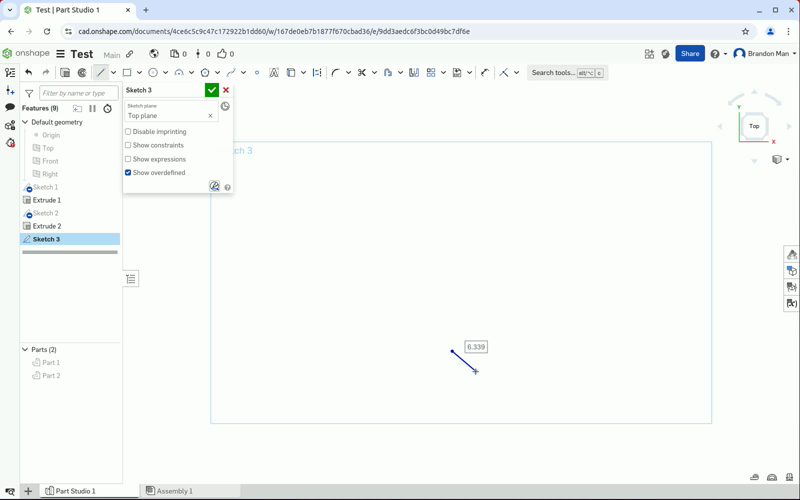
mouse_move(505, 371)
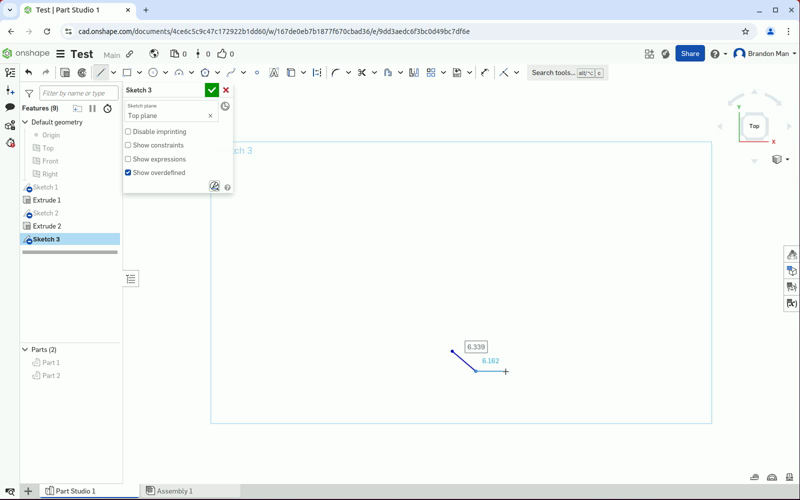
mouse_move(490, 375)
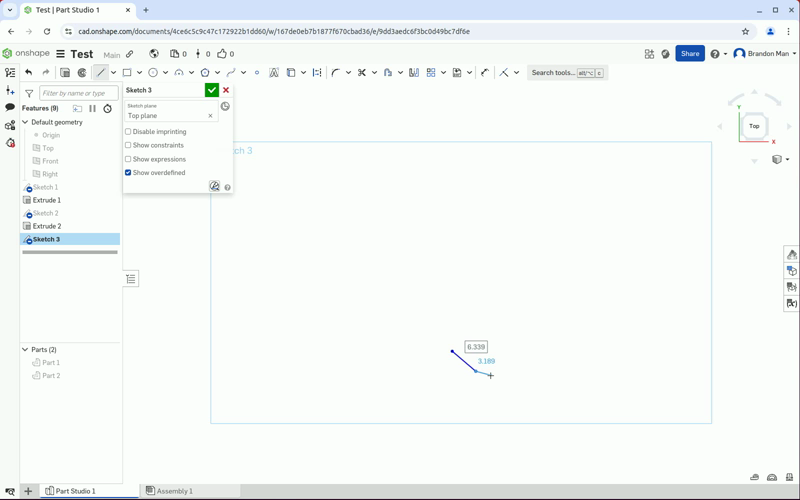
click(490, 375)
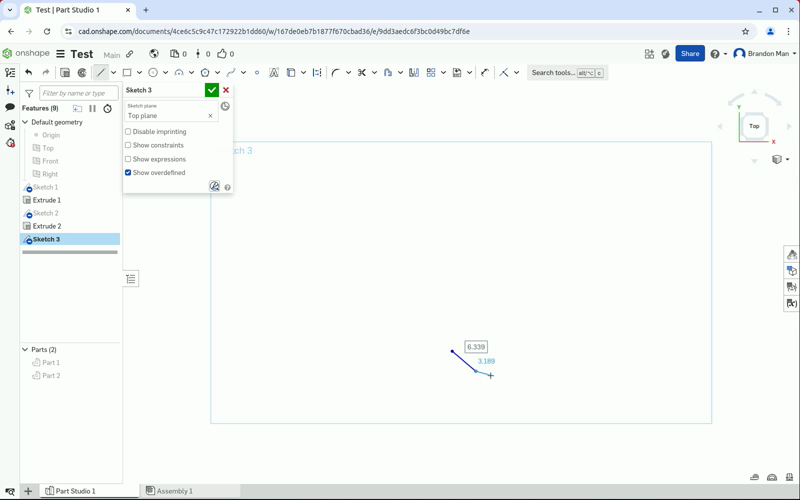
key_up(shift)
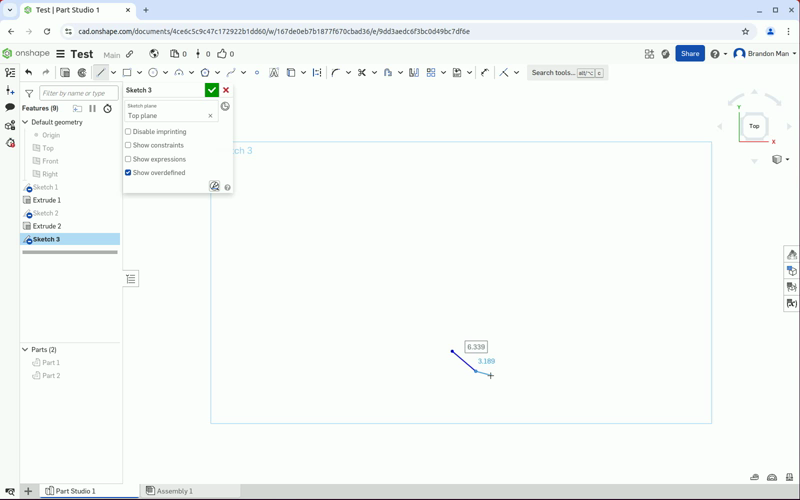
key_down(shift)
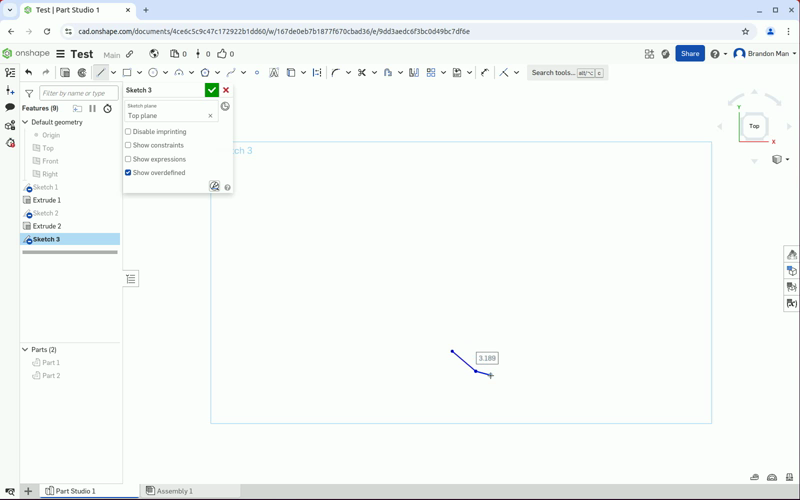
mouse_move(520, 375)
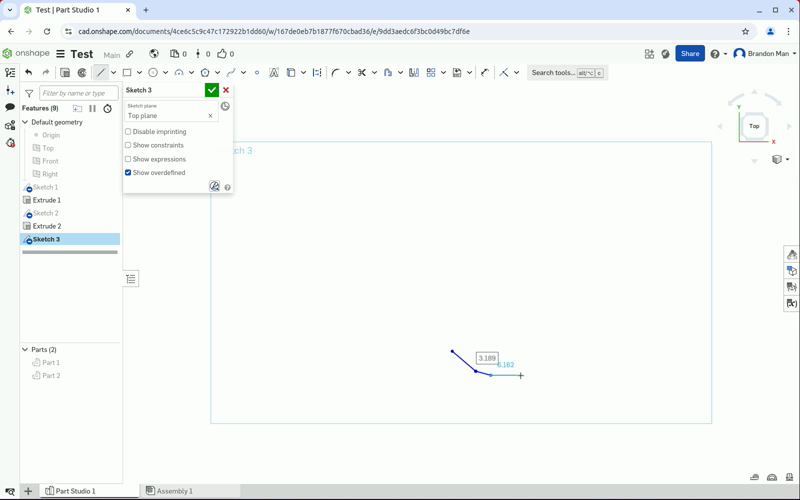
mouse_move(502, 326)
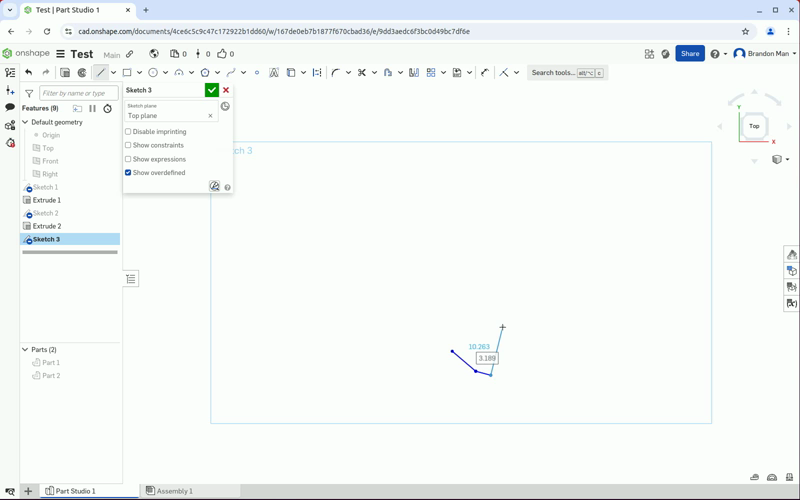
click(502, 326)
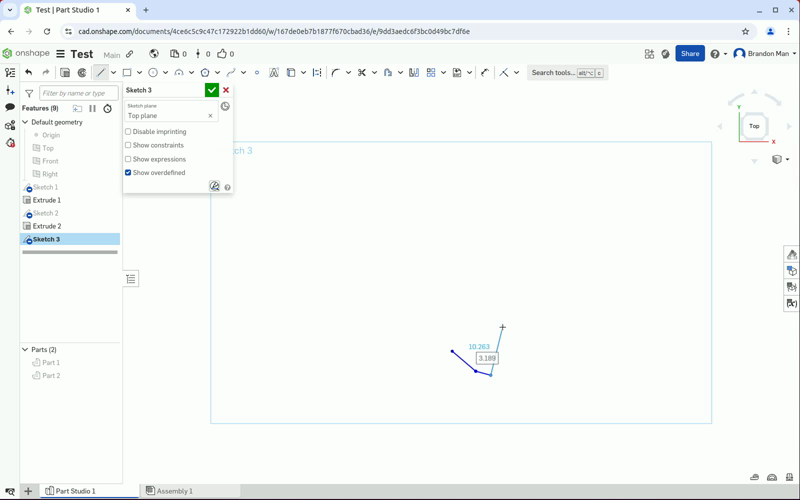
key_up(shift)
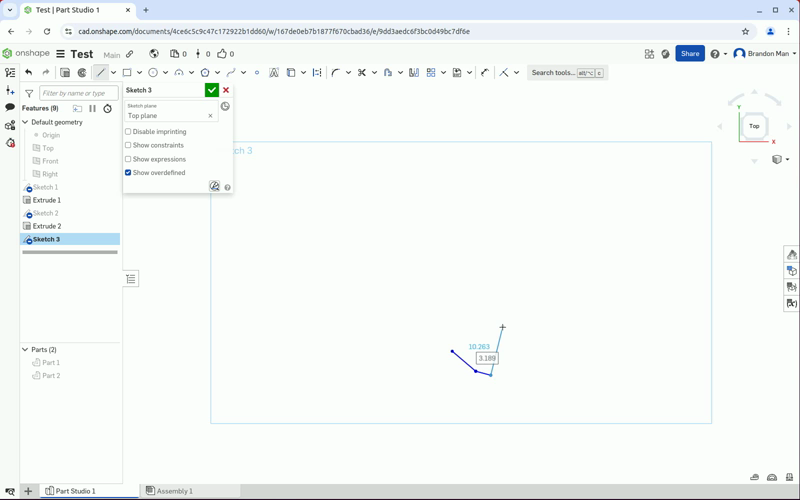
key_down(shift)
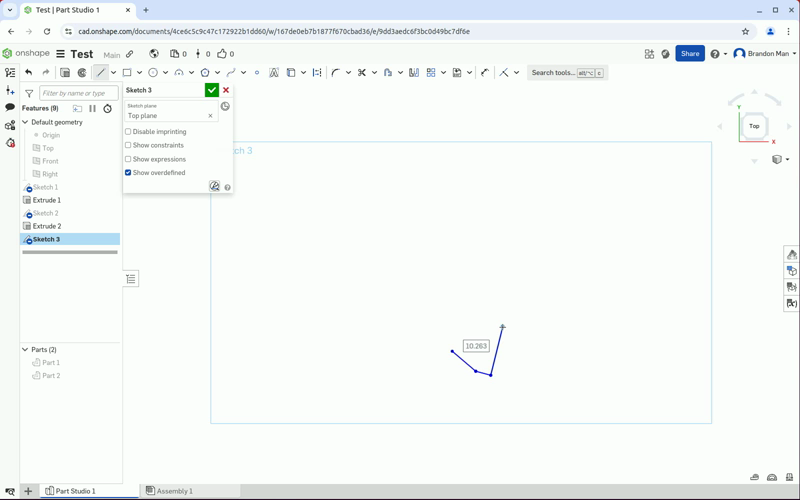
mouse_move(532, 326)
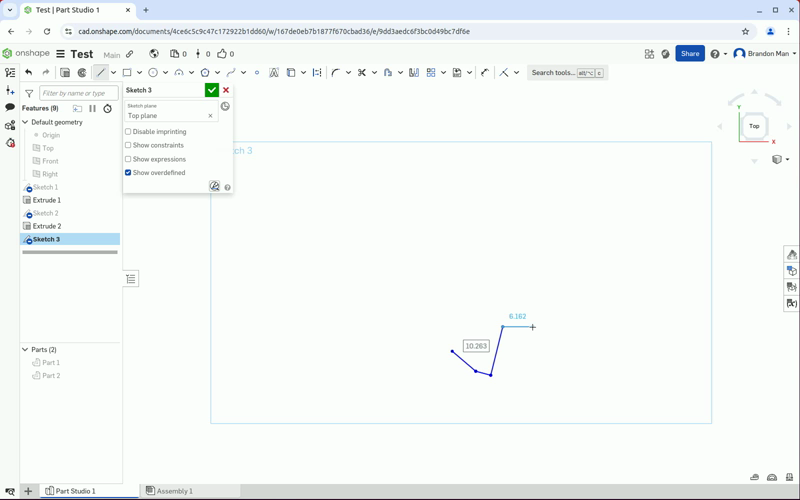
mouse_move(454, 333)
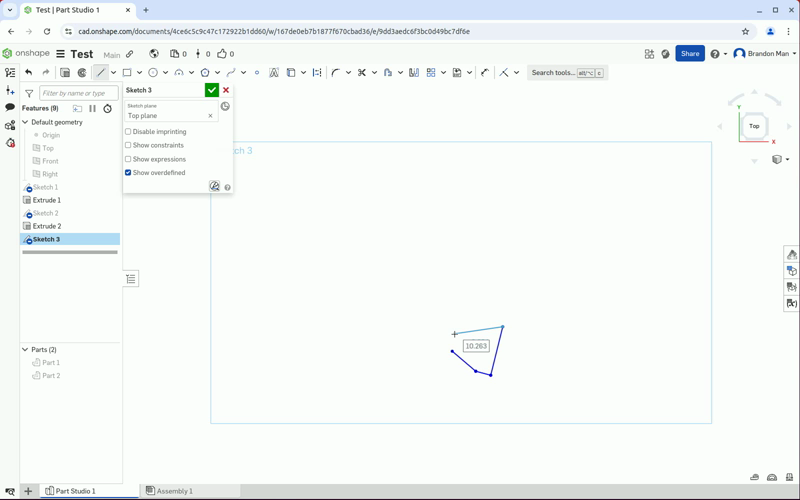
click(454, 333)
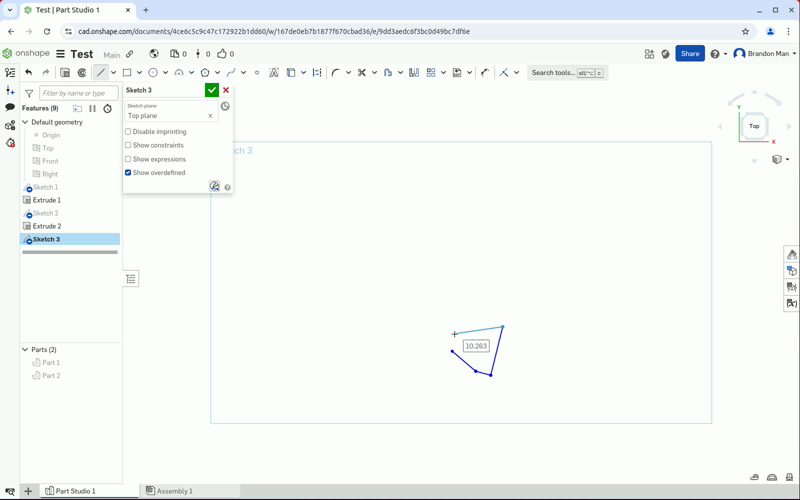
key_up(shift)
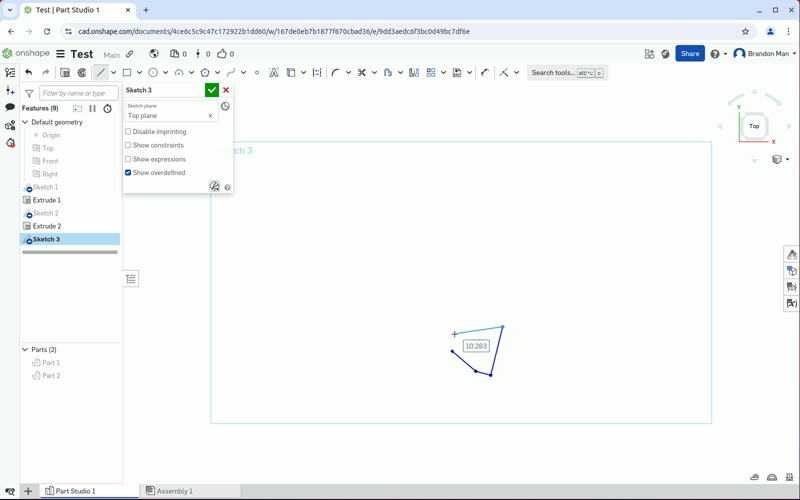
mouse_move(484, 333)
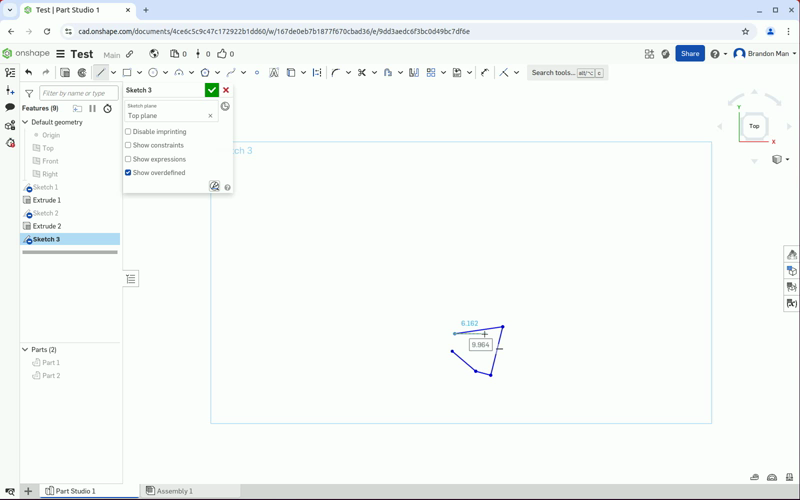
key_down(shift)
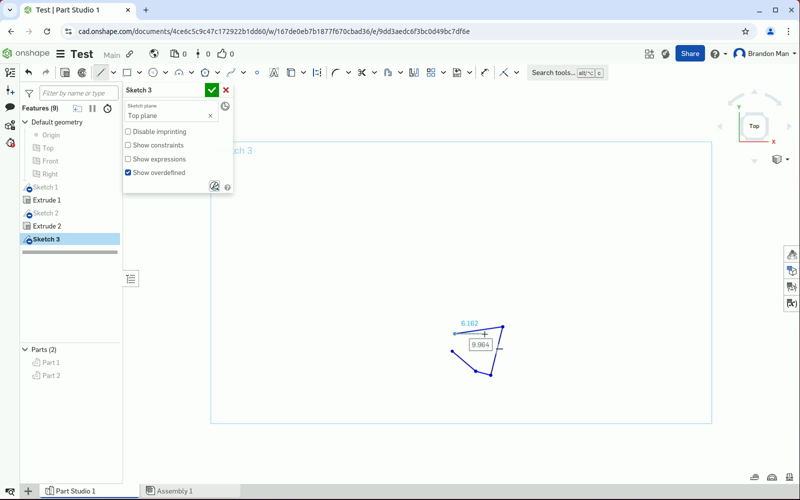
mouse_move(452, 351)
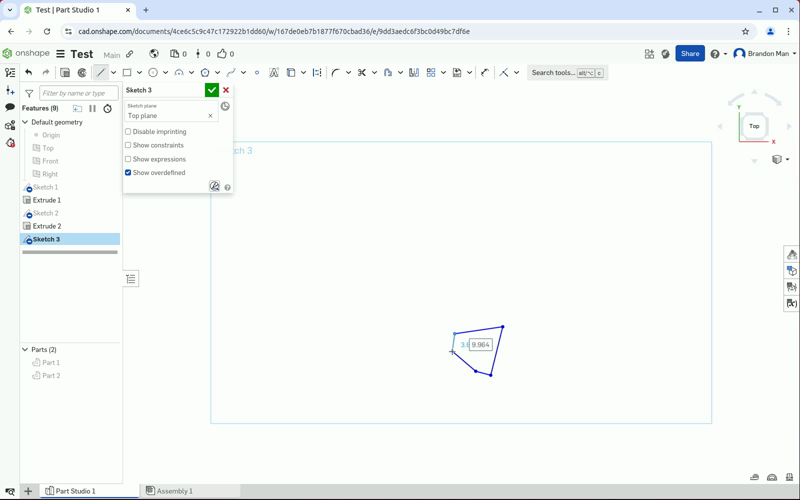
key_up(shift)
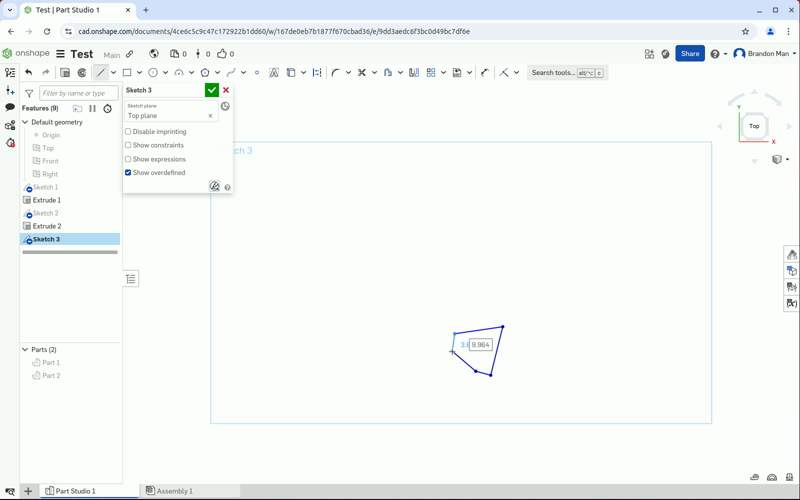
click(452, 351)
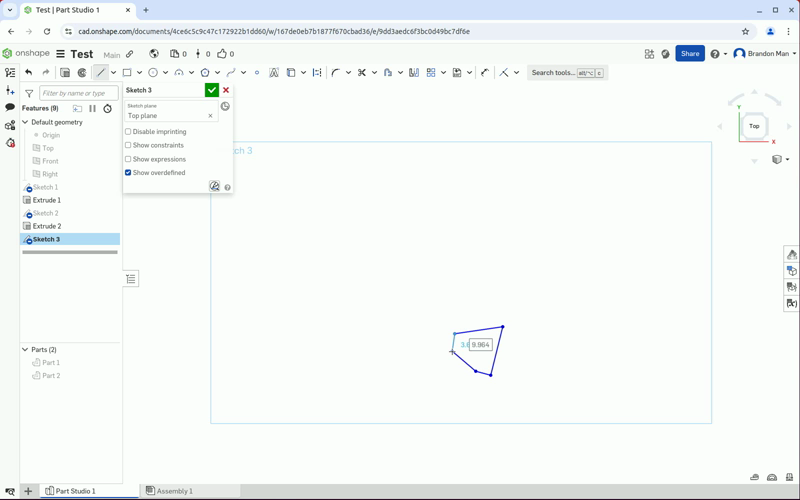
key(esc)
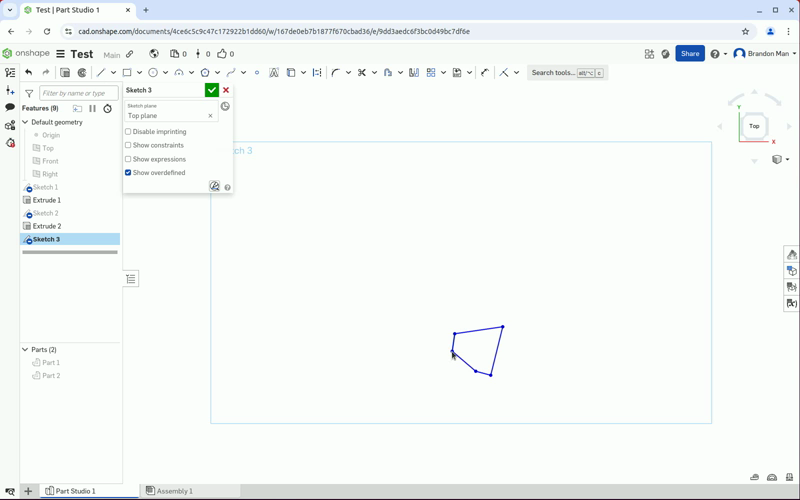
mouse_move(461, 334)
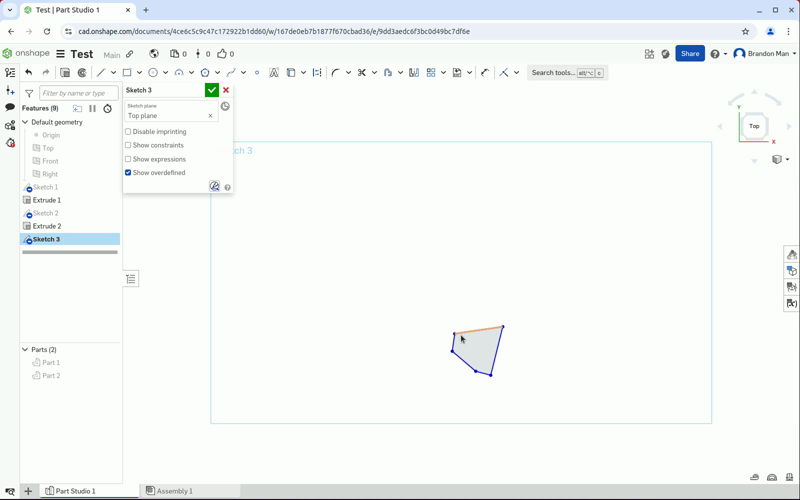
scroll(6)
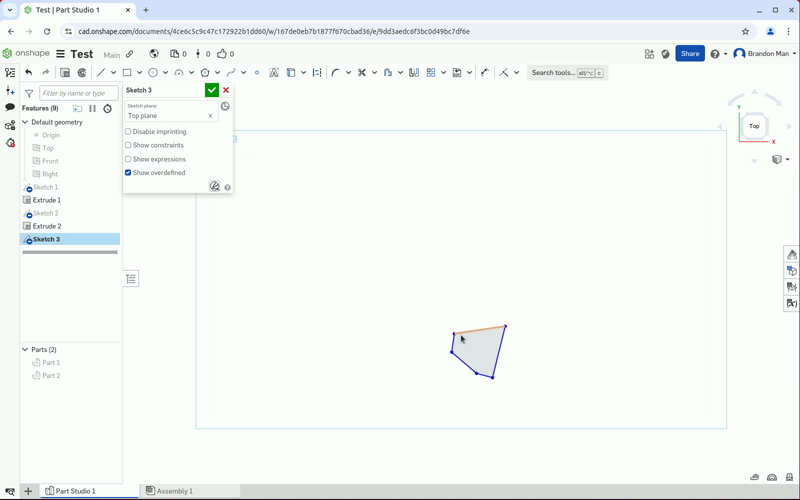
scroll(6)
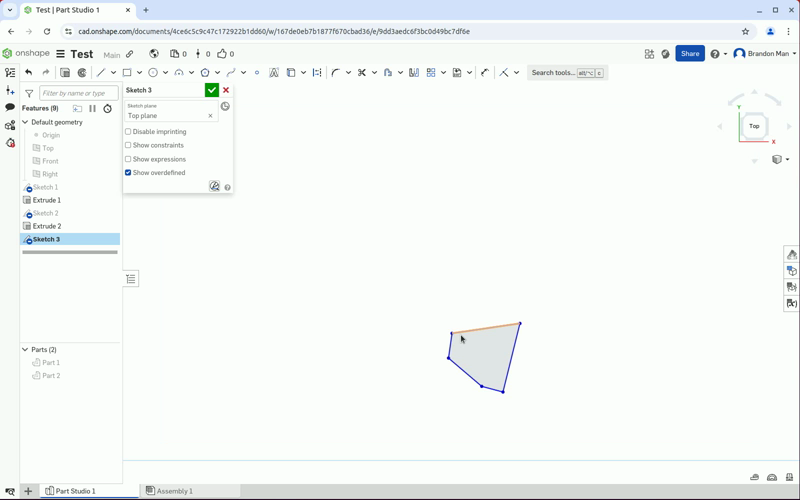
scroll(6)
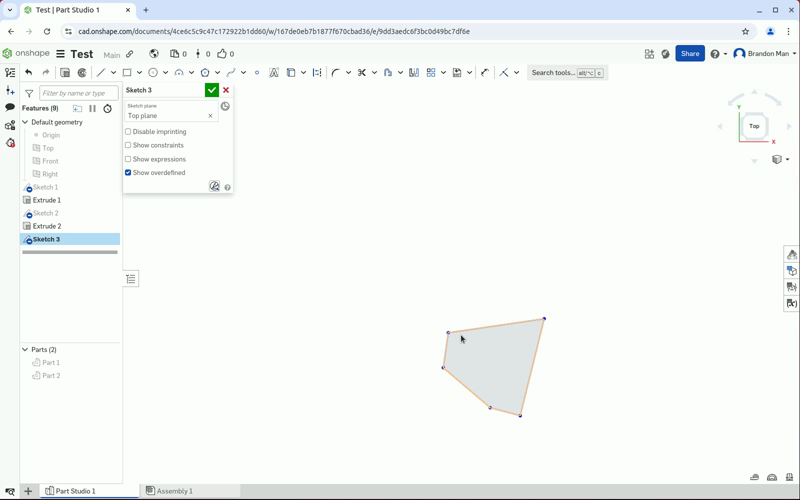
scroll(6)
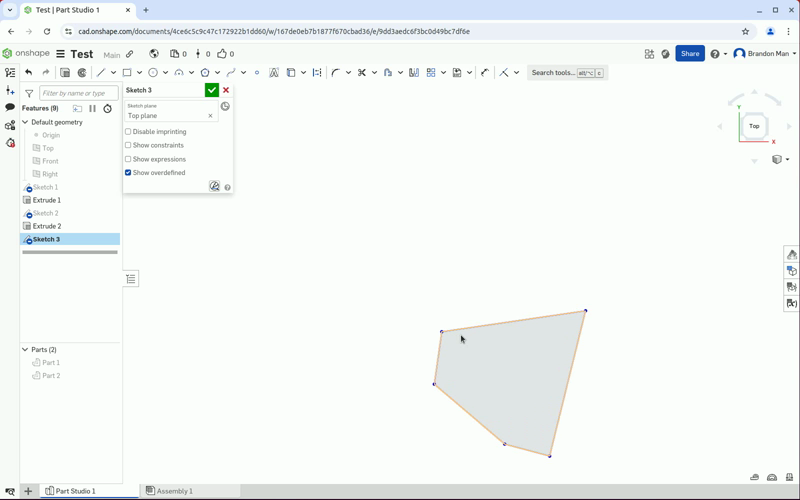
scroll(6)
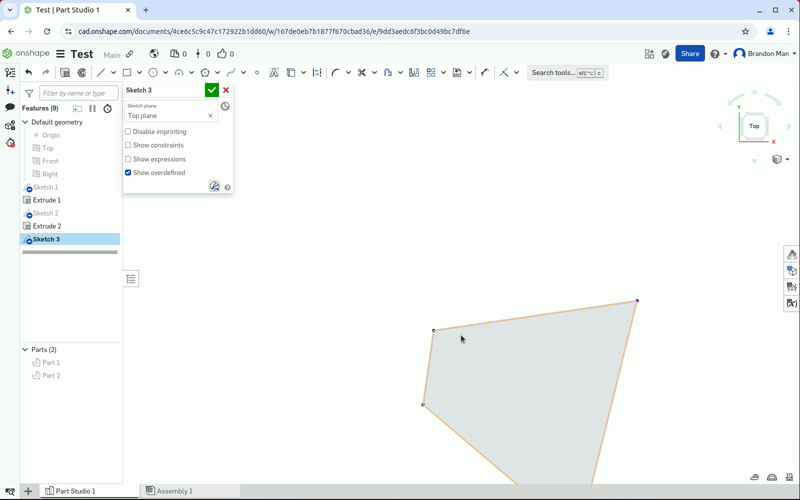
scroll(6)
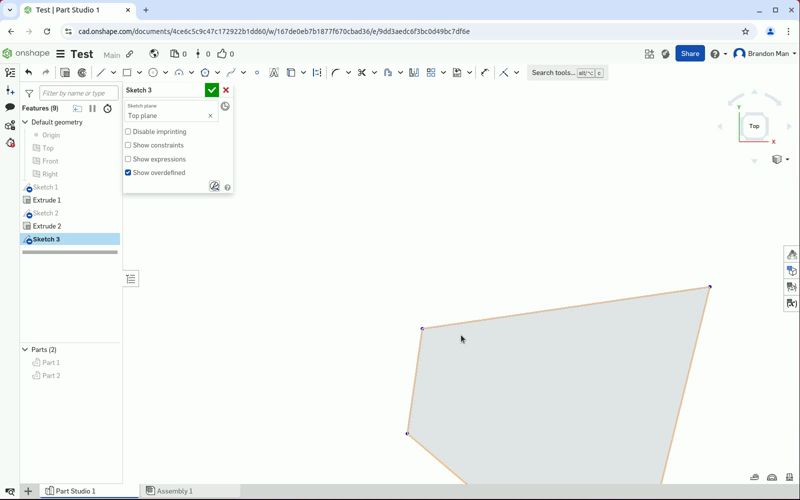
scroll(6)
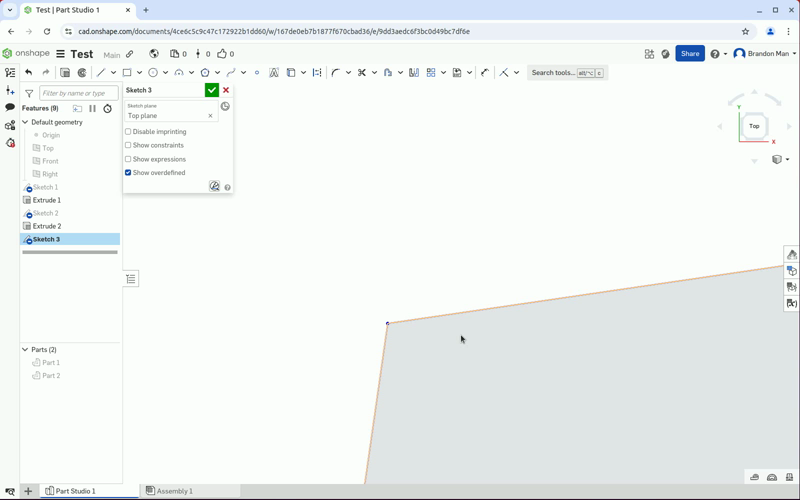
click(461, 334)
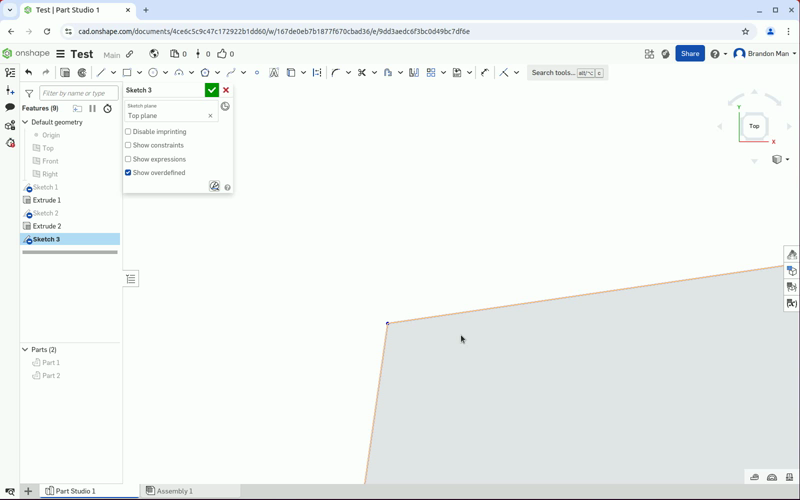
scroll(-6)
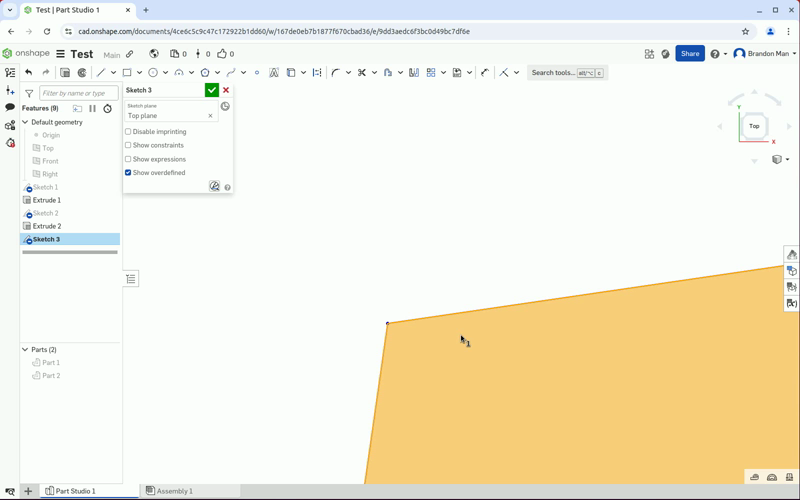
scroll(-6)
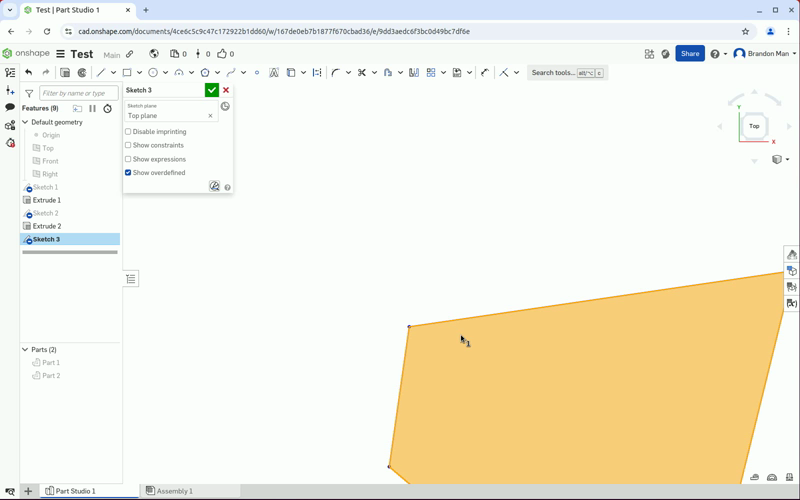
scroll(-6)
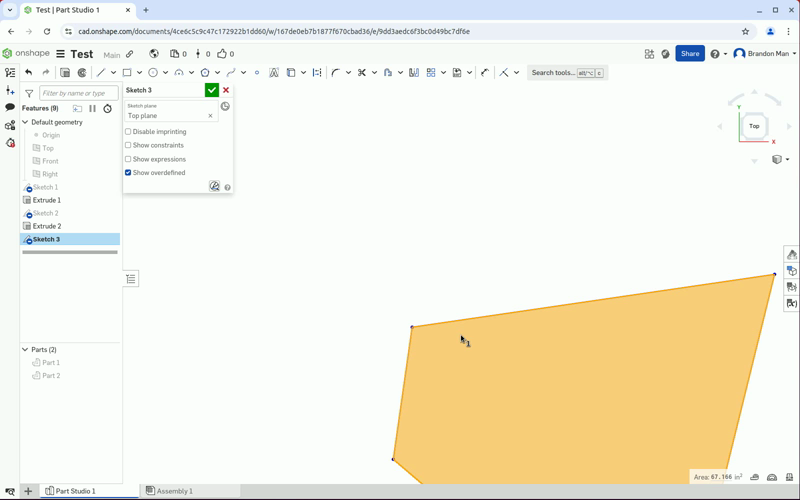
scroll(-6)
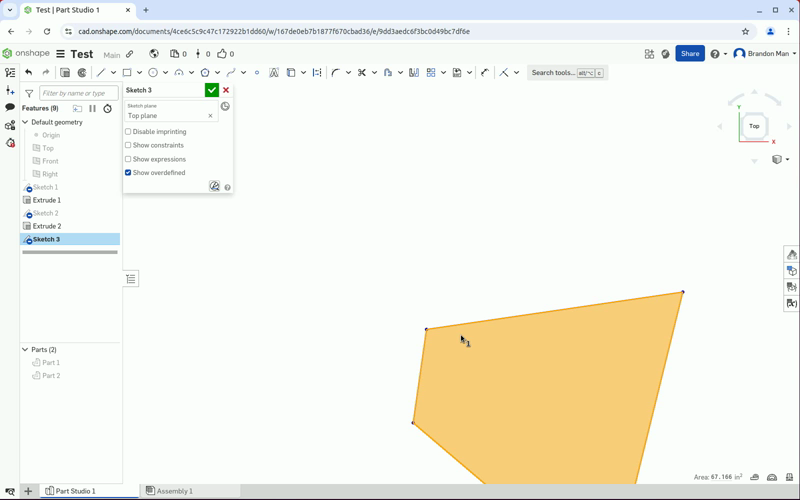
scroll(-6)
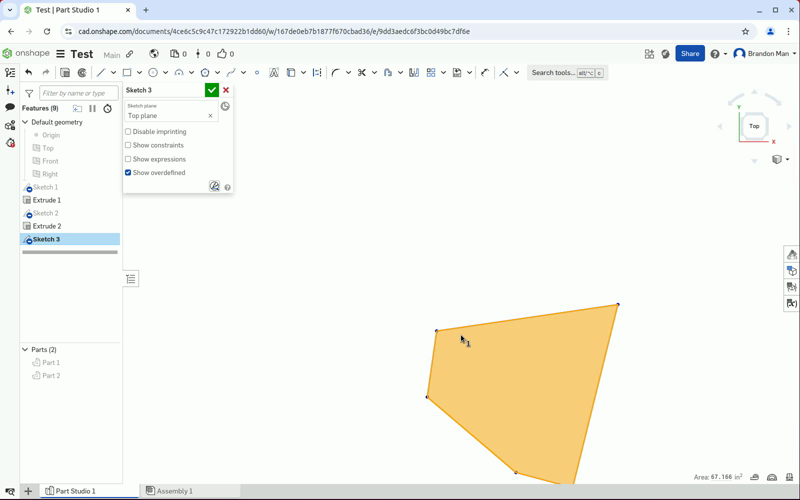
scroll(-6)
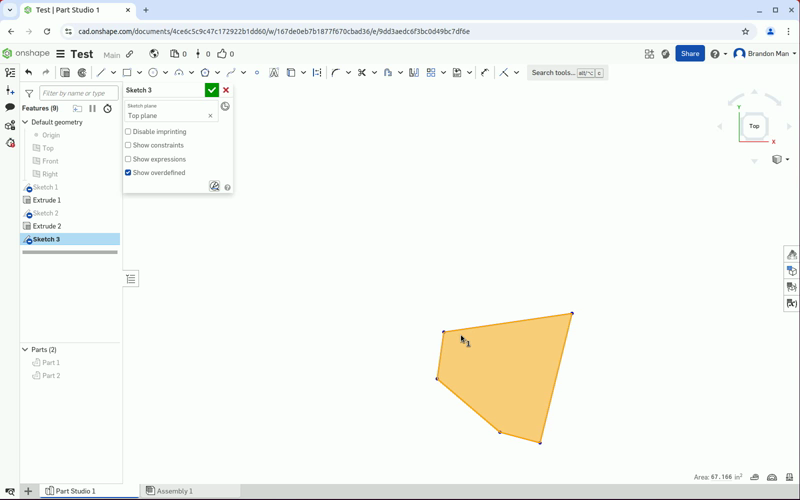
scroll(-6)
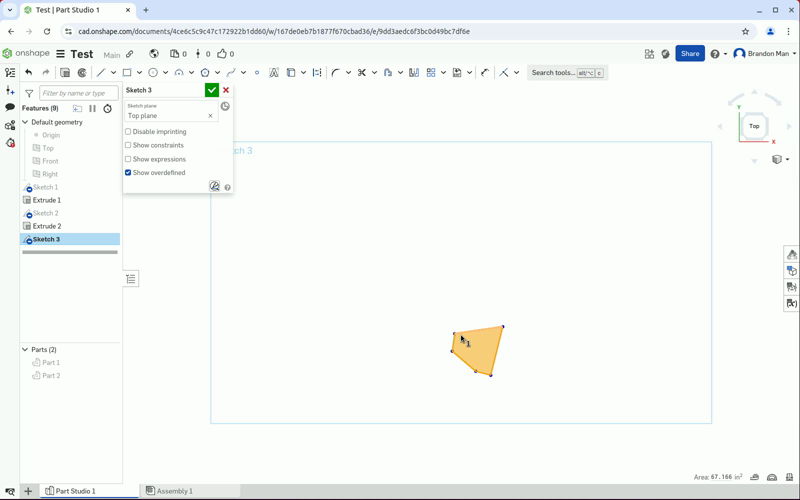
mouse_move(73, 352)
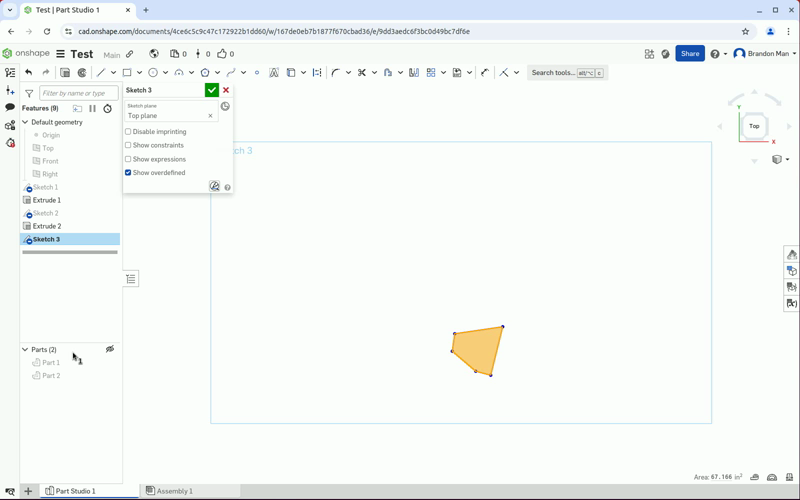
key(shift+y)
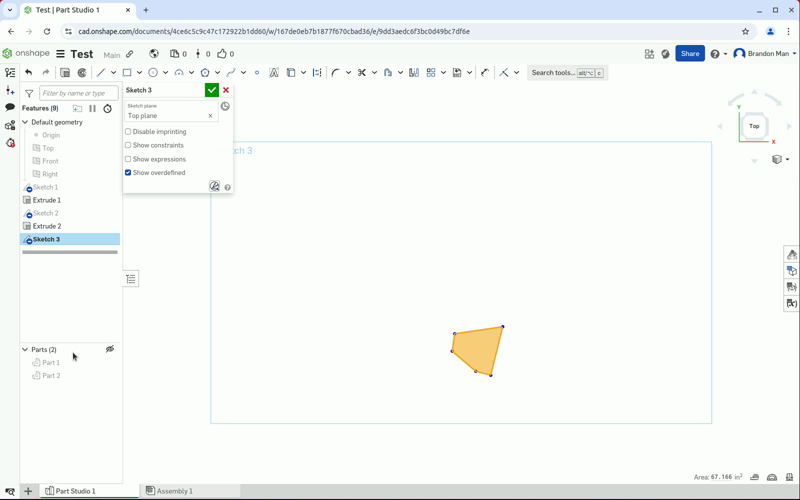
key(shift+e)
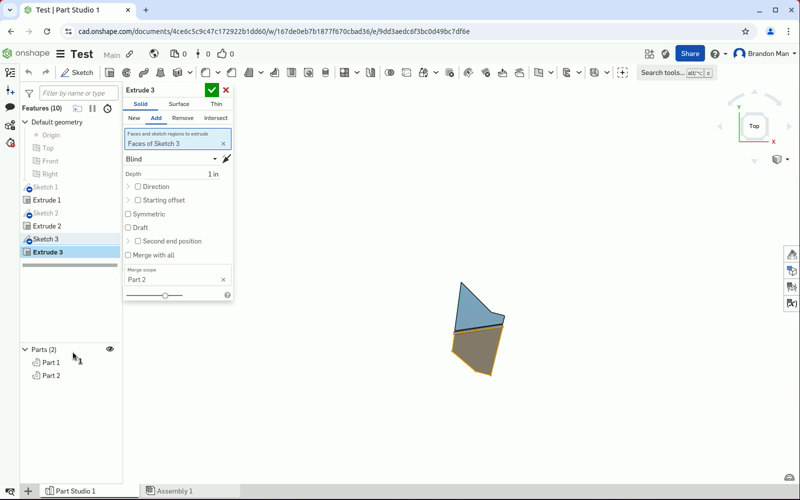
mouse_move(143, 106)
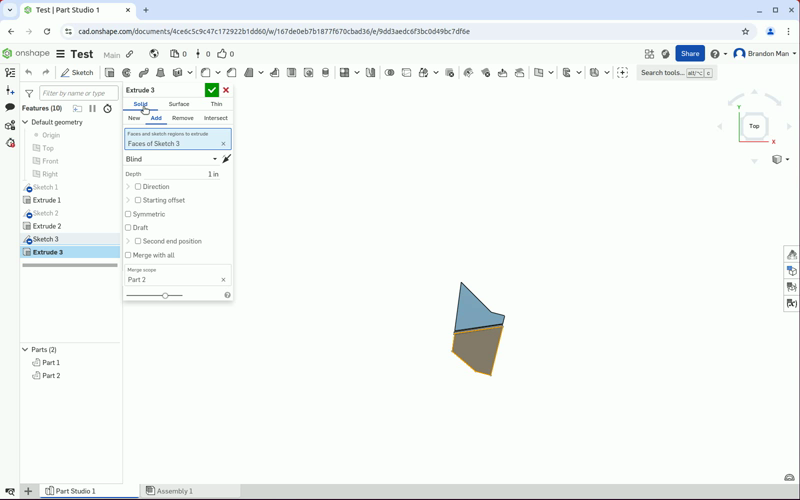
click(143, 106)
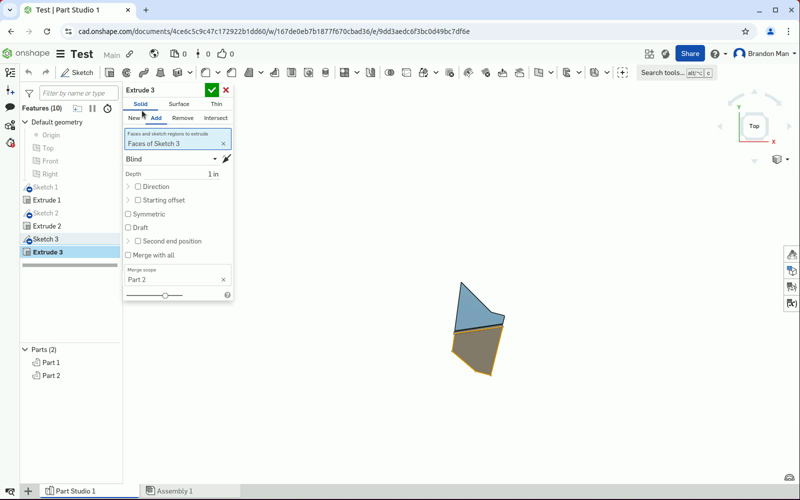
mouse_move(137, 120)
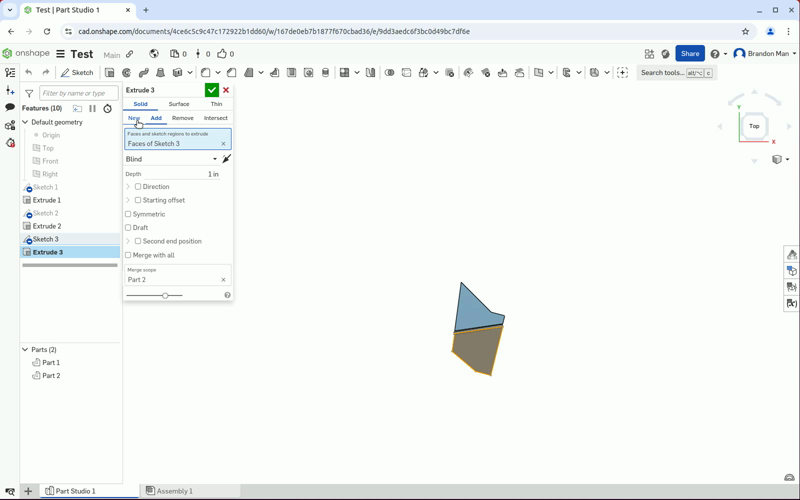
click(137, 120)
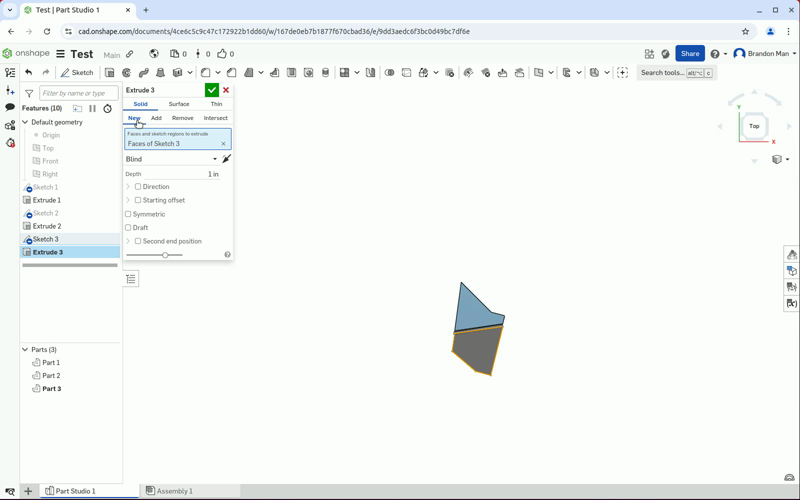
key(tab, 4)
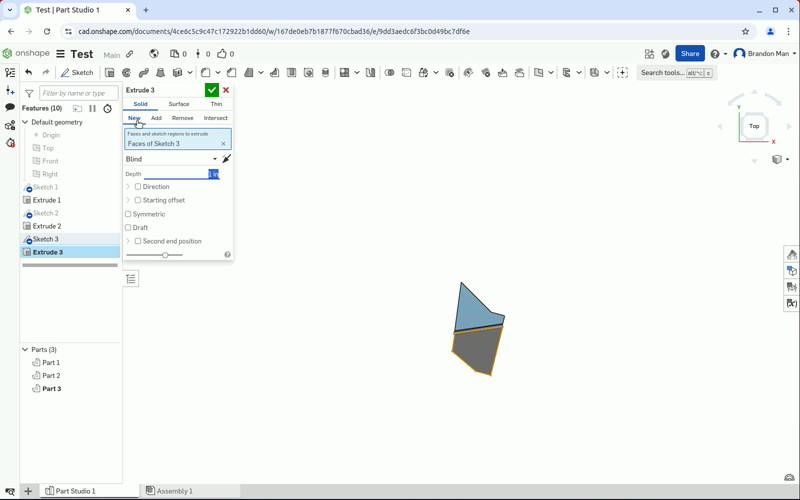
text(-0.241)
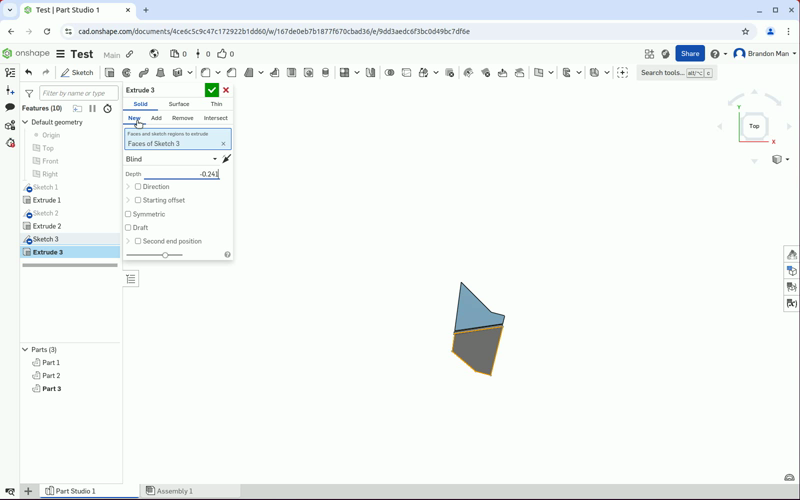
key(enter)
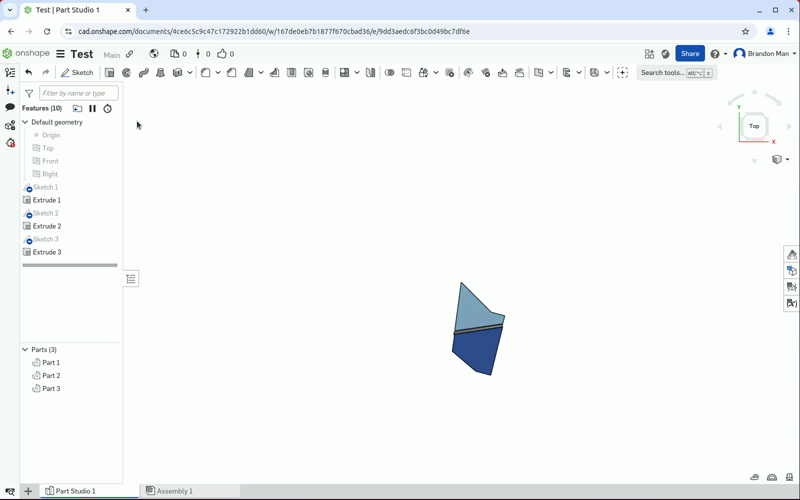
key(shift+h)
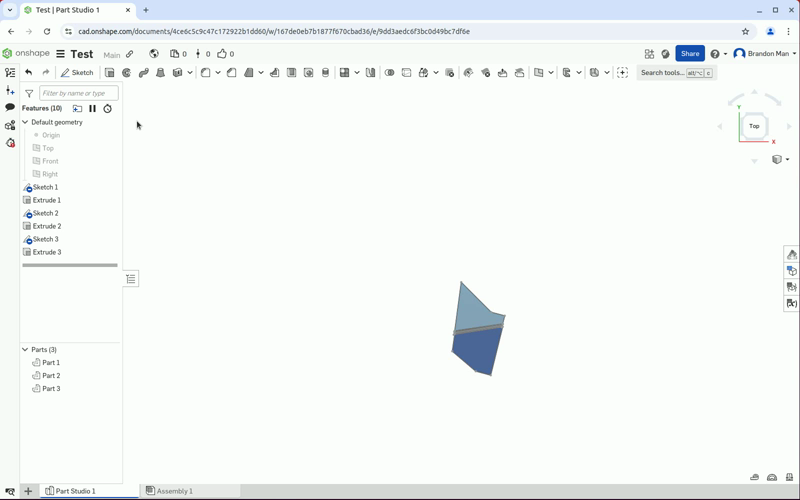
key(shift+h)
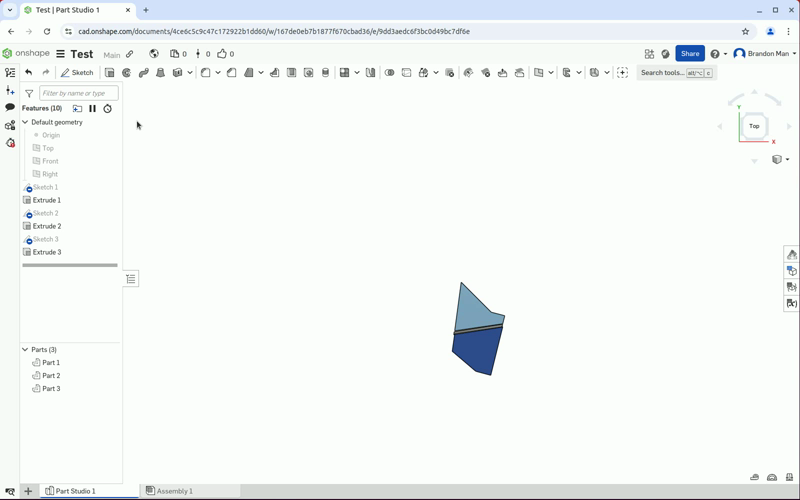
mouse_move(73, 189)
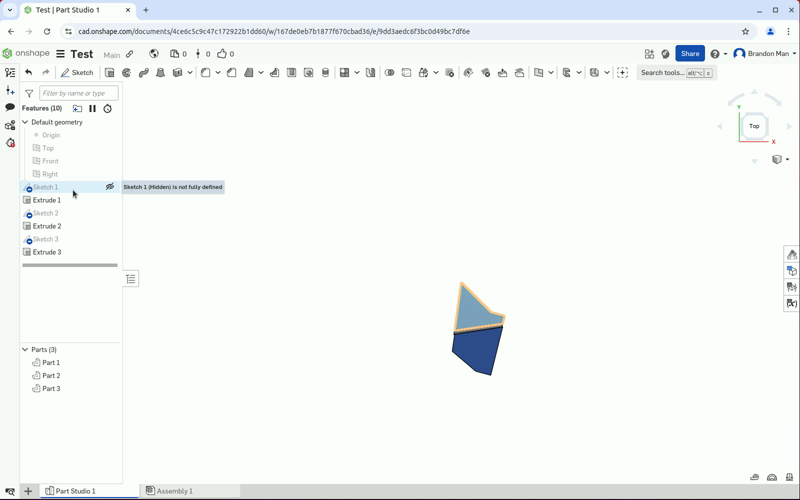
click(73, 189)
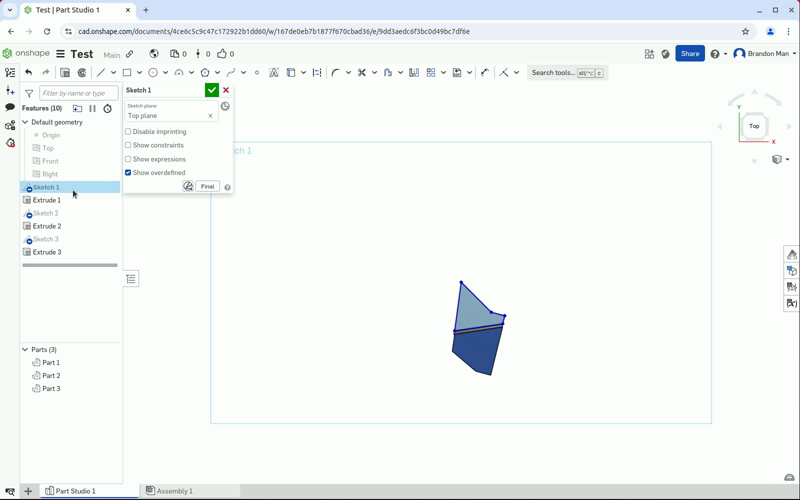
mouse_move(229, 92)
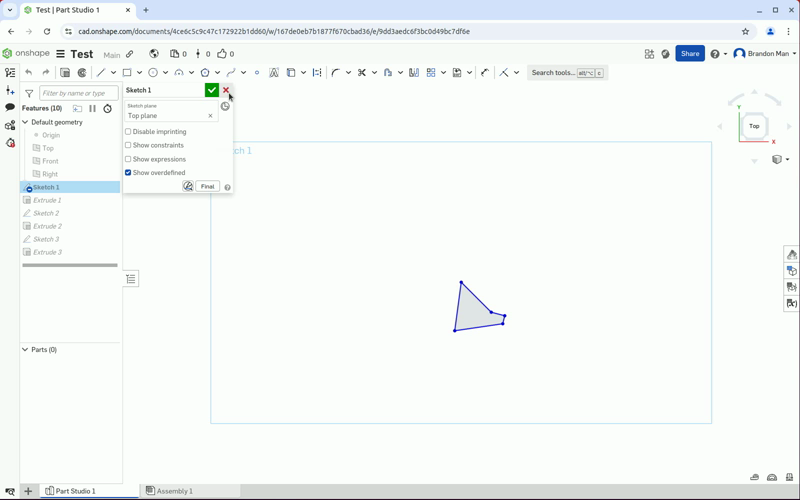
click(229, 92)
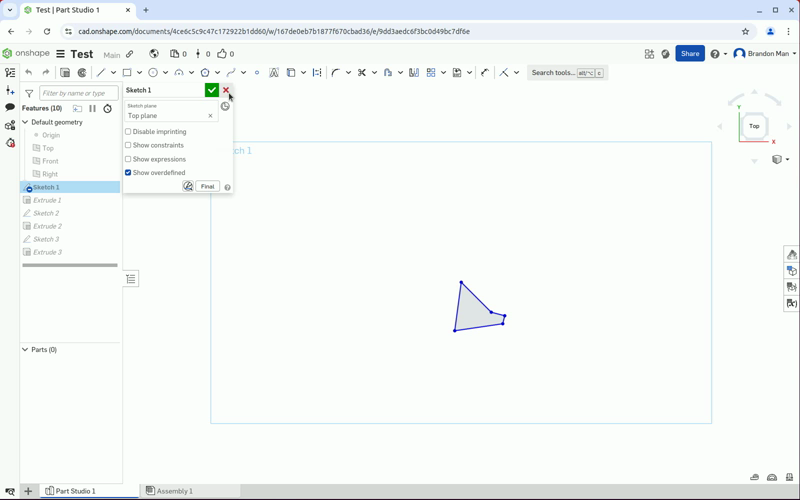
key(shift+s)
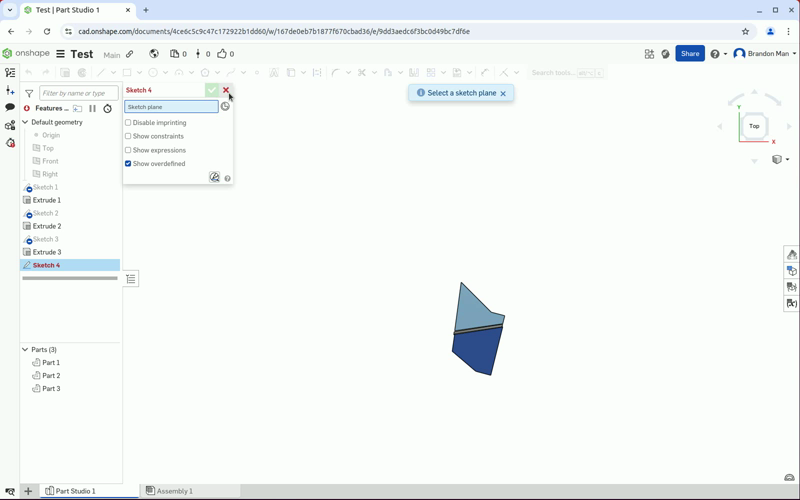
mouse_move(73, 150)
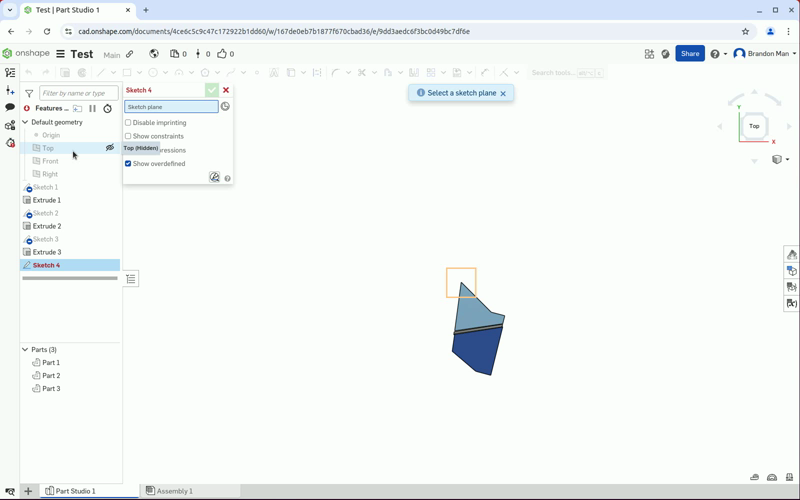
click(73, 150)
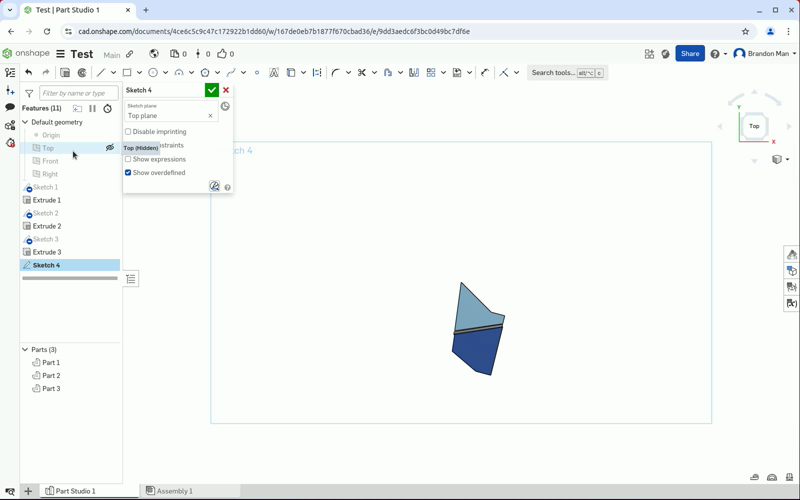
mouse_move(73, 352)
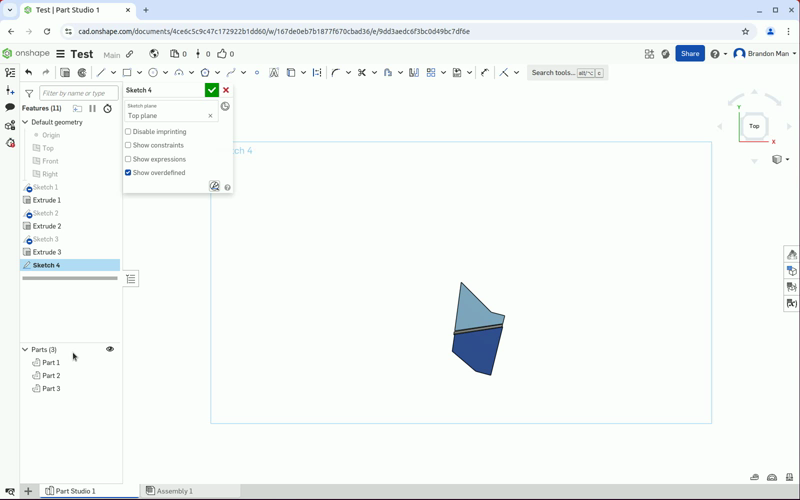
key(y)
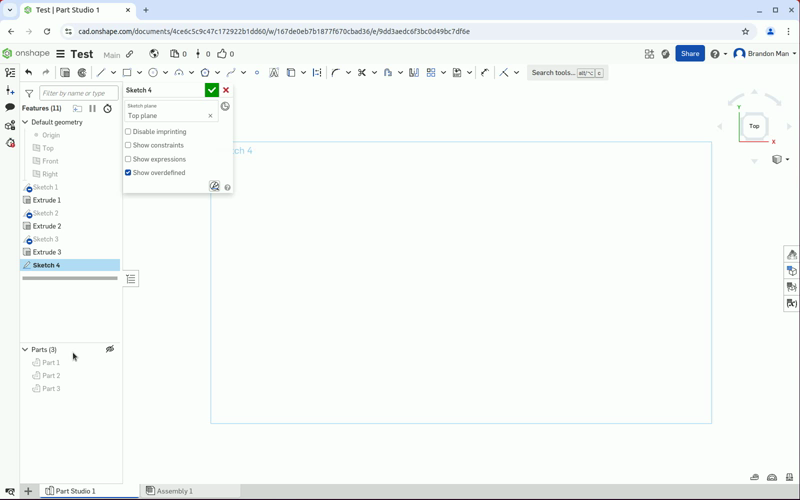
key(l)
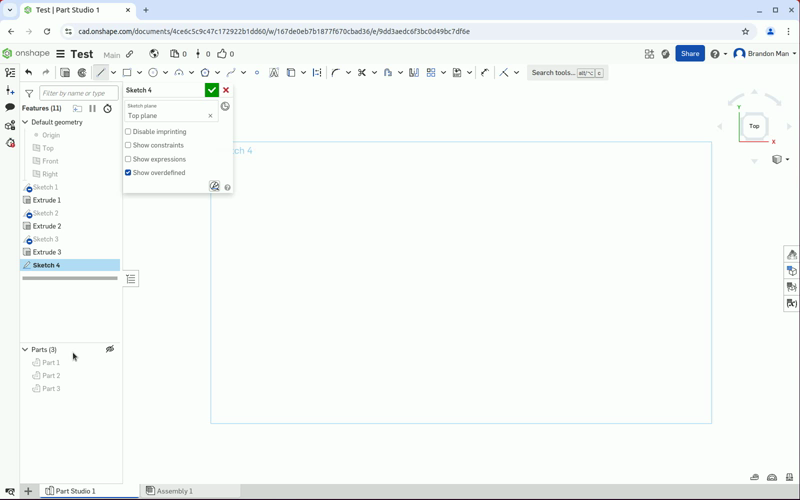
key_down(shift)
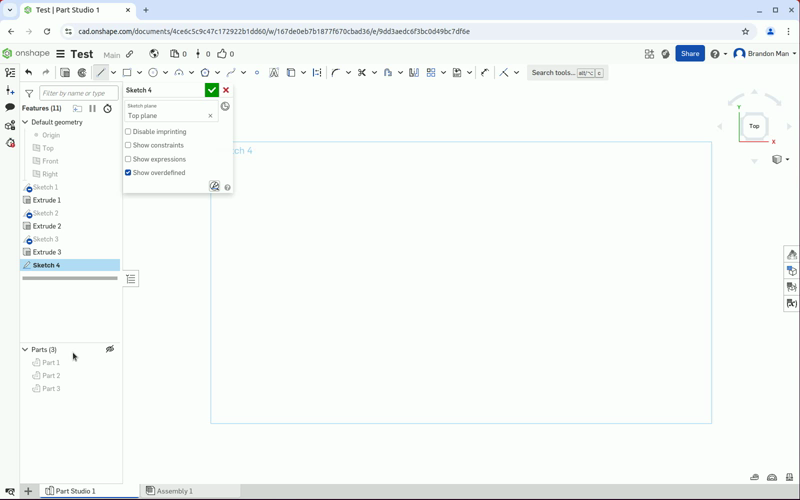
mouse_move(450, 365)
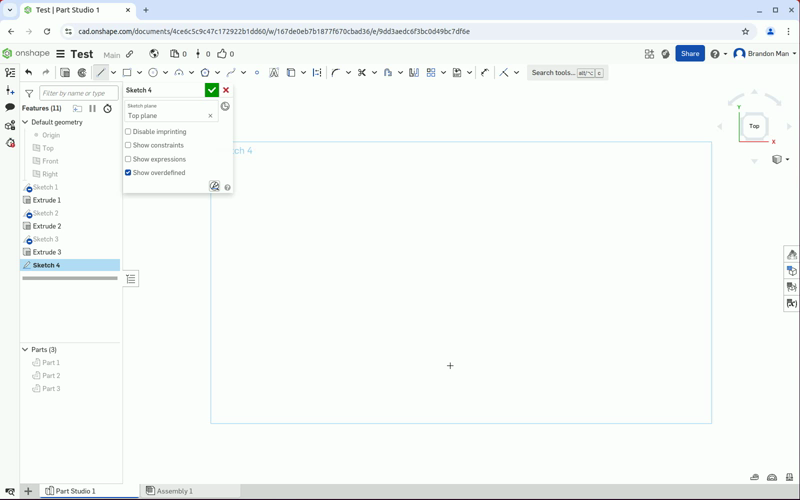
click(450, 365)
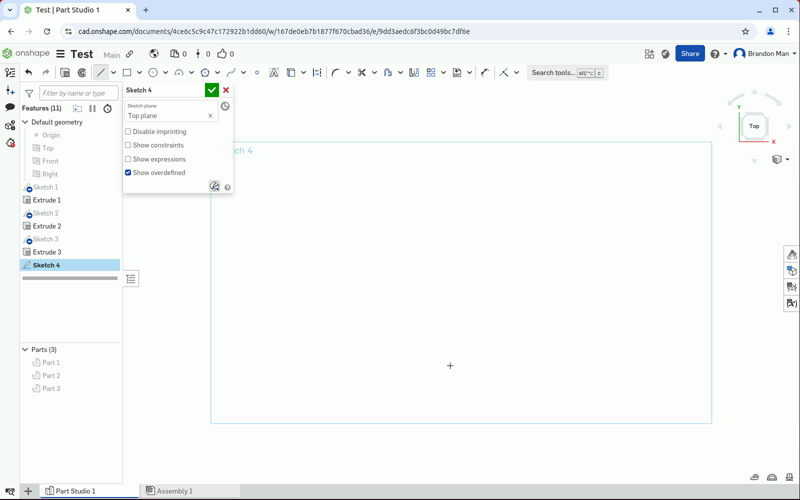
key_up(shift)
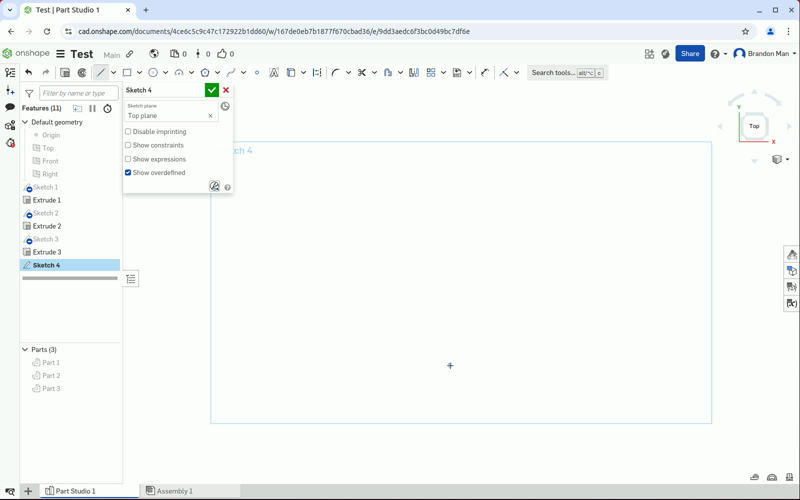
key_down(shift)
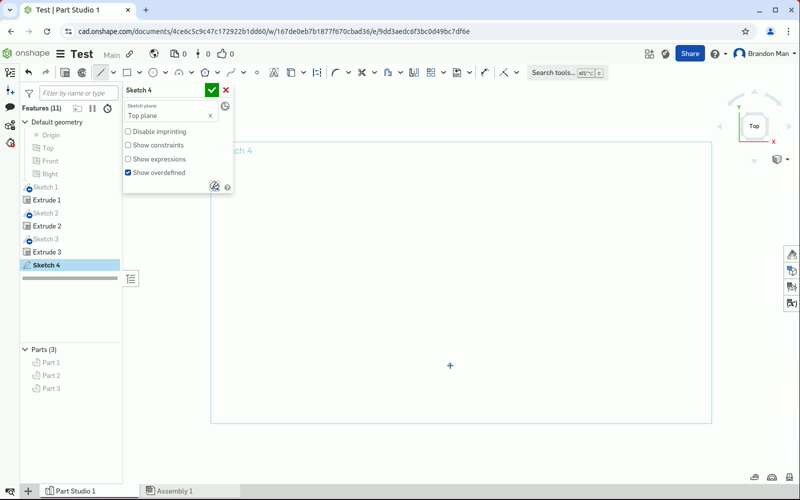
mouse_move(480, 365)
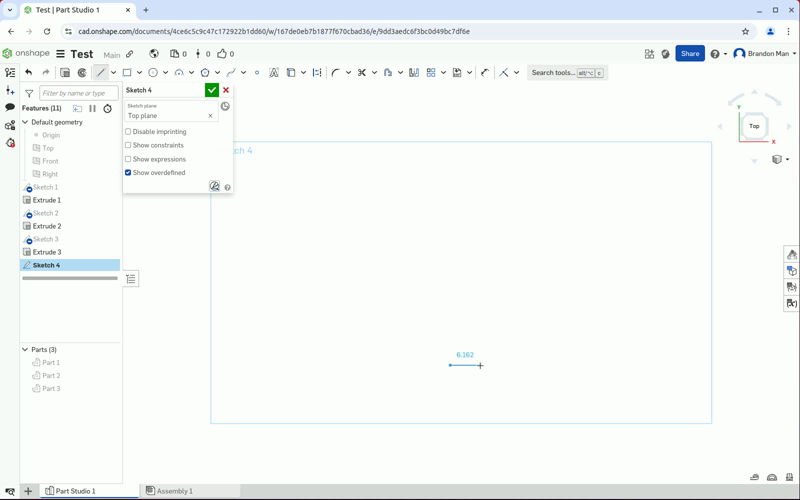
mouse_move(475, 371)
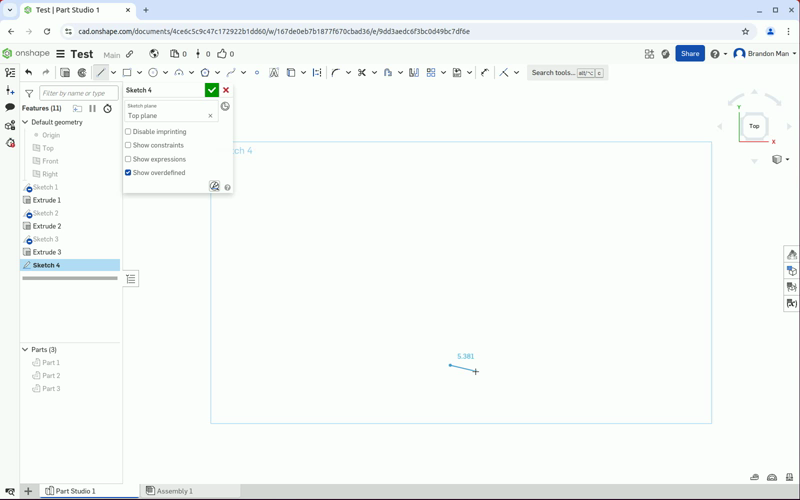
click(475, 371)
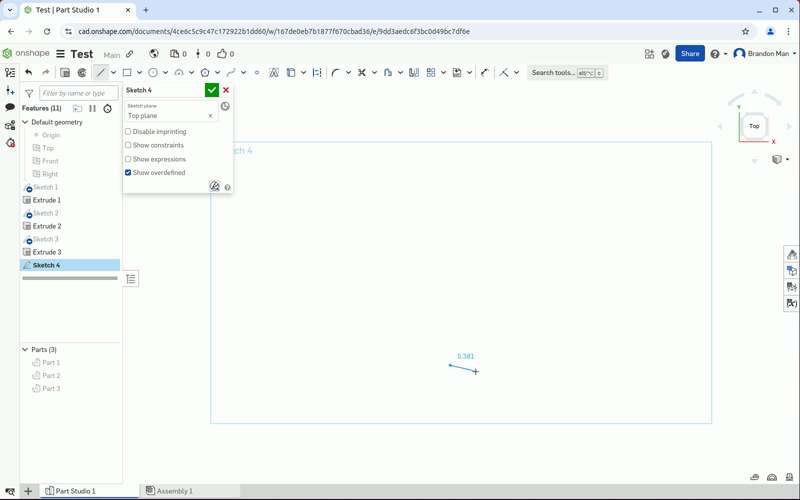
key_up(shift)
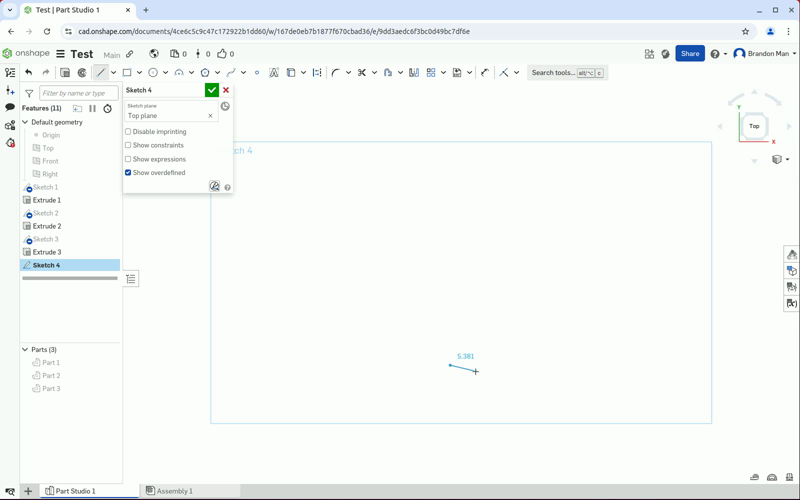
key_down(shift)
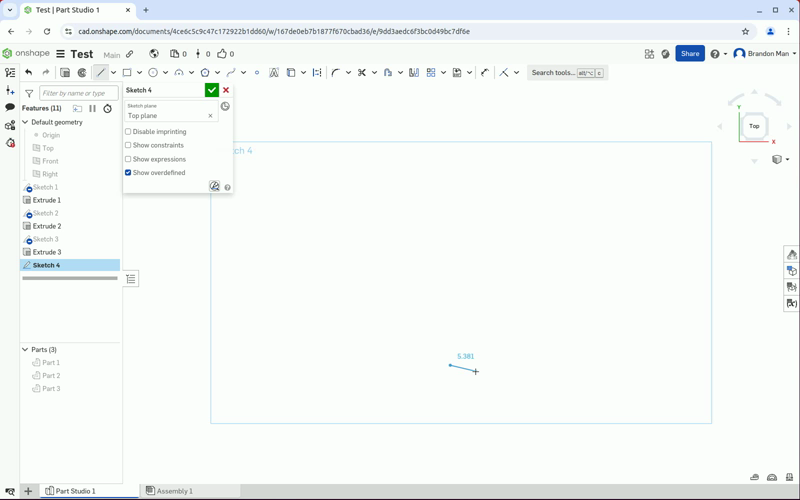
mouse_move(505, 371)
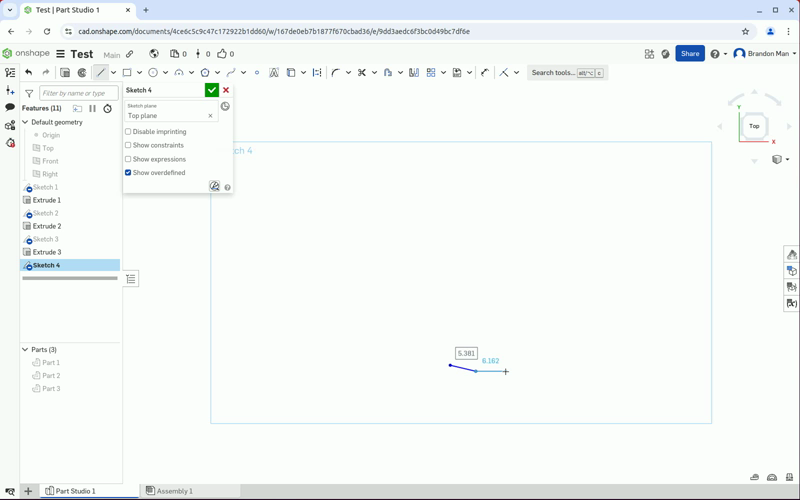
mouse_move(452, 349)
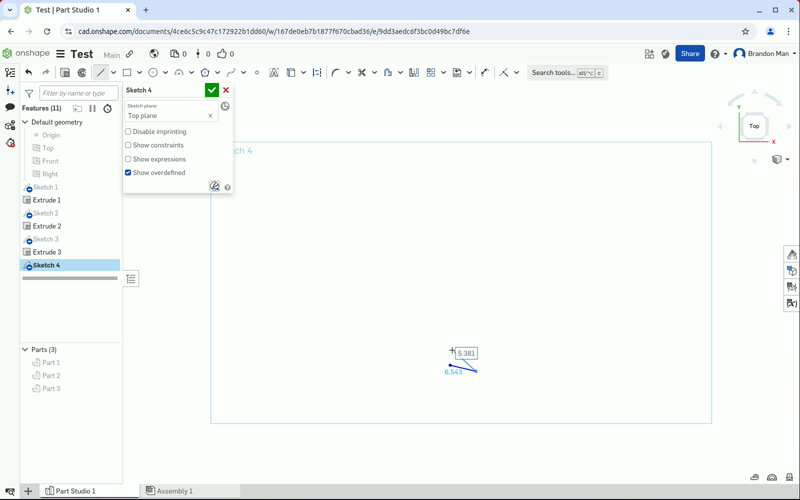
click(452, 349)
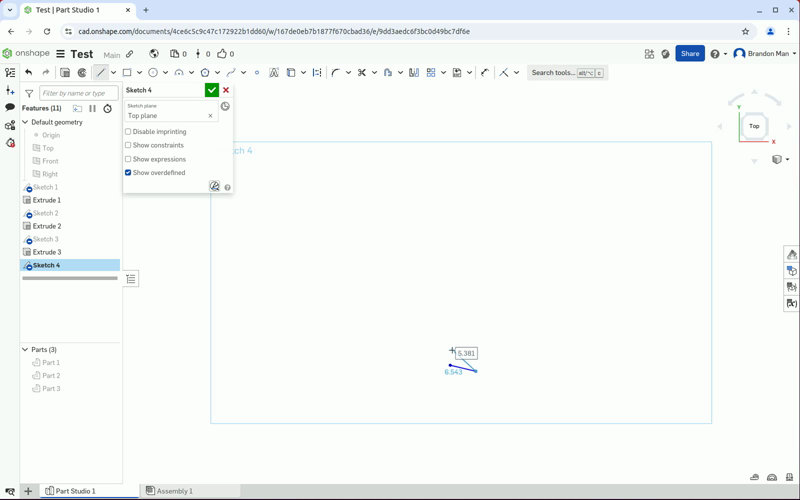
key_up(shift)
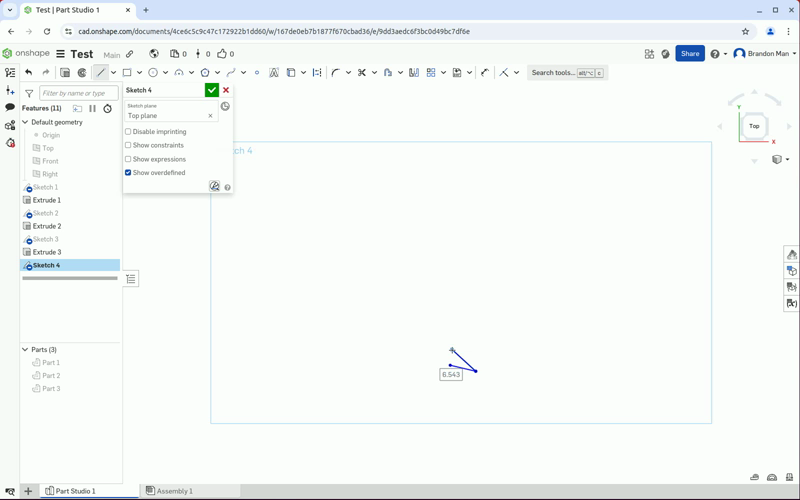
mouse_move(482, 349)
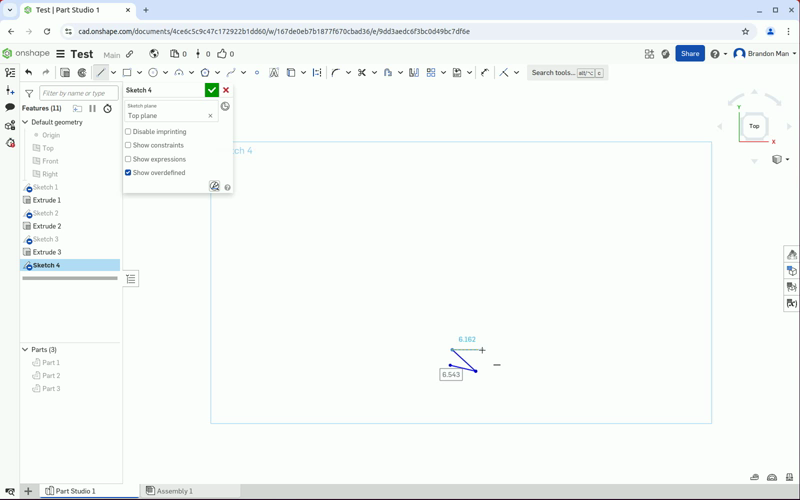
key_down(shift)
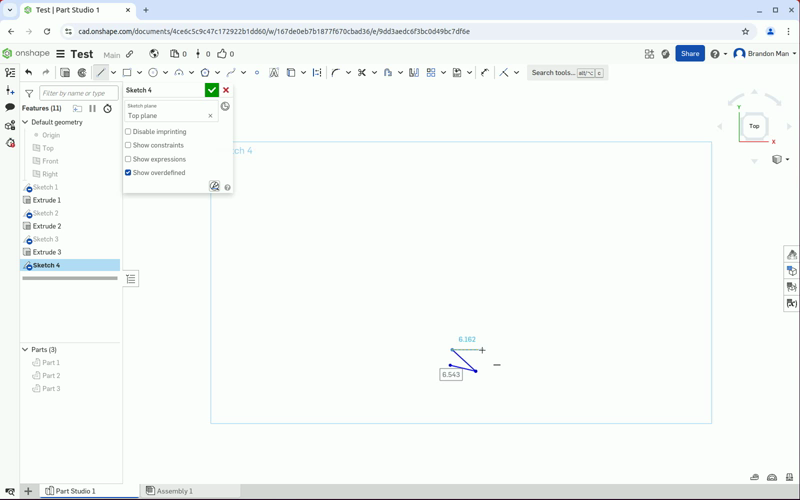
mouse_move(450, 365)
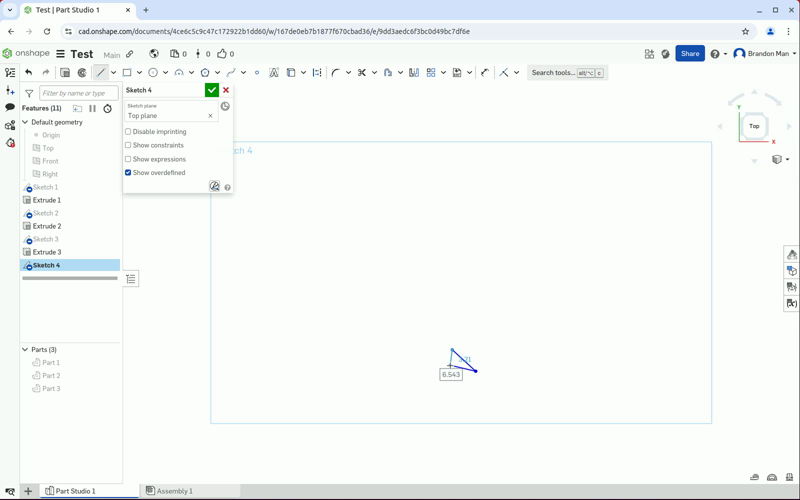
key_up(shift)
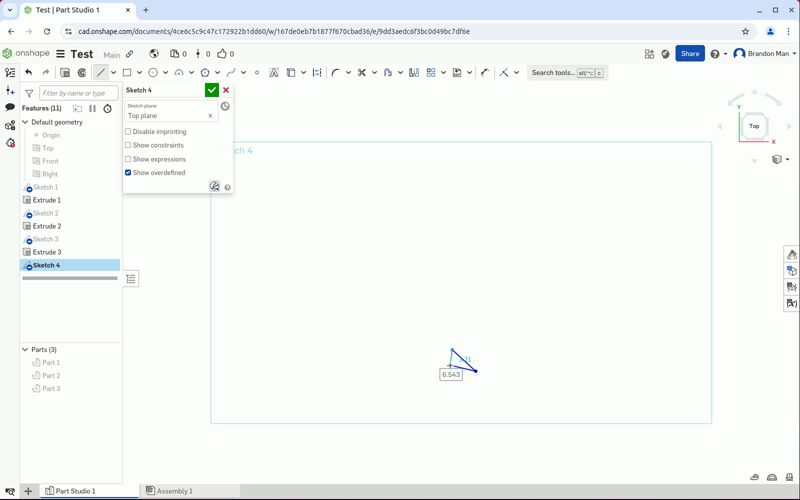
click(450, 365)
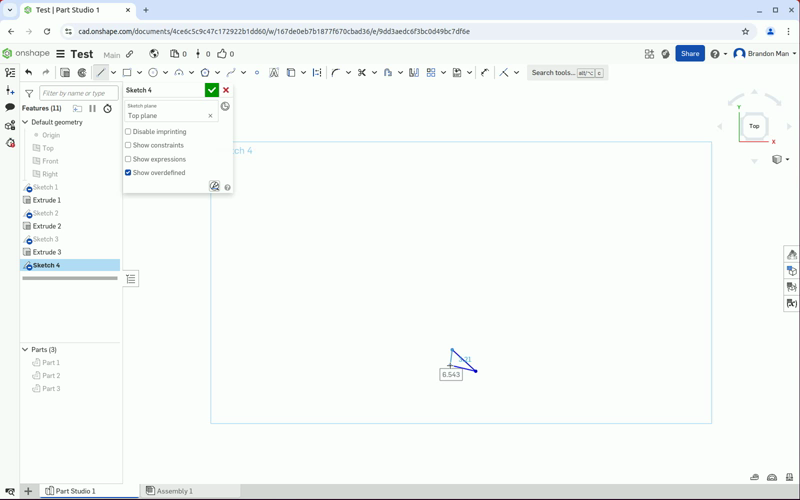
key(esc)
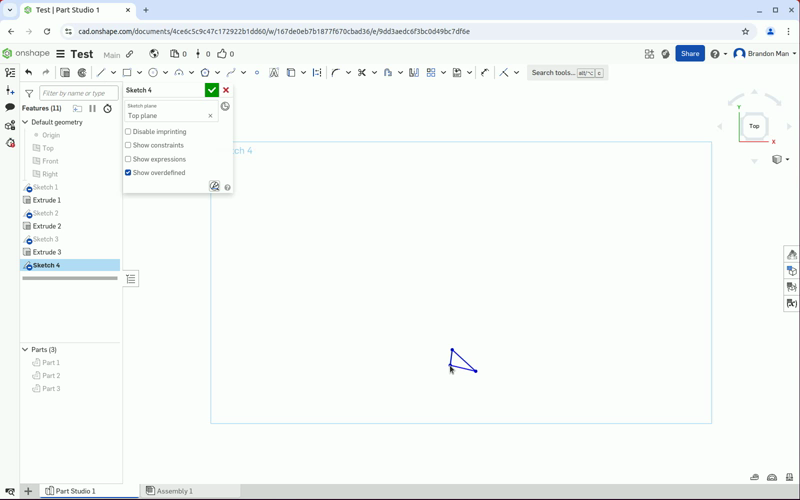
mouse_move(452, 361)
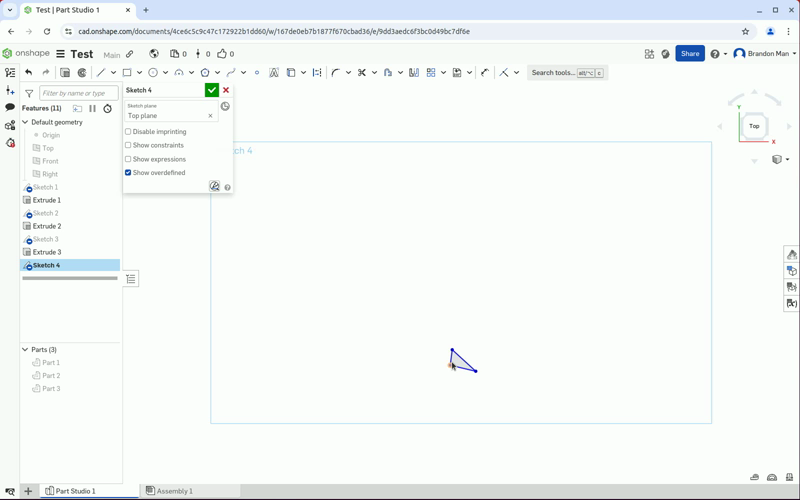
scroll(6)
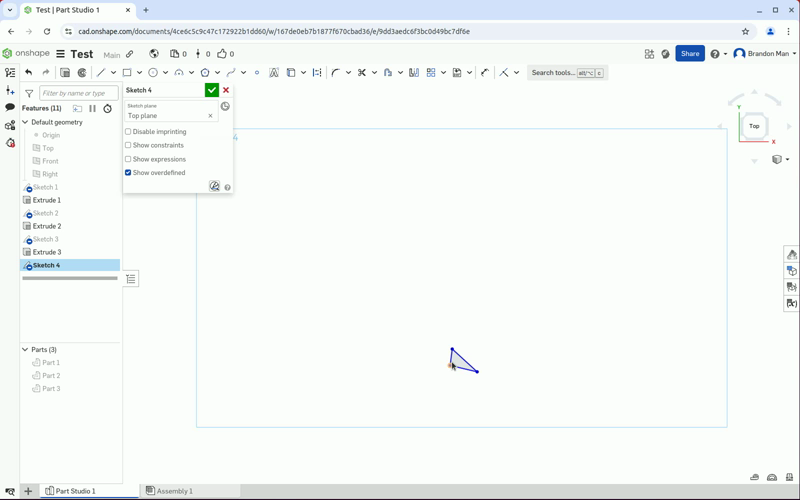
scroll(6)
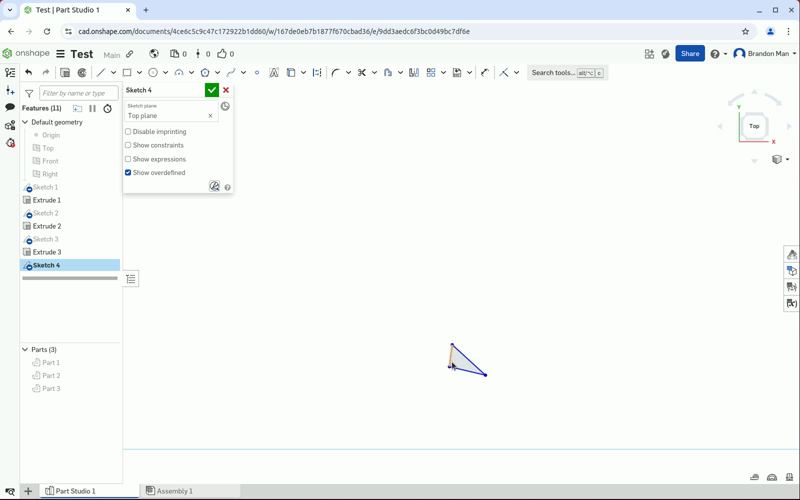
scroll(6)
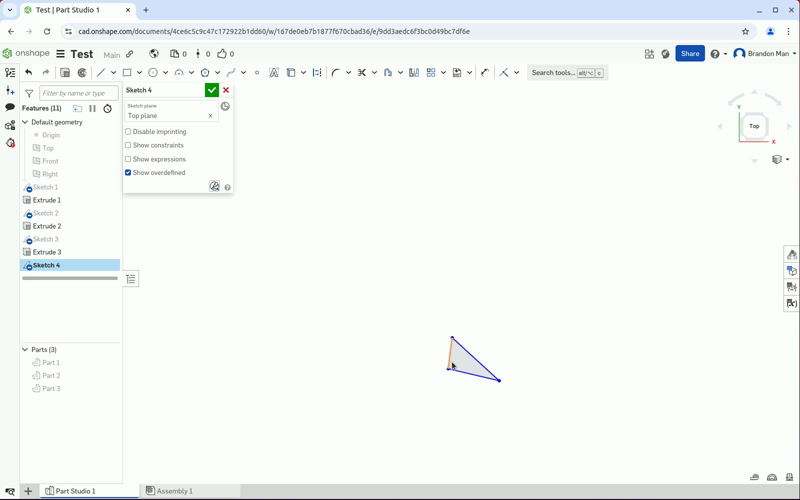
scroll(6)
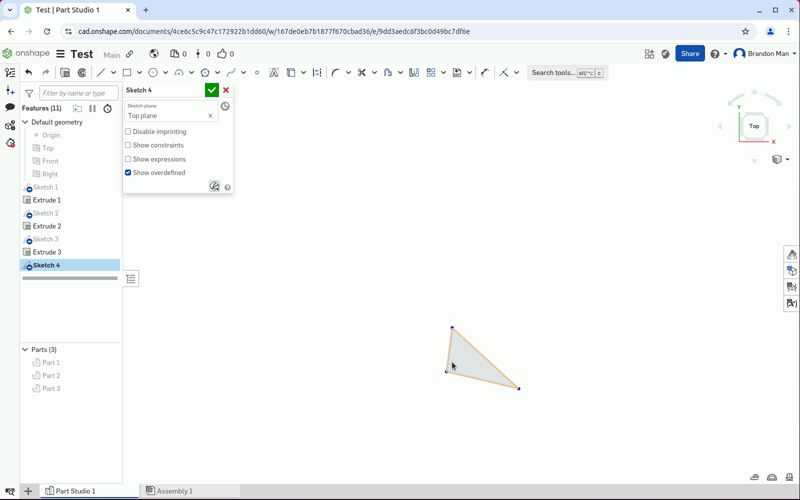
scroll(6)
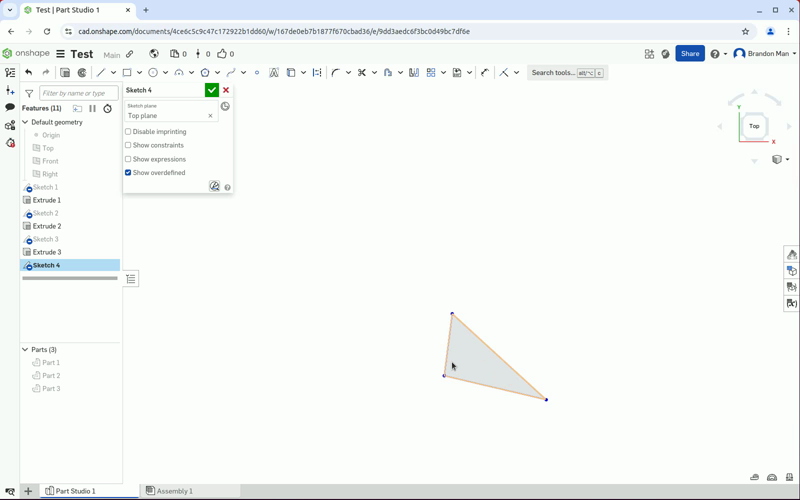
scroll(6)
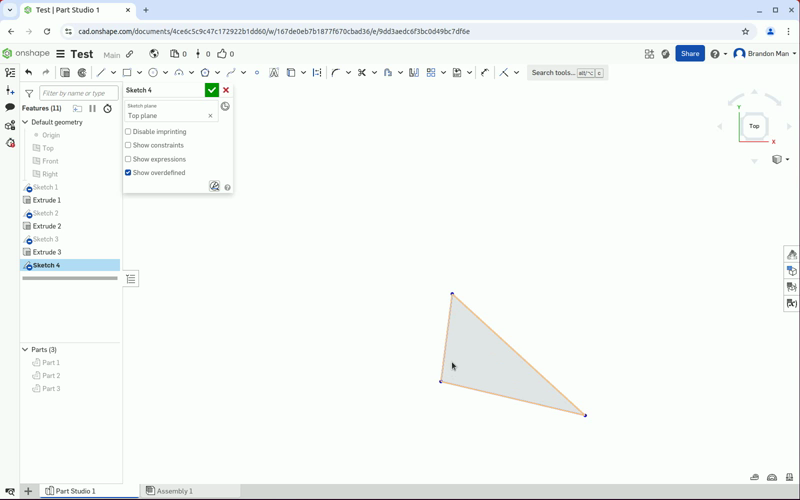
scroll(6)
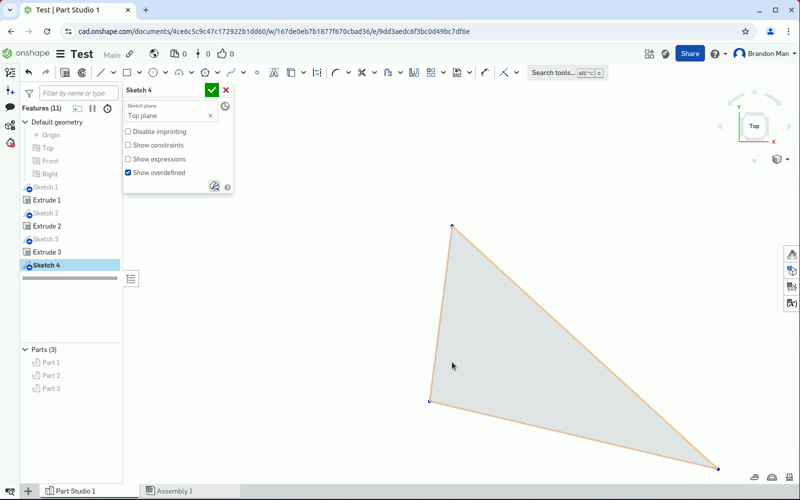
click(452, 361)
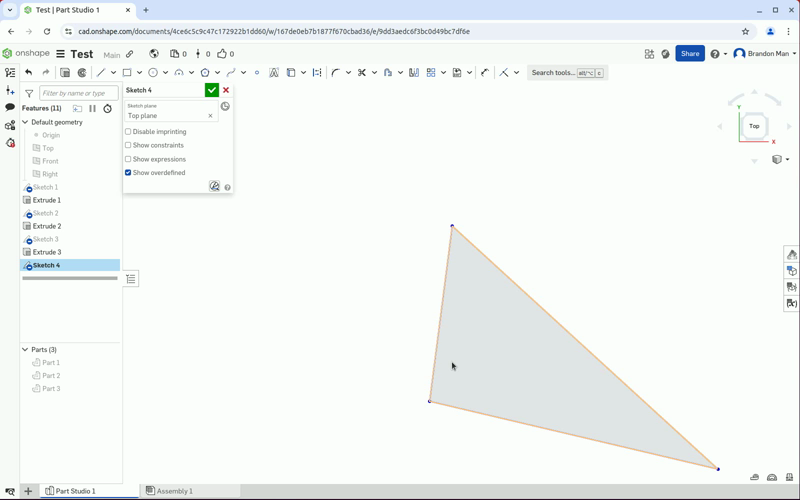
scroll(-6)
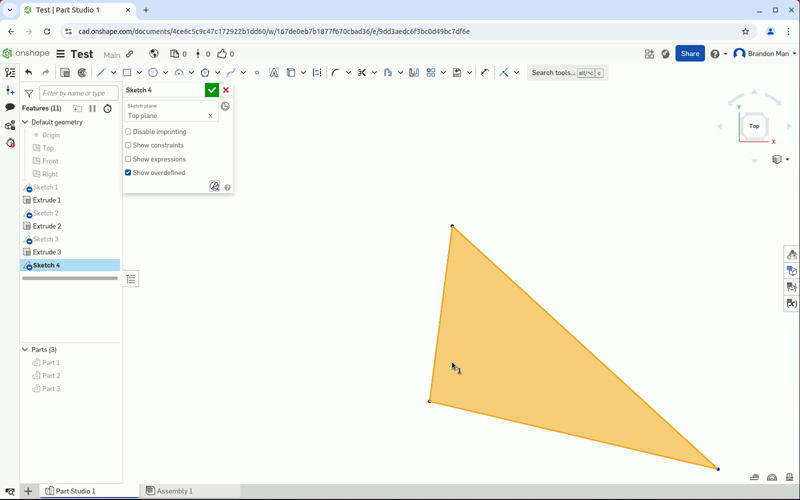
scroll(-6)
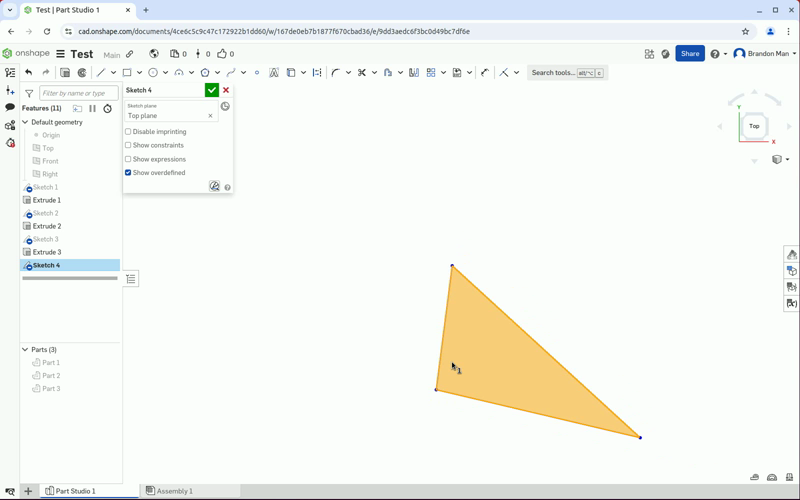
scroll(-6)
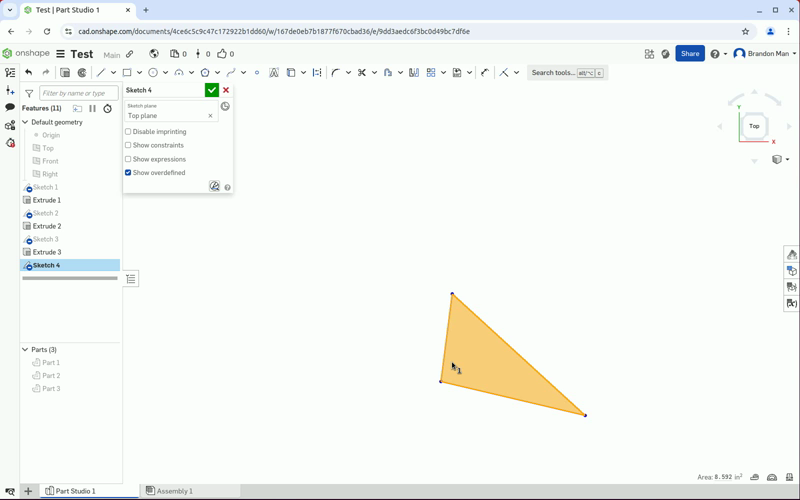
scroll(-6)
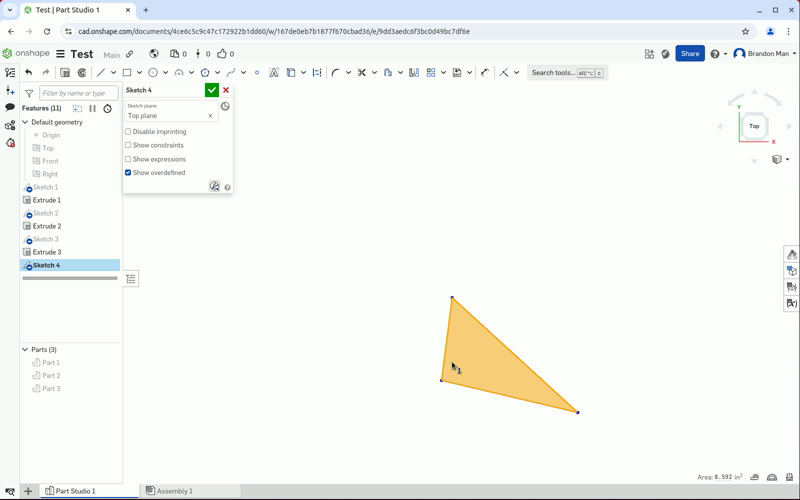
scroll(-6)
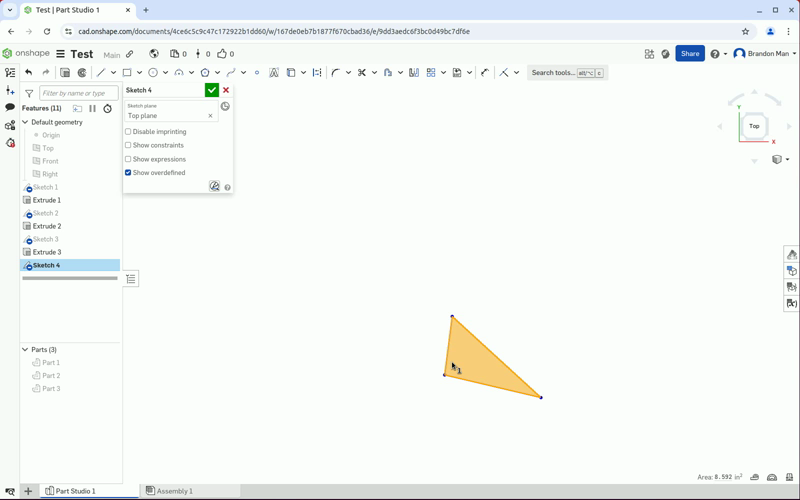
scroll(-6)
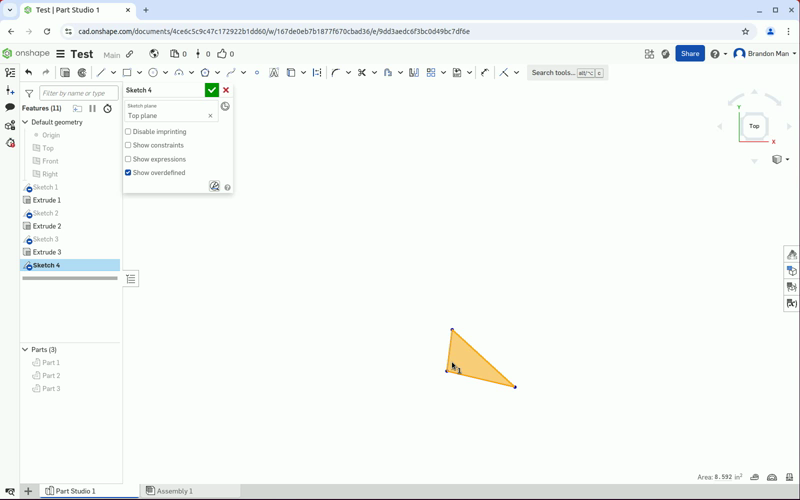
scroll(-6)
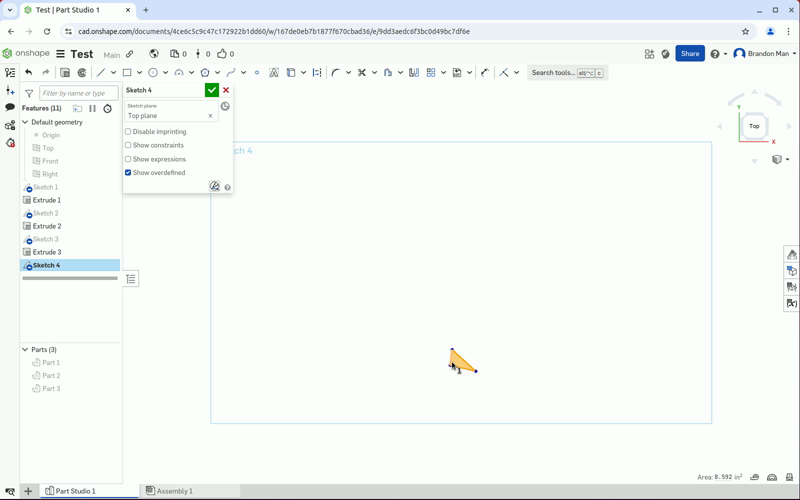
mouse_move(73, 352)
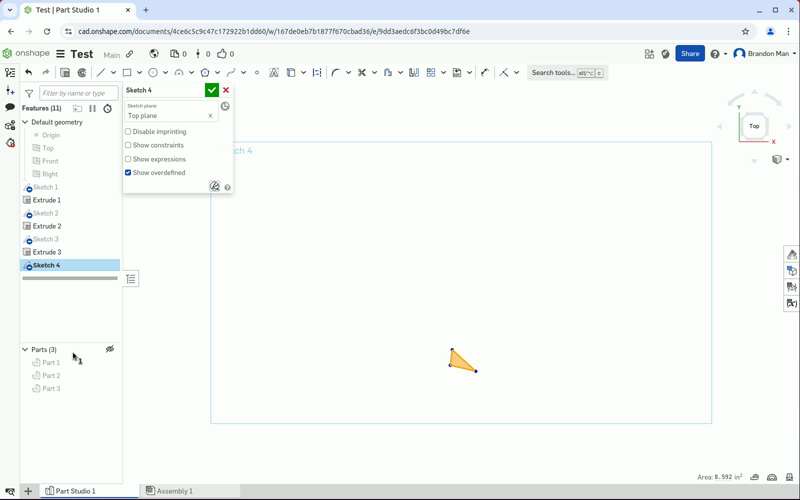
key(shift+y)
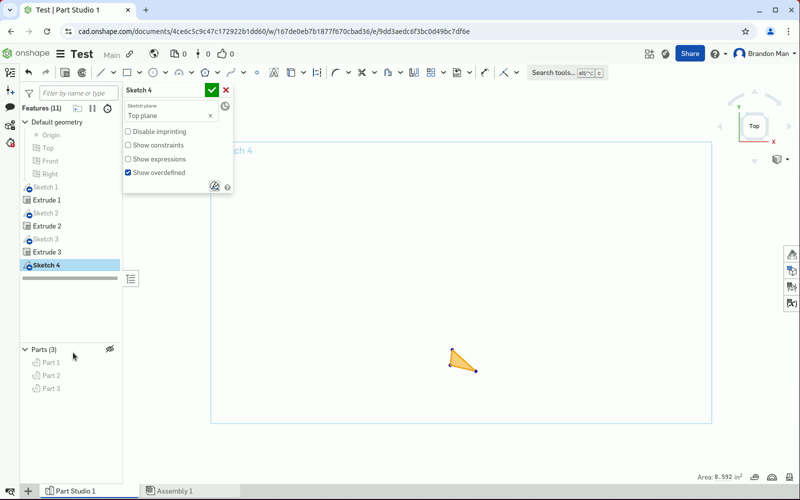
key(shift+e)
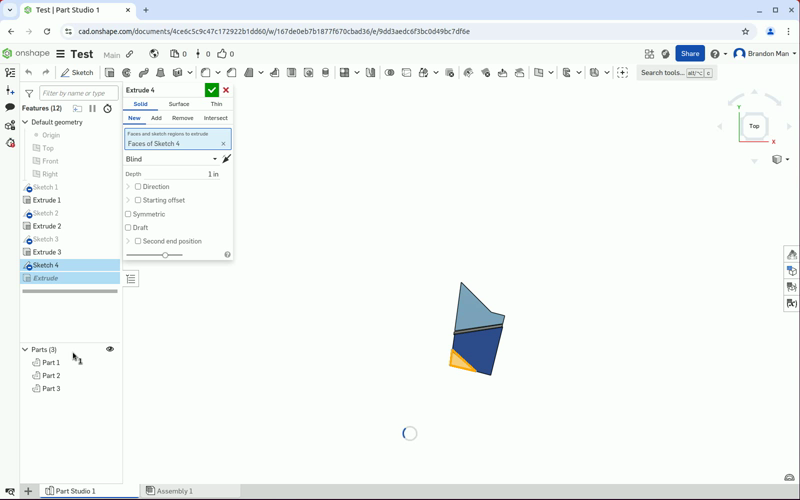
mouse_move(143, 106)
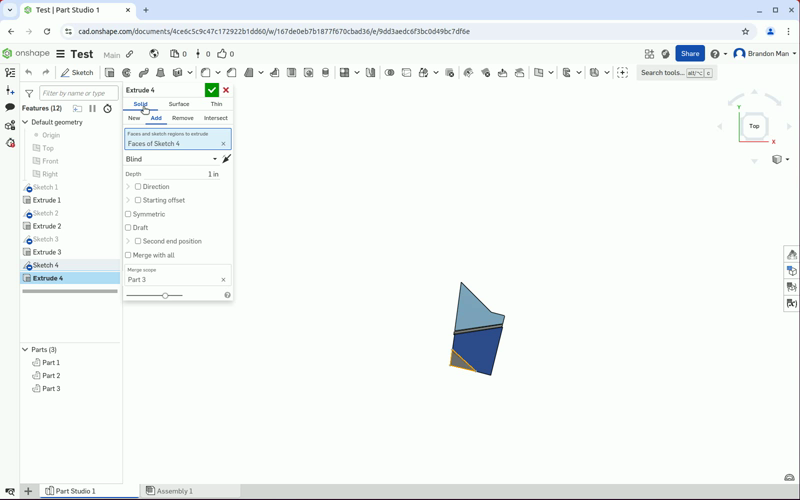
click(143, 106)
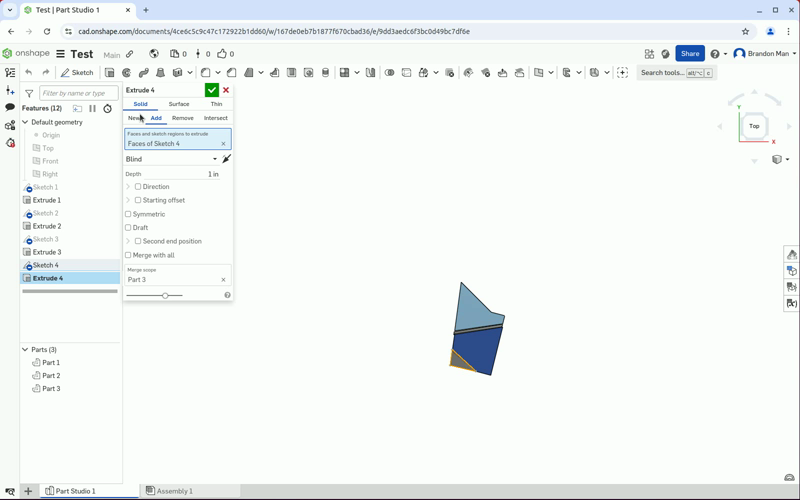
mouse_move(137, 120)
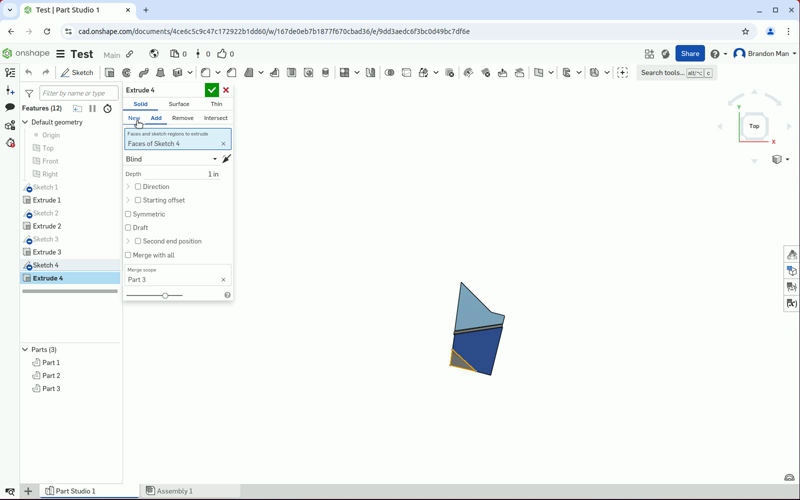
click(137, 120)
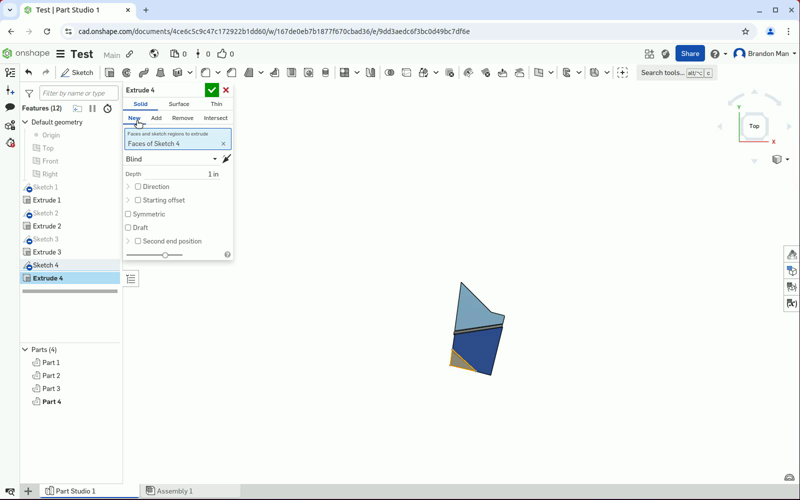
key(tab, 4)
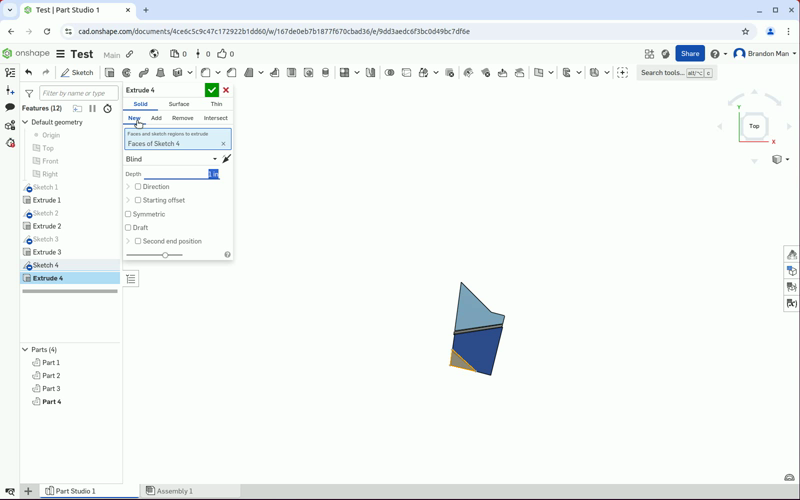
text(-0.241)
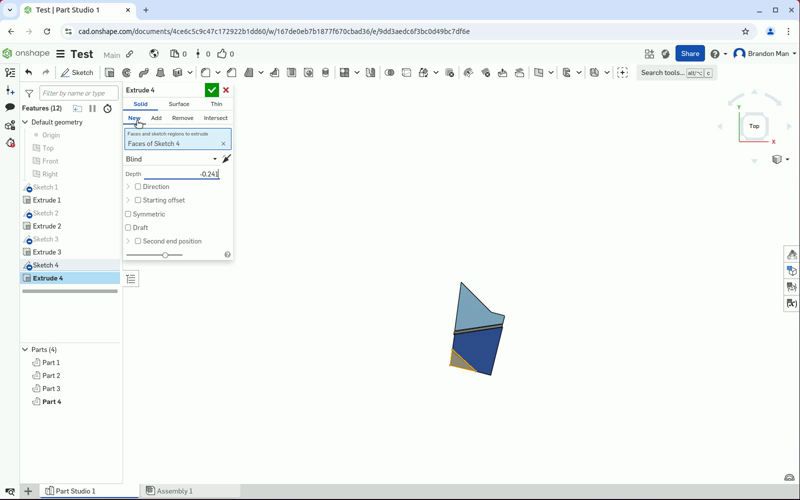
key(enter)
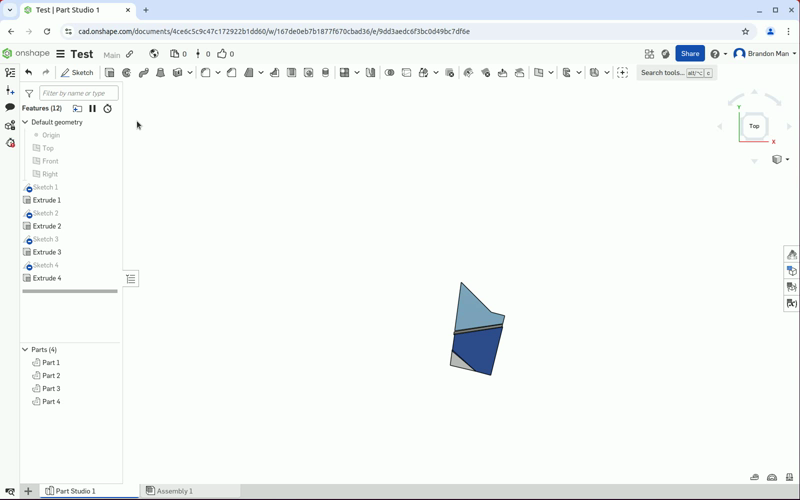
key(shift+h)
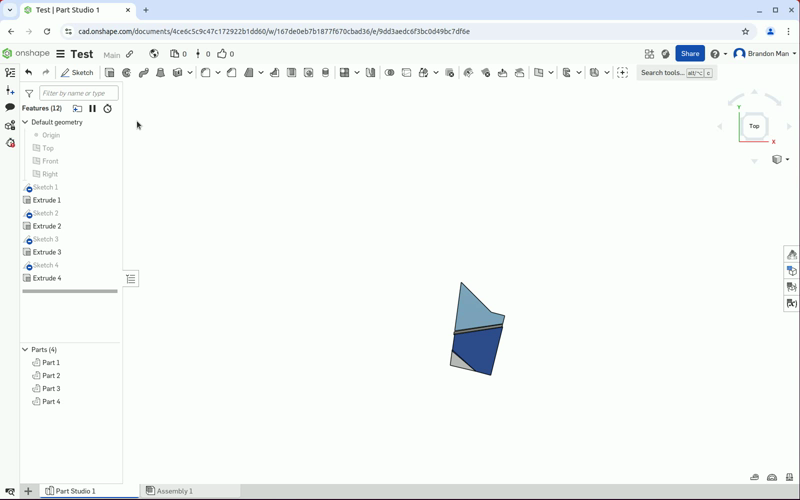
key(shift+h)
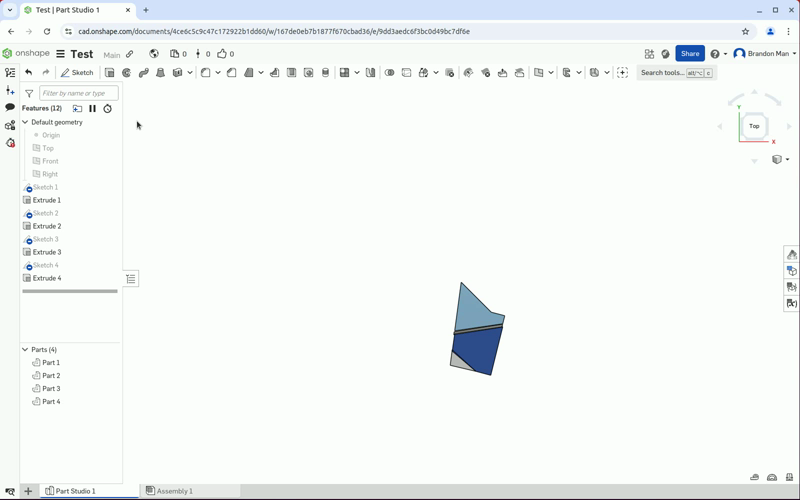
mouse_move(73, 189)
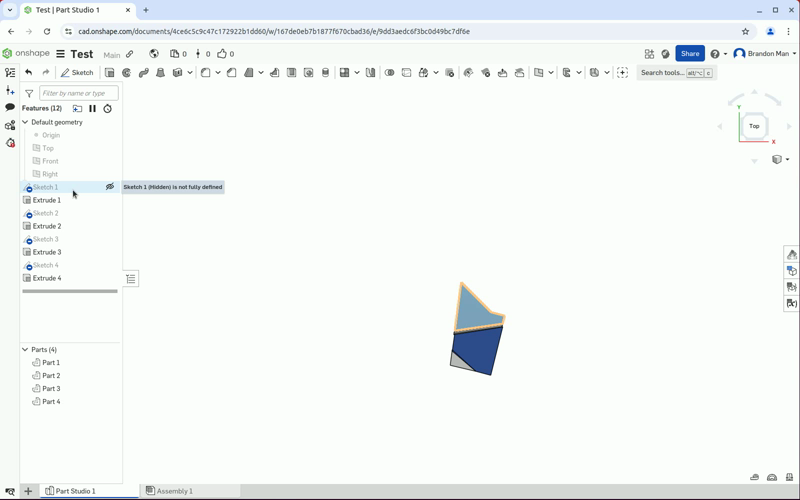
click(73, 189)
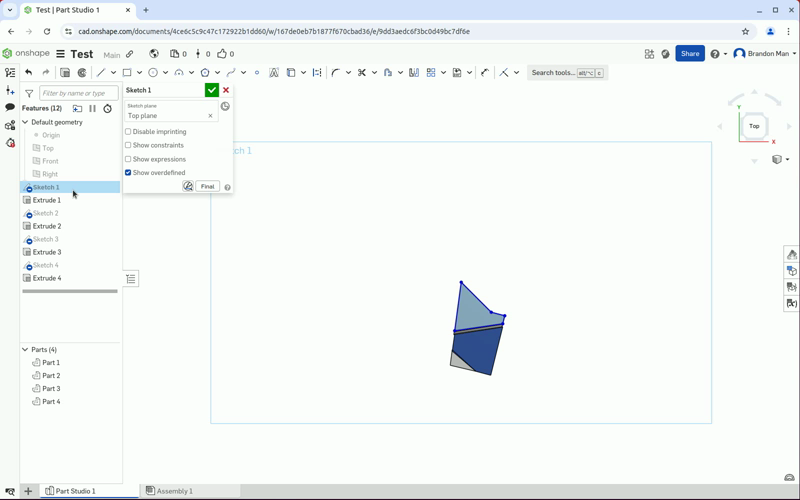
mouse_move(229, 92)
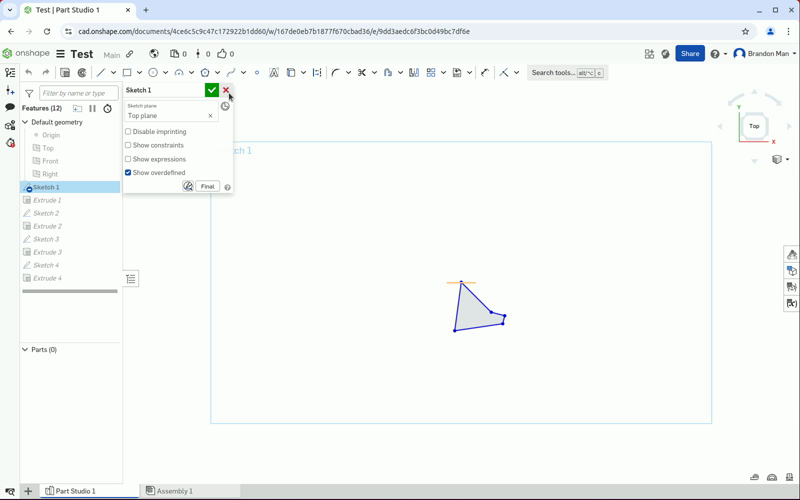
click(229, 92)
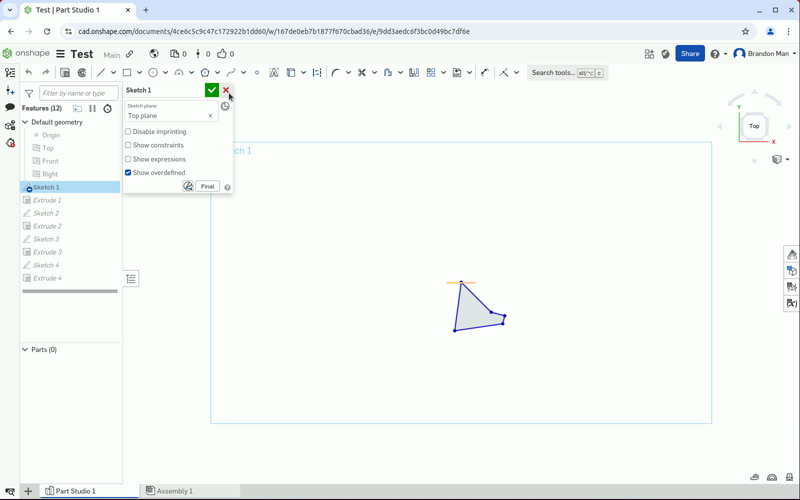
key(shift+s)
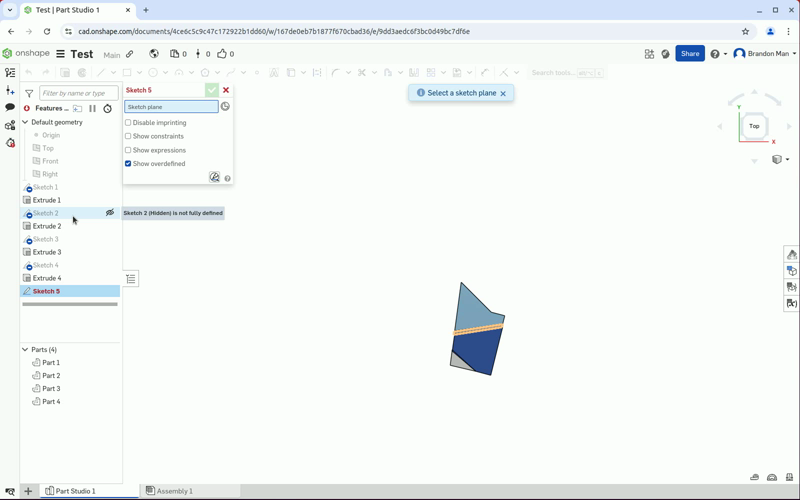
scroll(3)
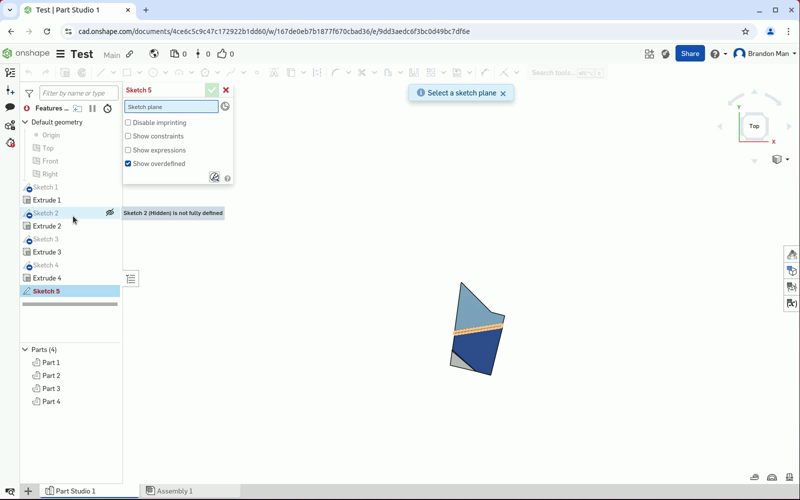
mouse_move(73, 150)
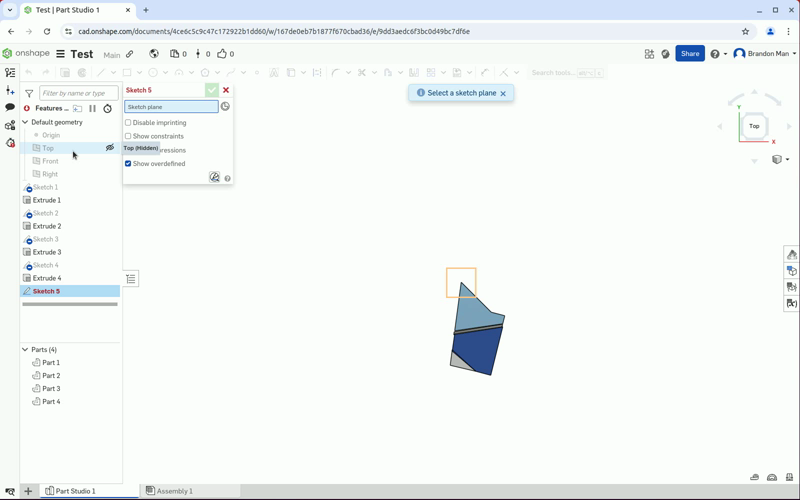
click(73, 150)
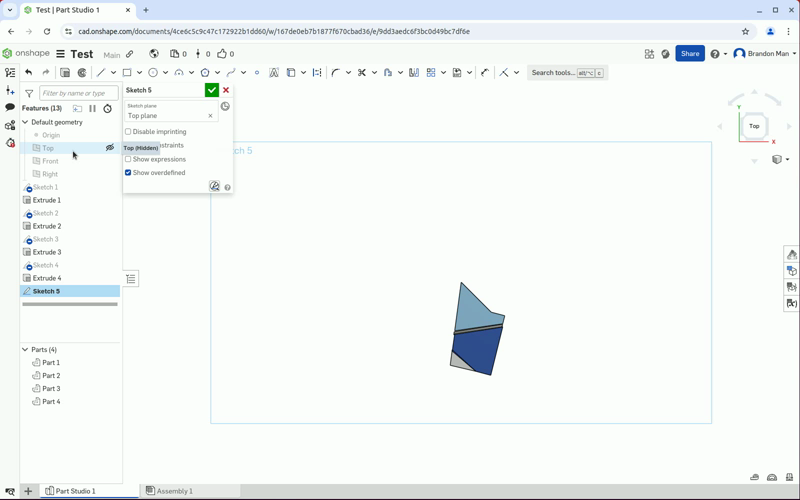
mouse_move(73, 352)
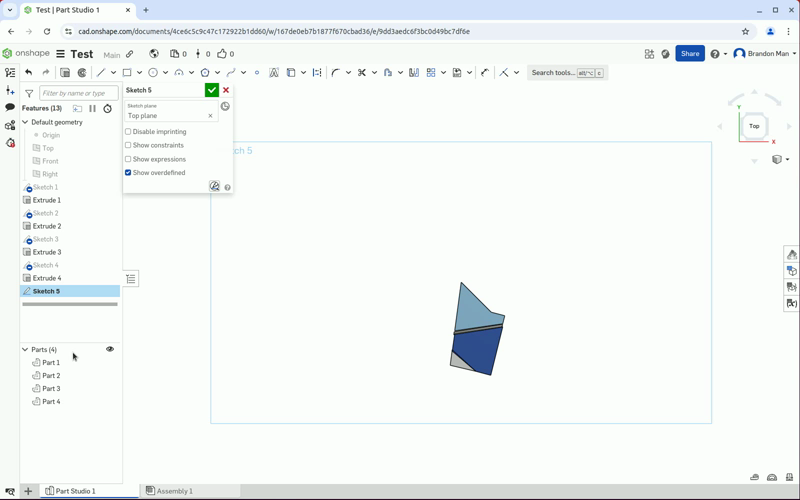
key(y)
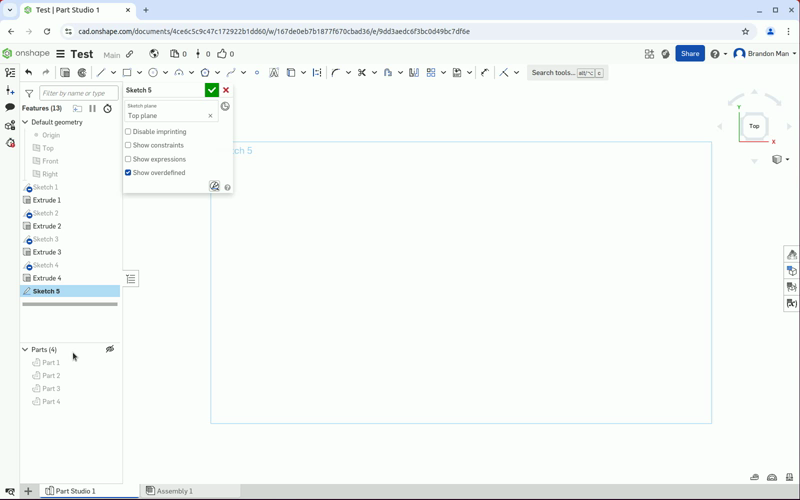
key(l)
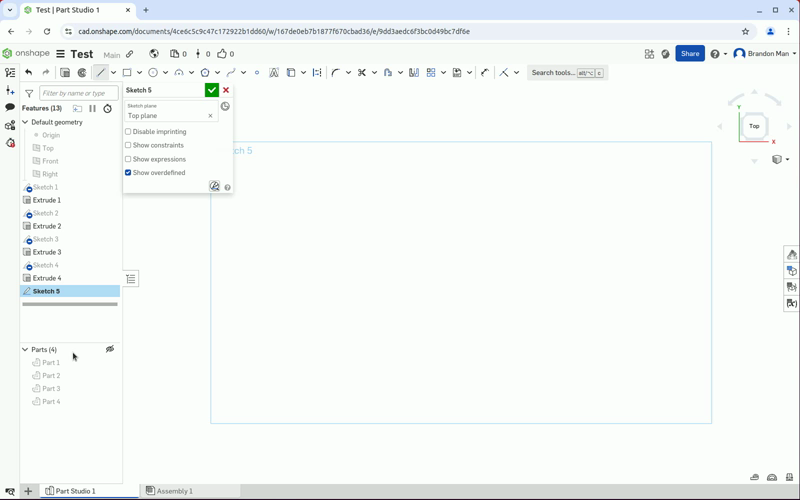
key_down(shift)
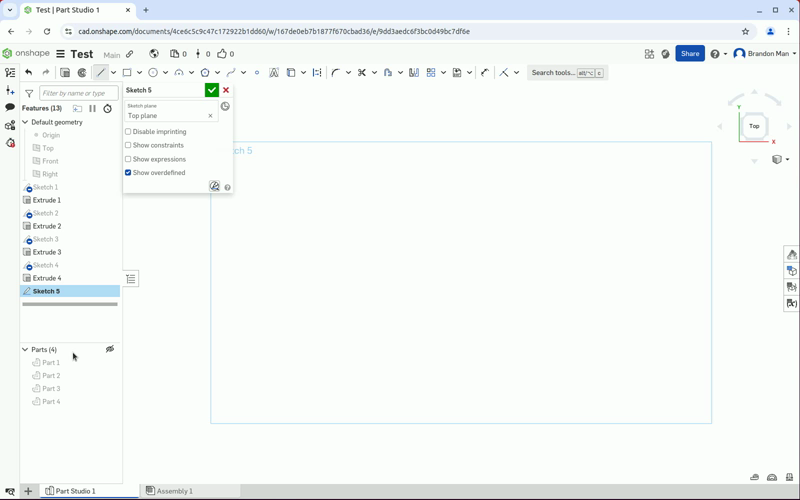
mouse_move(449, 376)
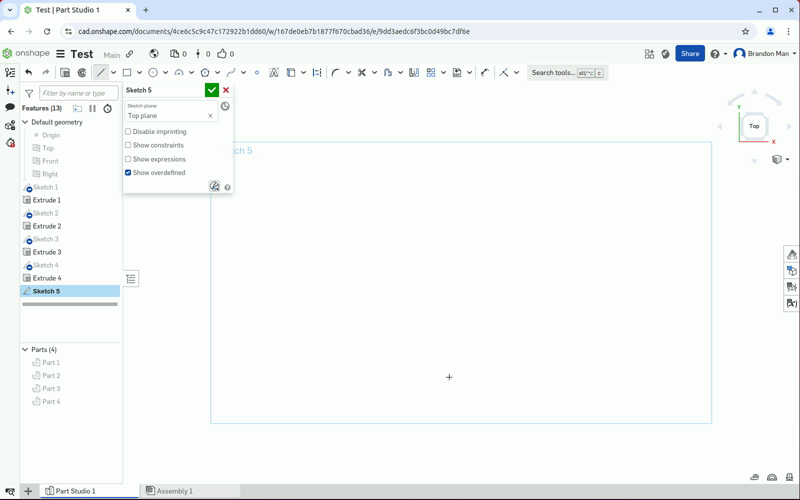
click(449, 376)
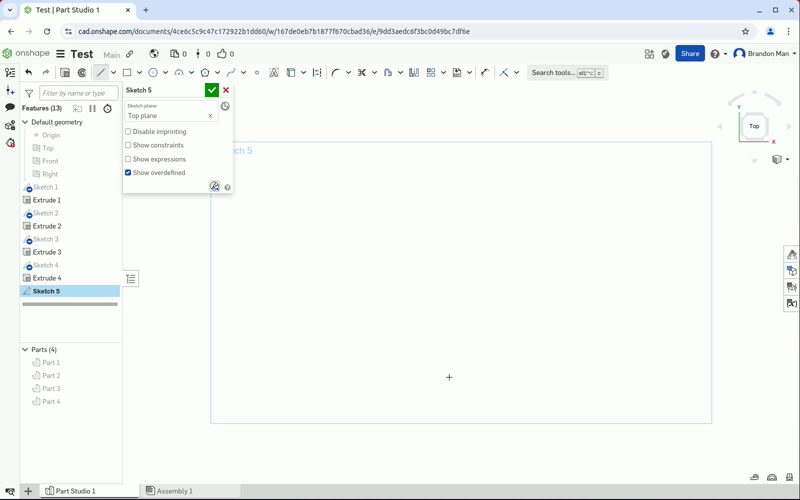
key_up(shift)
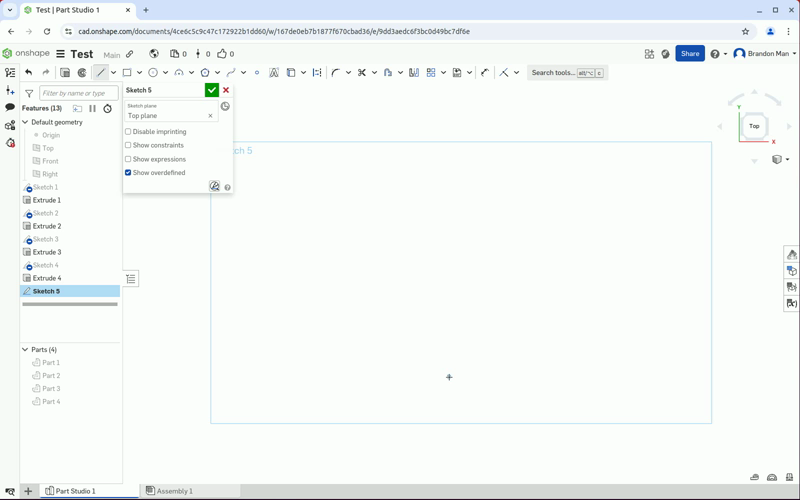
key_down(shift)
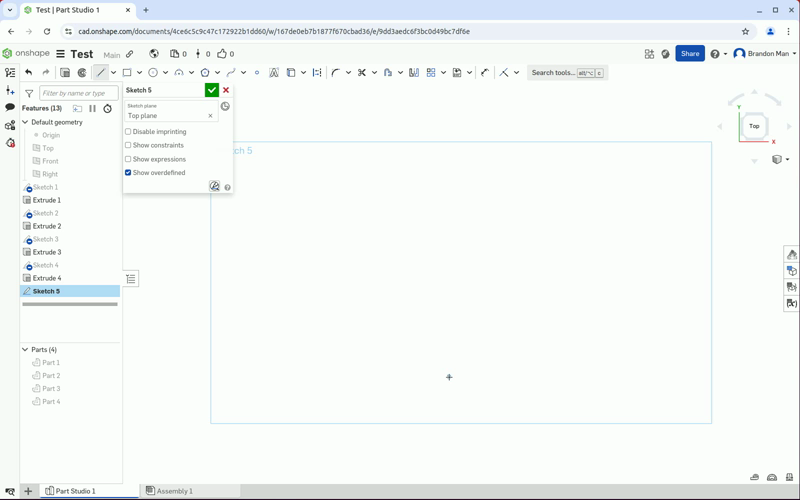
mouse_move(479, 376)
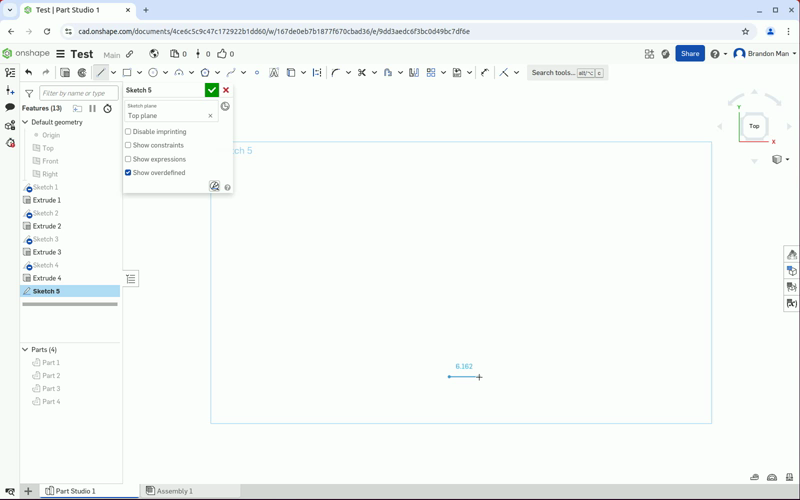
mouse_move(465, 391)
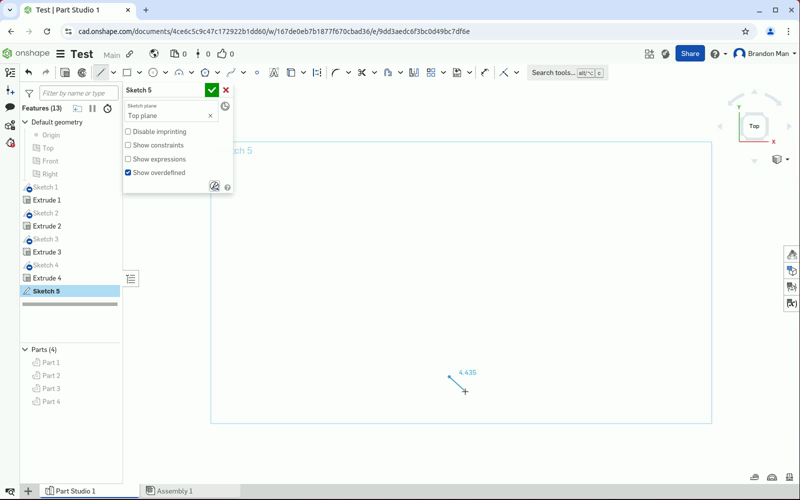
click(465, 391)
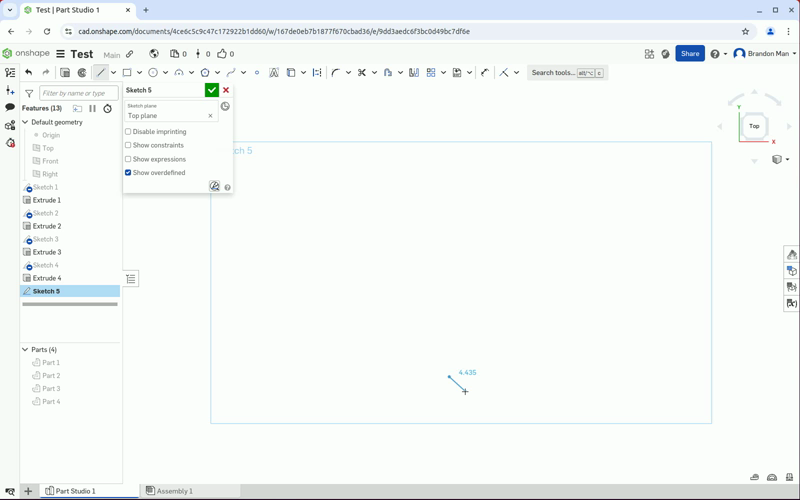
key_up(shift)
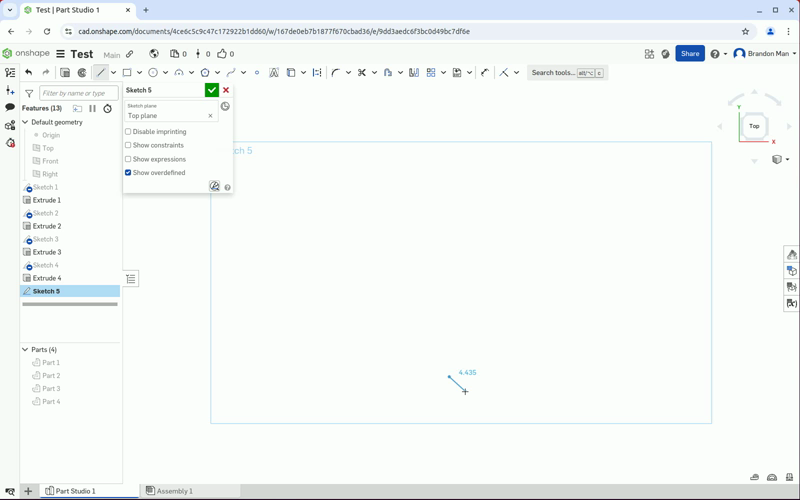
key_down(shift)
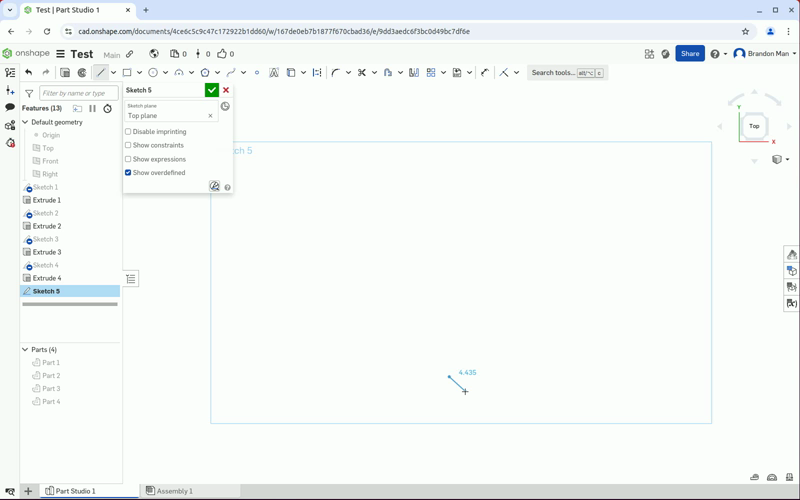
mouse_move(495, 391)
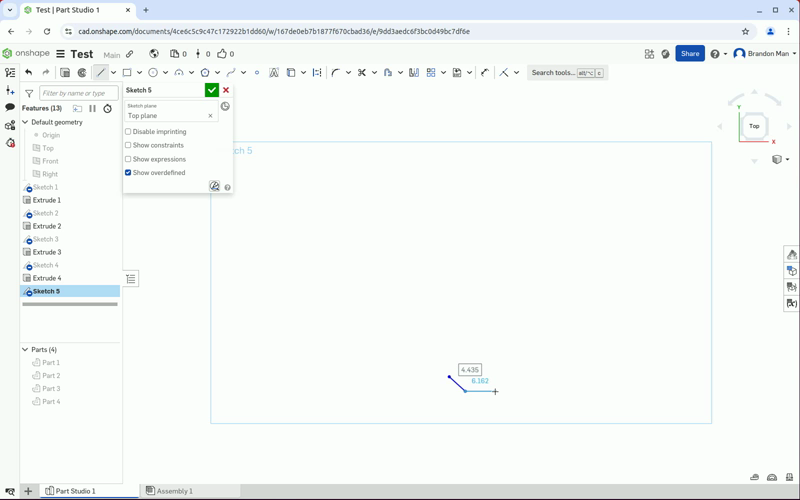
mouse_move(486, 396)
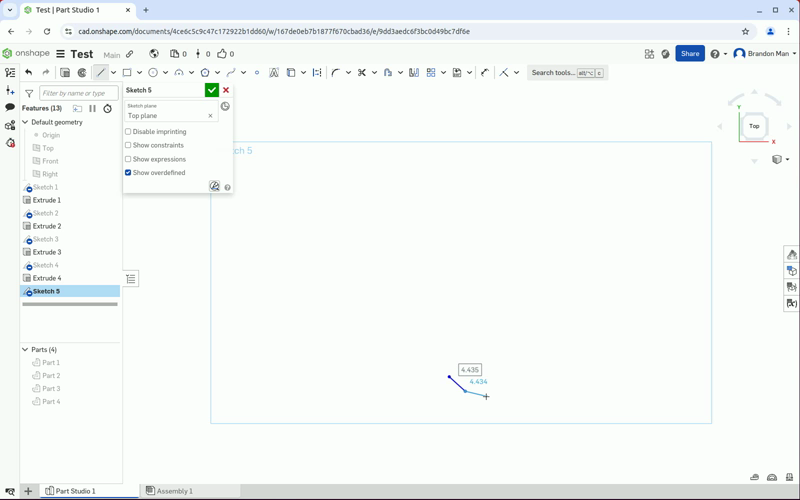
click(486, 396)
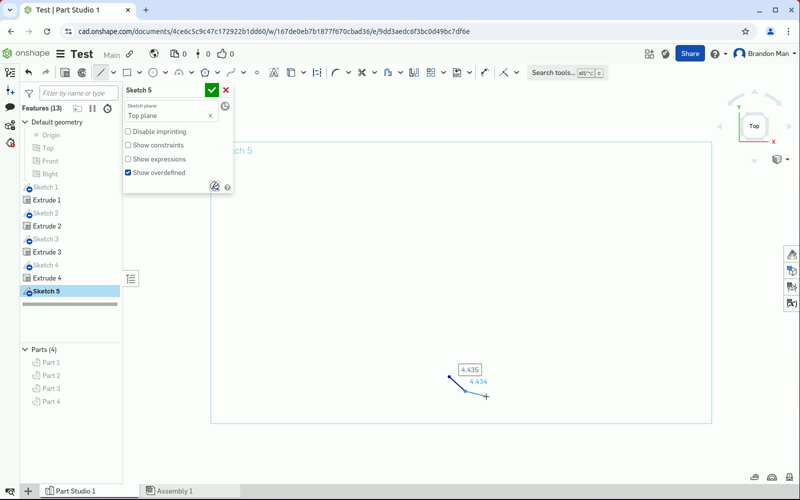
key_up(shift)
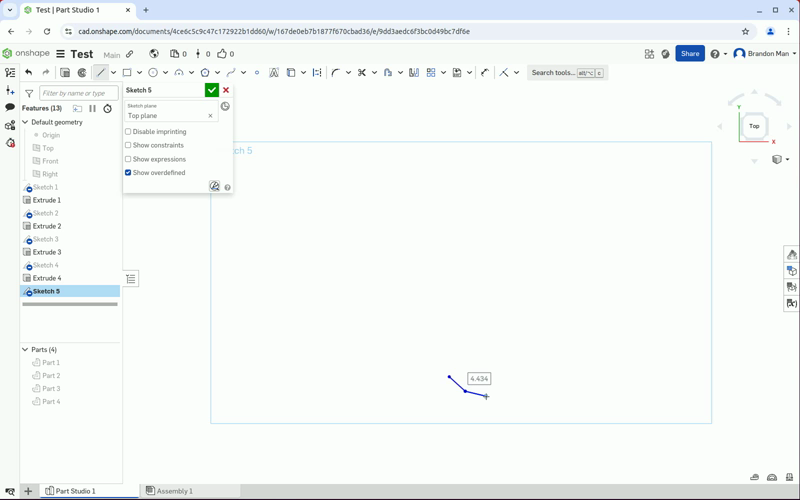
key_down(shift)
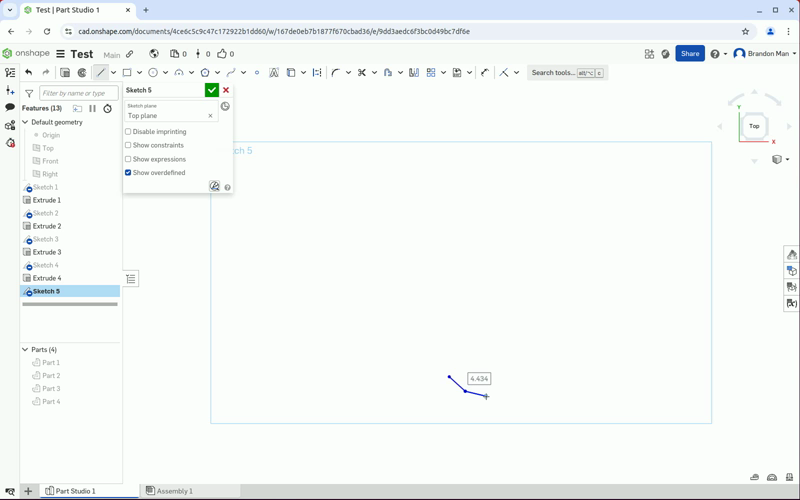
mouse_move(516, 396)
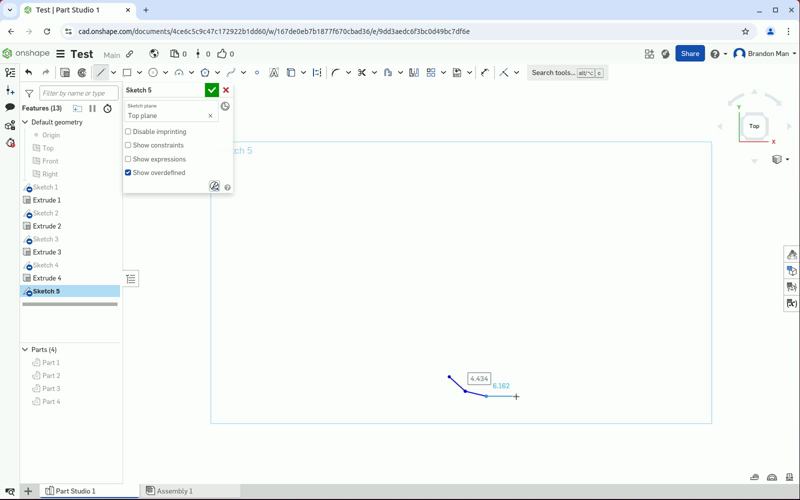
mouse_move(490, 375)
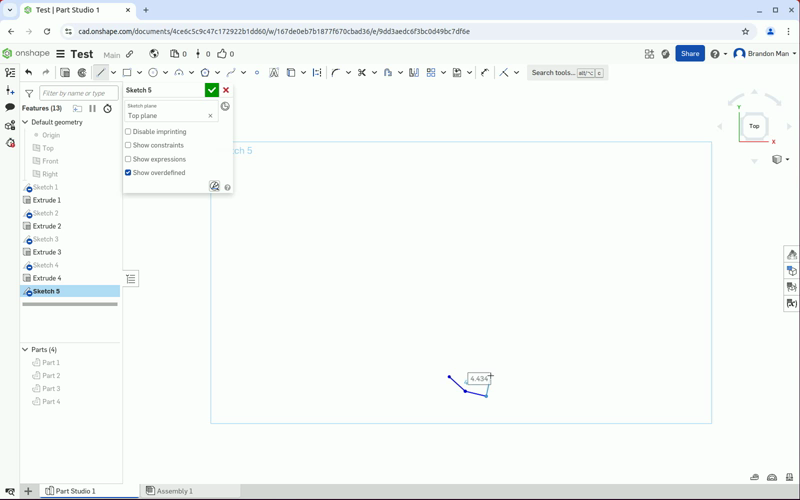
click(490, 375)
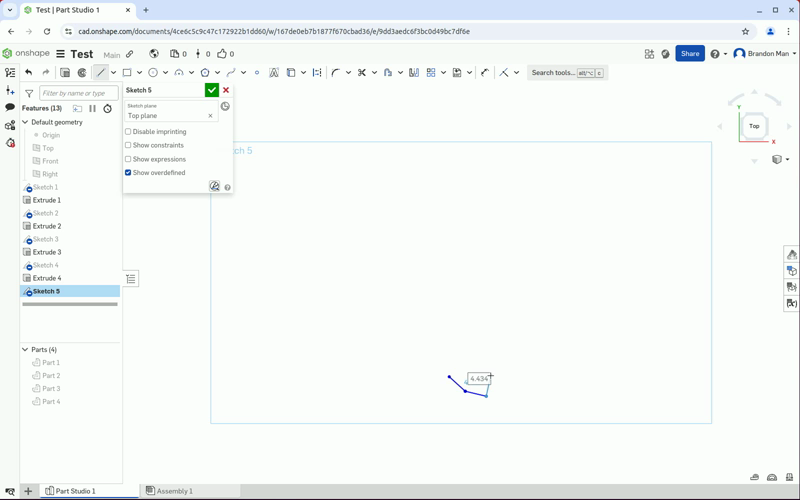
key_up(shift)
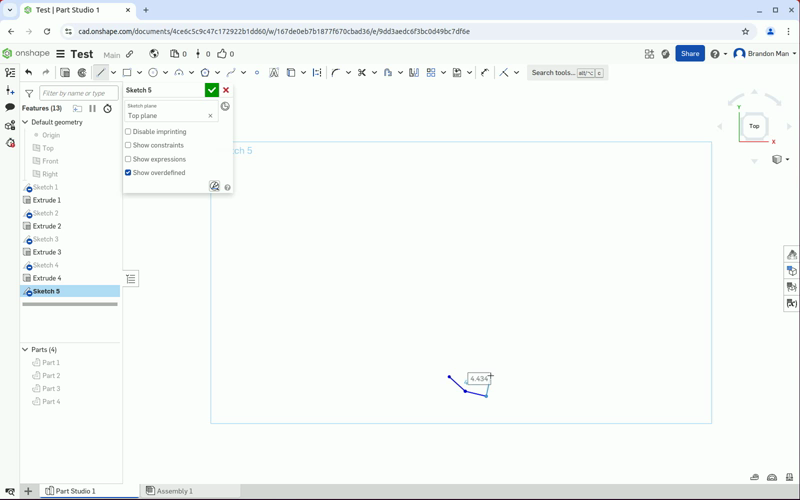
key_down(shift)
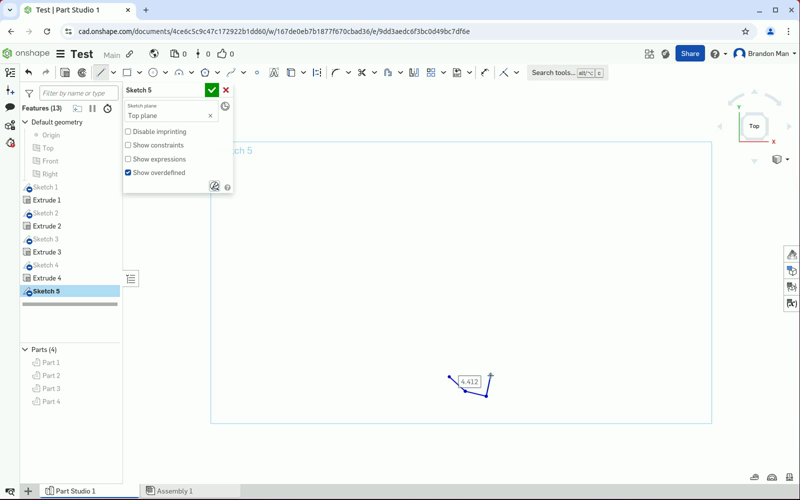
mouse_move(520, 375)
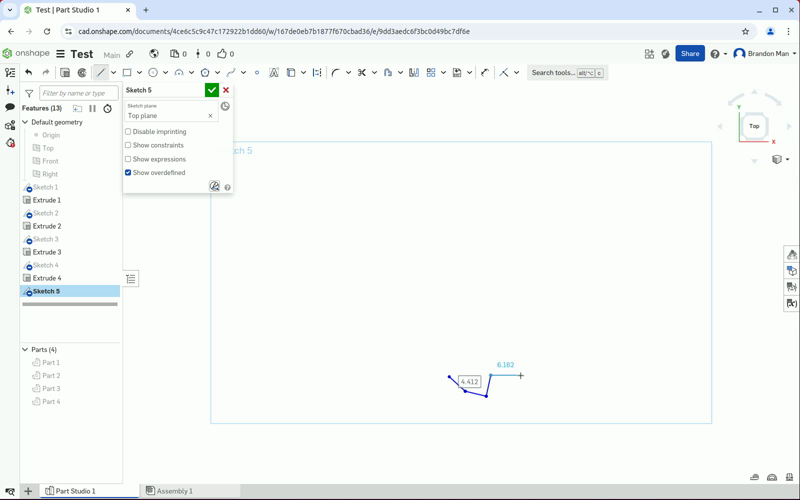
mouse_move(475, 371)
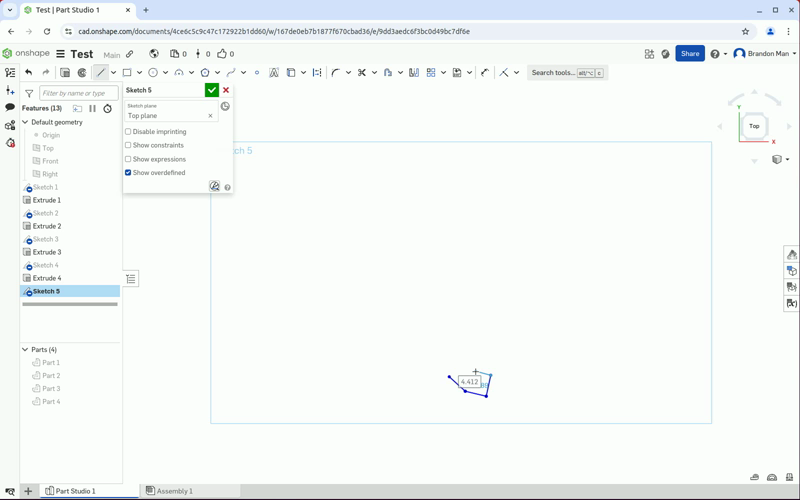
click(475, 371)
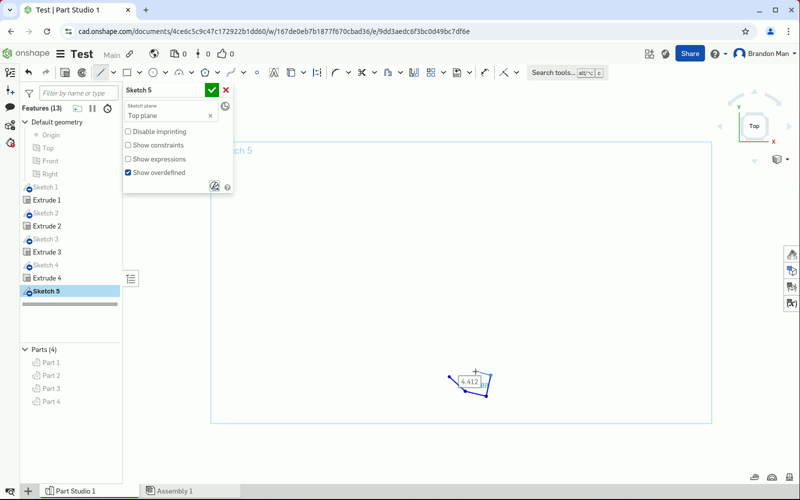
key_up(shift)
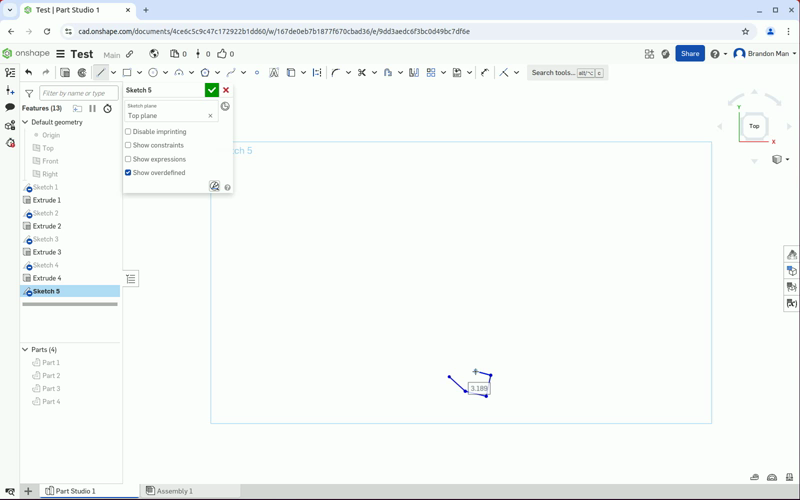
key_down(shift)
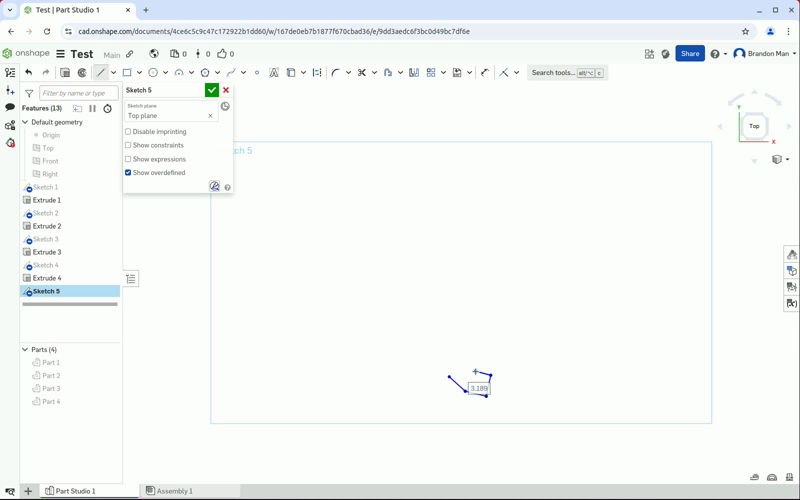
mouse_move(505, 371)
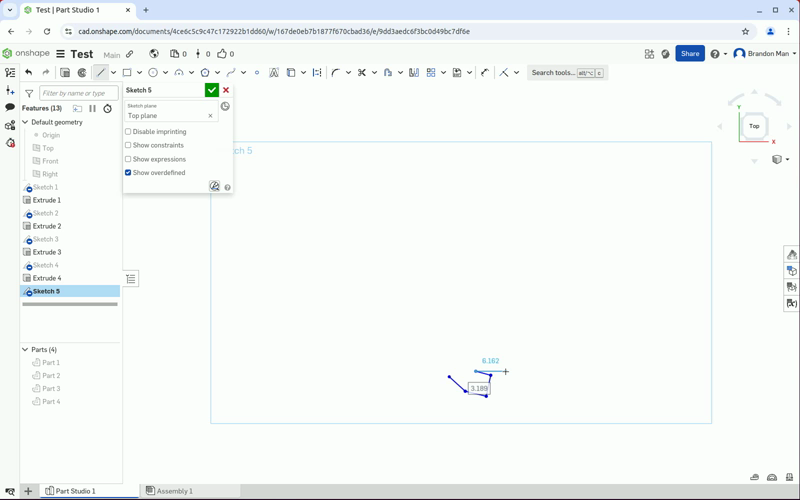
mouse_move(450, 365)
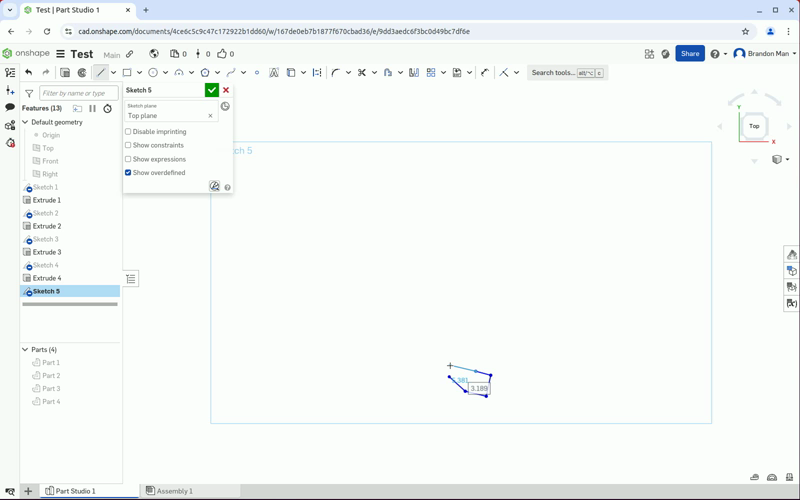
click(450, 365)
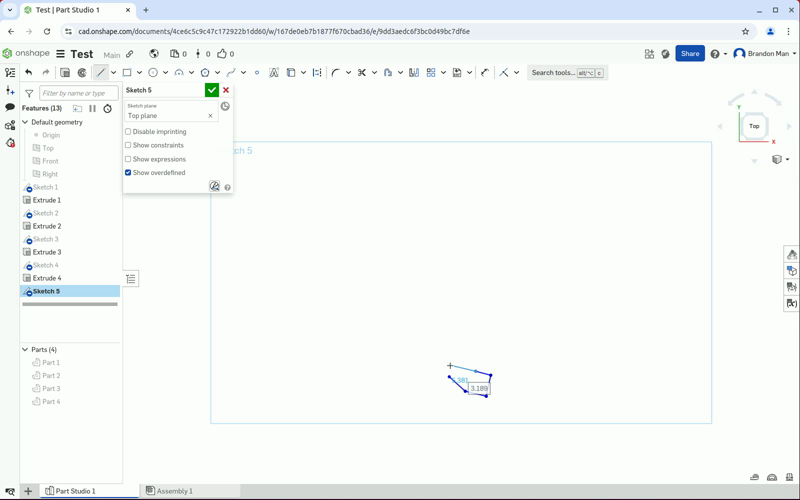
key_up(shift)
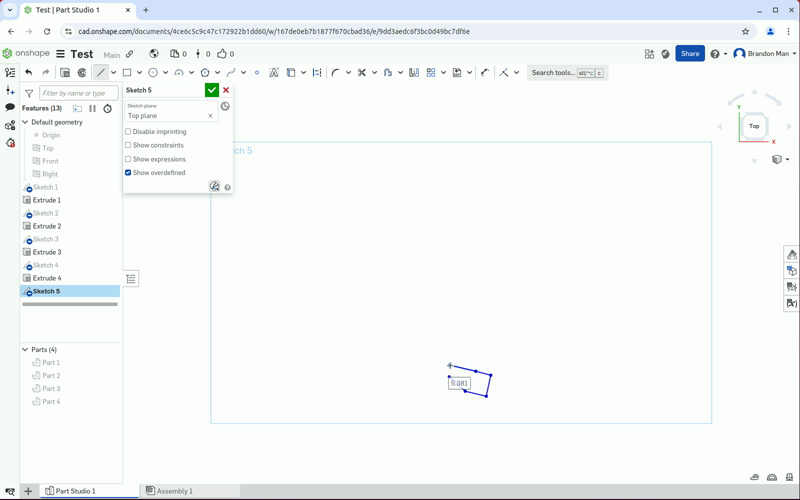
mouse_move(480, 365)
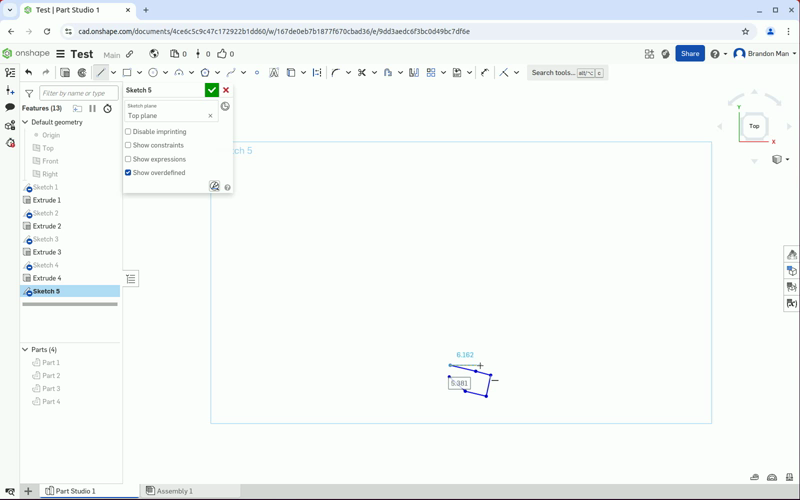
key_down(shift)
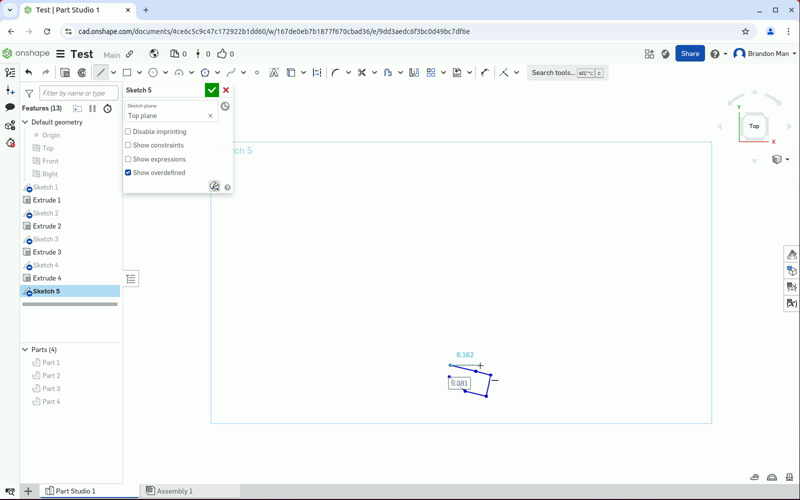
mouse_move(449, 376)
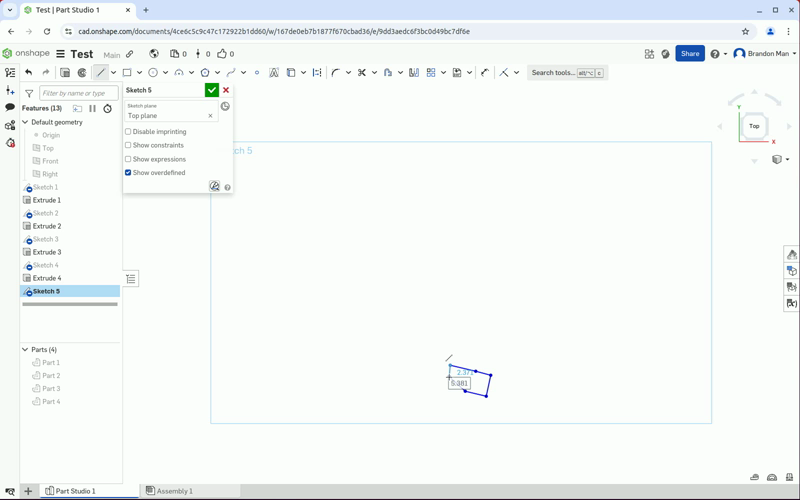
key_up(shift)
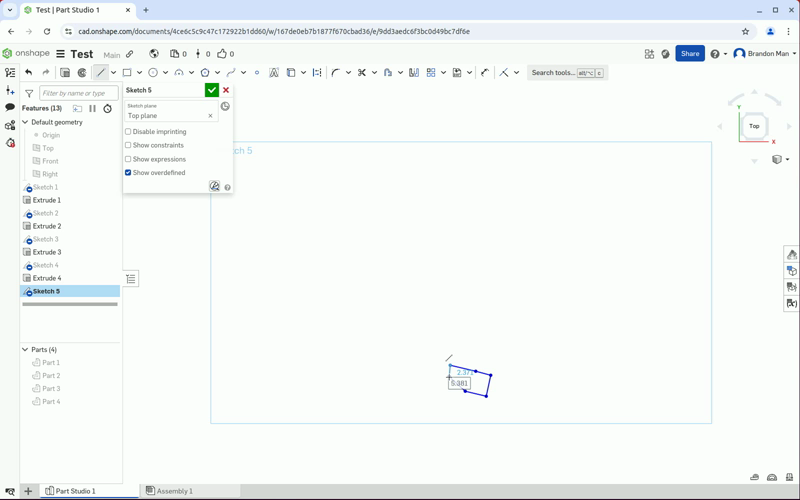
click(449, 376)
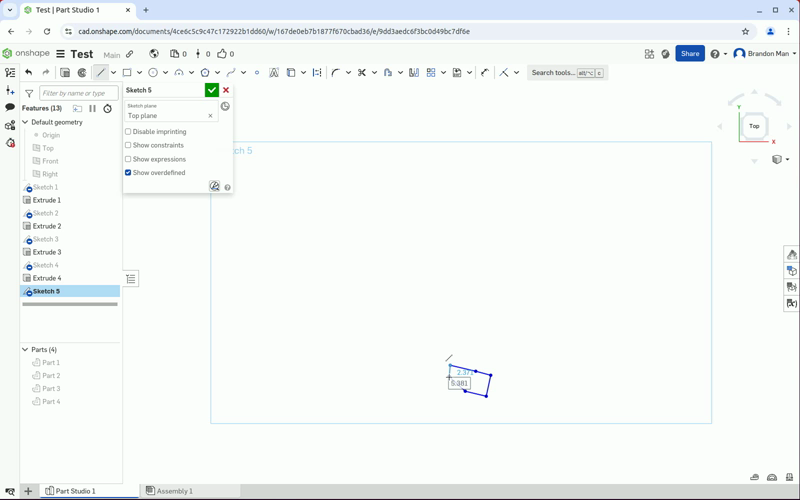
key(esc)
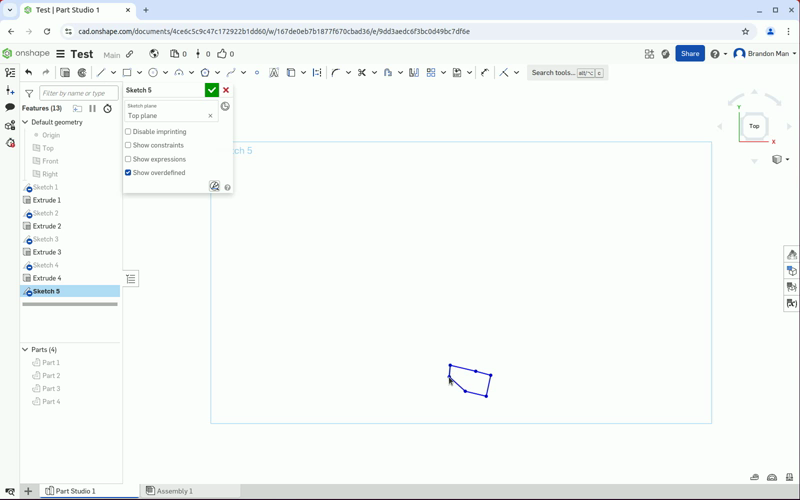
mouse_move(455, 369)
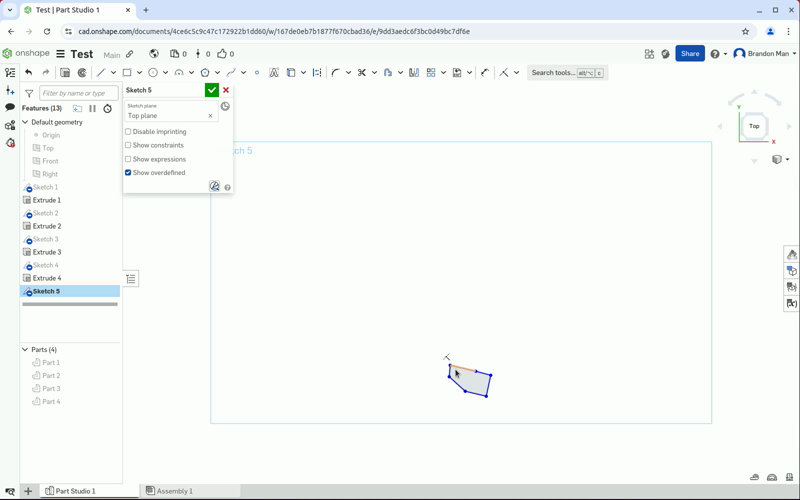
scroll(6)
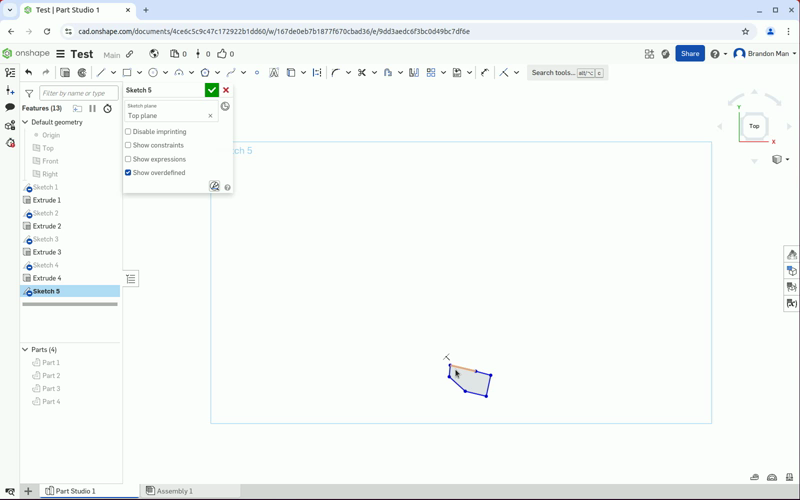
scroll(6)
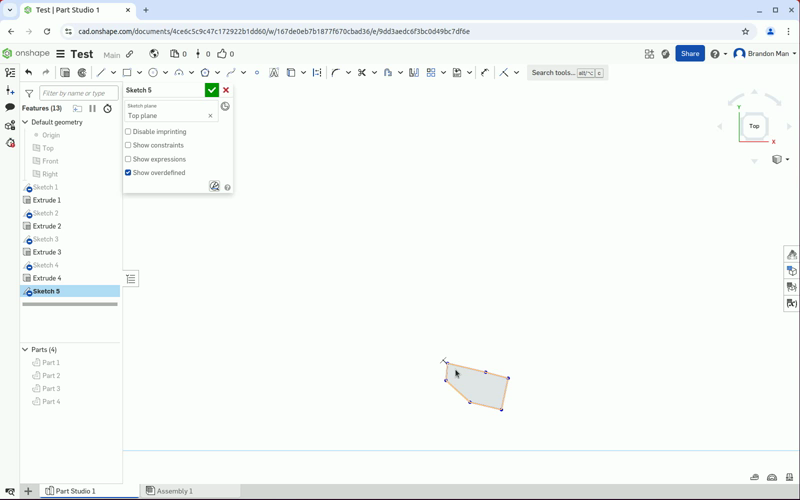
scroll(6)
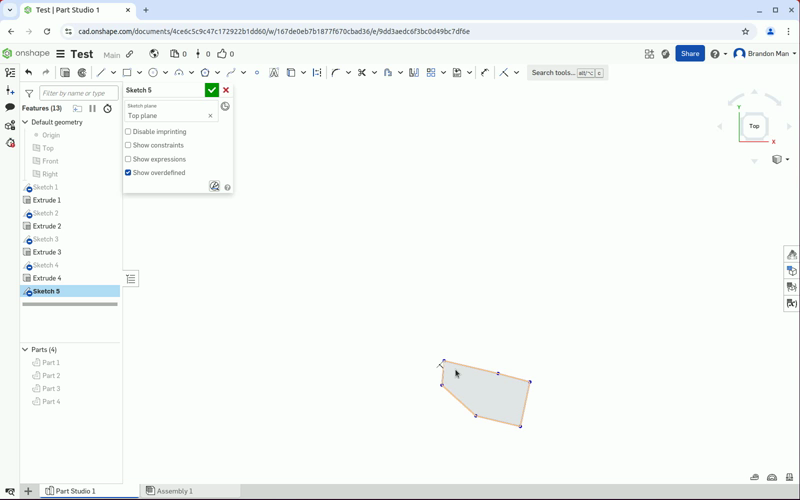
scroll(6)
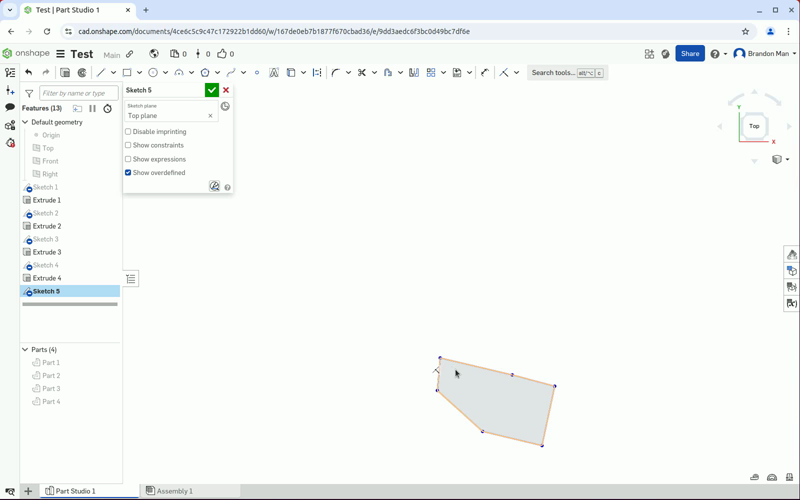
scroll(6)
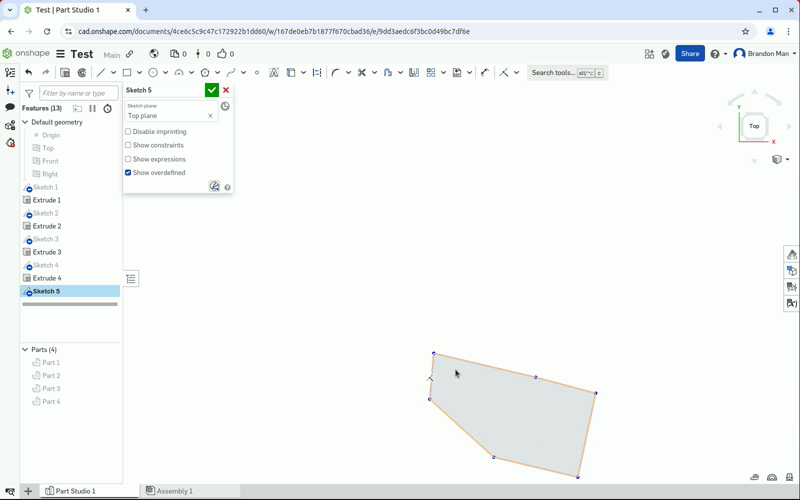
scroll(6)
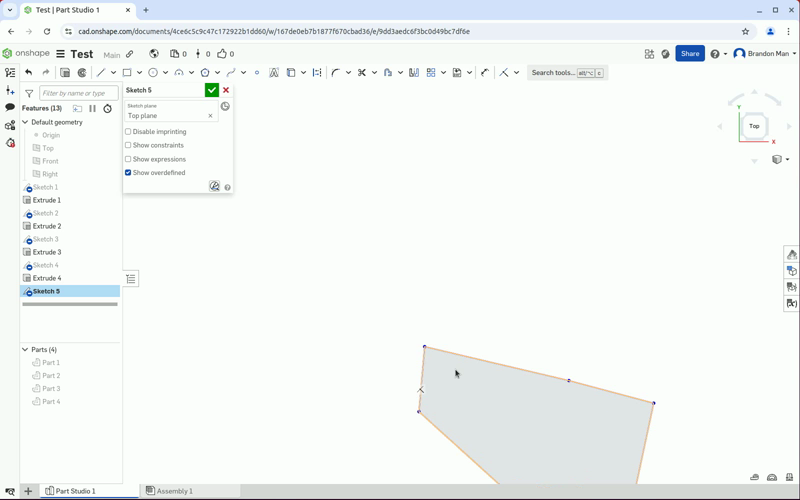
scroll(6)
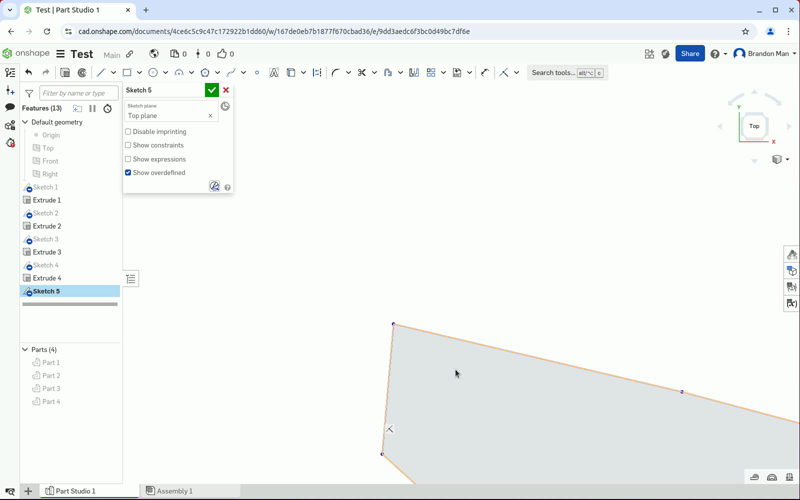
click(455, 369)
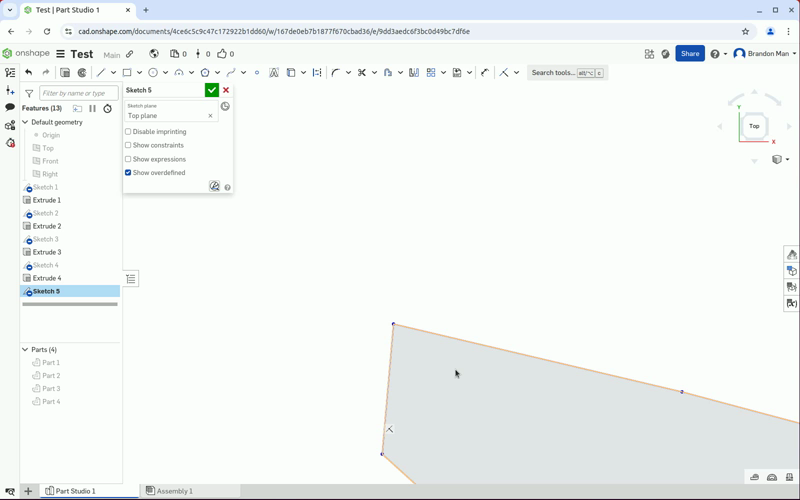
scroll(-6)
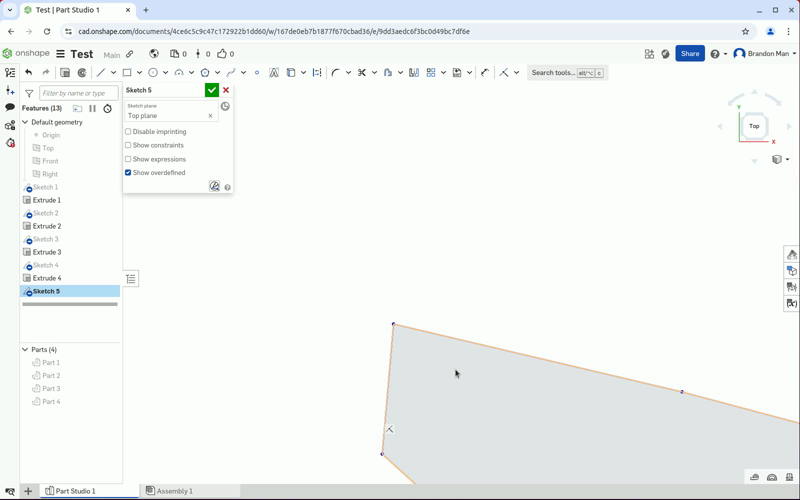
scroll(-6)
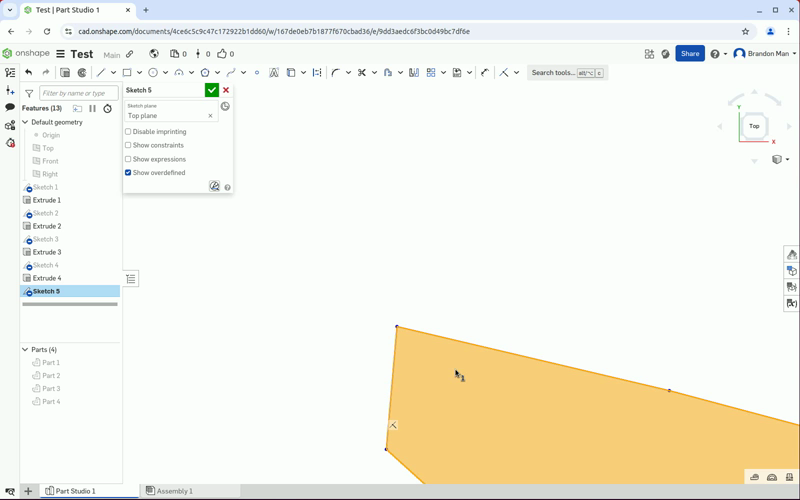
scroll(-6)
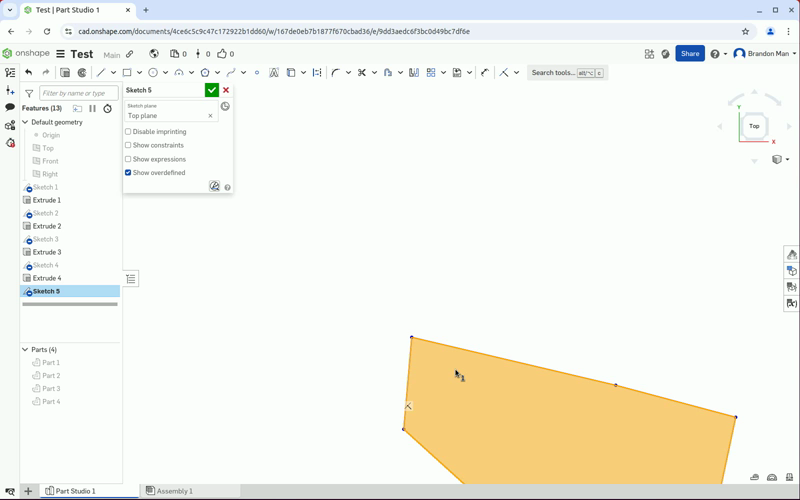
scroll(-6)
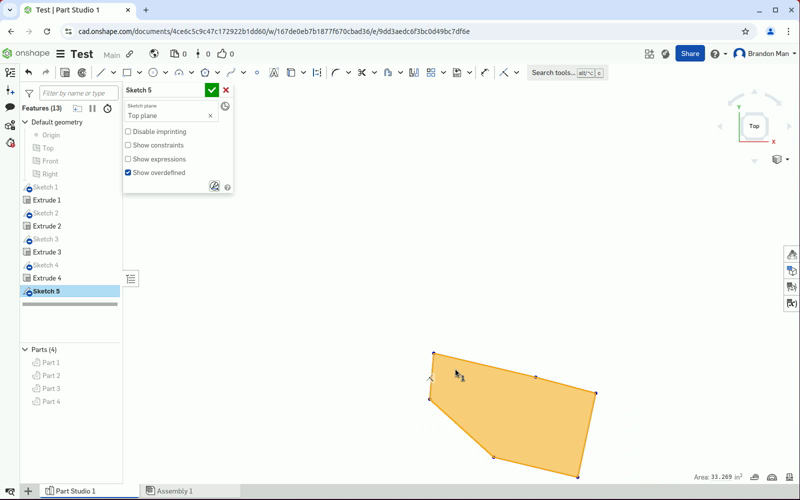
scroll(-6)
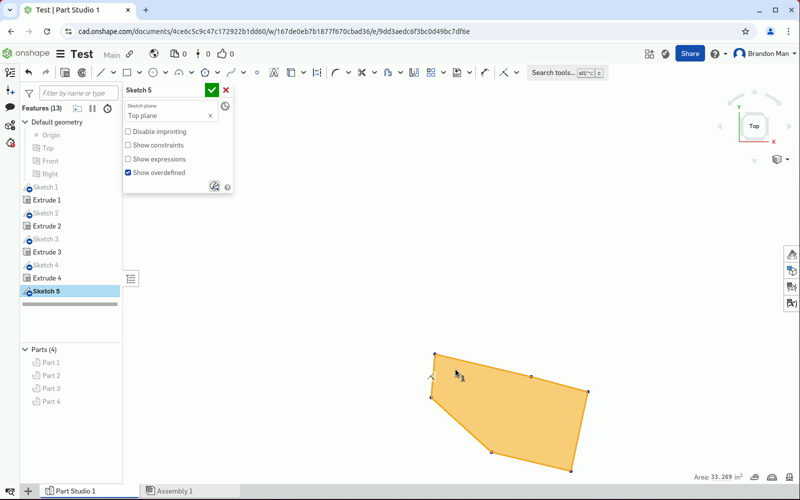
scroll(-6)
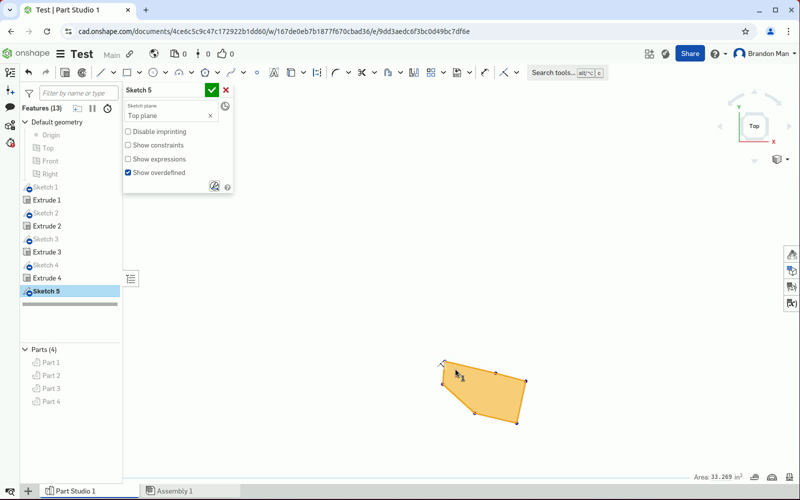
scroll(-6)
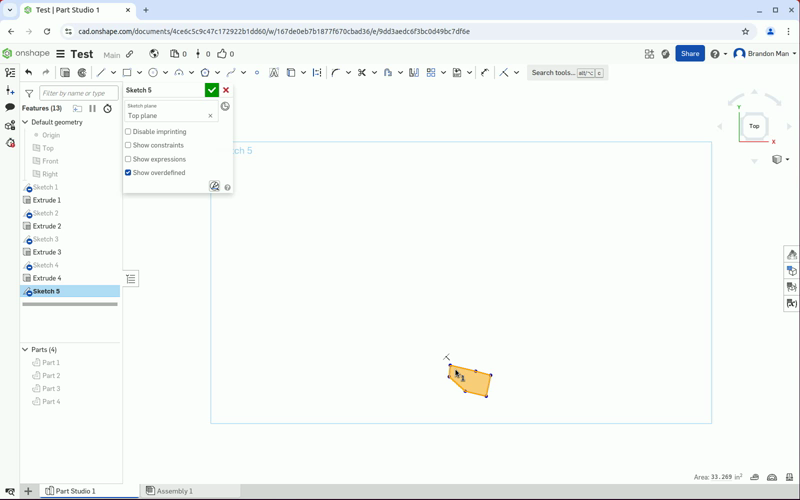
mouse_move(73, 352)
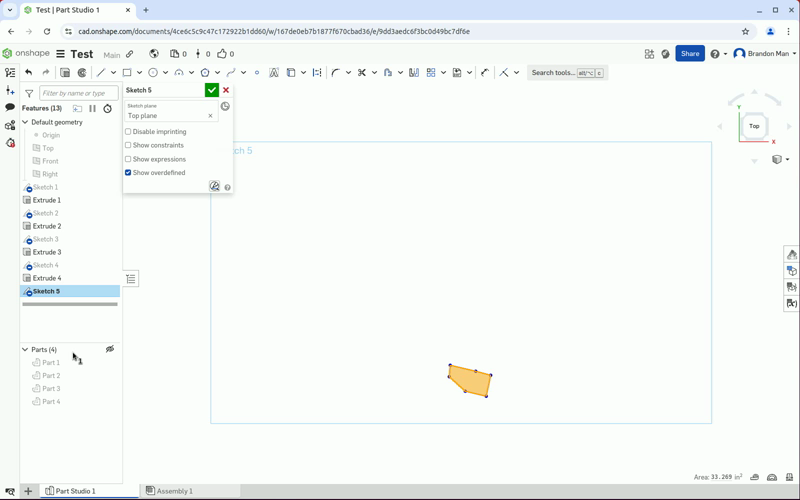
key(shift+y)
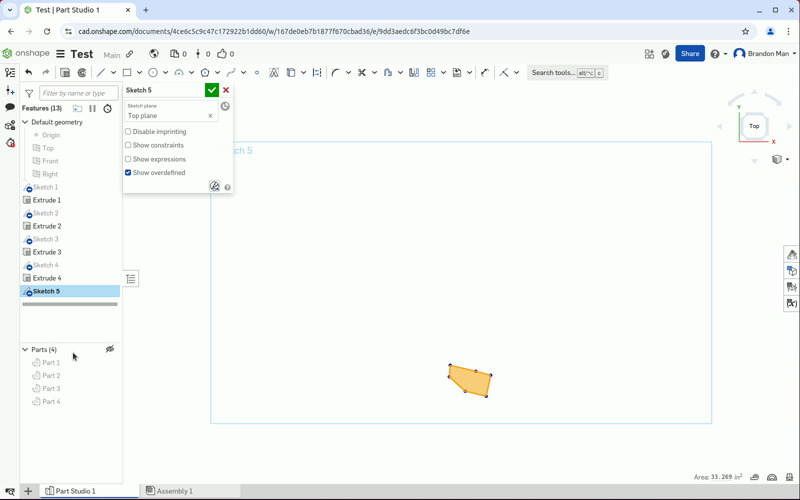
key(shift+e)
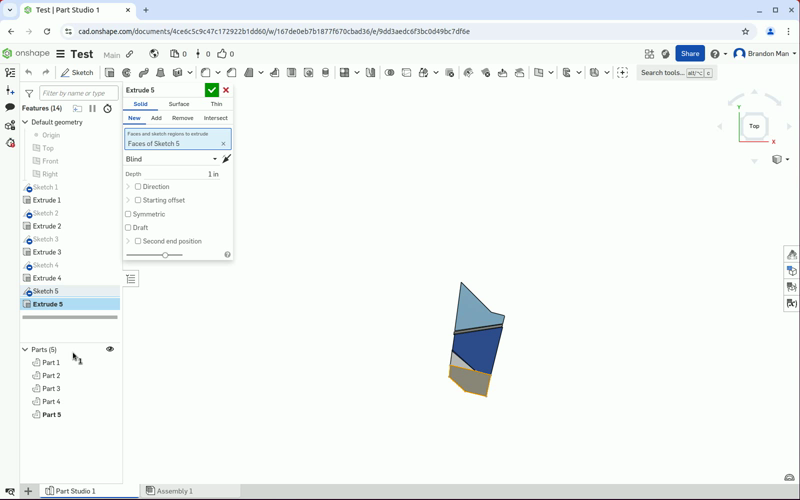
mouse_move(143, 106)
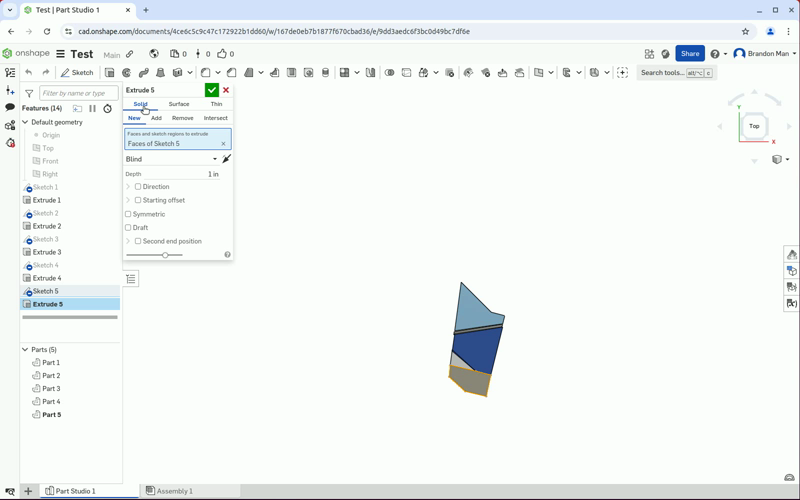
click(143, 106)
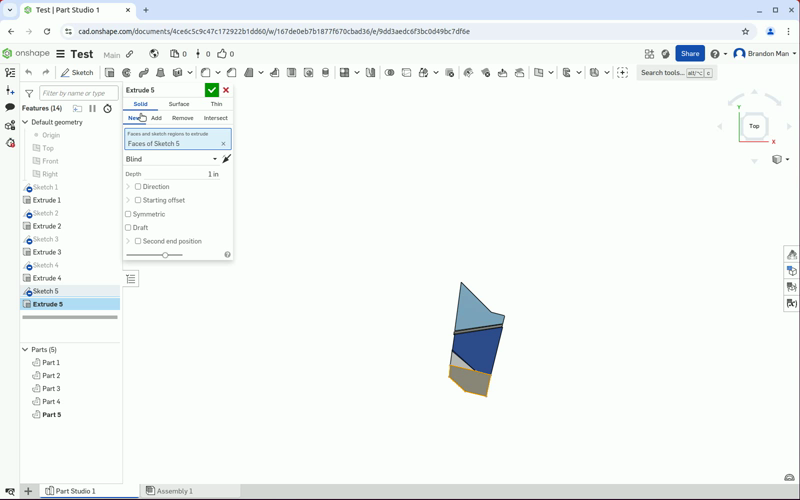
mouse_move(137, 120)
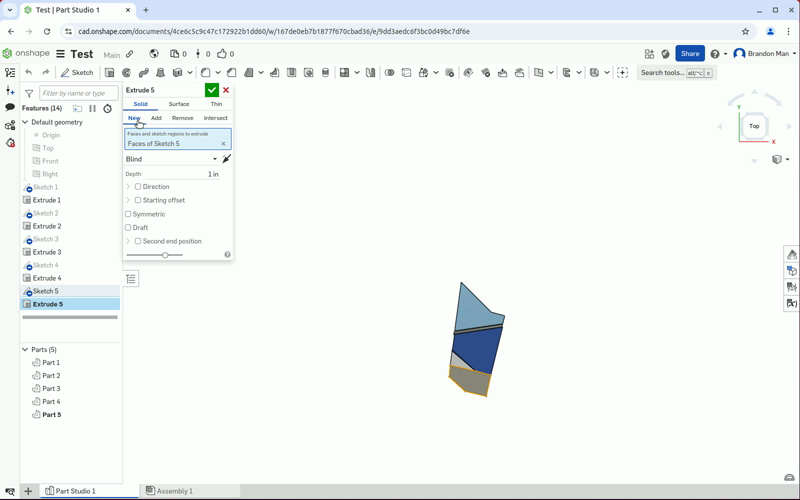
click(137, 120)
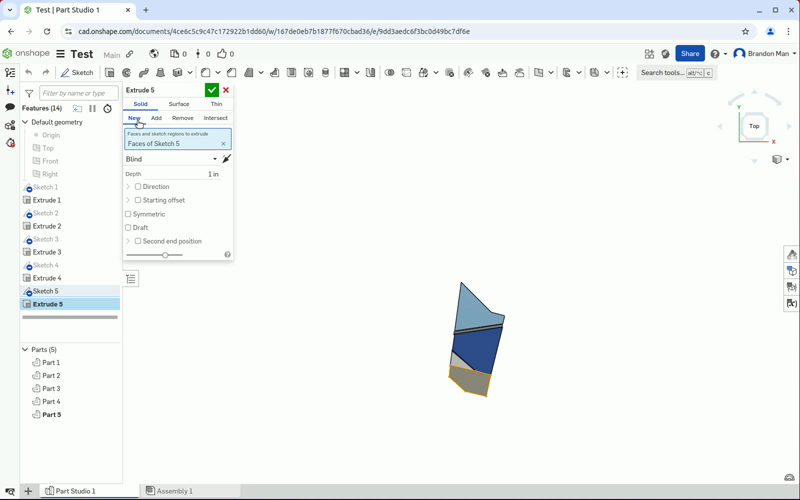
key(tab, 4)
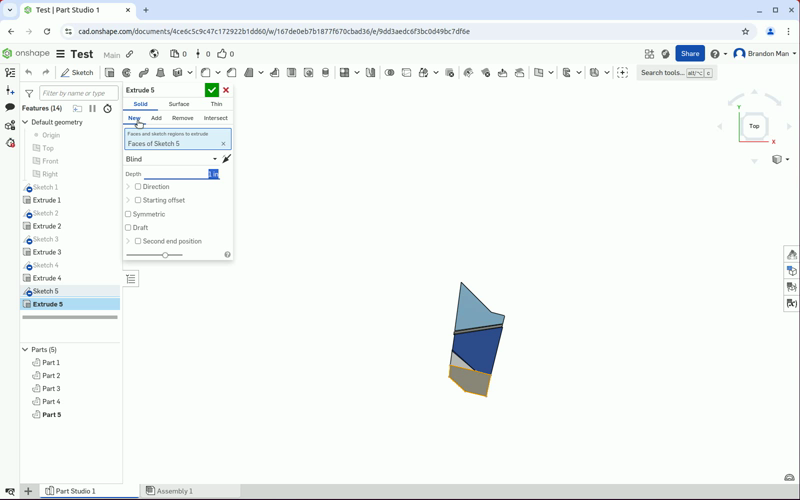
text(-0.241)
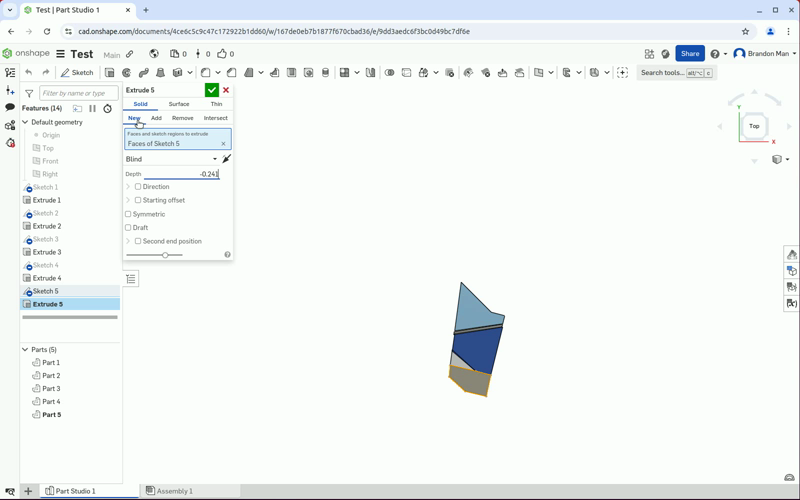
key(enter)
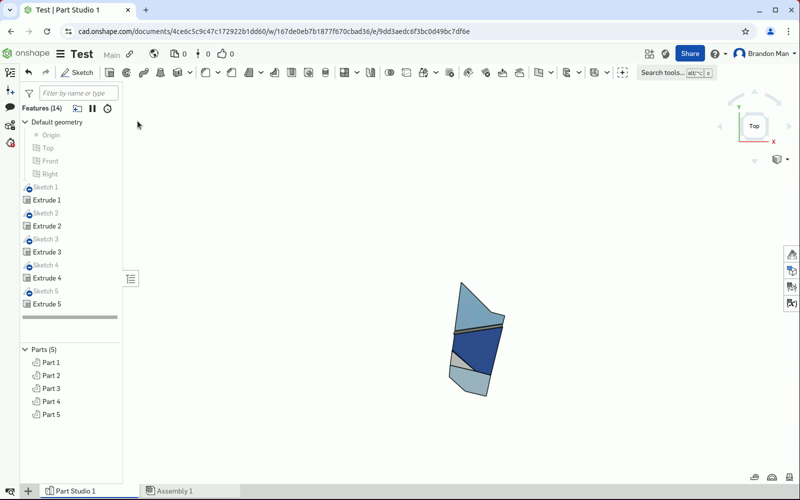
key(shift+h)
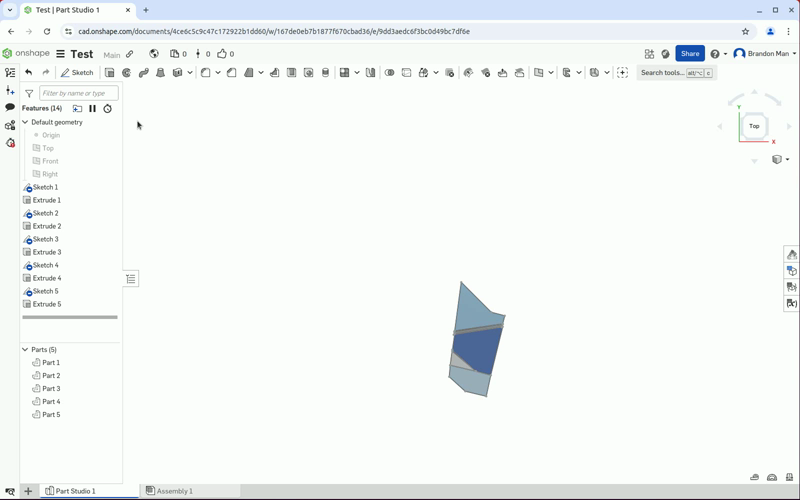
key(shift+h)
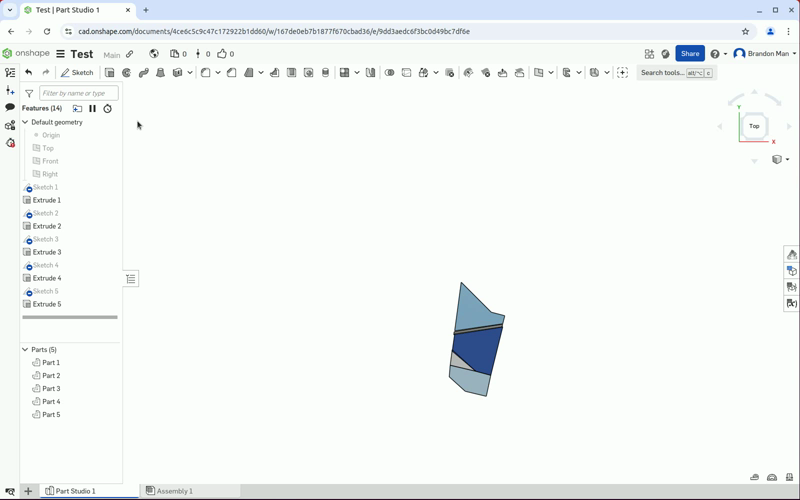
mouse_move(73, 189)
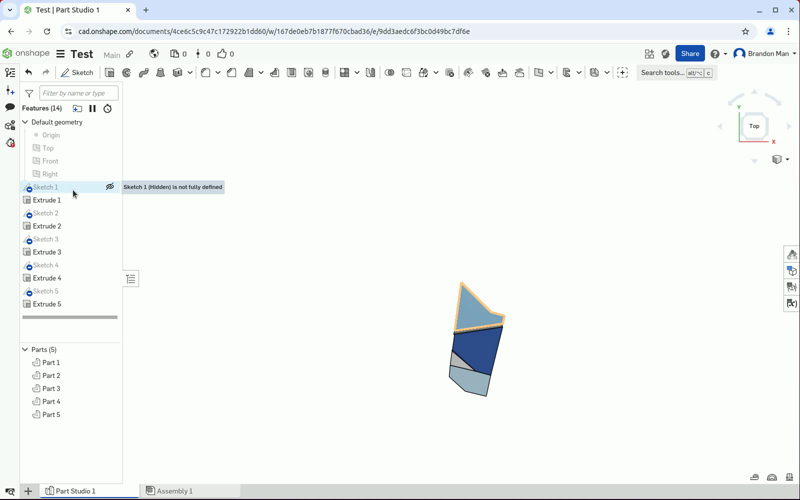
click(73, 189)
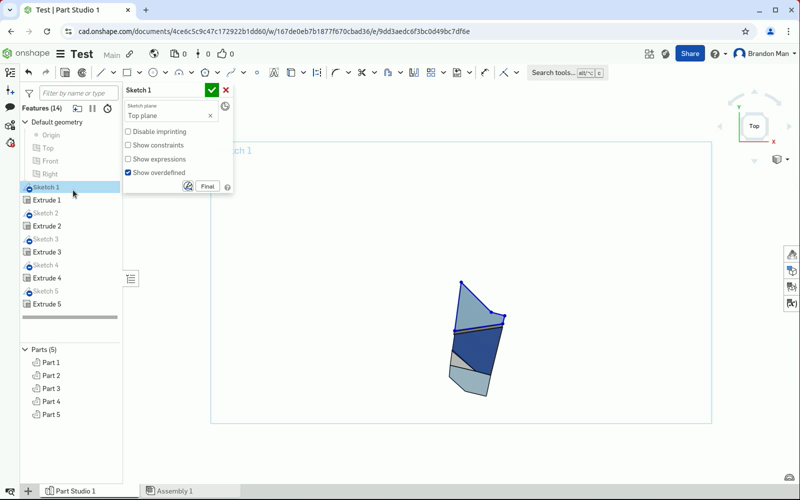
mouse_move(229, 92)
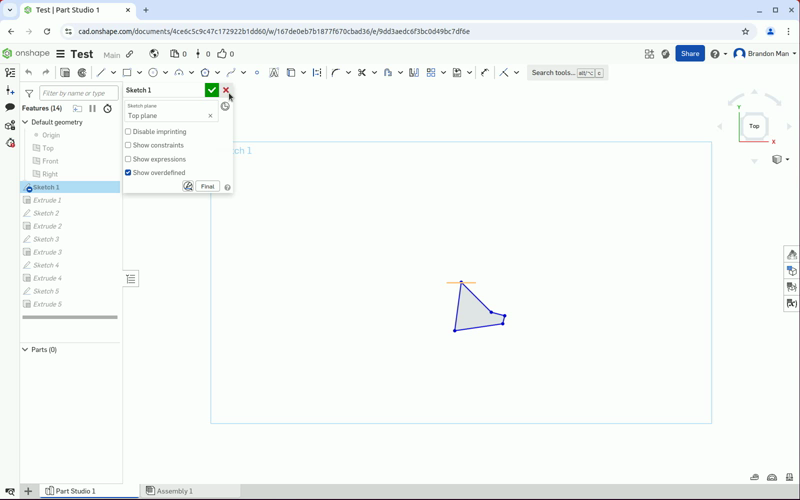
click(229, 92)
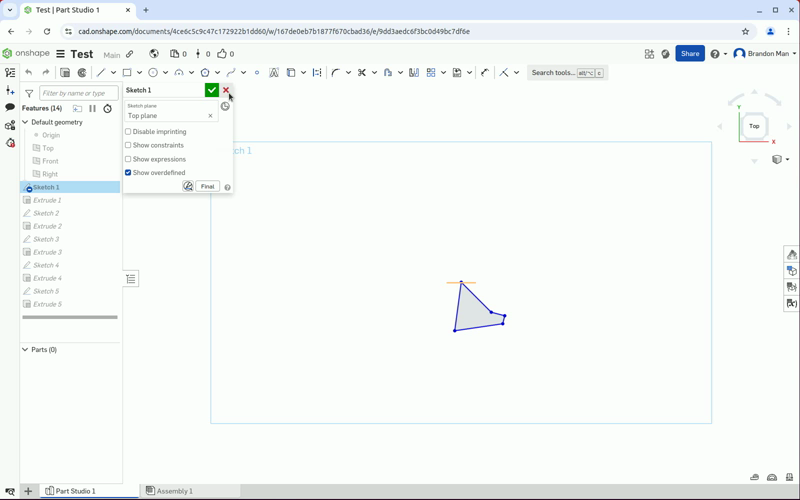
key(shift+s)
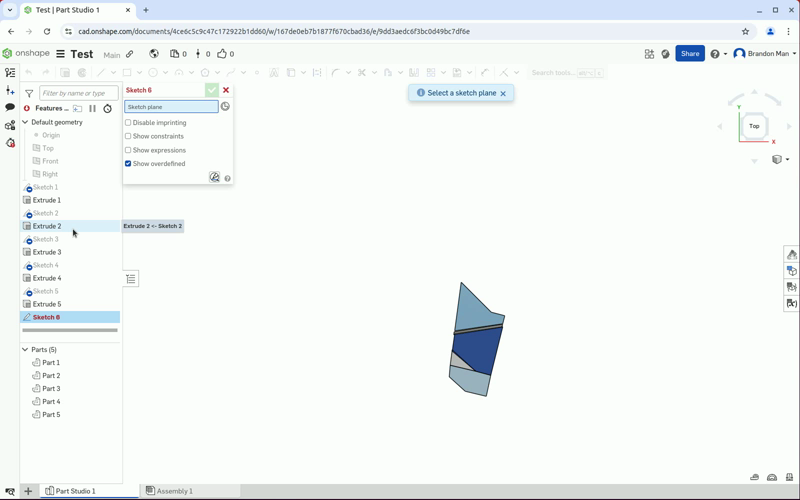
scroll(3)
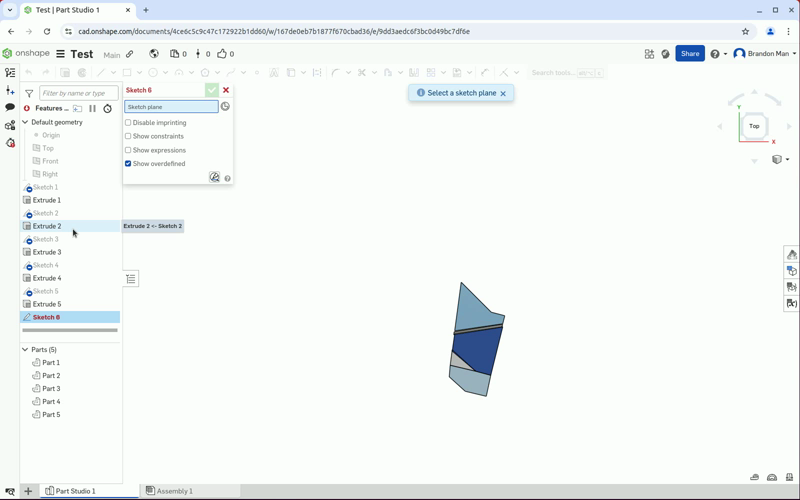
mouse_move(73, 150)
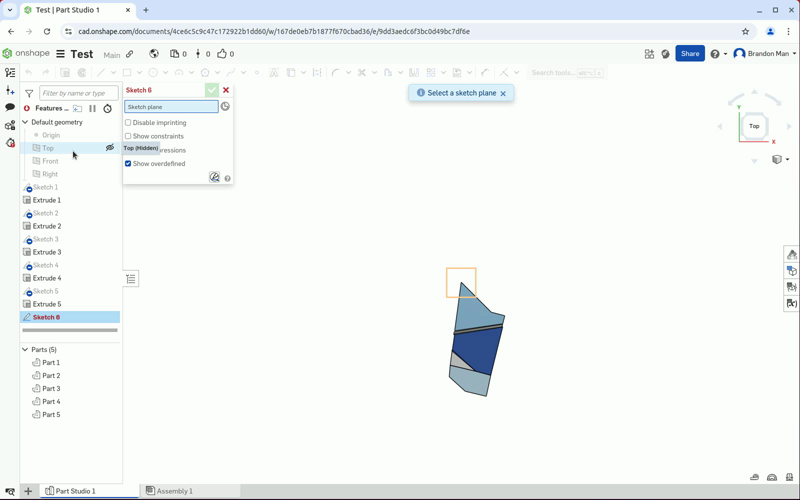
click(73, 150)
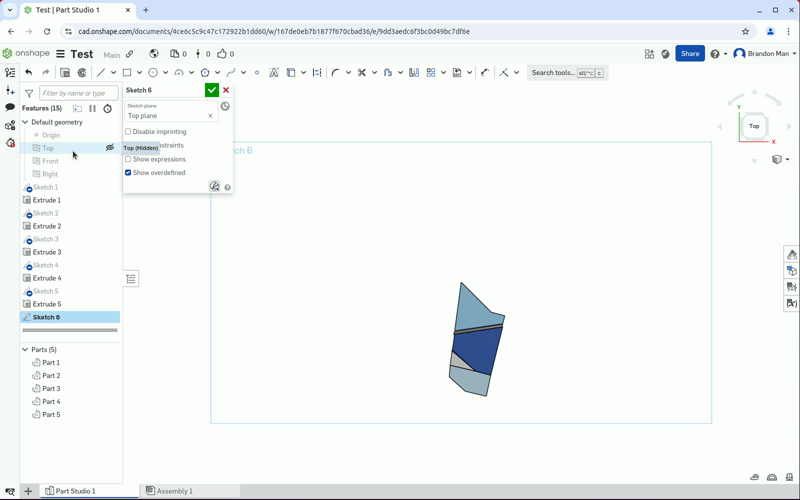
mouse_move(73, 352)
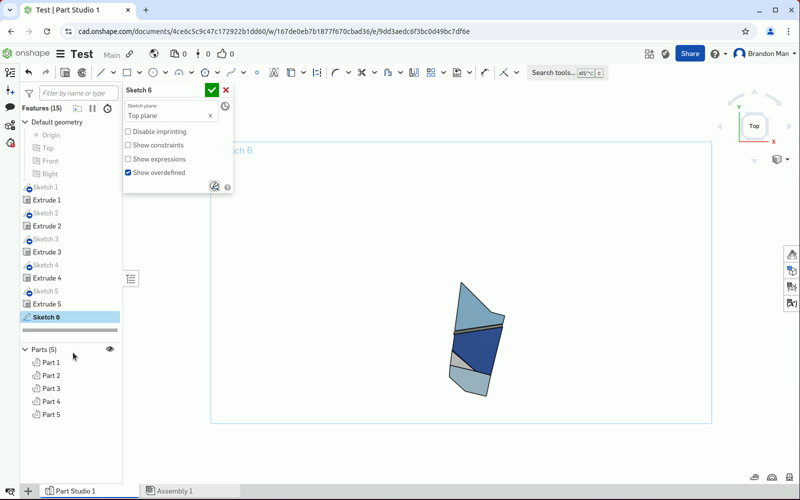
key(y)
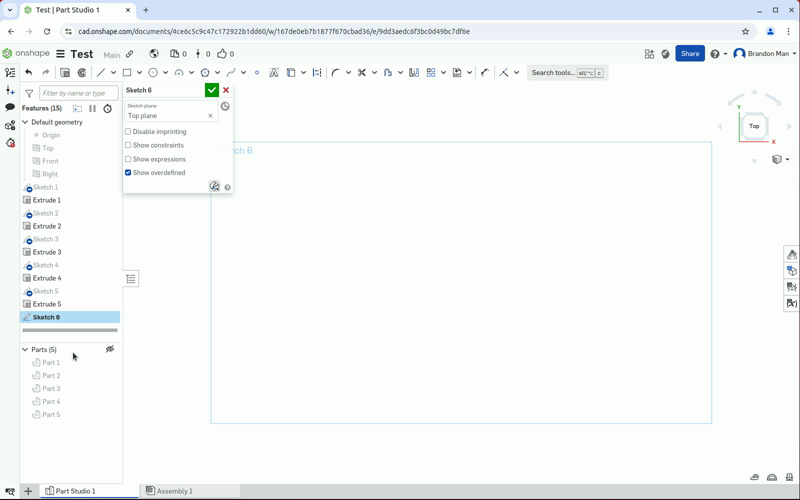
key(l)
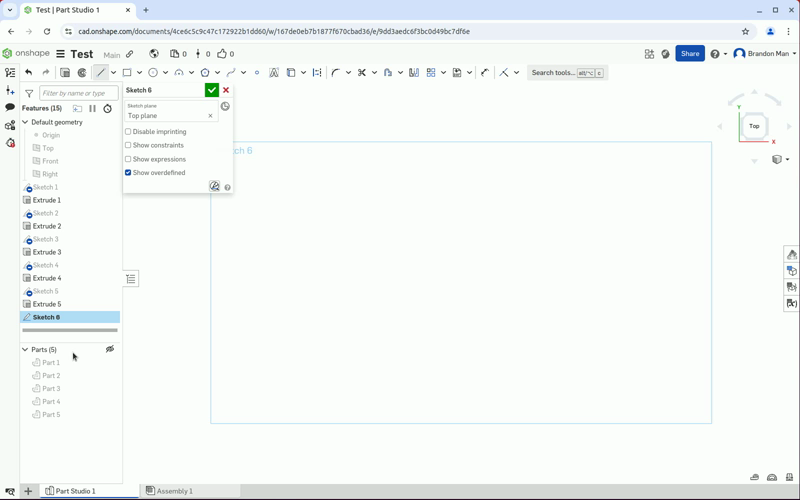
key_down(shift)
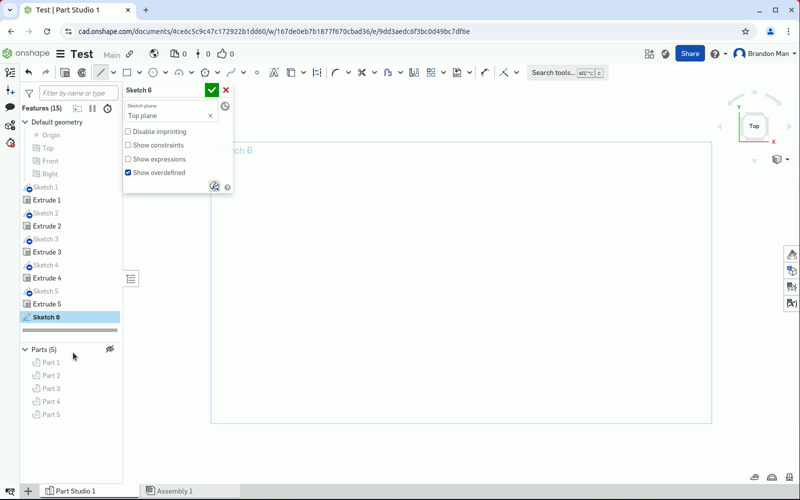
mouse_move(450, 365)
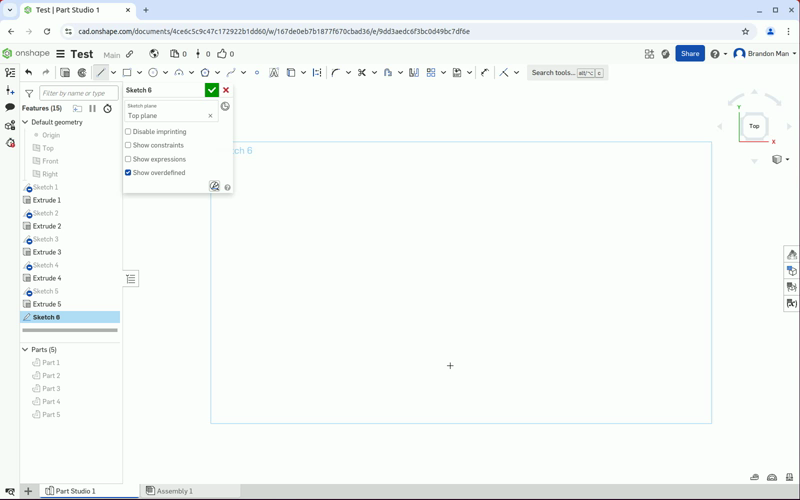
click(450, 365)
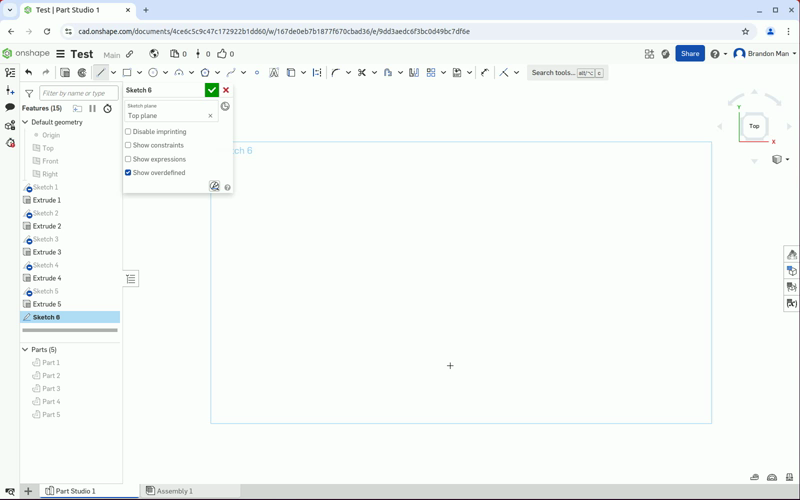
key_up(shift)
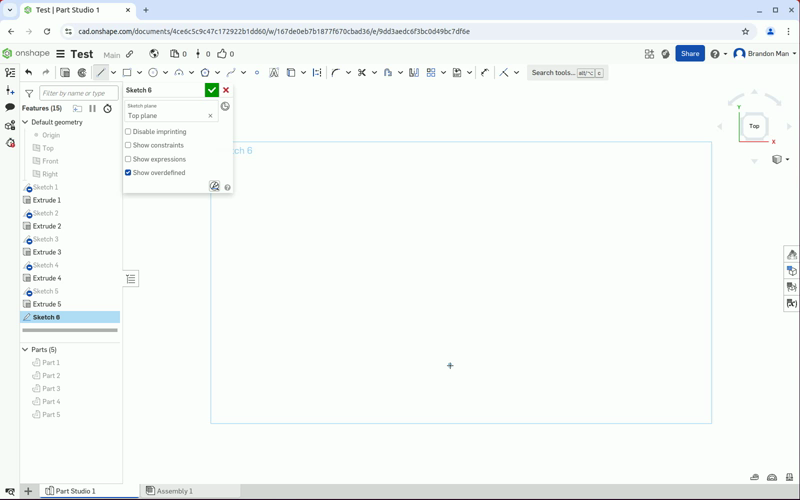
key_down(shift)
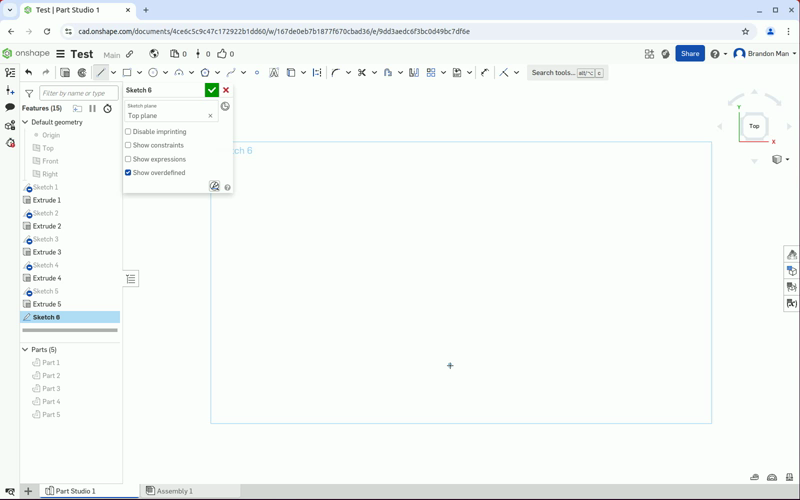
mouse_move(480, 365)
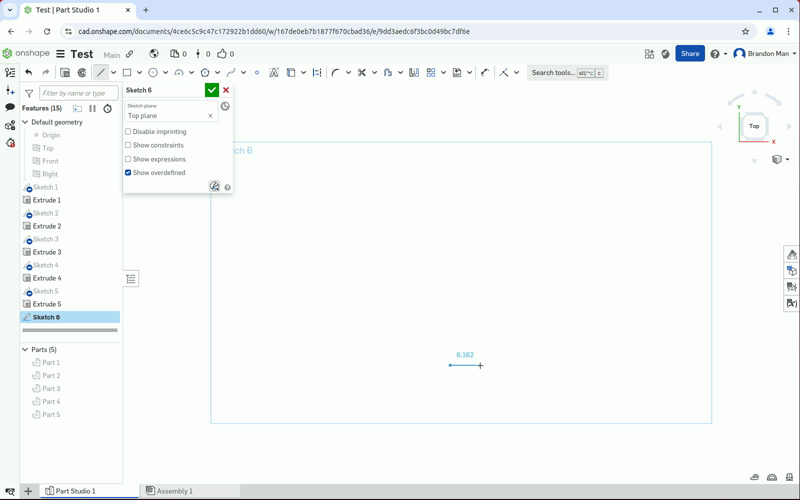
mouse_move(475, 371)
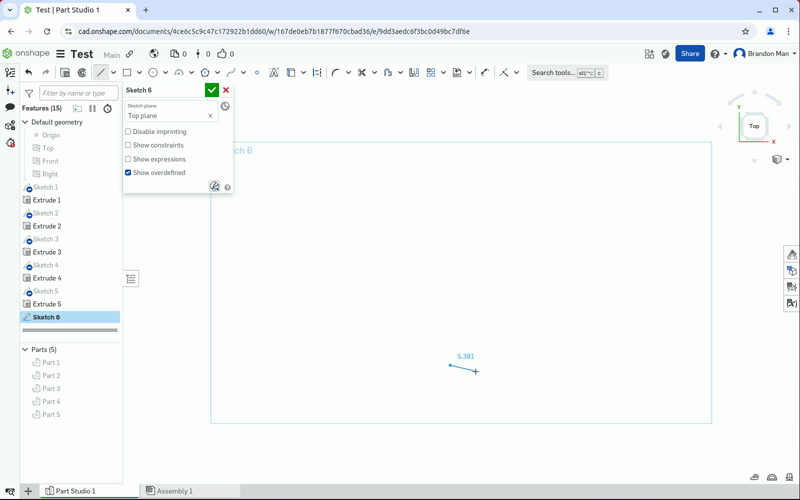
click(475, 371)
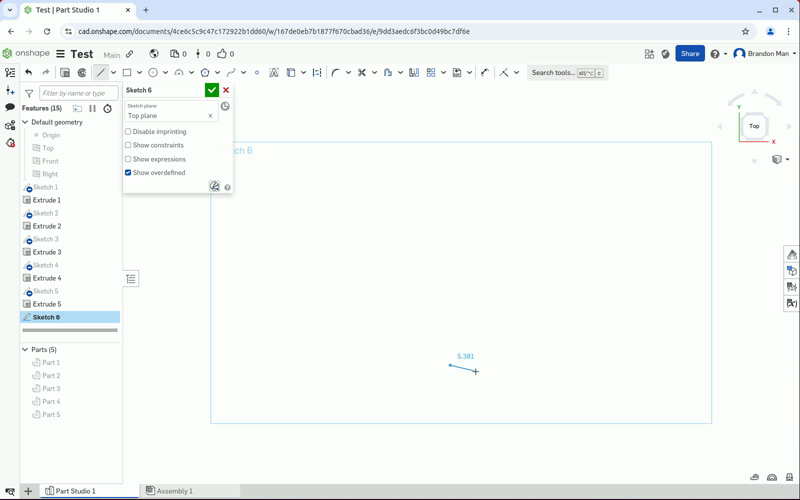
key_up(shift)
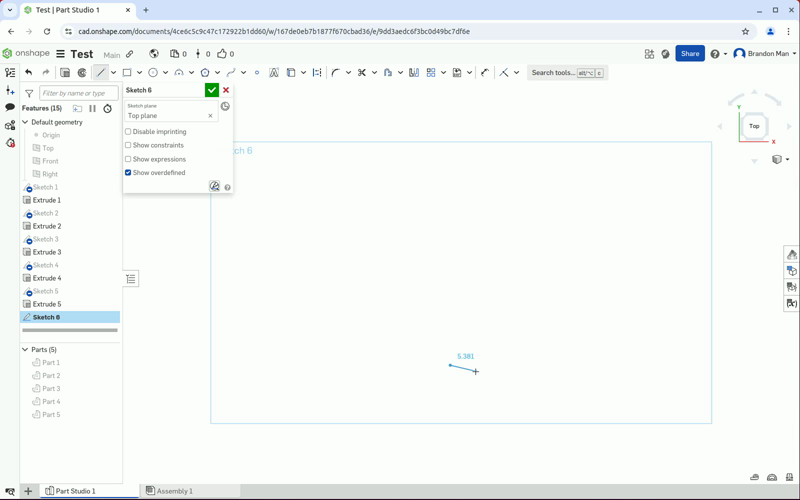
key_down(shift)
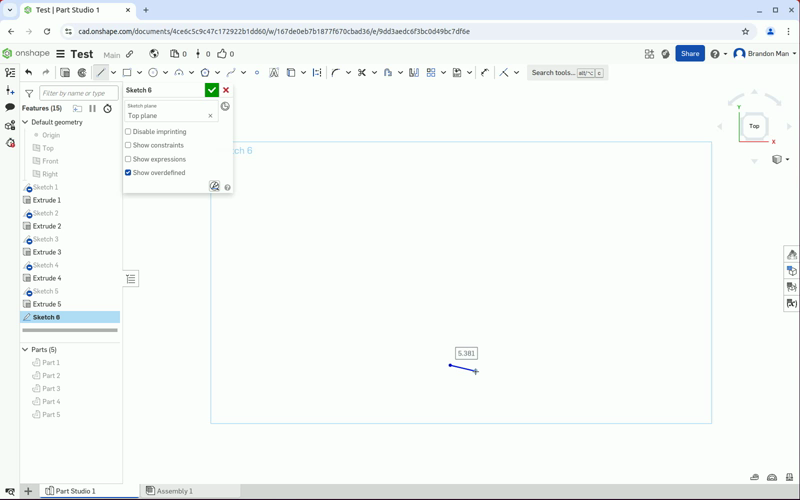
mouse_move(505, 371)
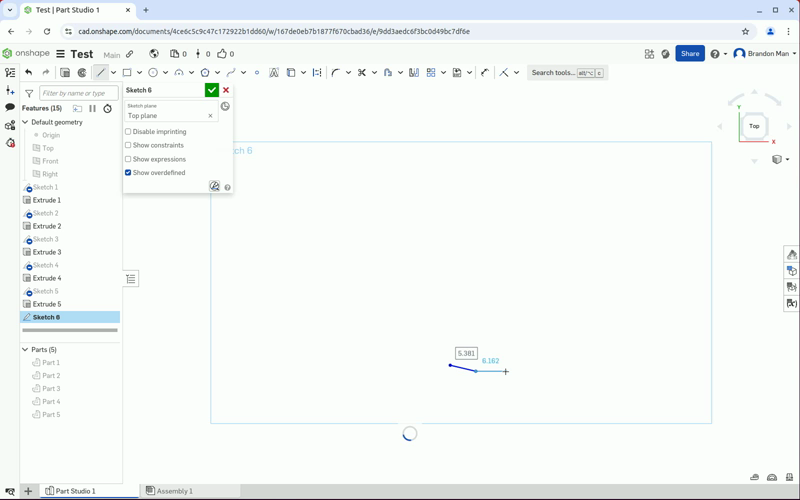
mouse_move(452, 349)
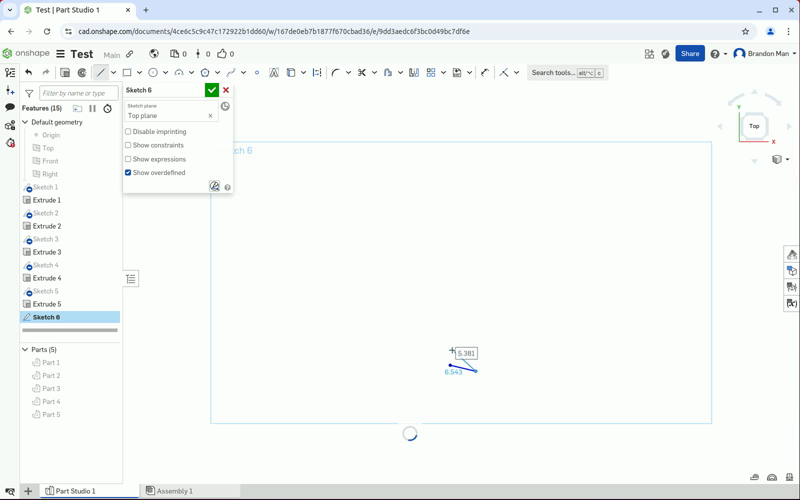
click(452, 349)
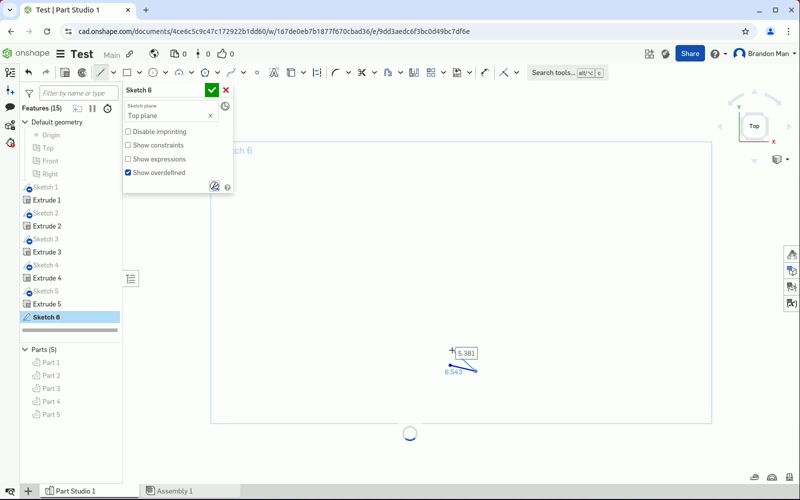
key_up(shift)
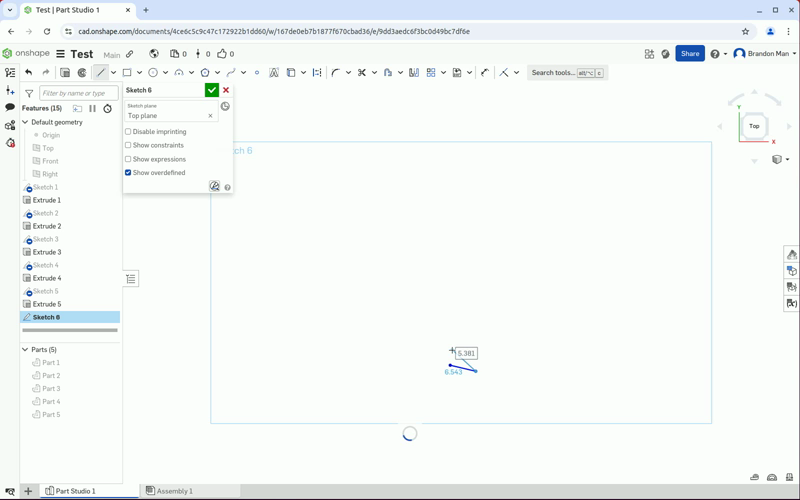
mouse_move(482, 349)
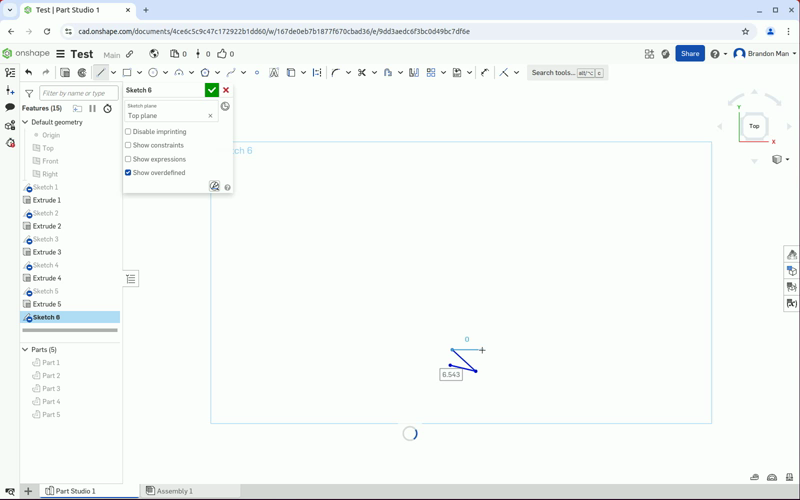
key_down(shift)
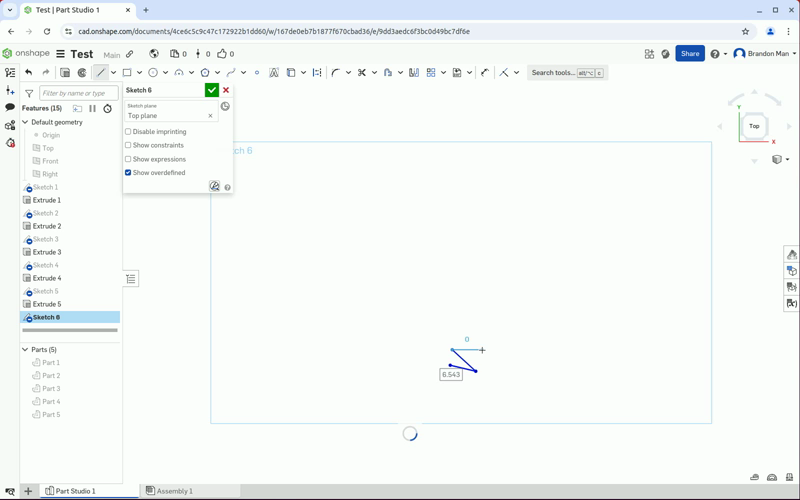
mouse_move(450, 365)
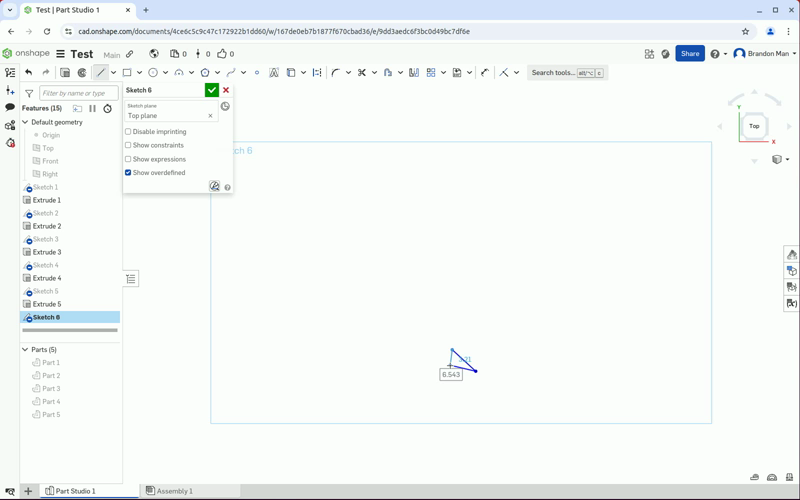
key_up(shift)
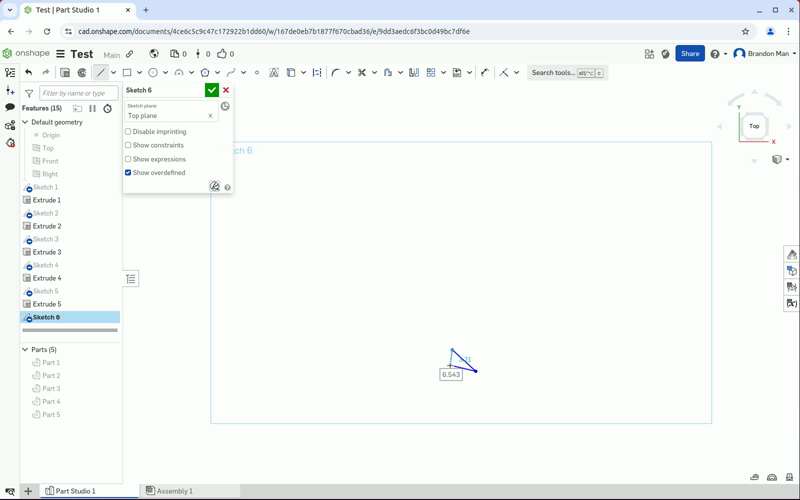
click(450, 365)
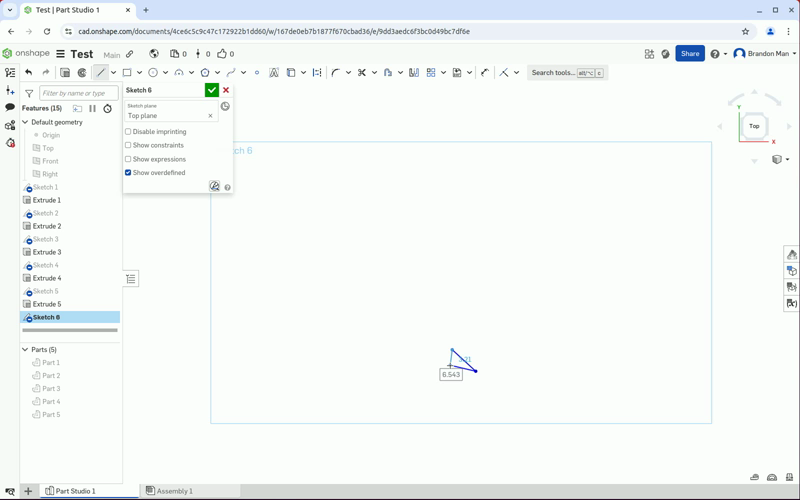
key(esc)
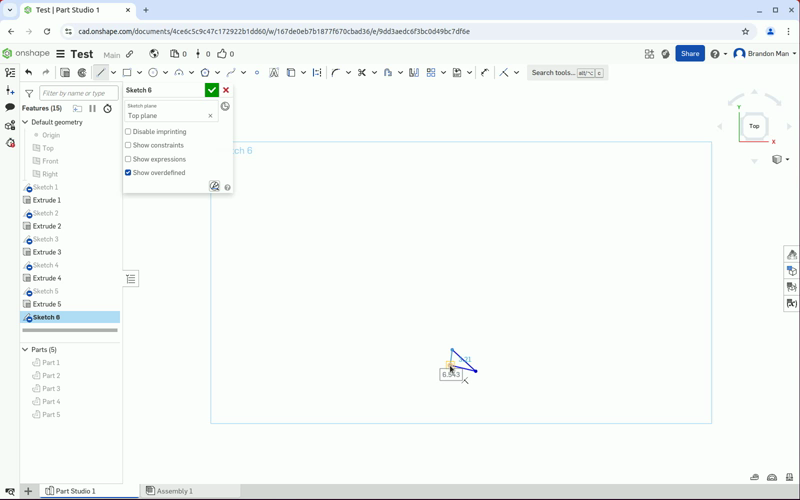
mouse_move(452, 360)
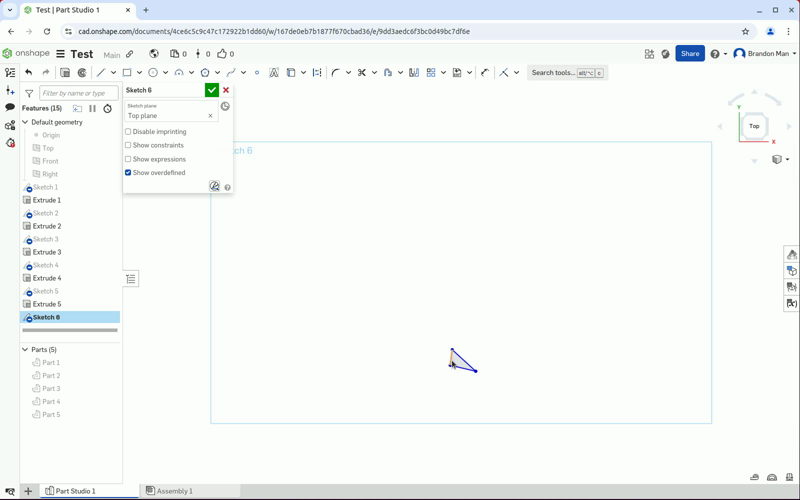
scroll(6)
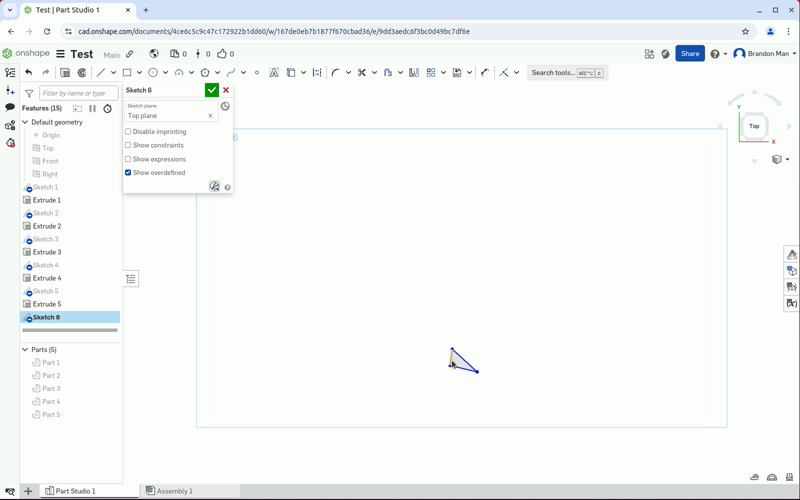
scroll(6)
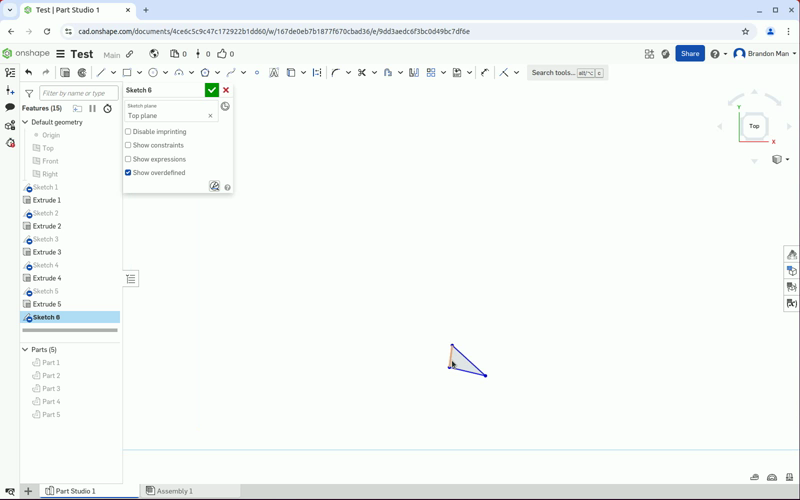
scroll(6)
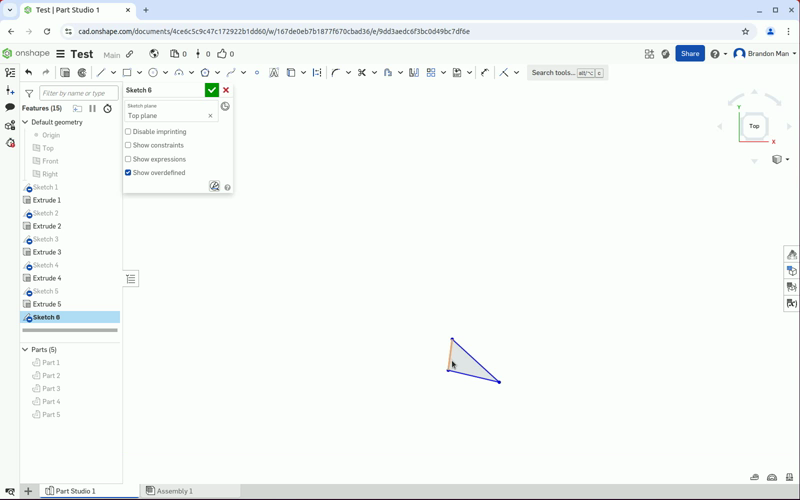
scroll(6)
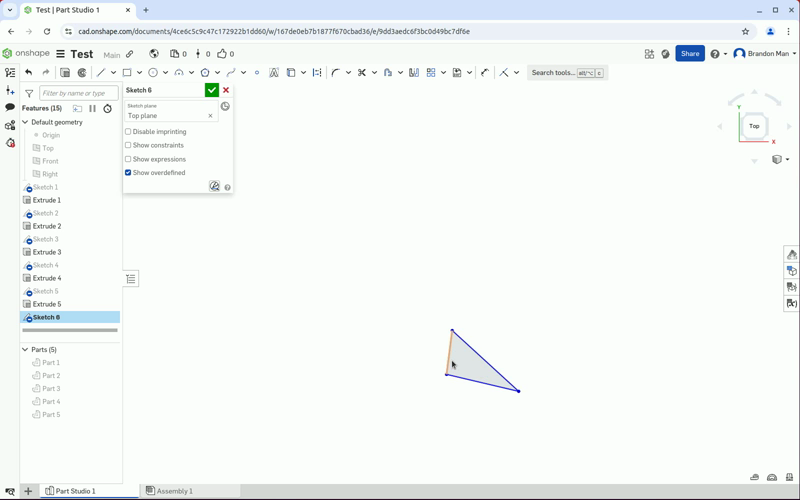
scroll(6)
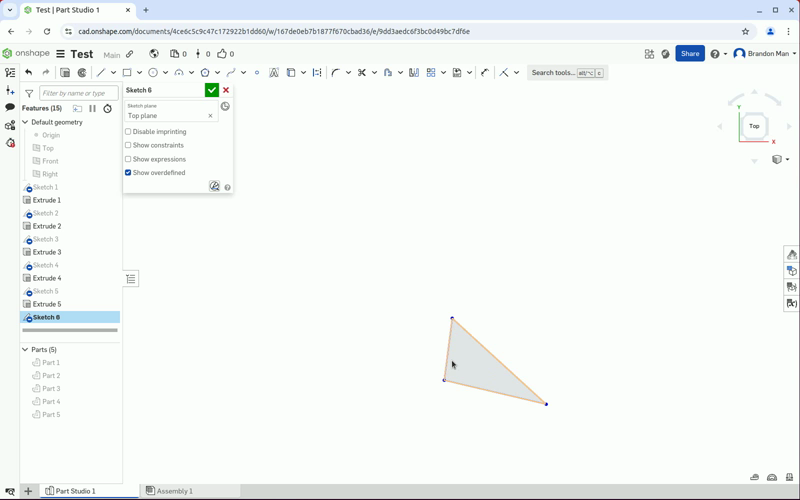
scroll(6)
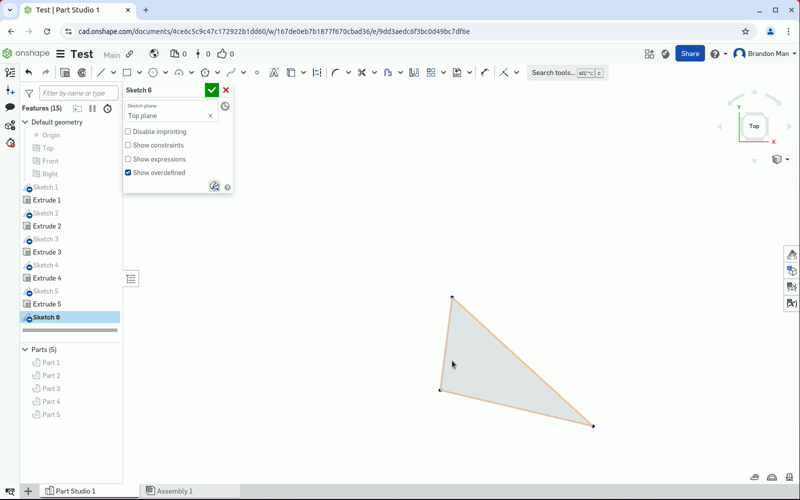
scroll(6)
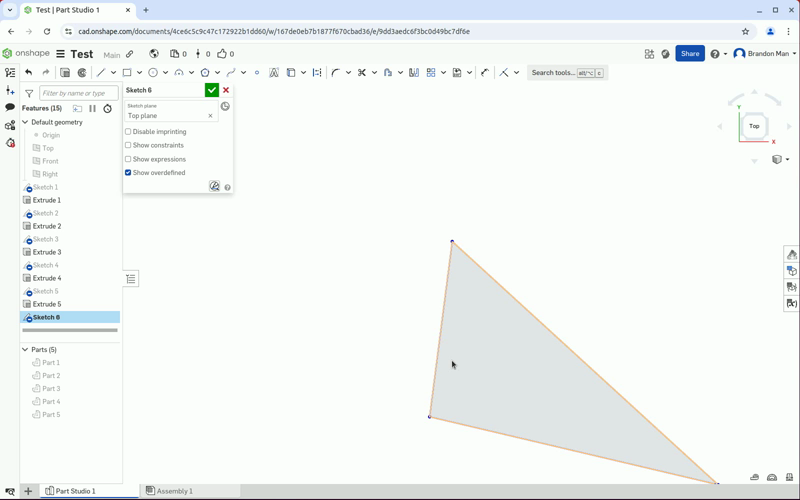
click(452, 360)
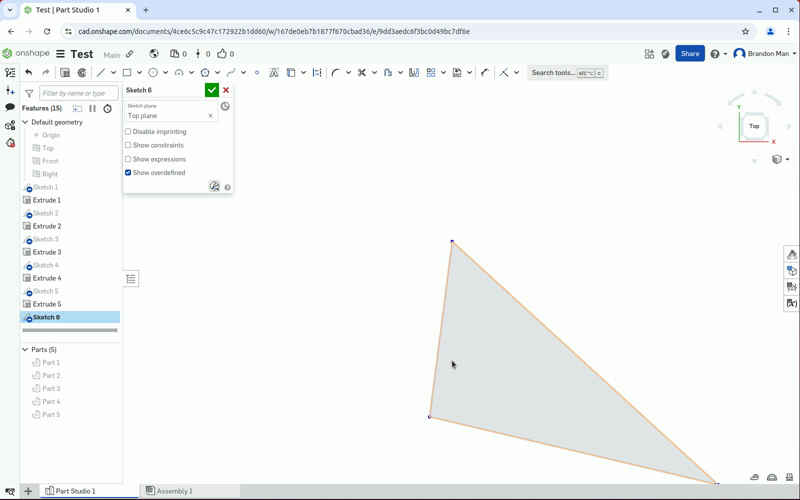
scroll(-6)
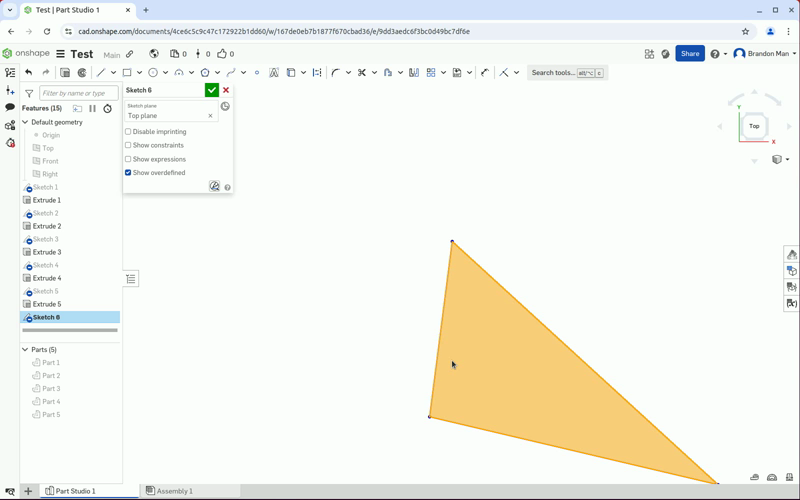
scroll(-6)
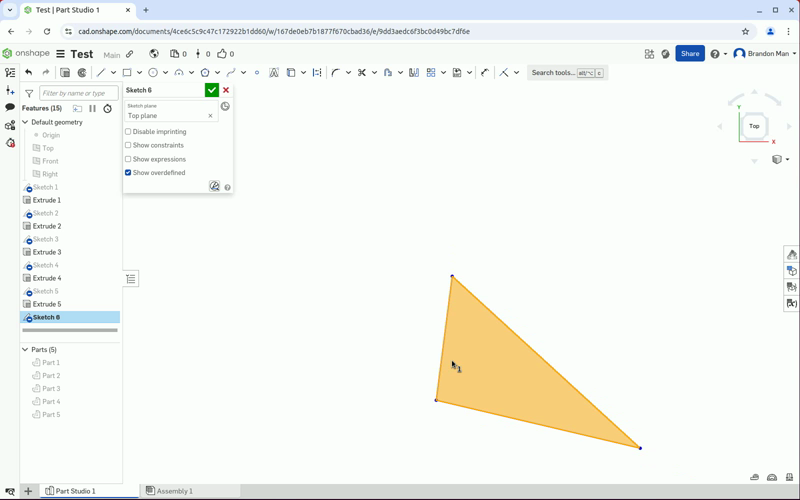
scroll(-6)
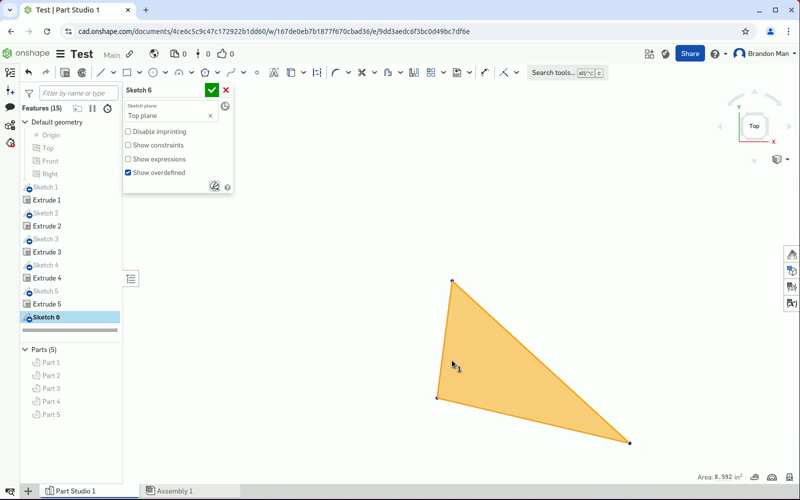
scroll(-6)
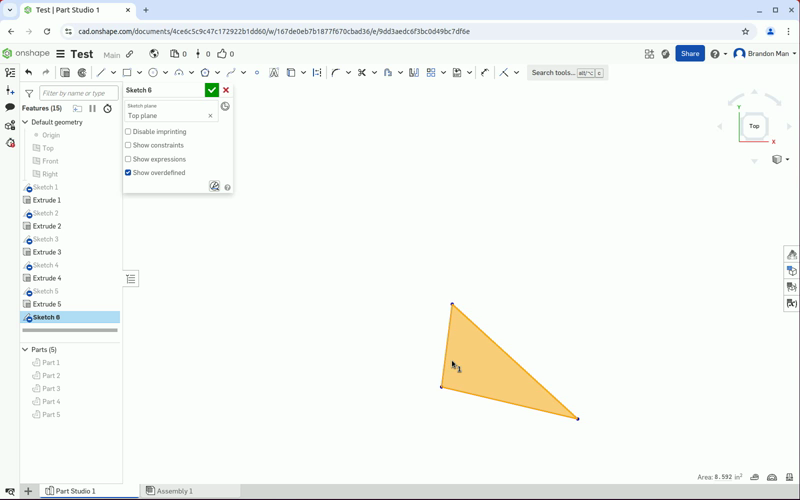
scroll(-6)
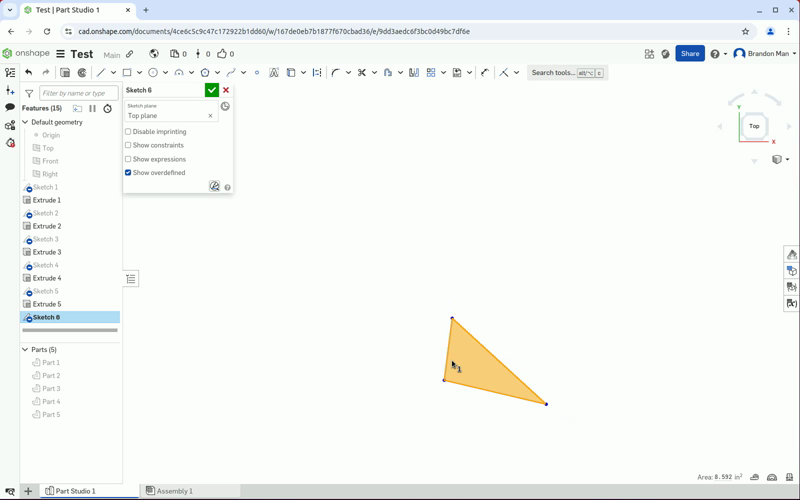
scroll(-6)
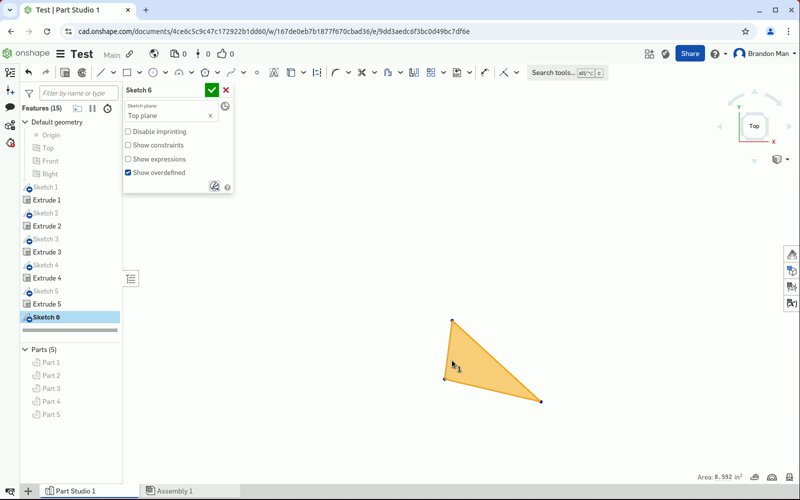
scroll(-6)
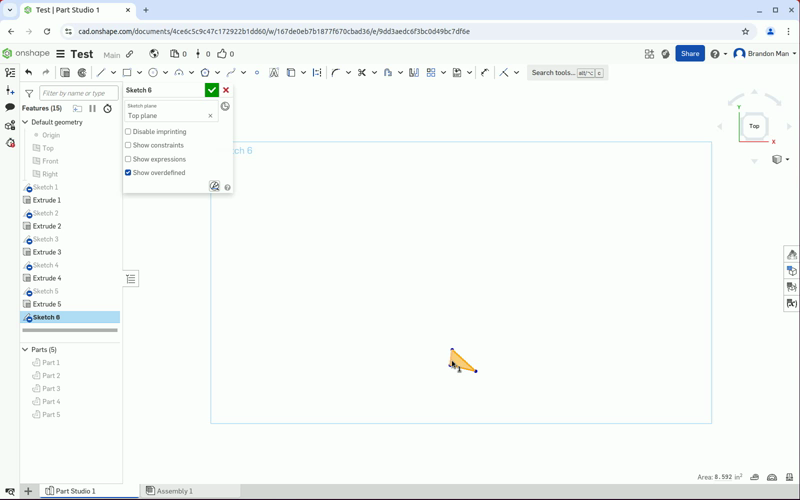
mouse_move(73, 352)
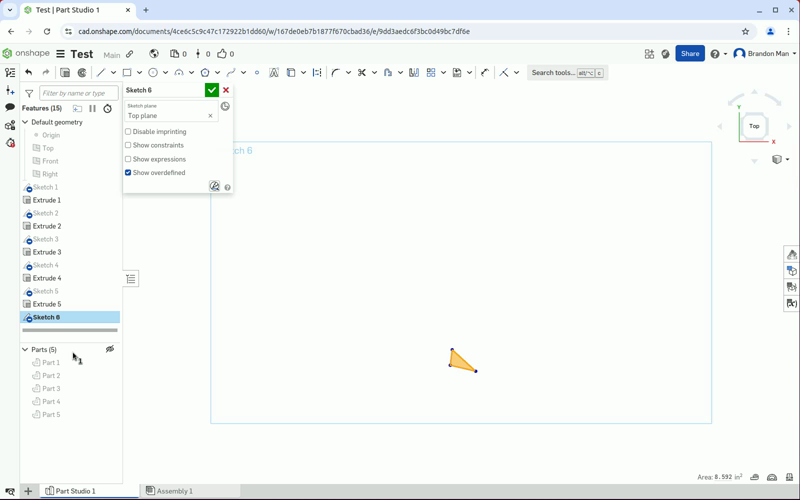
key(shift+y)
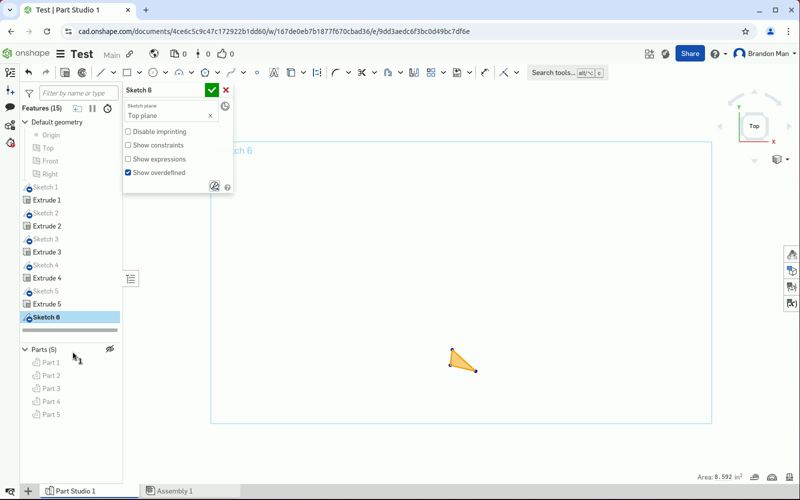
key(shift+e)
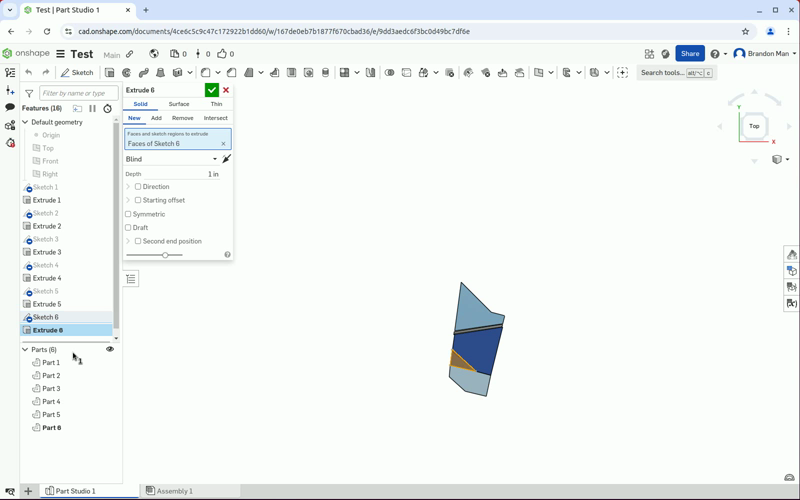
mouse_move(143, 106)
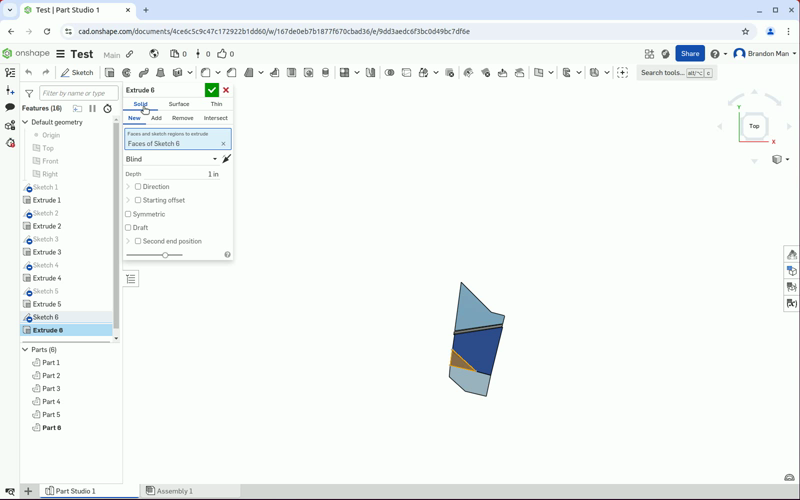
click(143, 106)
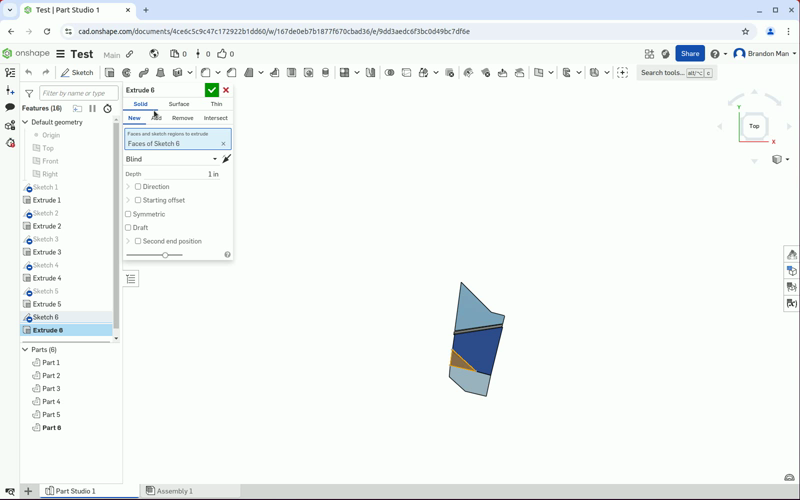
mouse_move(186, 120)
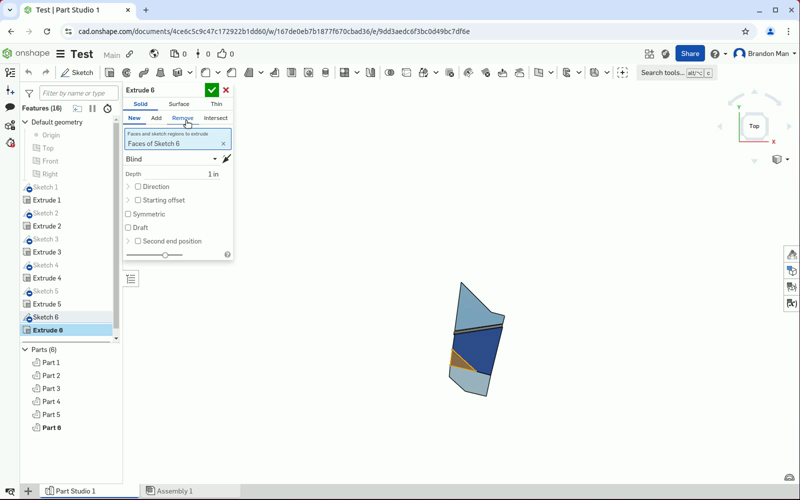
click(186, 120)
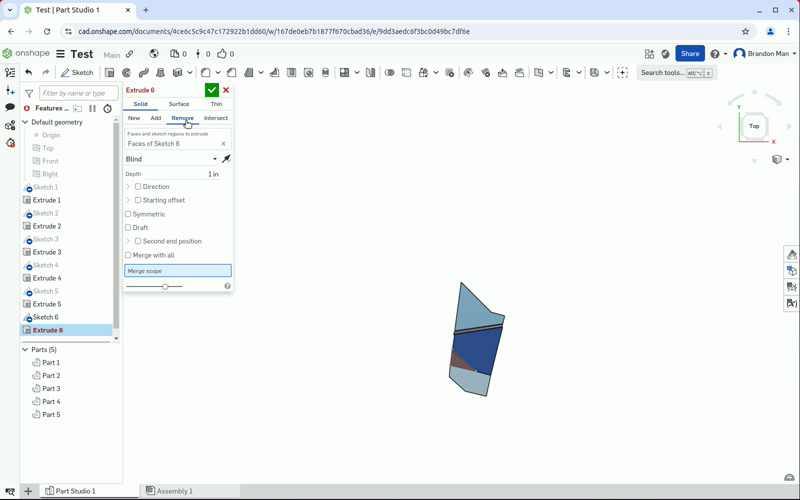
key(tab, 4)
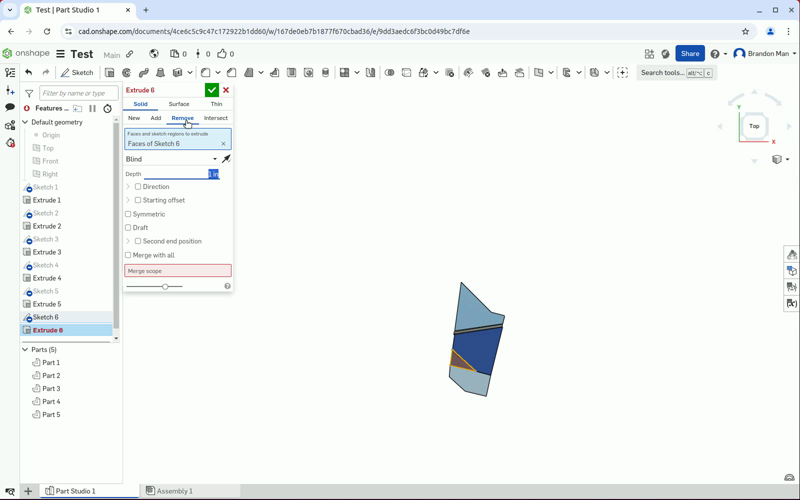
text(0.241)
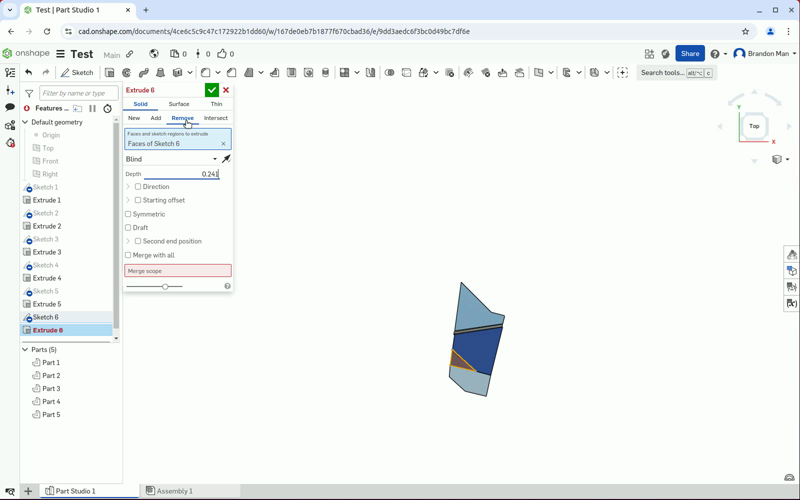
key(tab, 6)
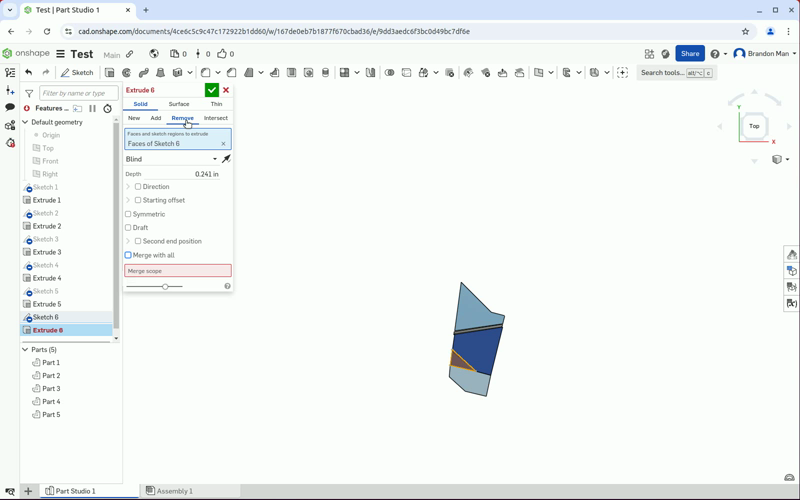
key(space)
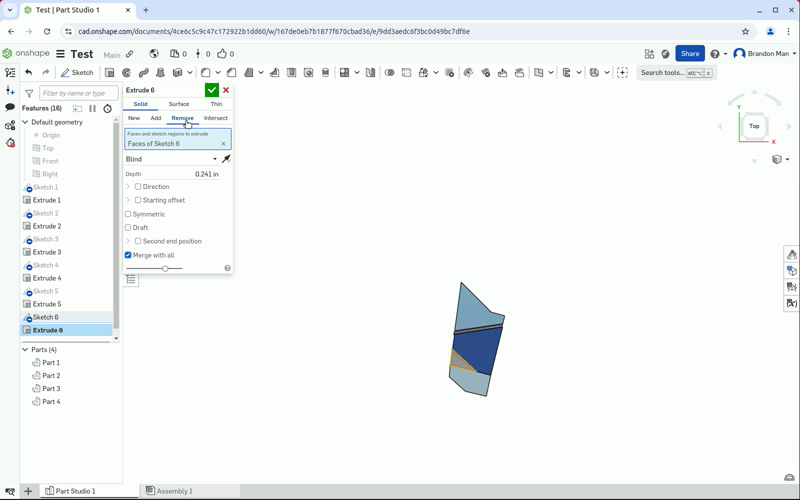
key(enter)
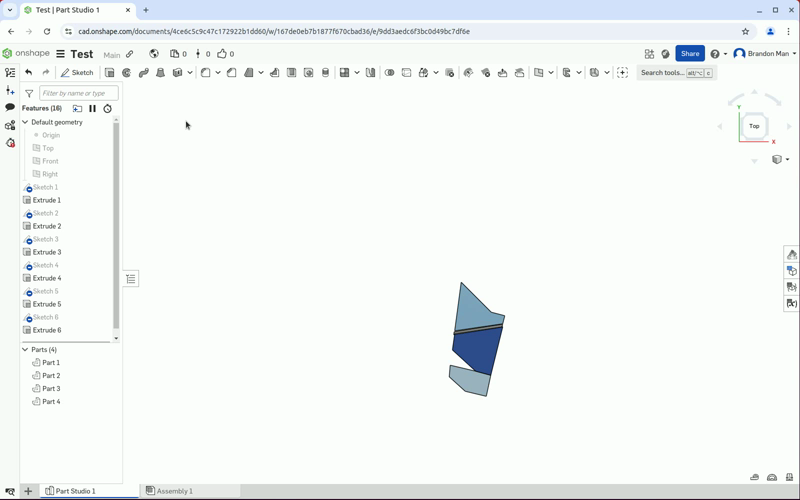
key(shift+h)
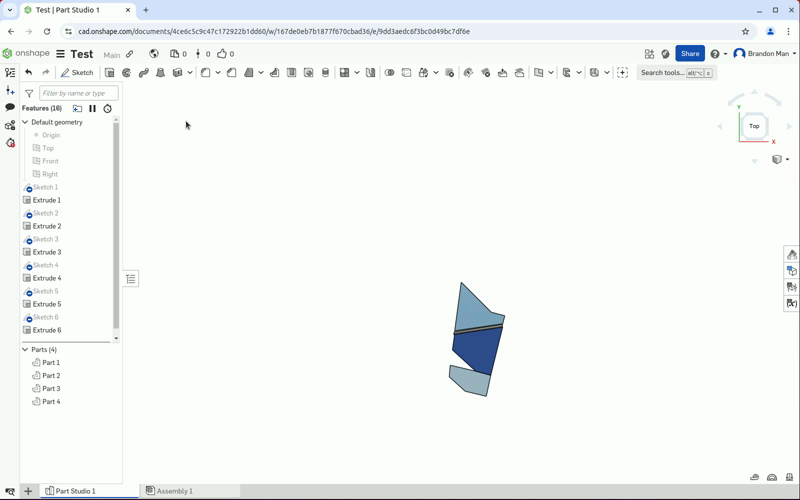
key(shift+h)
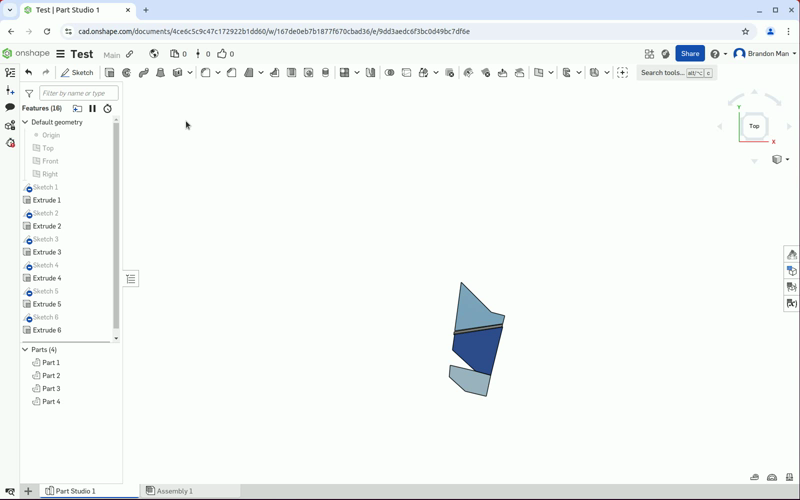
mouse_move(69, 189)
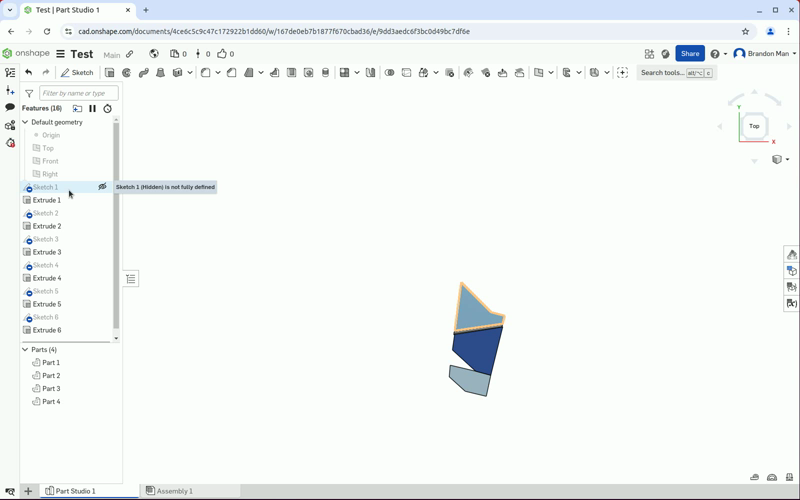
click(69, 189)
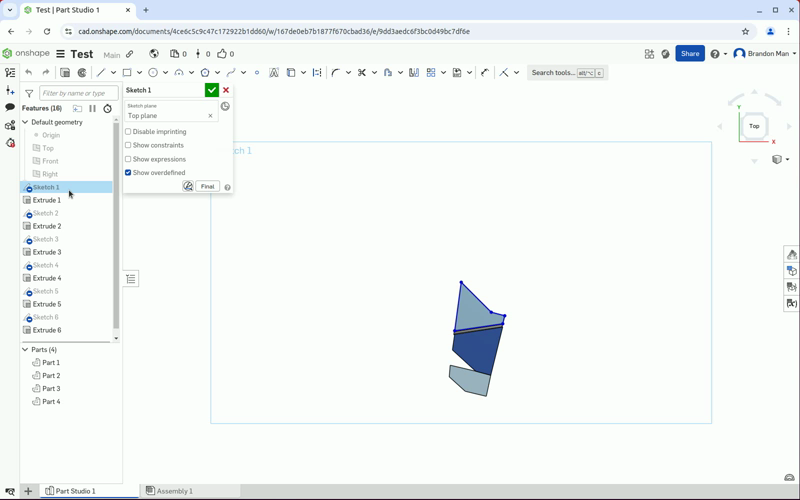
mouse_move(229, 92)
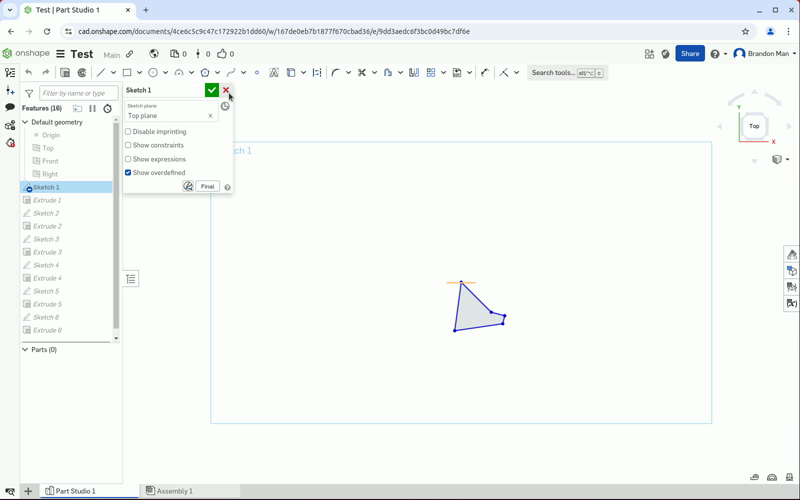
click(229, 92)
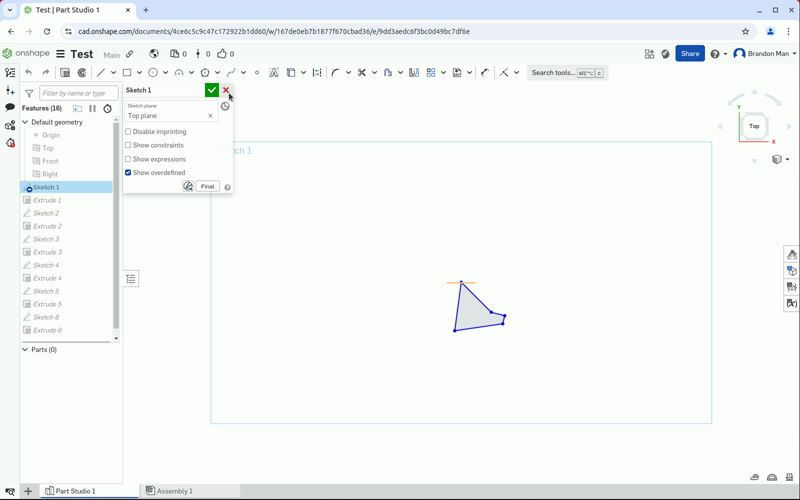
key(shift+s)
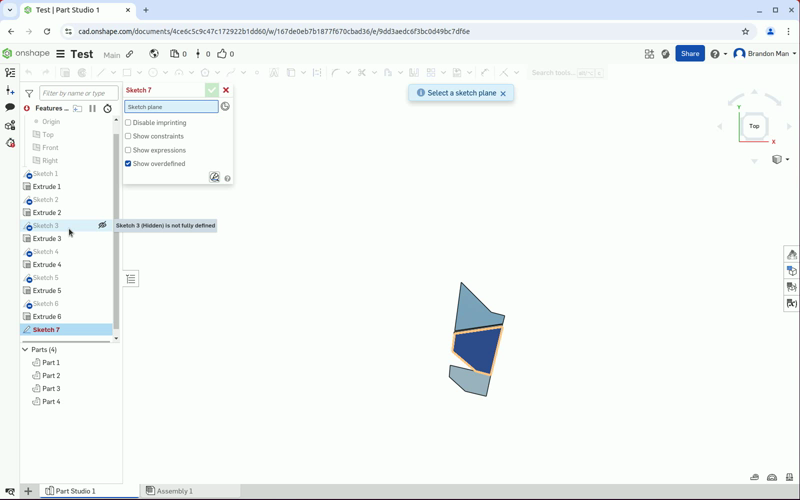
scroll(3)
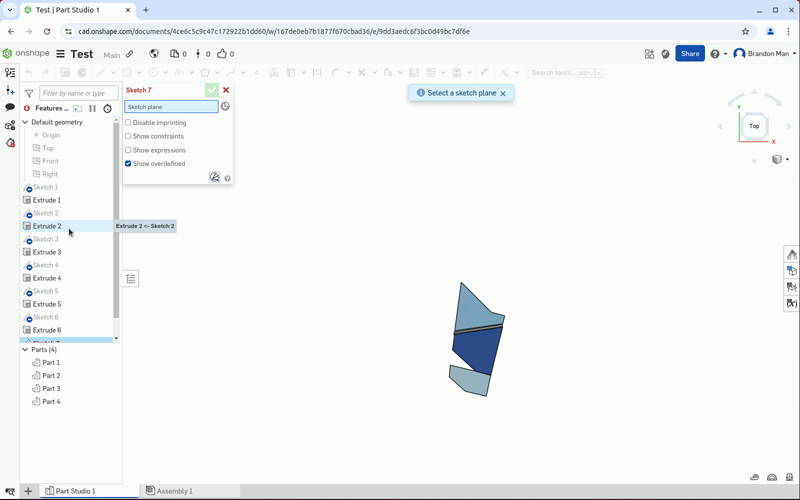
mouse_move(69, 150)
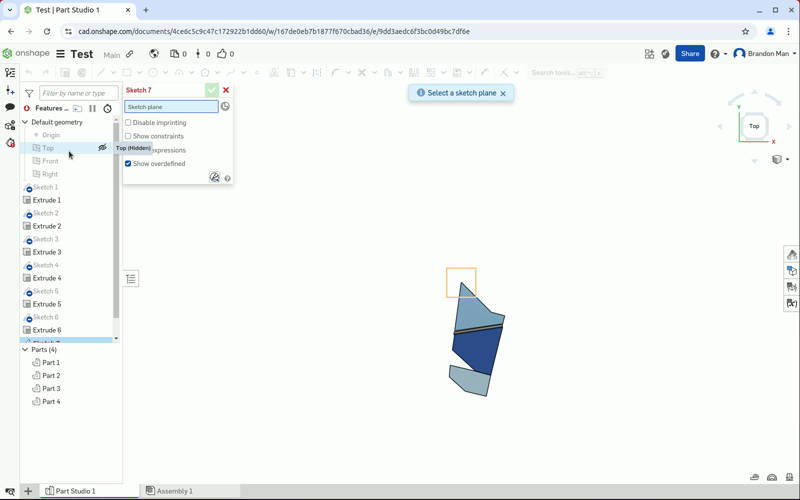
click(69, 150)
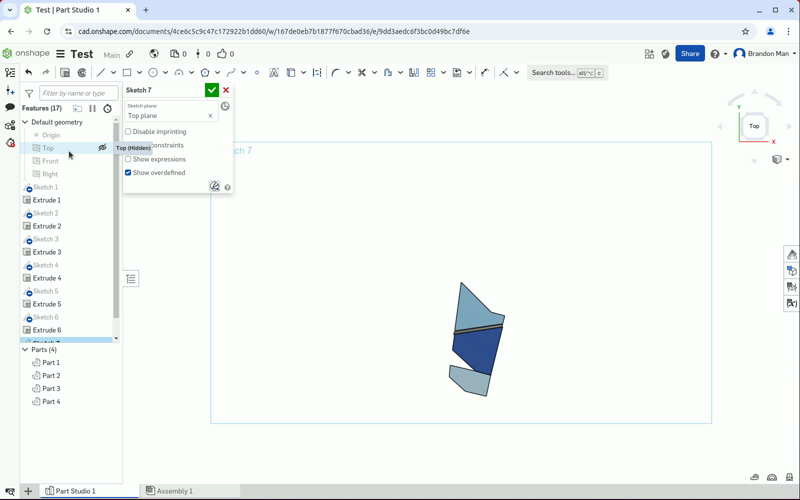
mouse_move(73, 352)
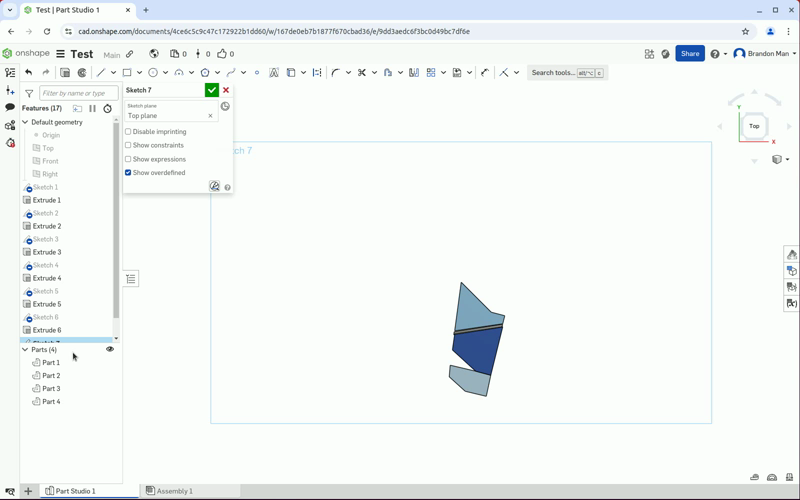
key(y)
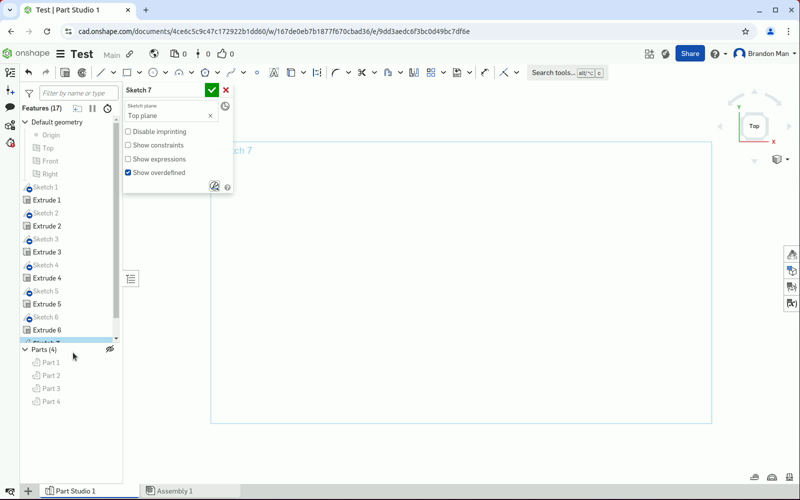
key(l)
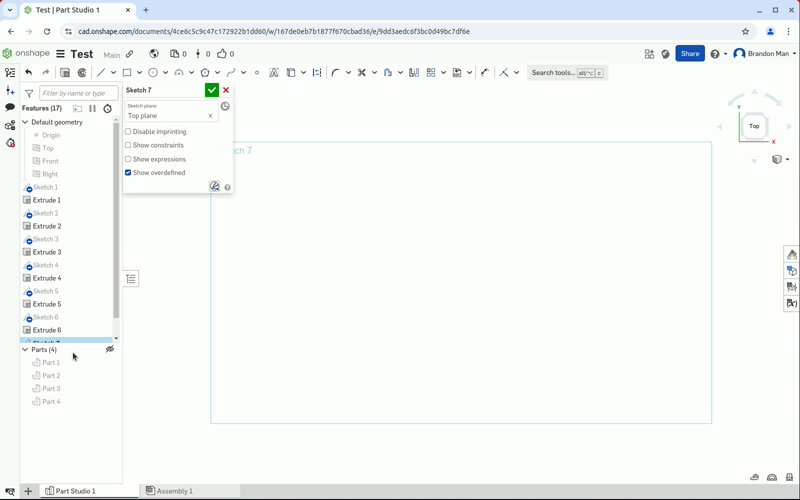
key_down(shift)
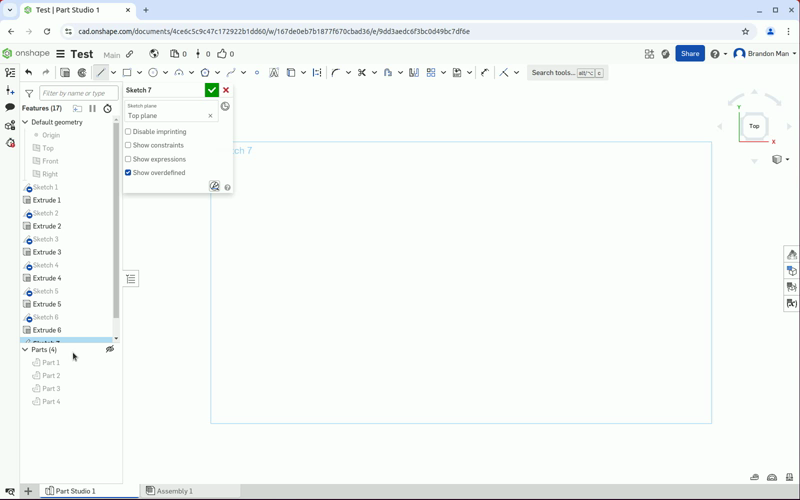
mouse_move(449, 376)
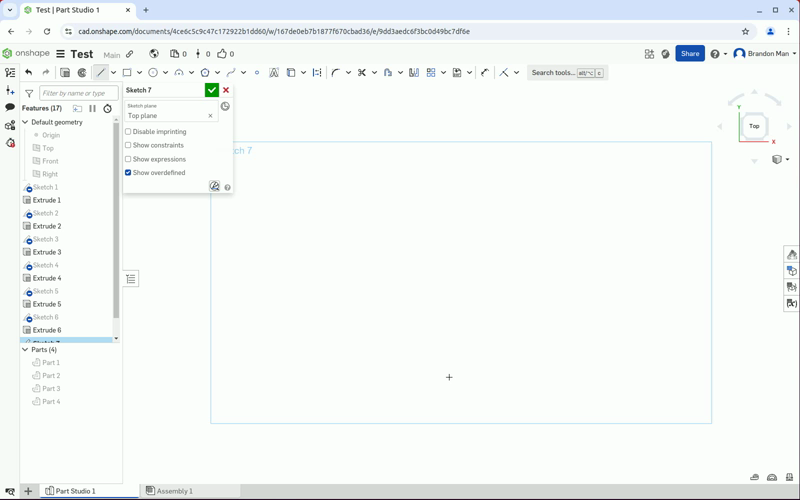
click(449, 376)
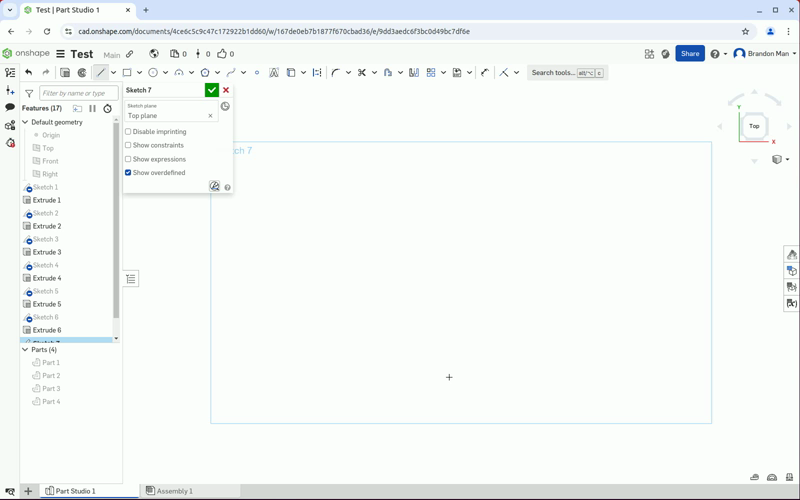
key_up(shift)
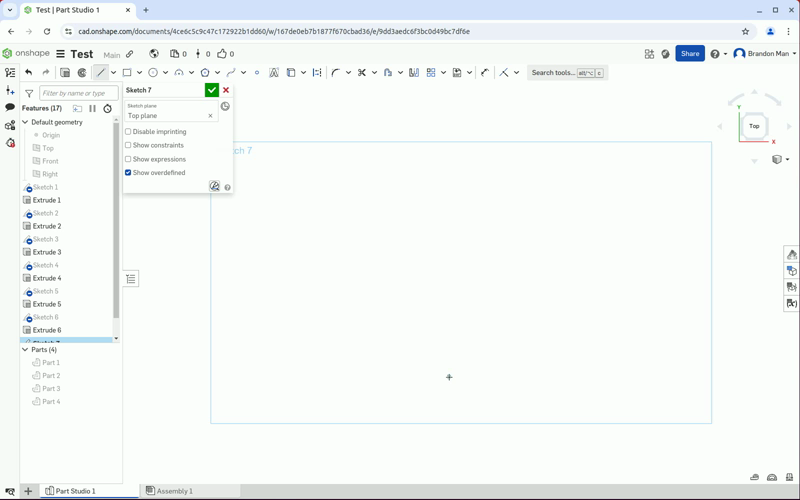
key_down(shift)
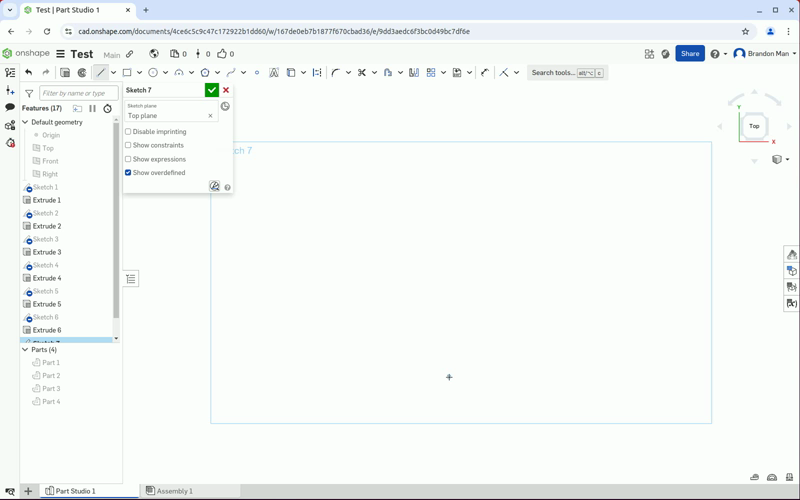
mouse_move(479, 376)
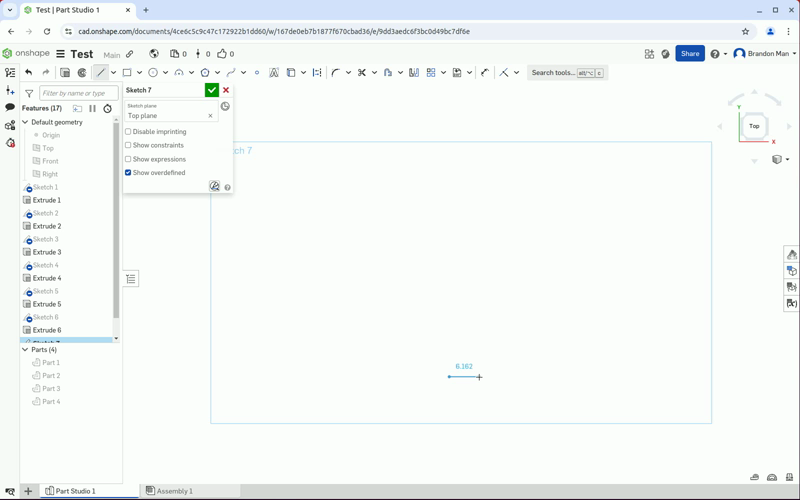
mouse_move(465, 391)
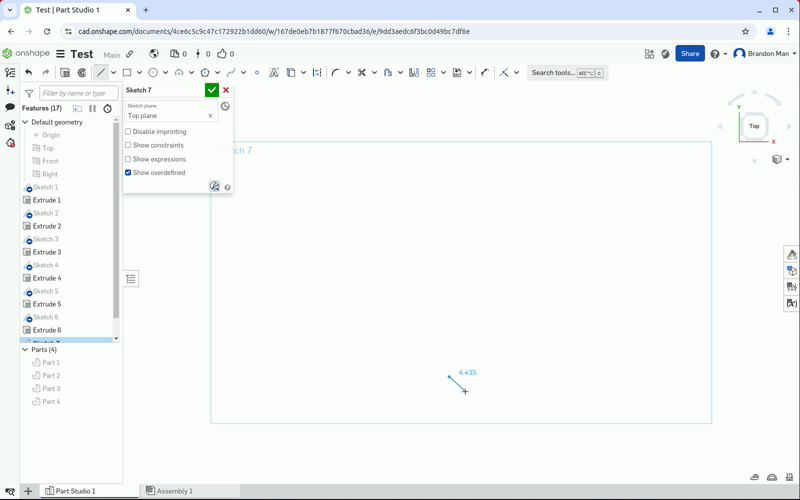
click(465, 391)
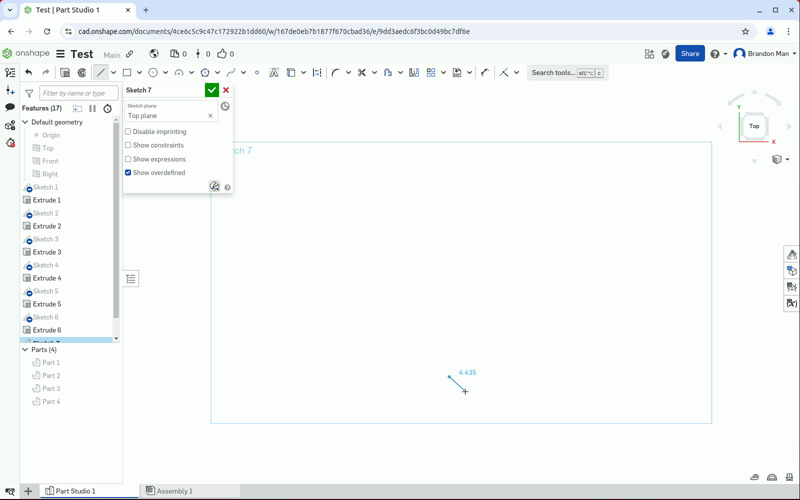
key_up(shift)
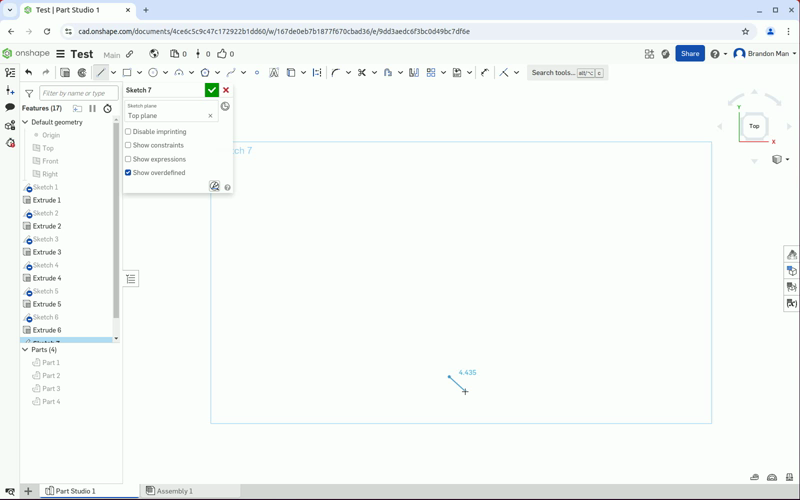
key_down(shift)
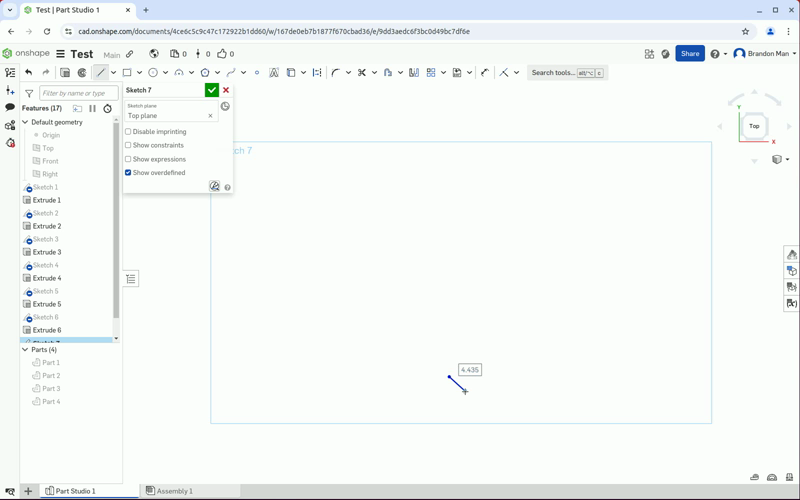
mouse_move(495, 391)
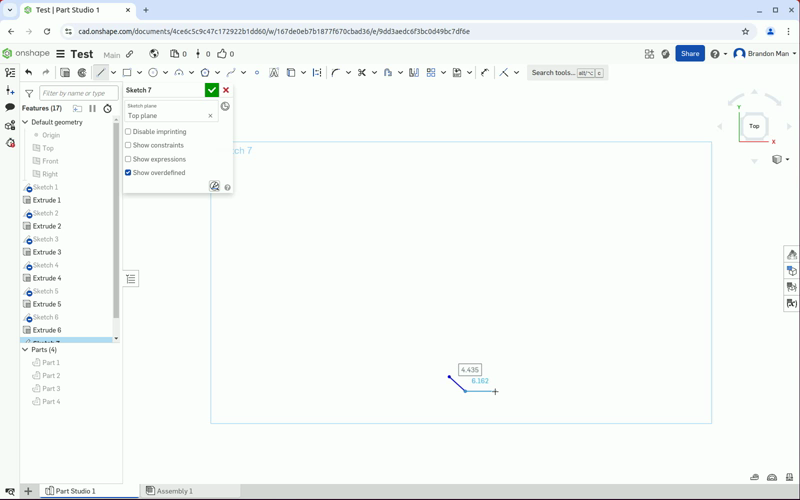
mouse_move(486, 396)
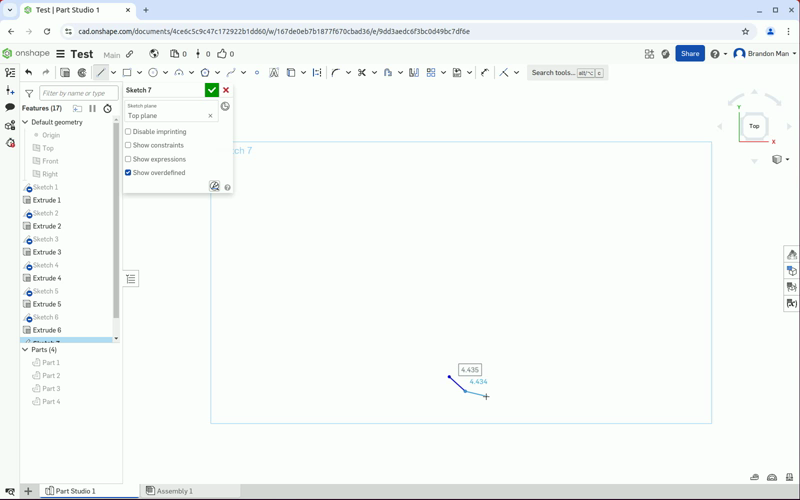
click(486, 396)
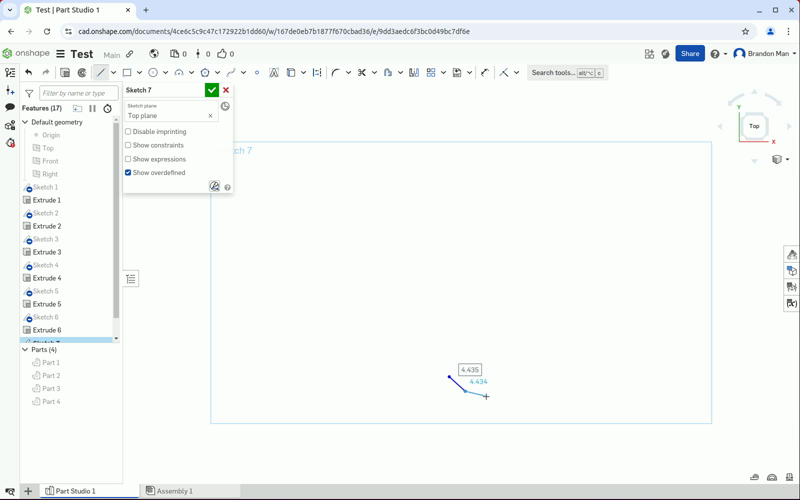
key_up(shift)
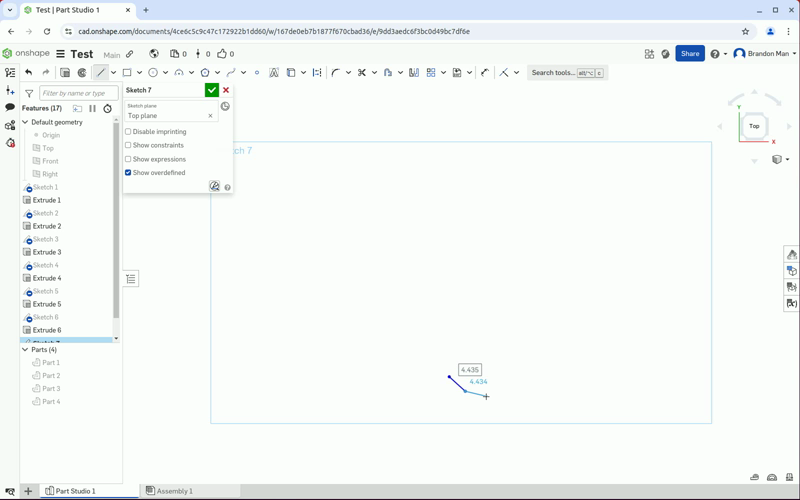
key_down(shift)
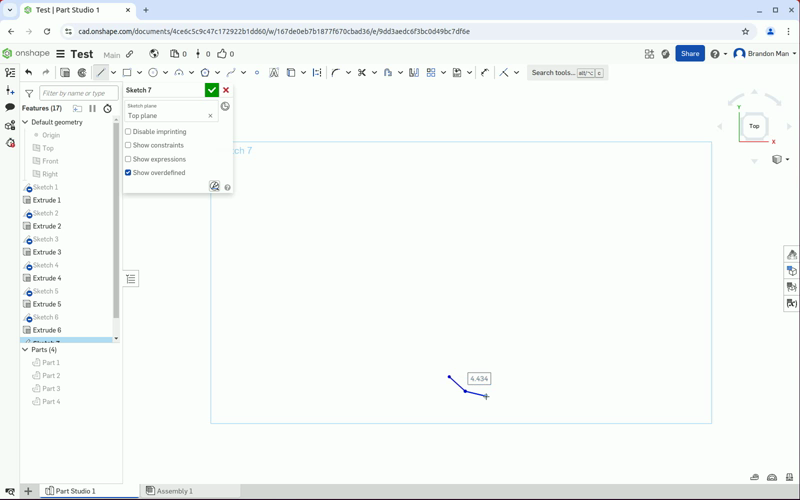
mouse_move(516, 396)
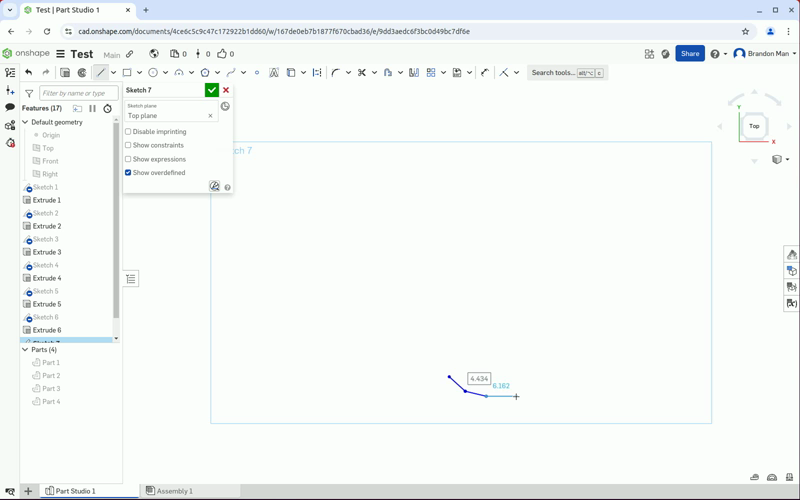
mouse_move(490, 375)
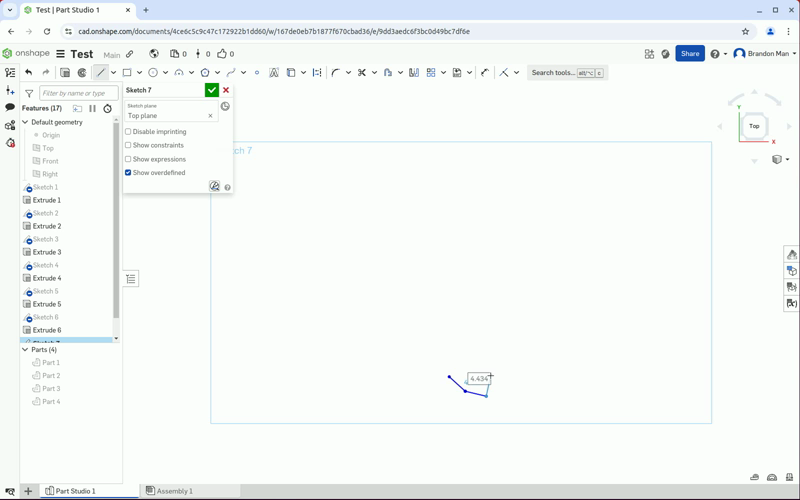
click(490, 375)
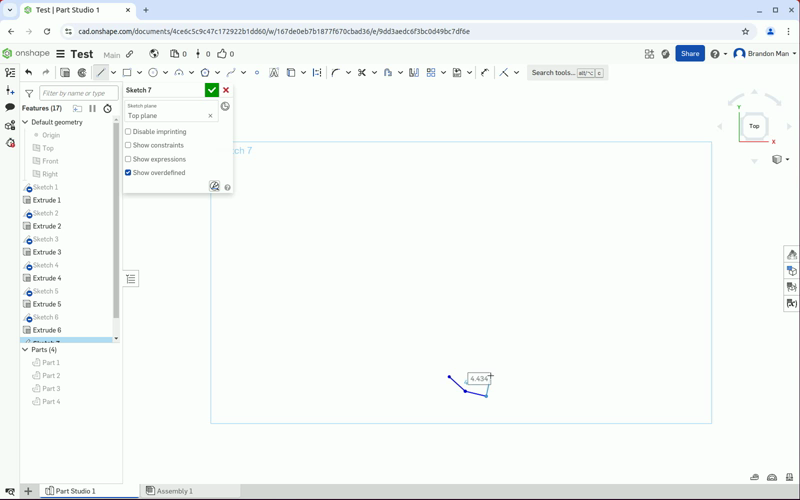
key_up(shift)
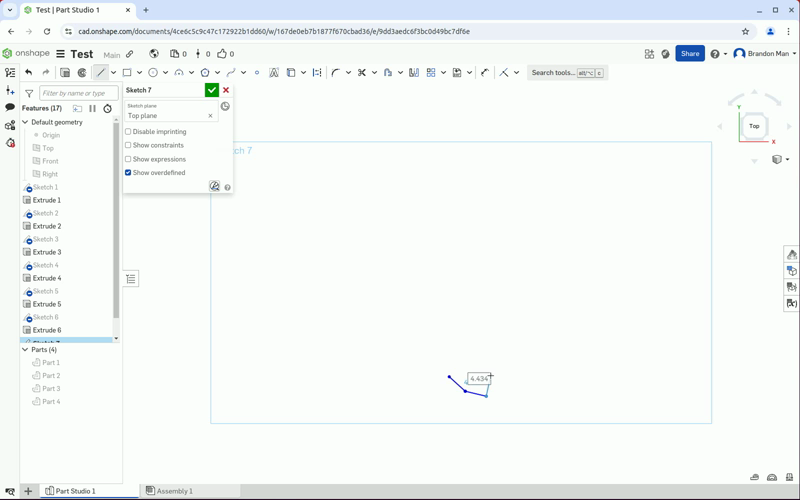
key_down(shift)
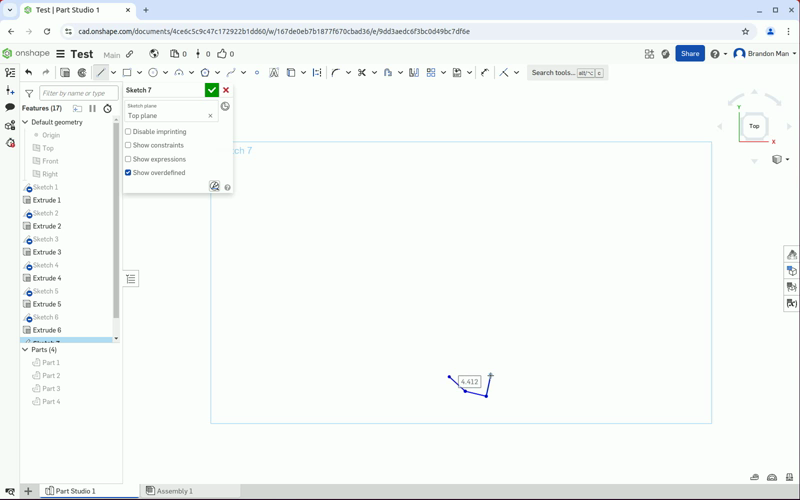
mouse_move(520, 375)
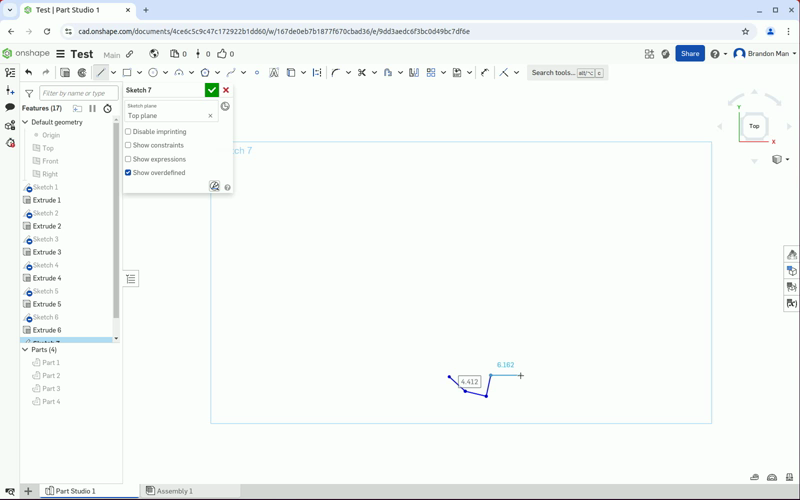
mouse_move(475, 371)
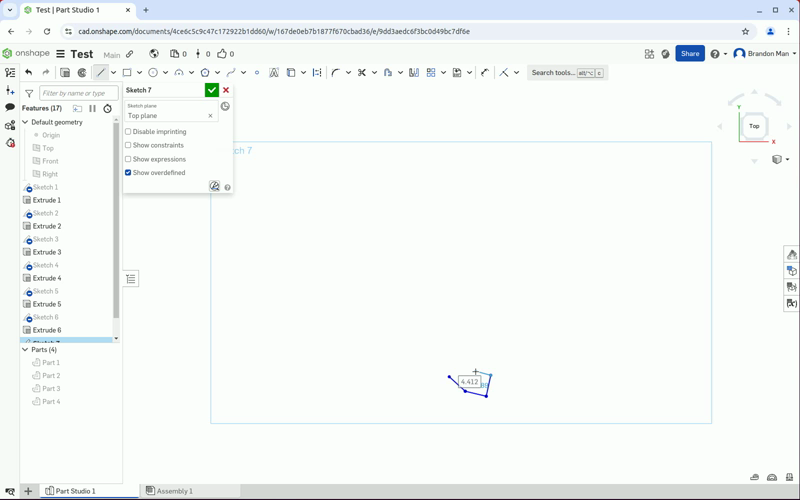
click(475, 371)
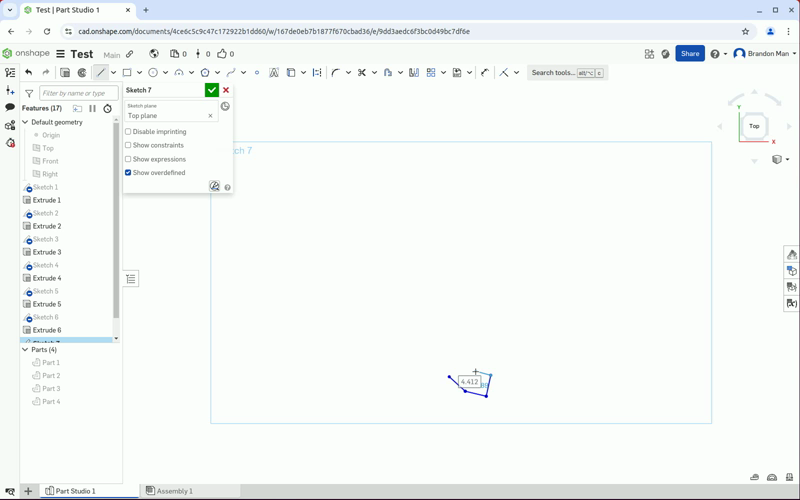
key_up(shift)
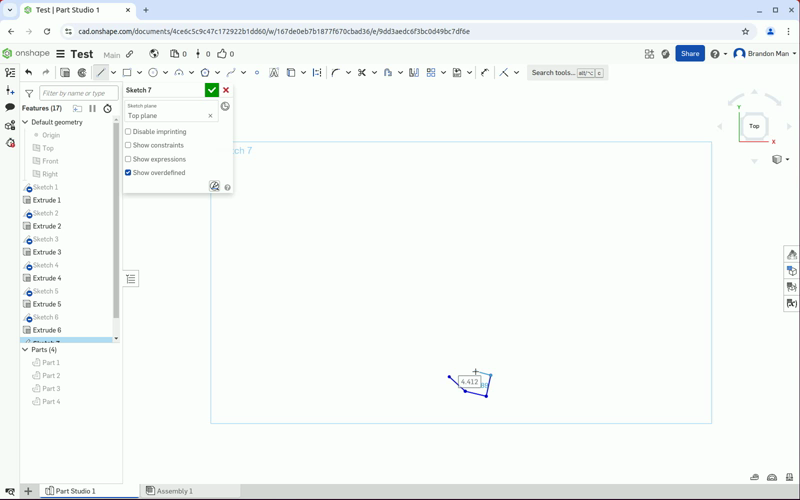
key_down(shift)
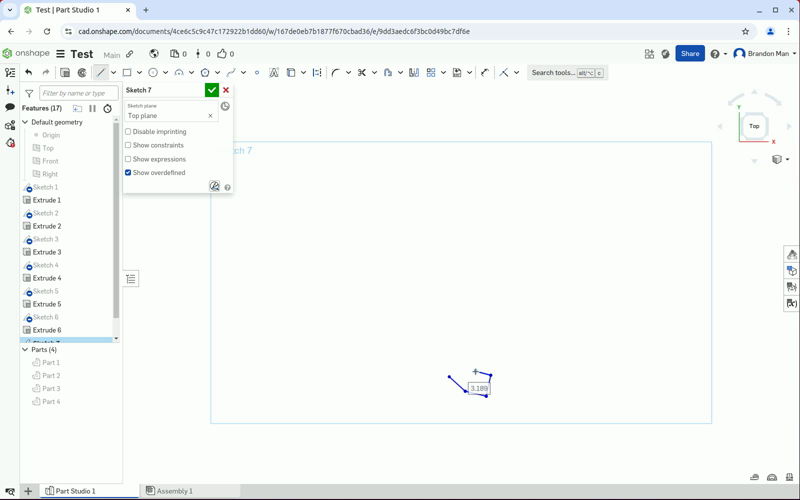
mouse_move(505, 371)
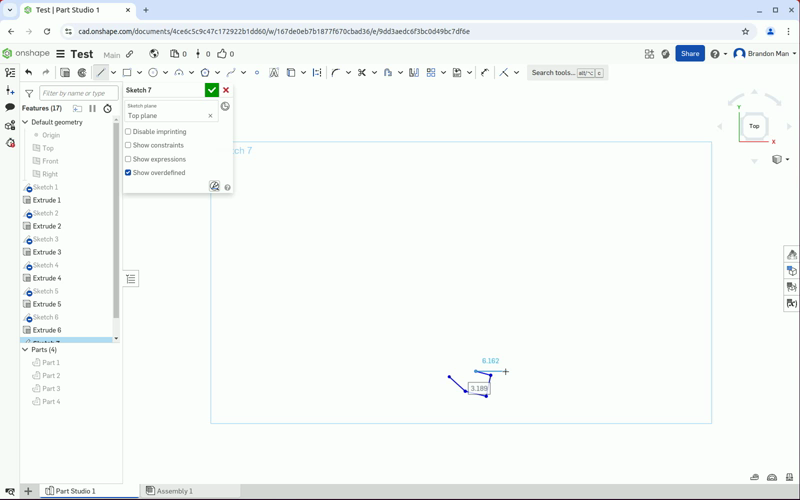
mouse_move(450, 365)
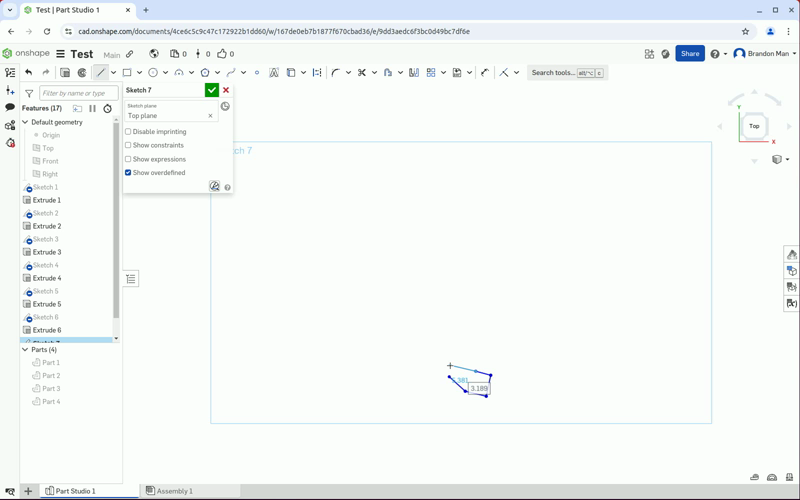
click(450, 365)
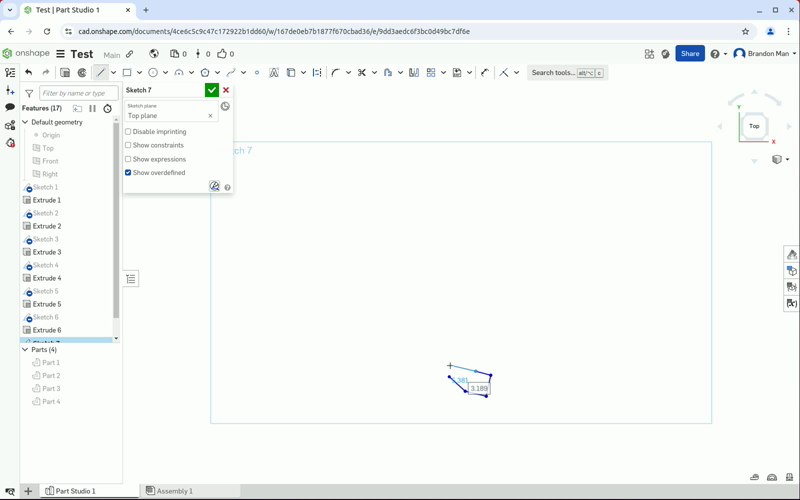
key_up(shift)
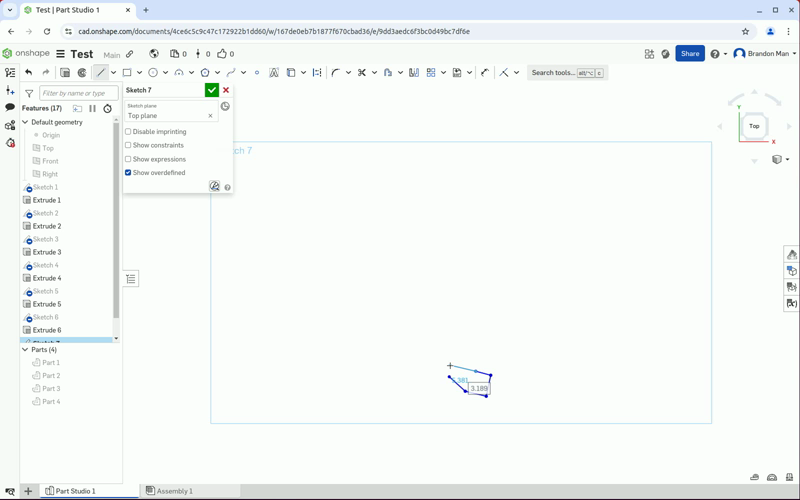
mouse_move(480, 365)
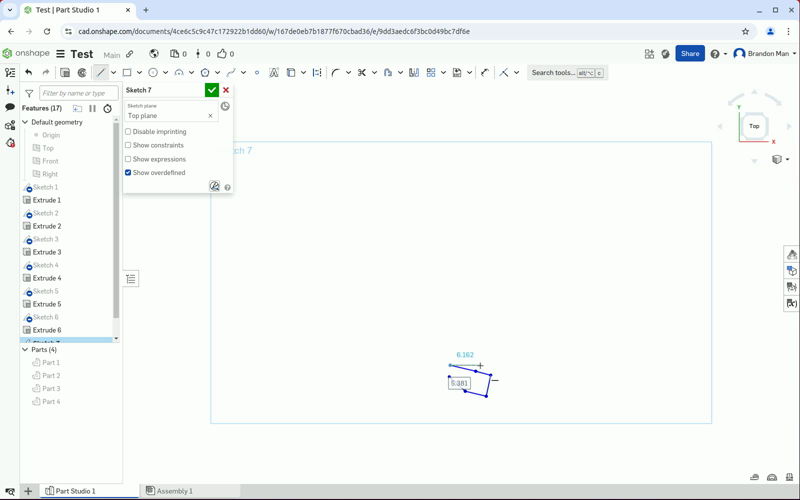
key_down(shift)
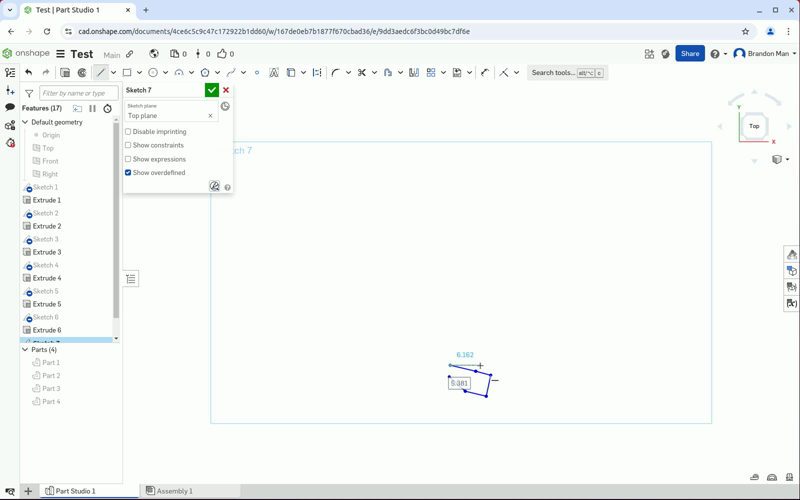
mouse_move(449, 376)
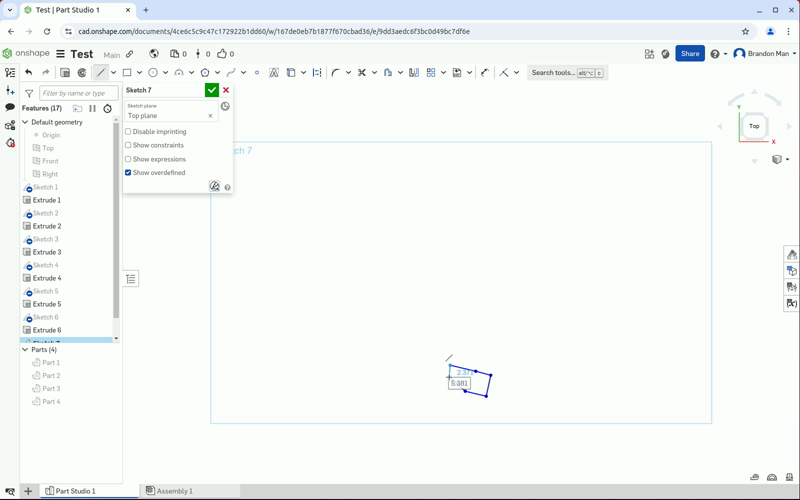
key_up(shift)
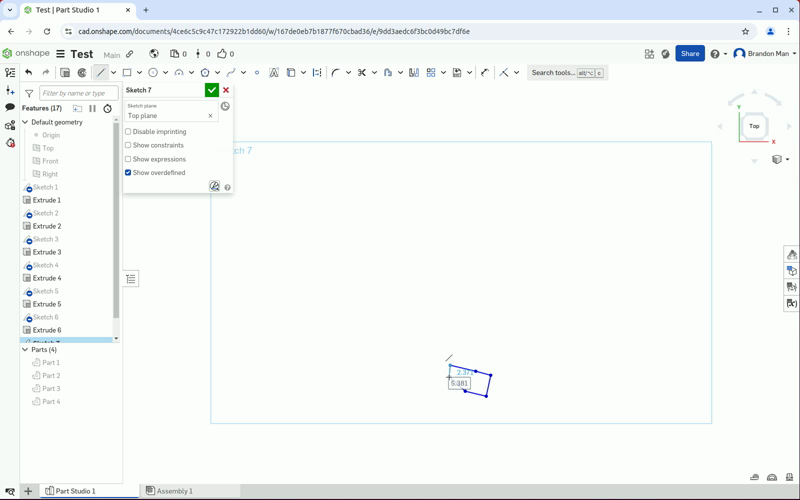
click(449, 376)
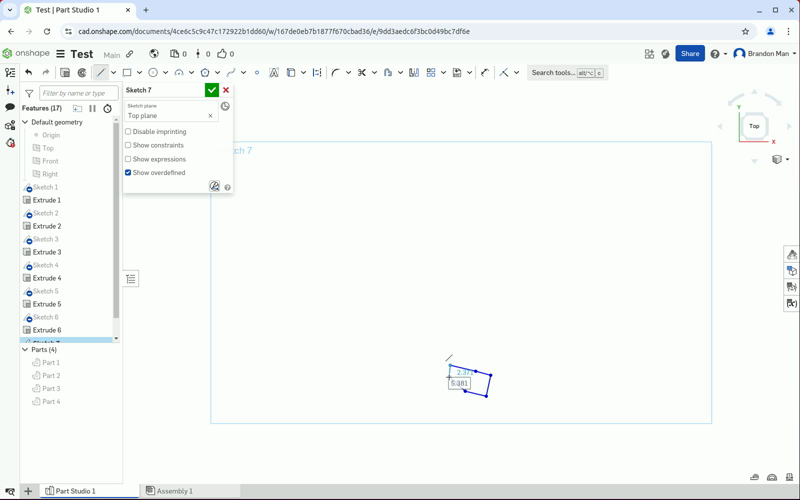
key(esc)
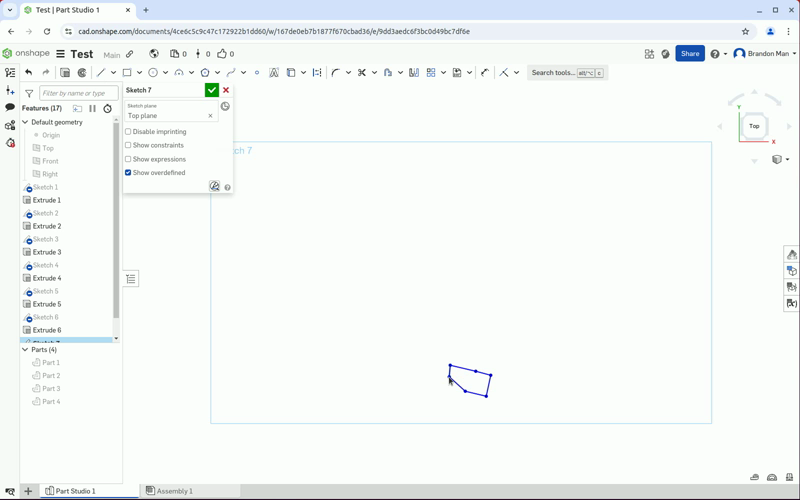
mouse_move(481, 388)
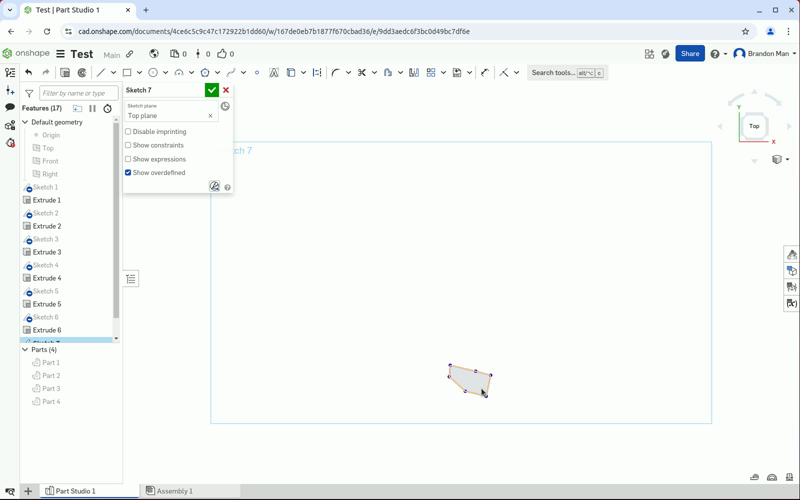
scroll(6)
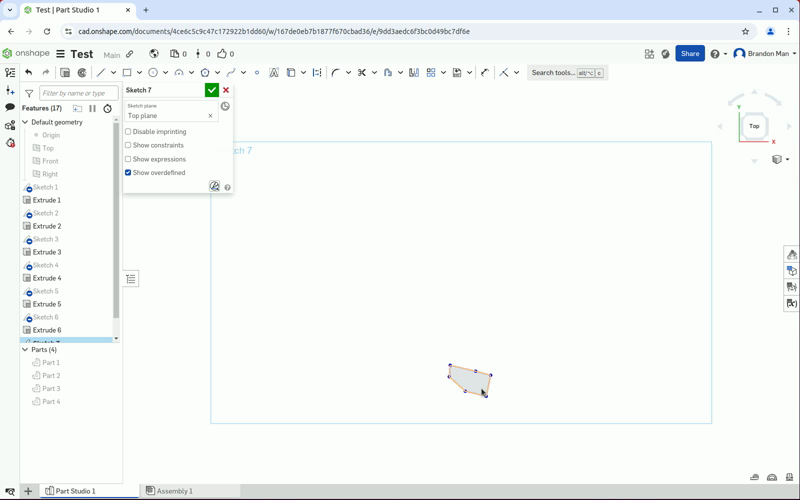
scroll(6)
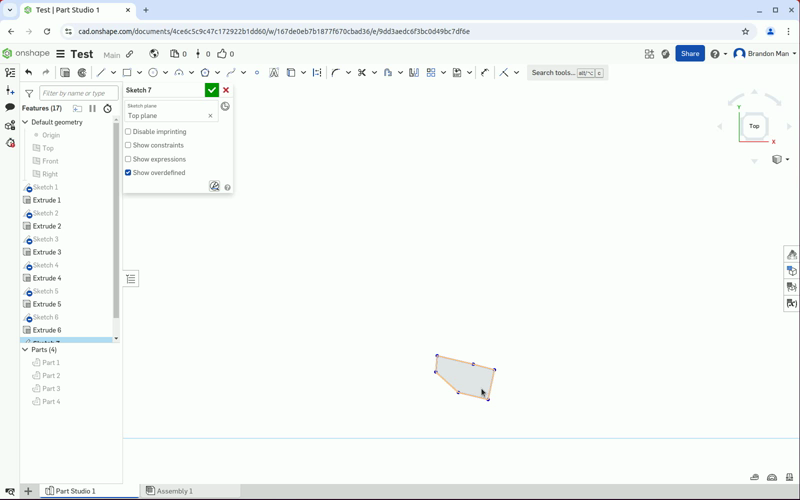
scroll(6)
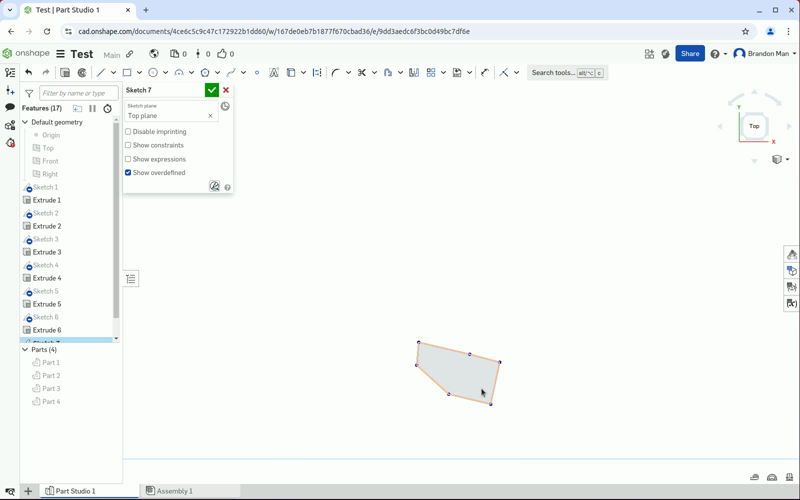
scroll(6)
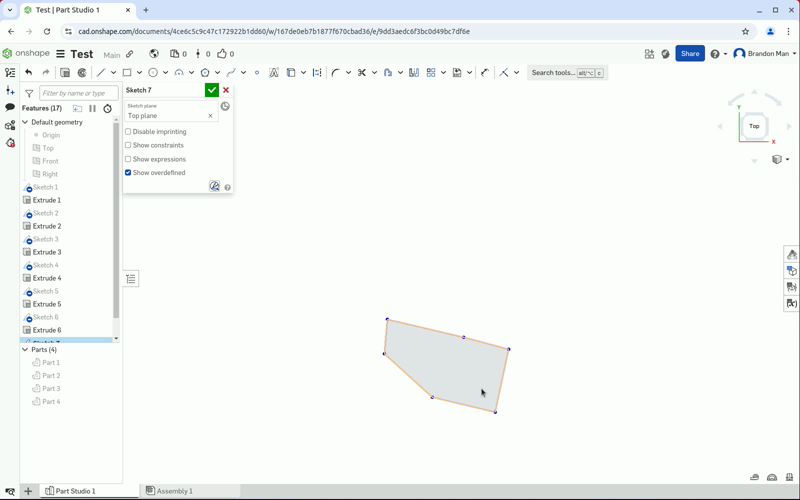
scroll(6)
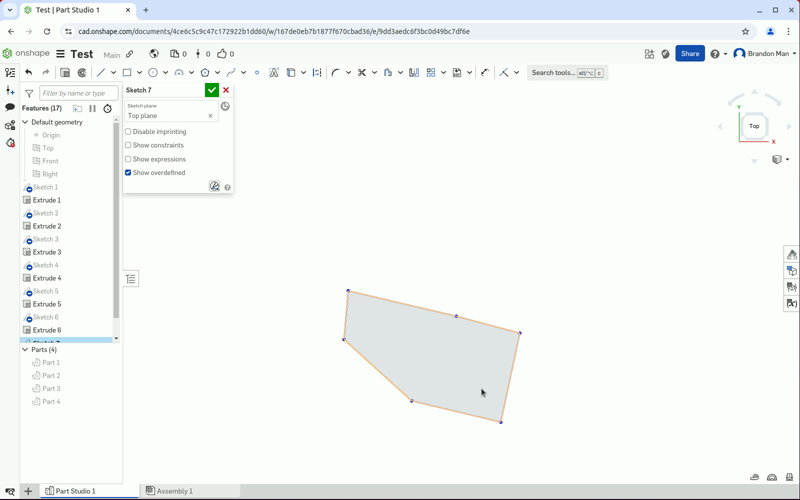
scroll(6)
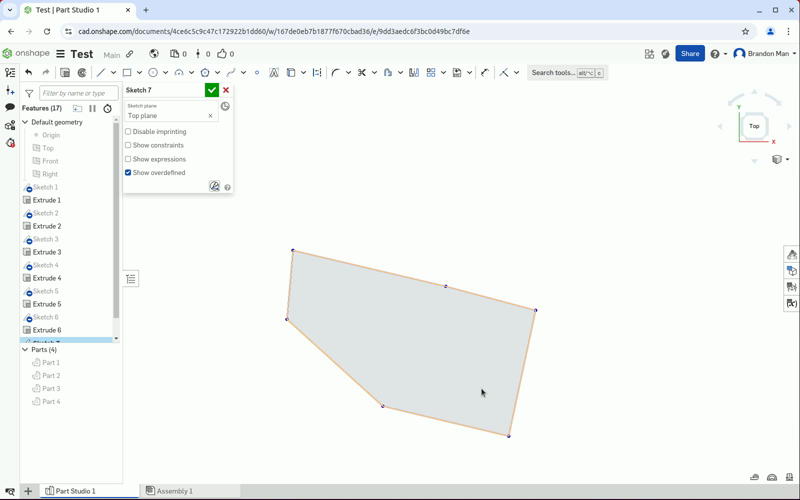
scroll(6)
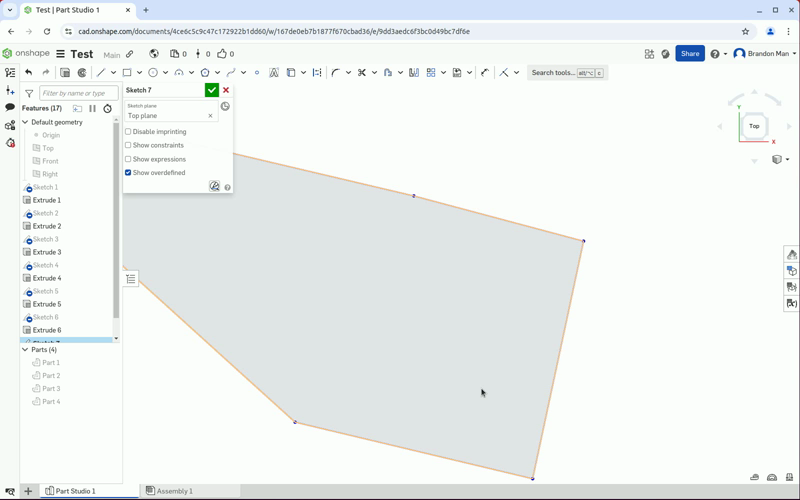
click(481, 388)
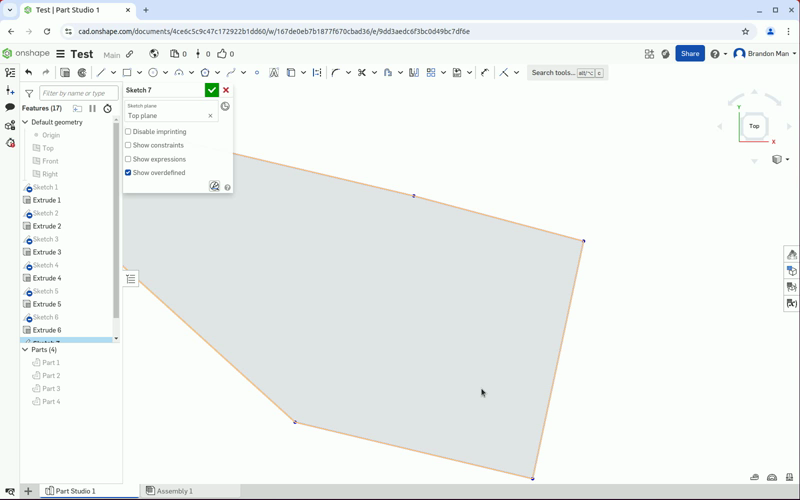
scroll(-6)
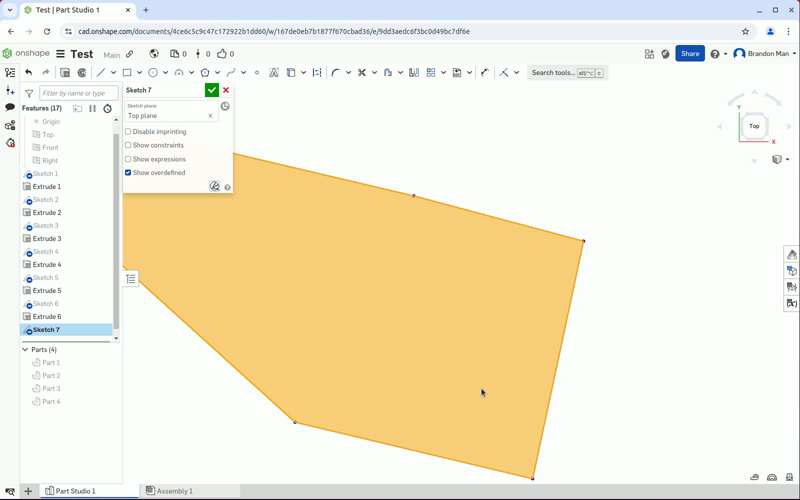
scroll(-6)
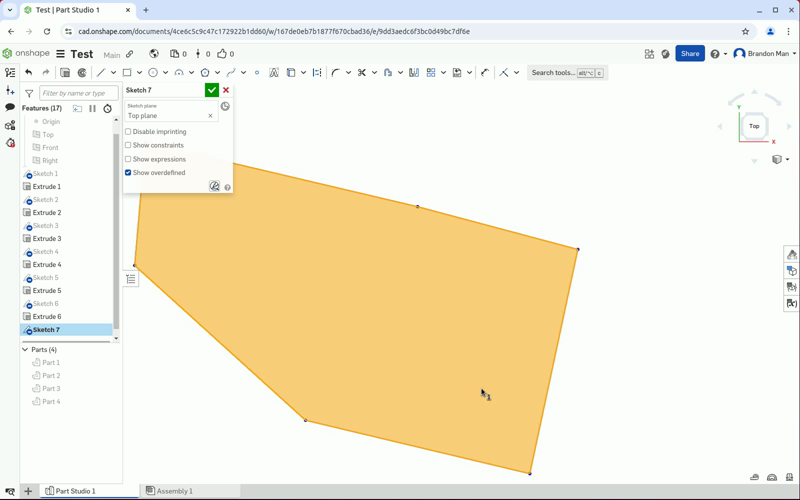
scroll(-6)
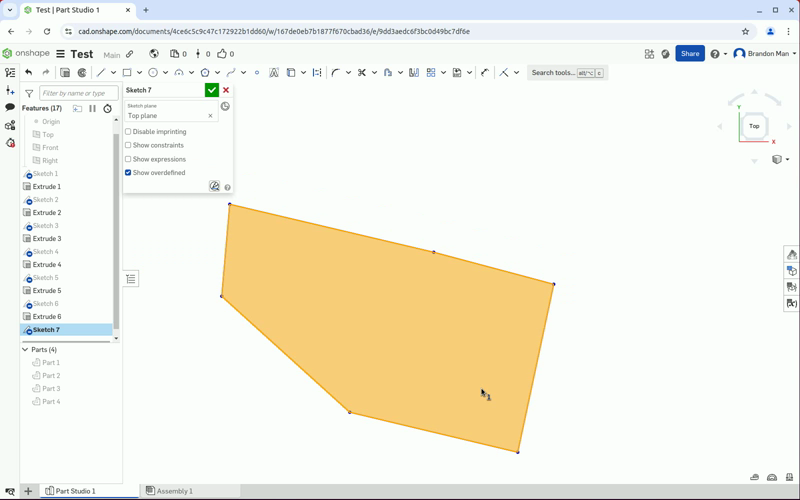
scroll(-6)
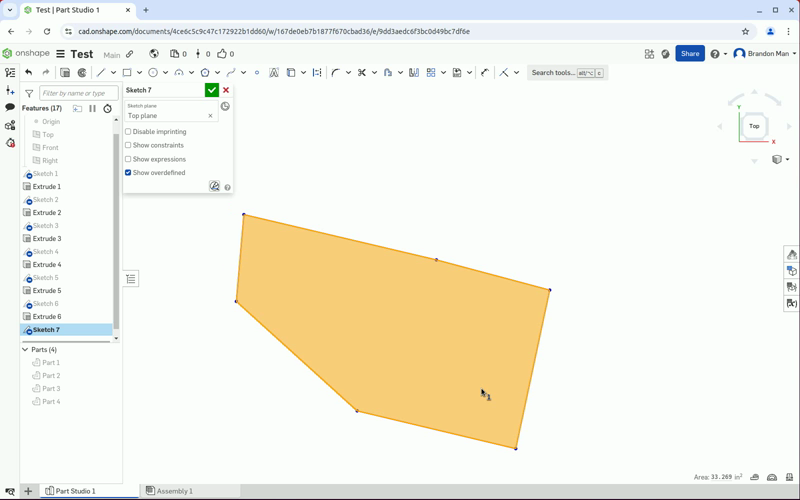
scroll(-6)
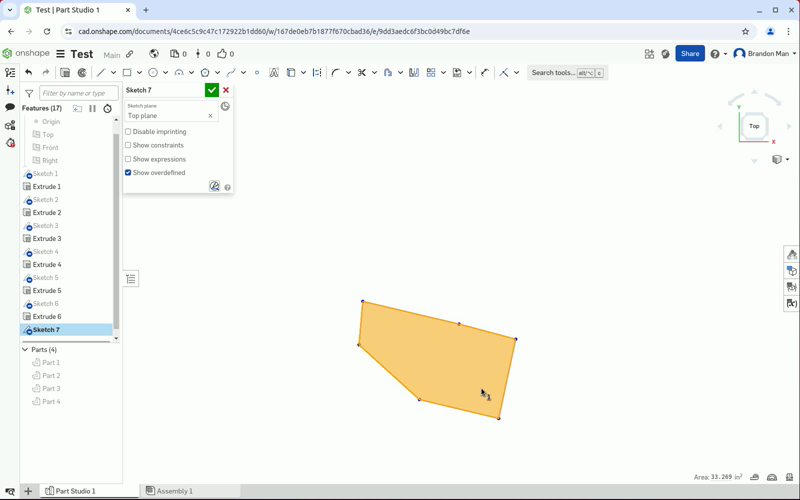
scroll(-6)
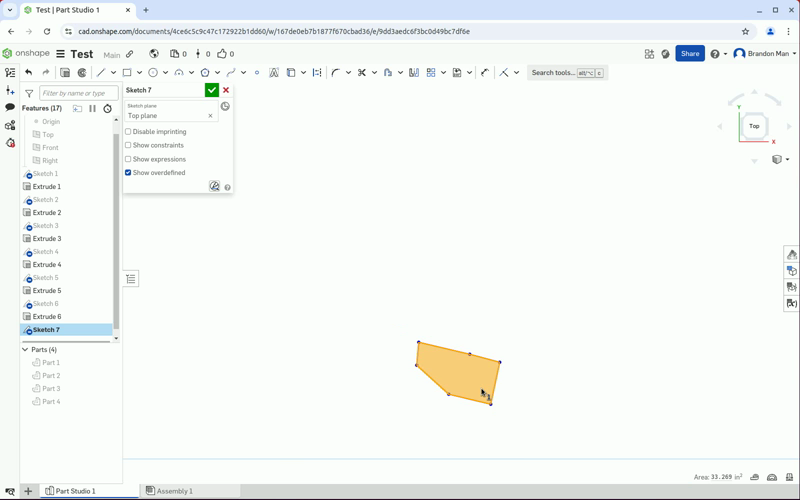
scroll(-6)
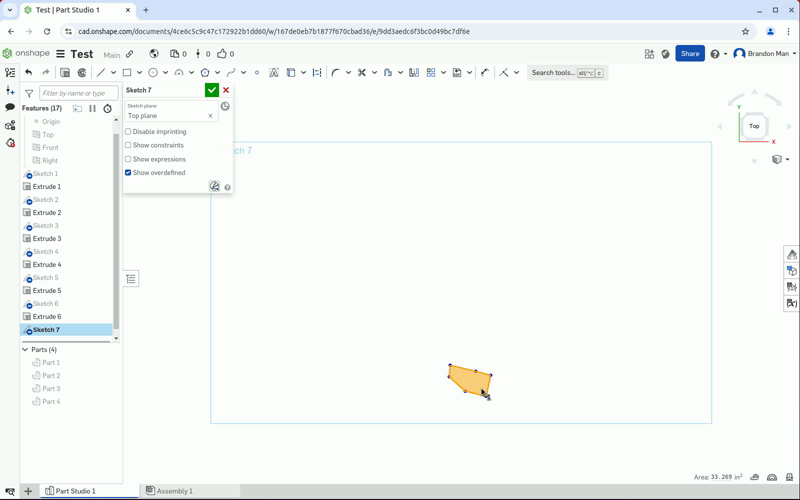
mouse_move(73, 352)
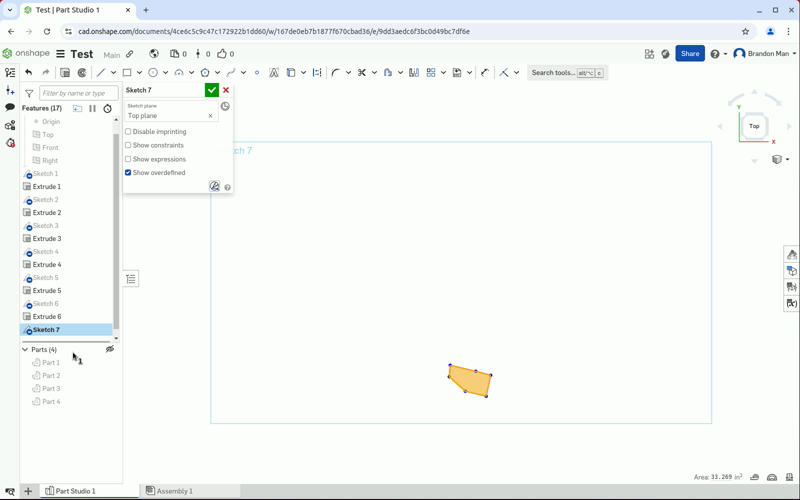
key(shift+y)
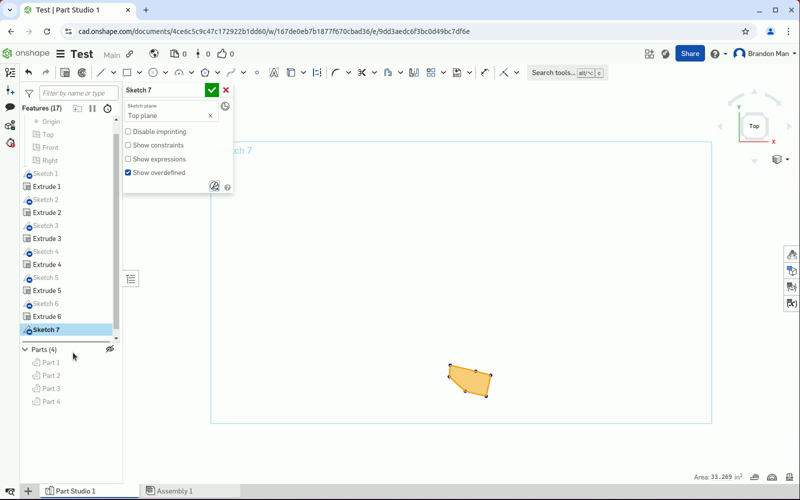
key(shift+e)
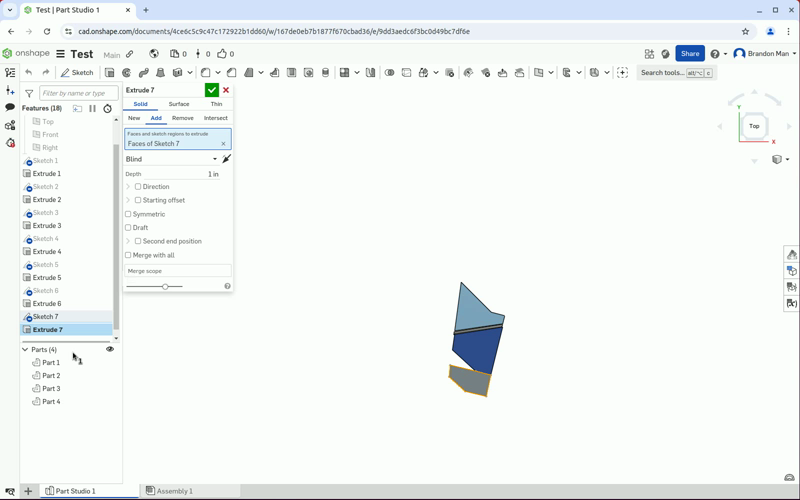
mouse_move(143, 106)
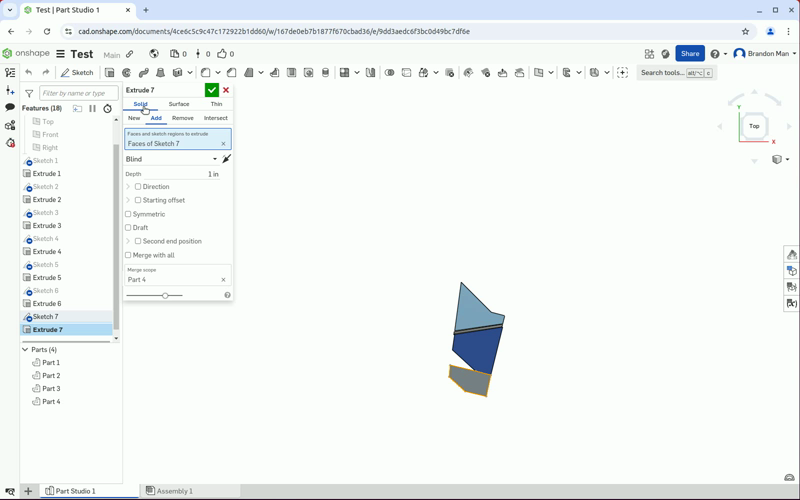
click(143, 106)
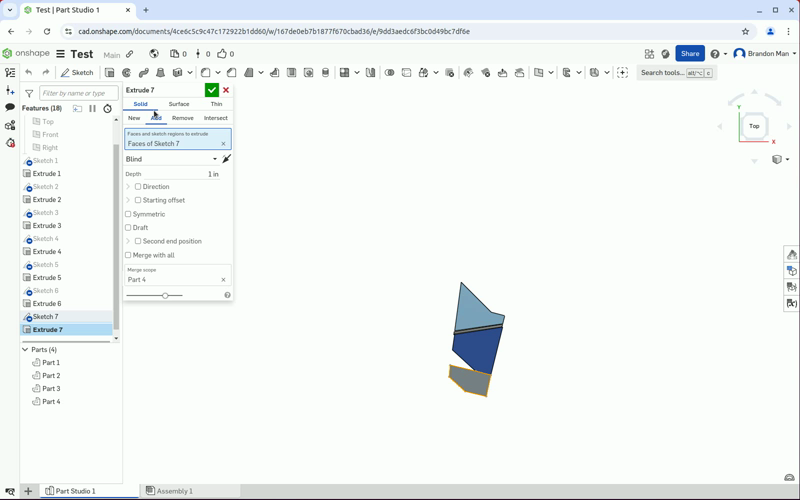
mouse_move(186, 120)
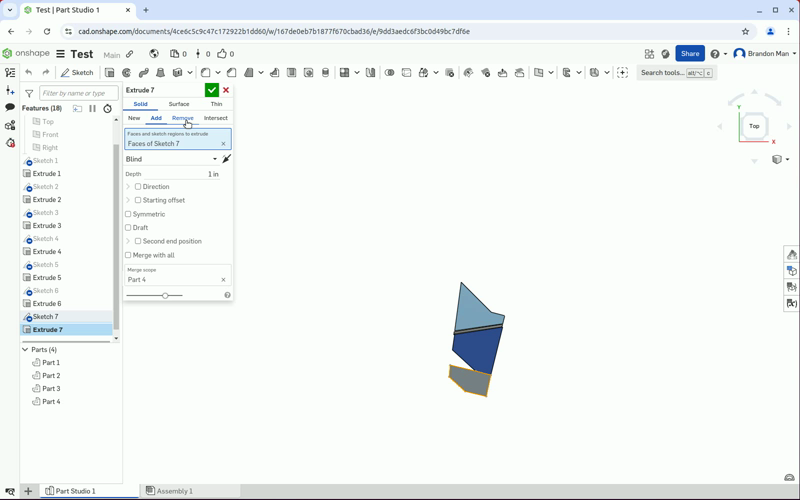
click(186, 120)
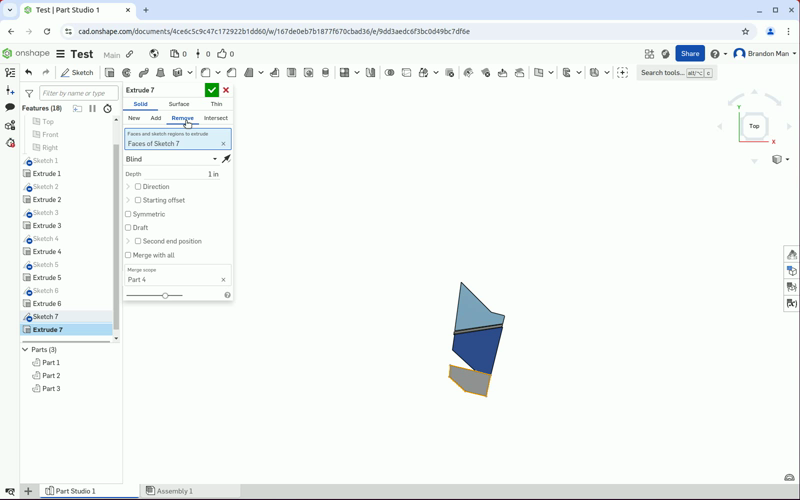
key(tab, 4)
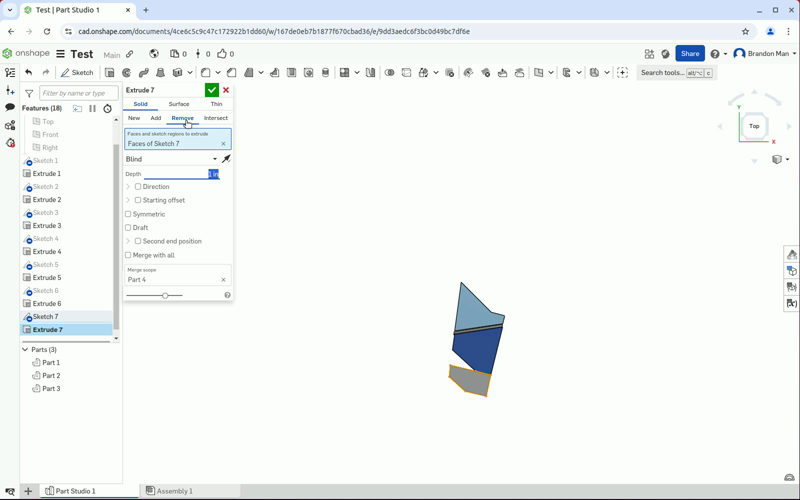
text(0.241)
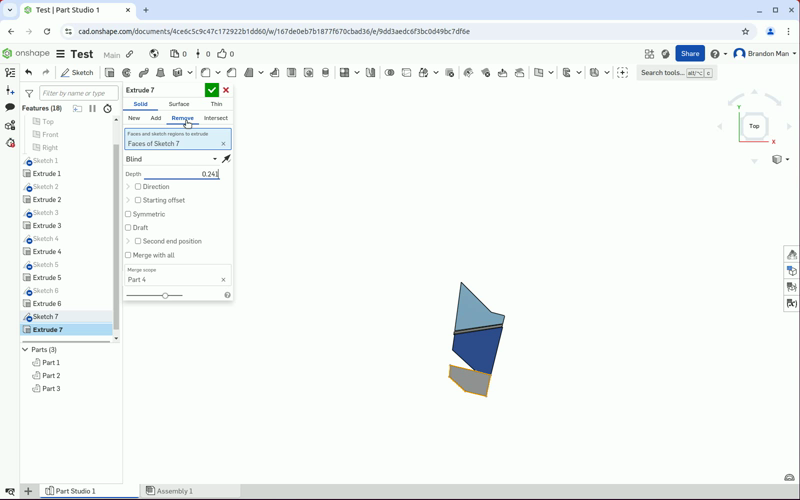
key(tab, 6)
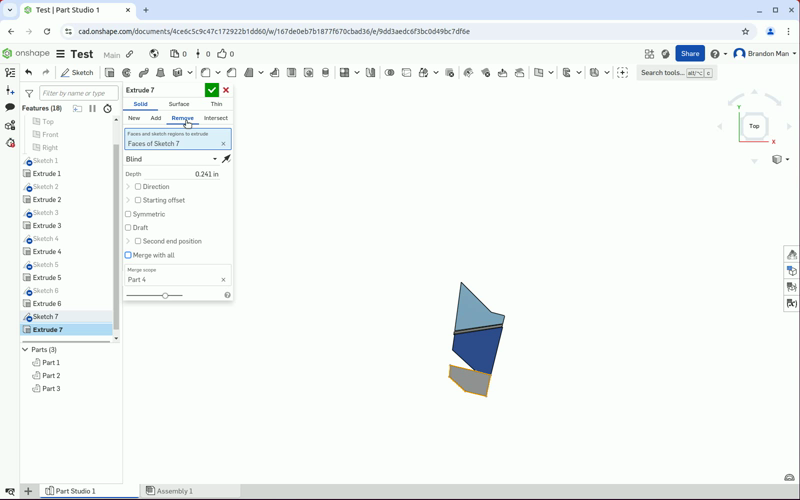
key(space)
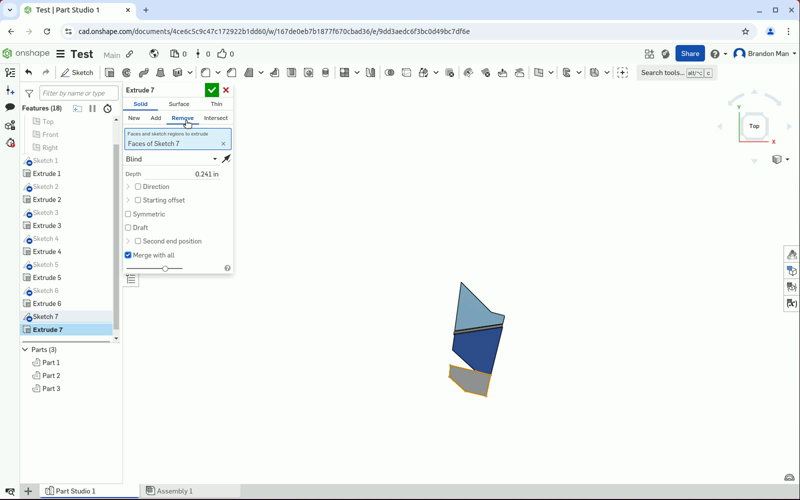
key(enter)
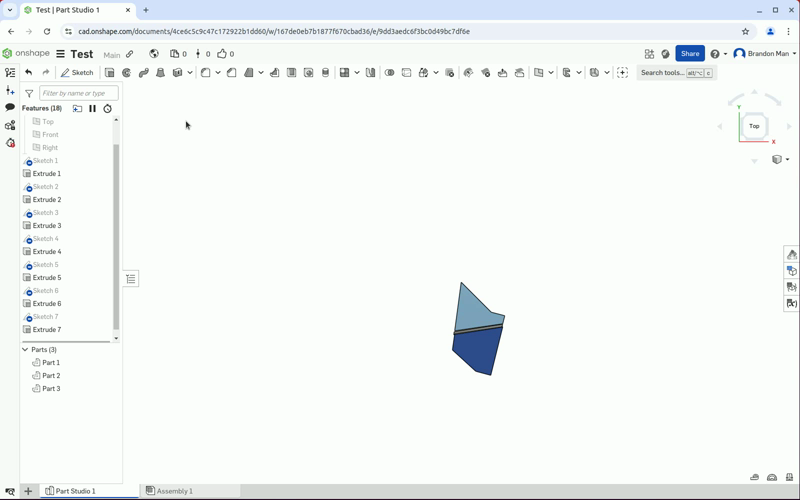
key(shift+h)
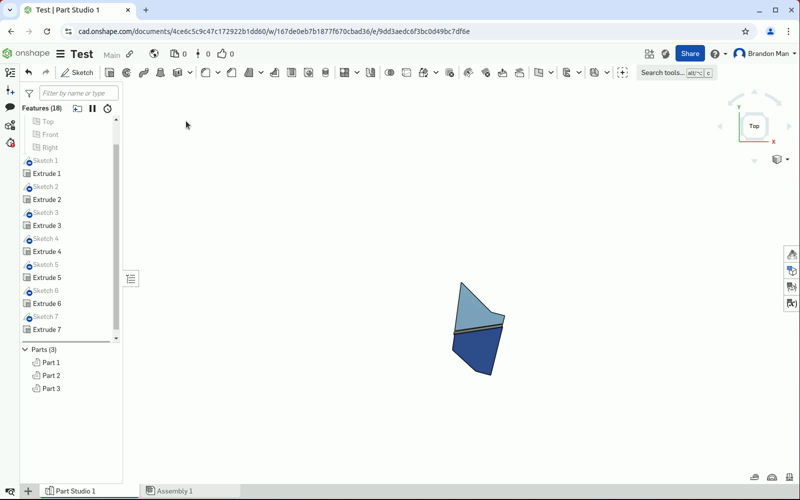
key(shift+h)
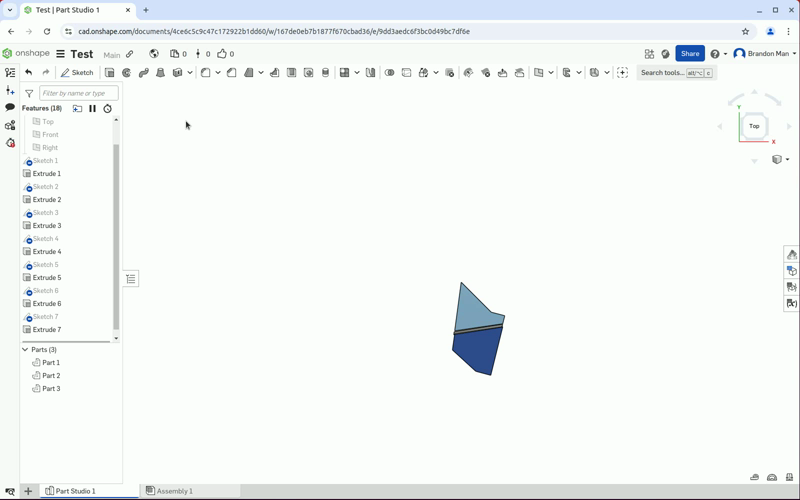
mouse_move(69, 163)
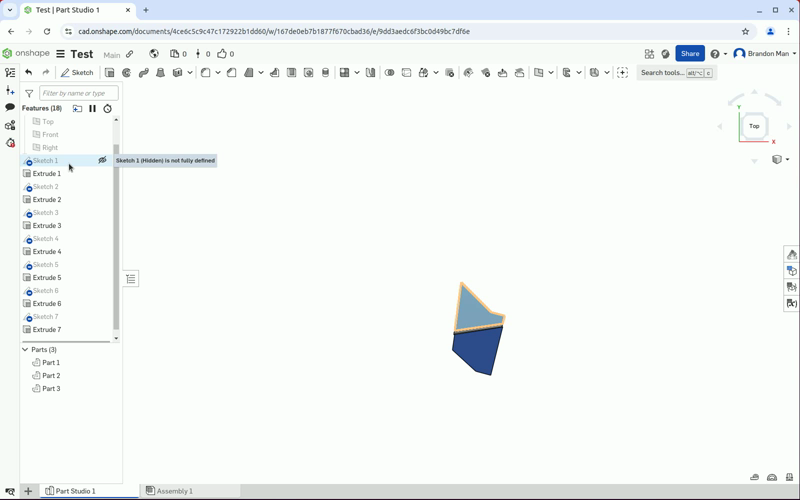
click(69, 163)
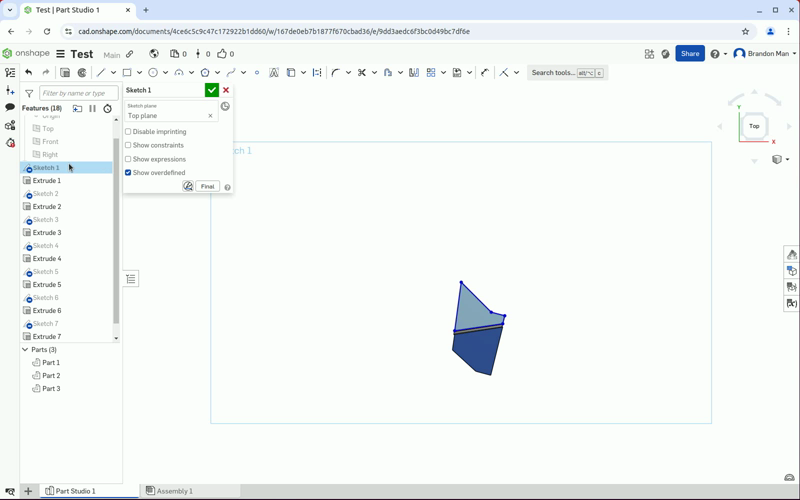
mouse_move(229, 92)
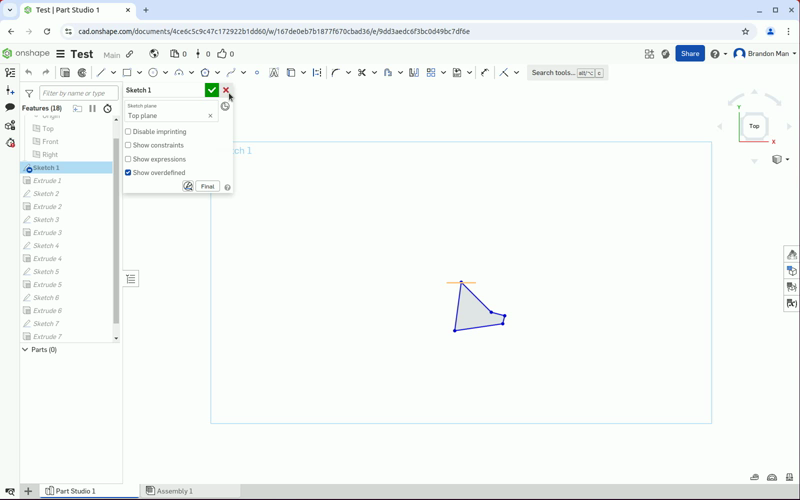
click(229, 92)
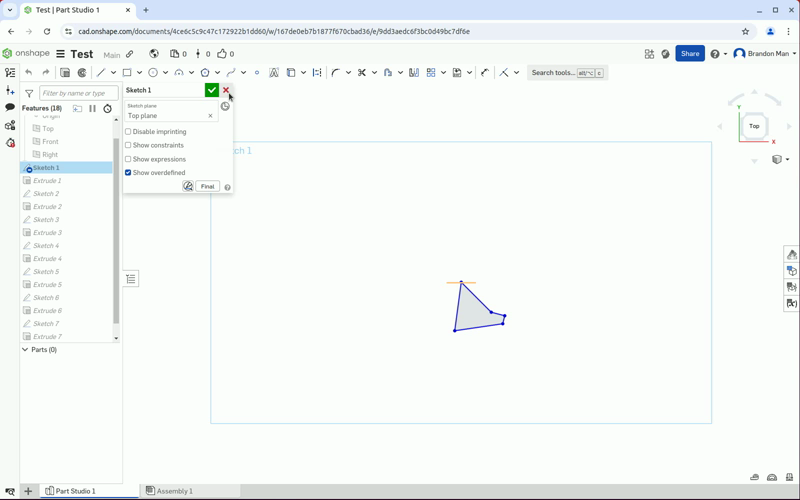
key(shift+s)
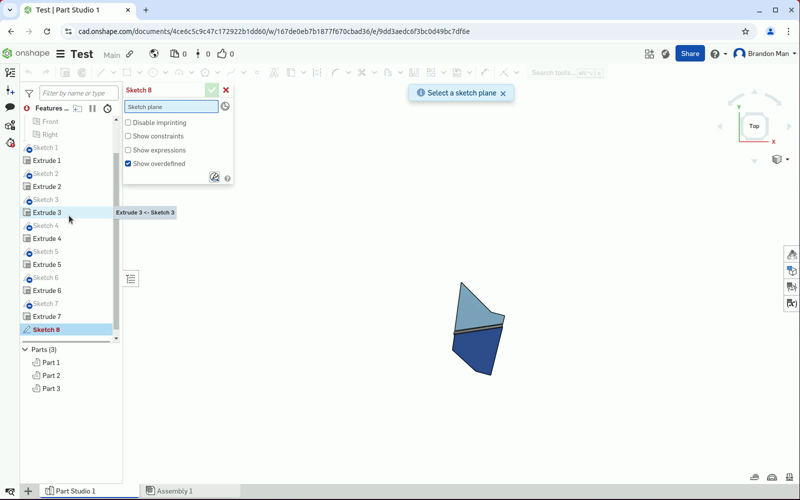
scroll(3)
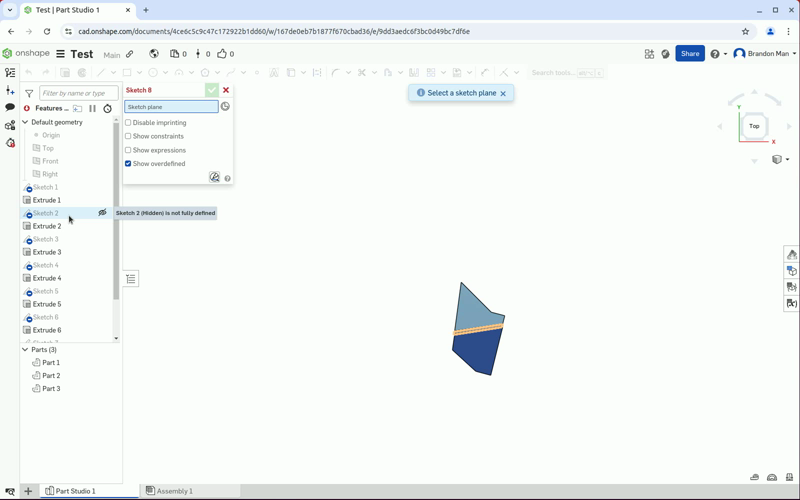
mouse_move(69, 150)
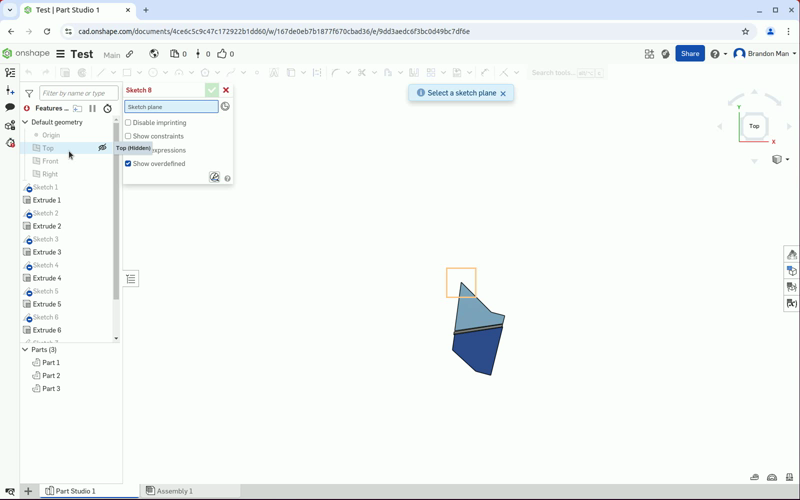
click(69, 150)
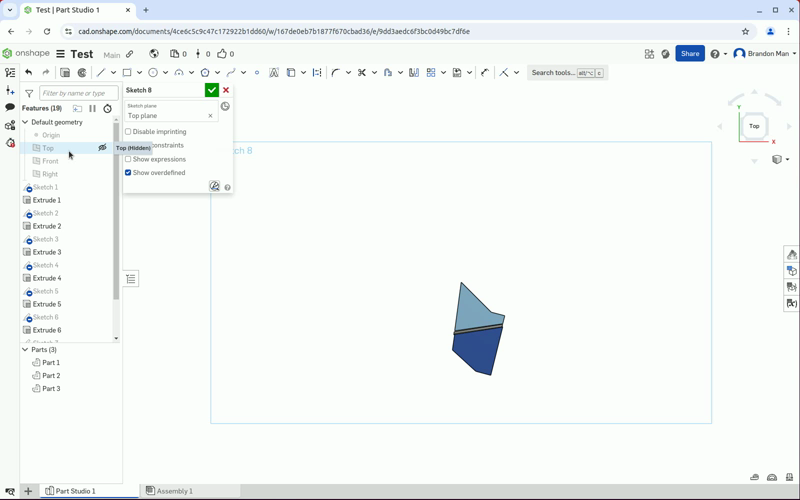
mouse_move(73, 352)
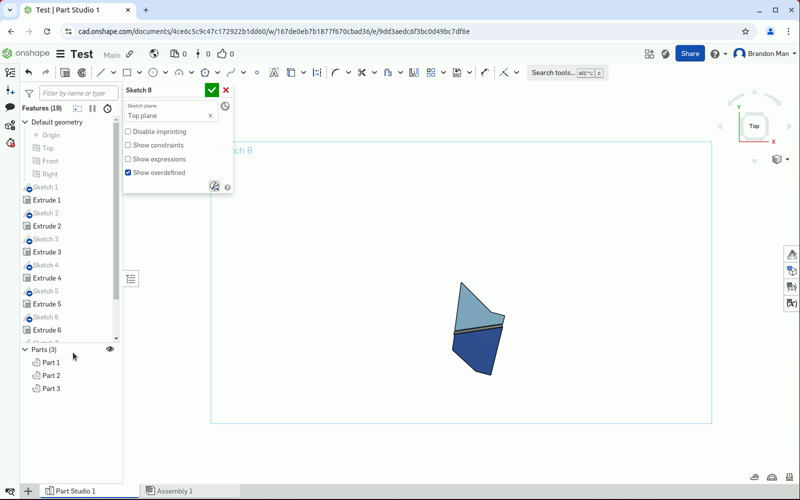
key(y)
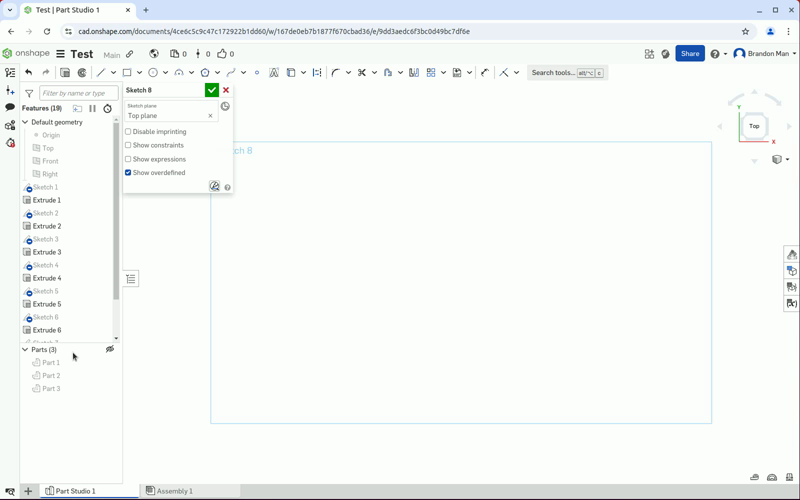
key(l)
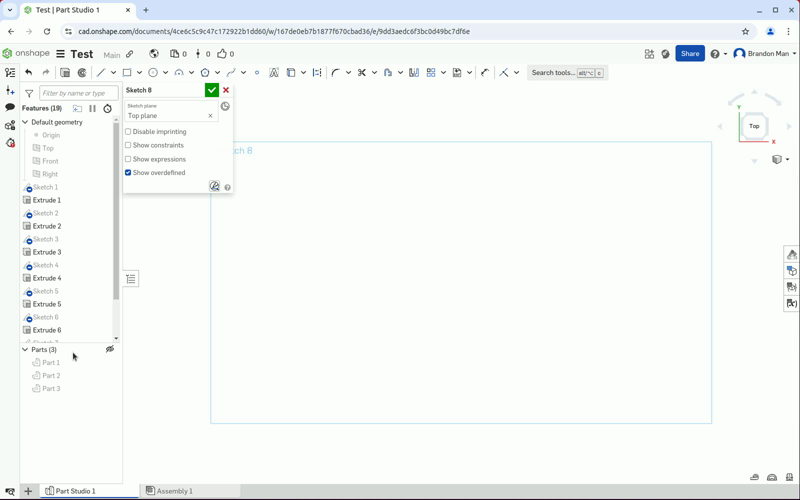
key_down(shift)
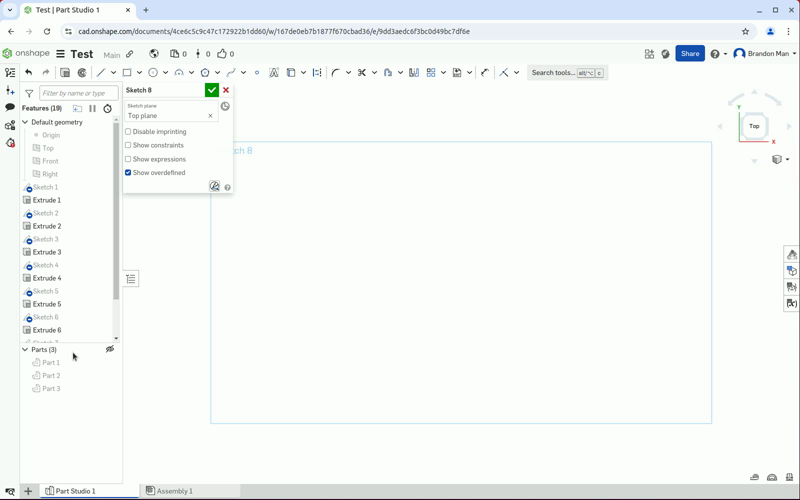
mouse_move(453, 334)
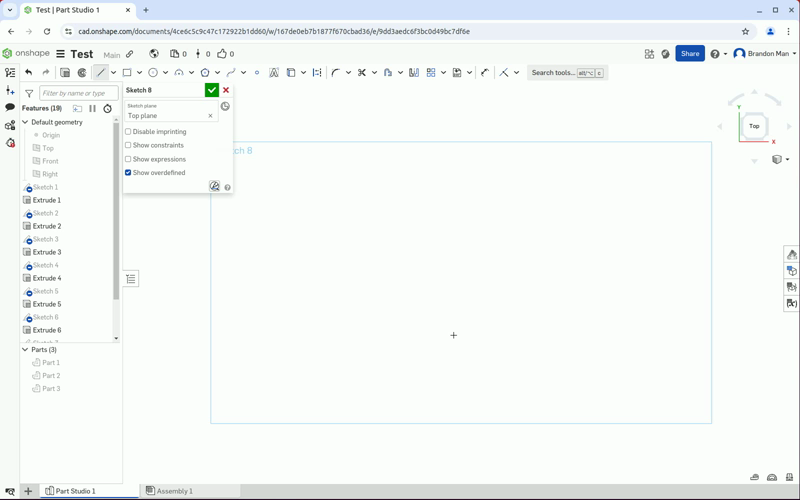
click(453, 334)
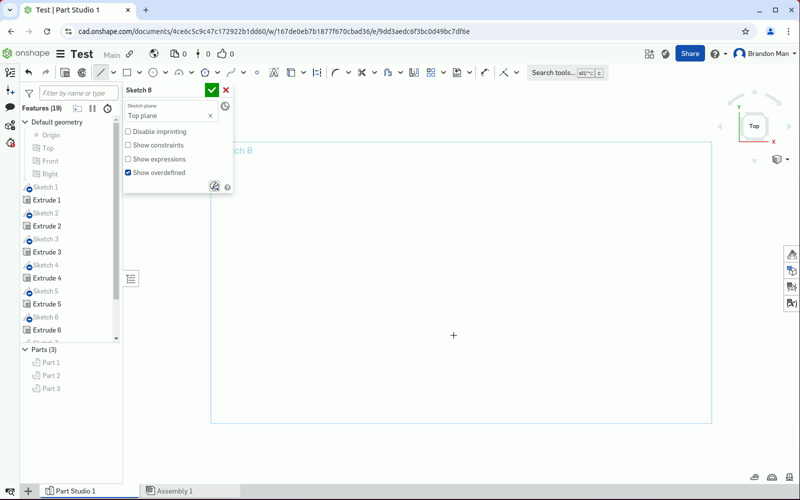
key_up(shift)
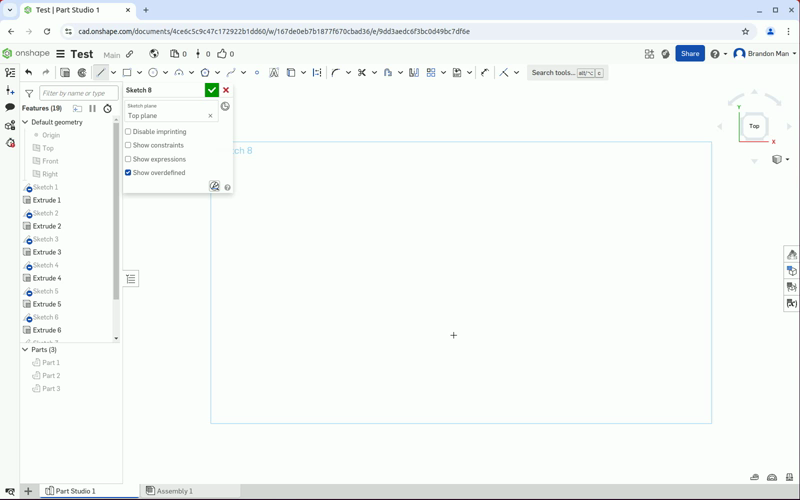
key_down(shift)
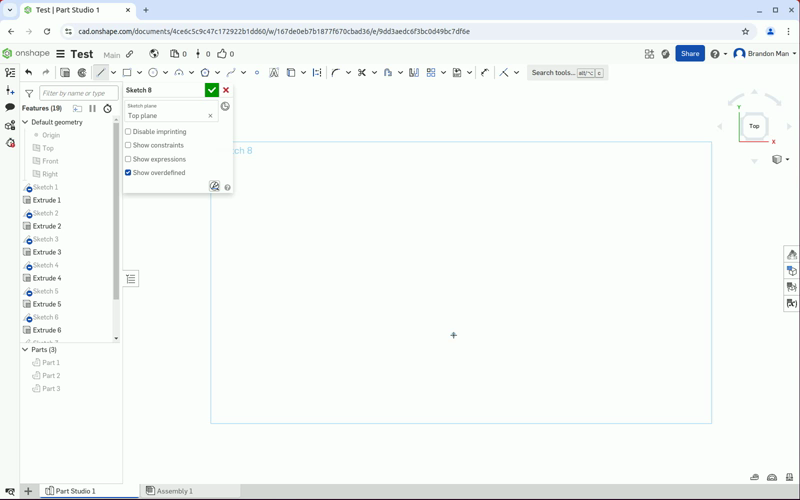
mouse_move(483, 334)
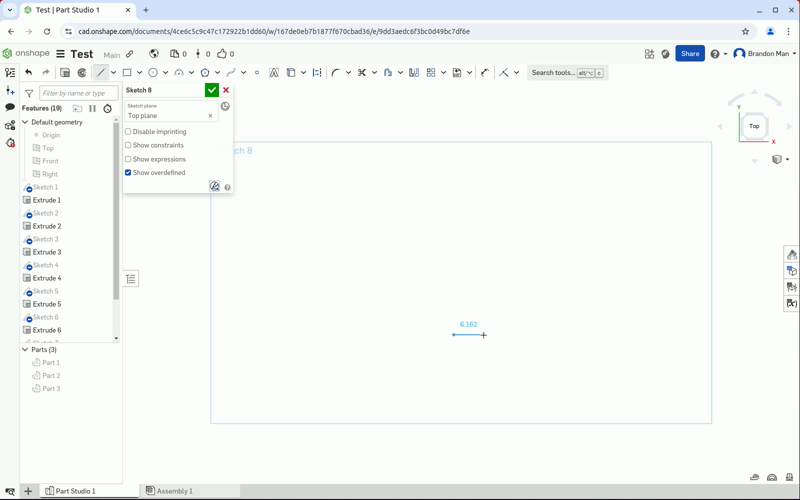
mouse_move(501, 327)
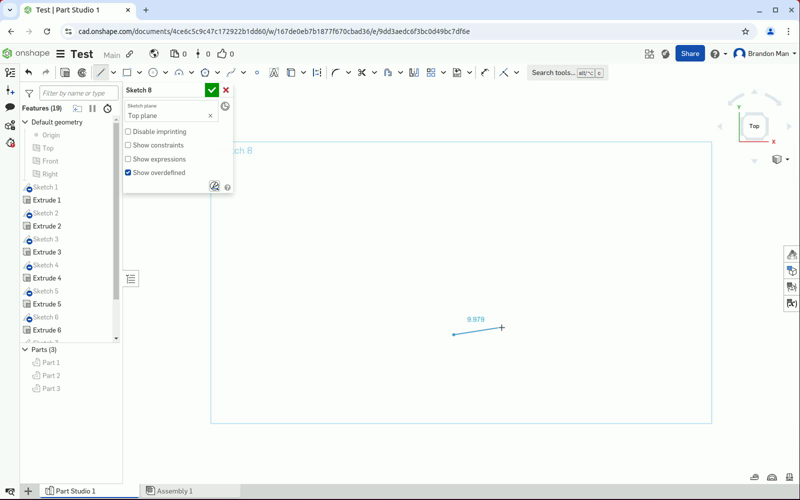
click(501, 327)
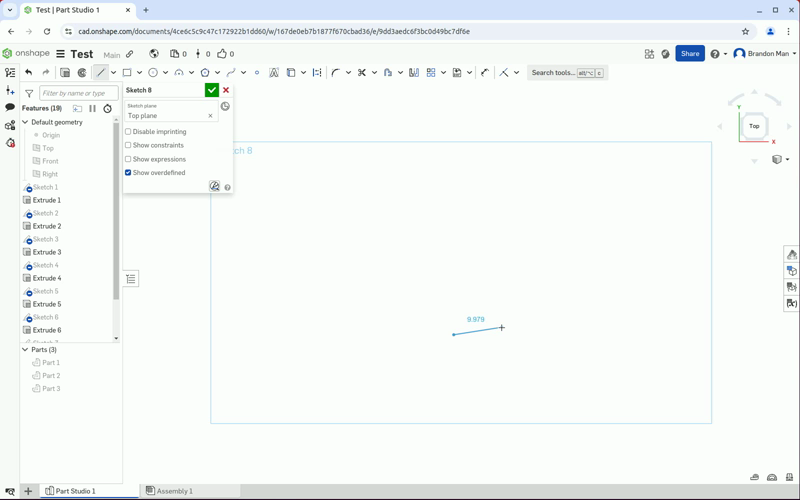
key_up(shift)
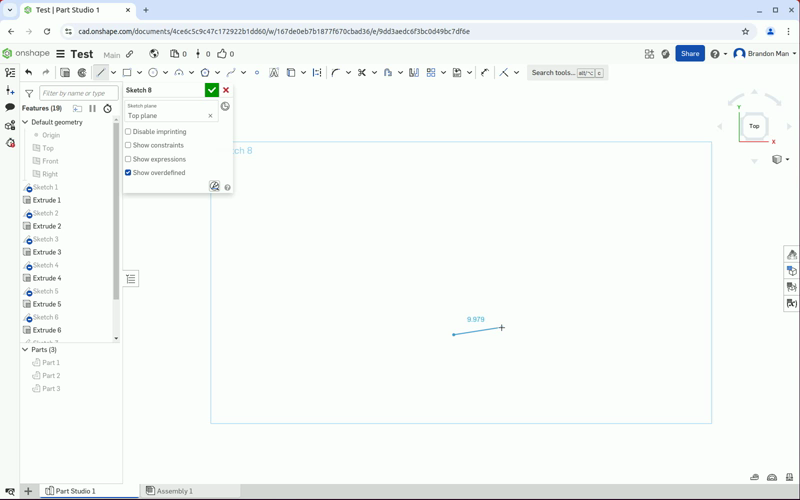
key_down(shift)
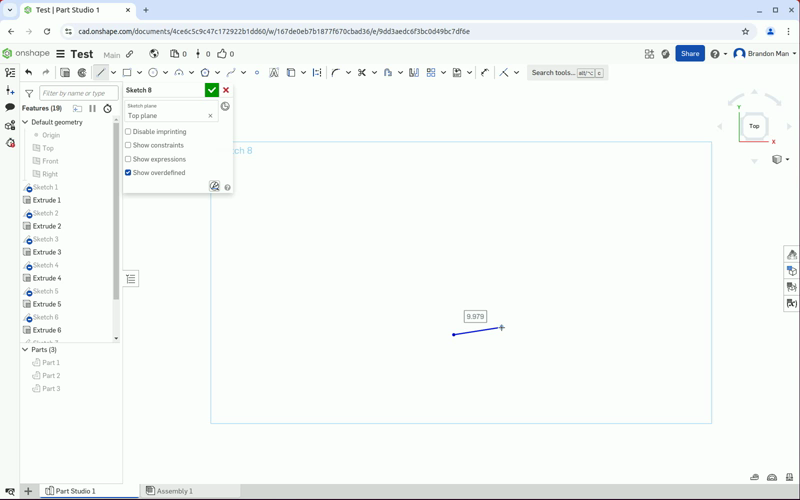
mouse_move(531, 327)
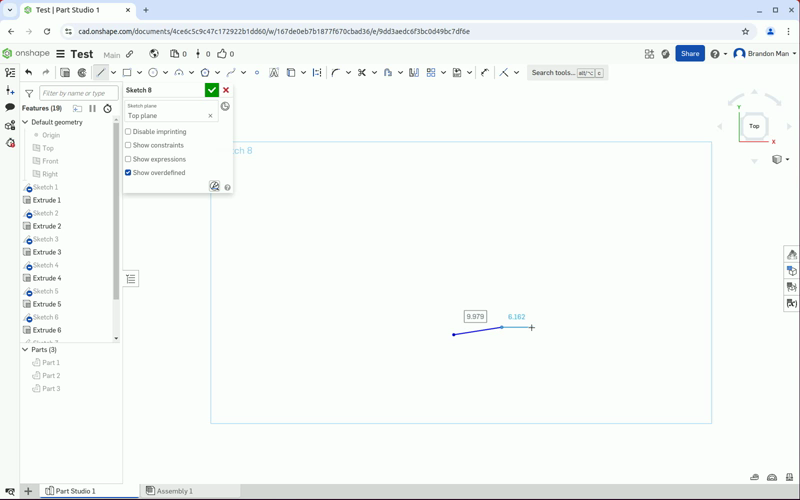
mouse_move(502, 324)
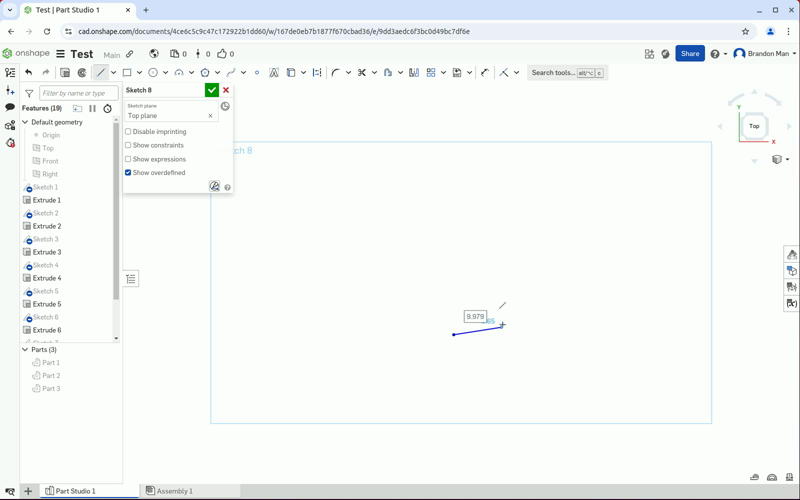
scroll(6)
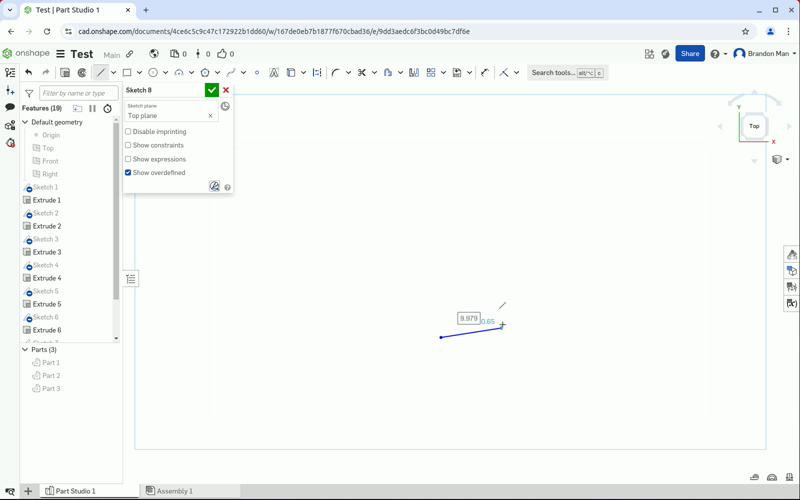
scroll(6)
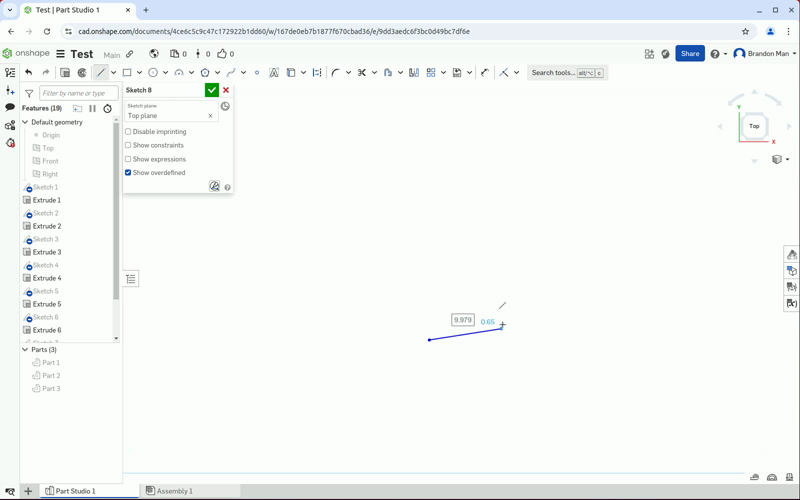
scroll(6)
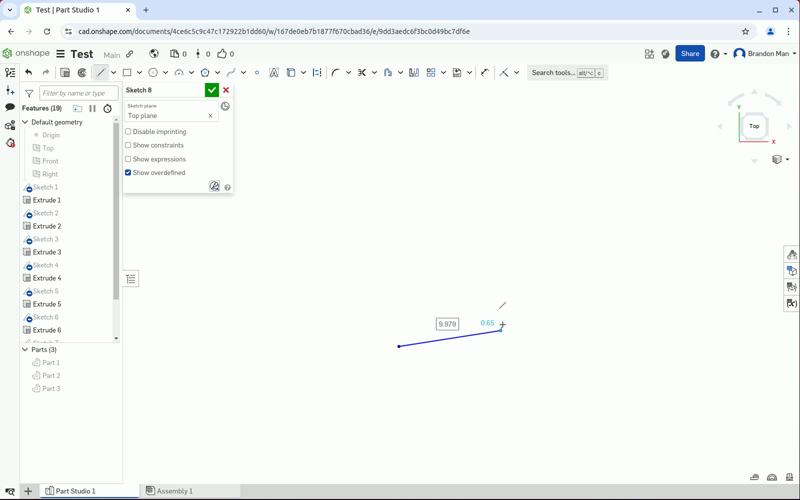
scroll(6)
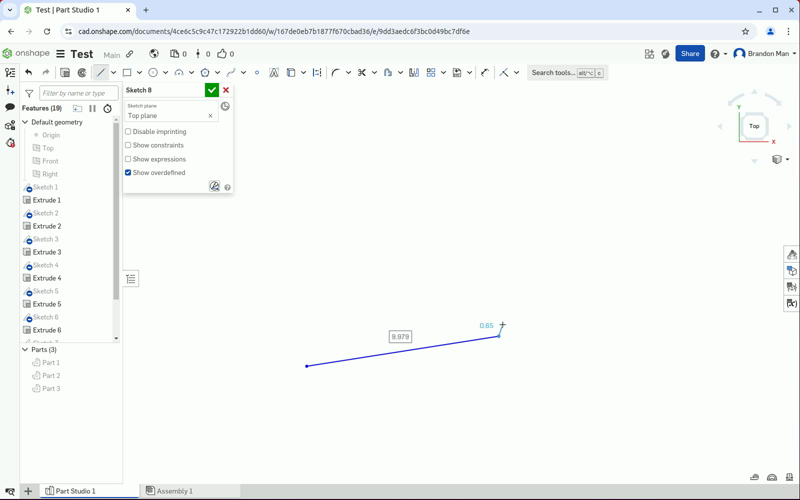
scroll(6)
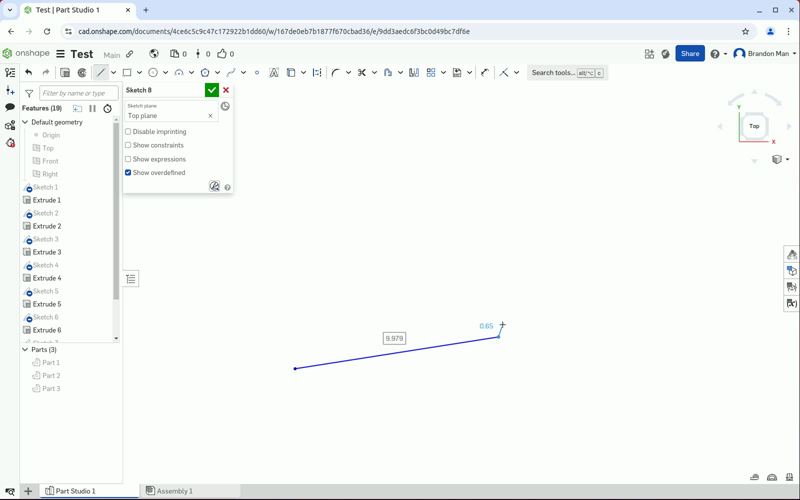
scroll(6)
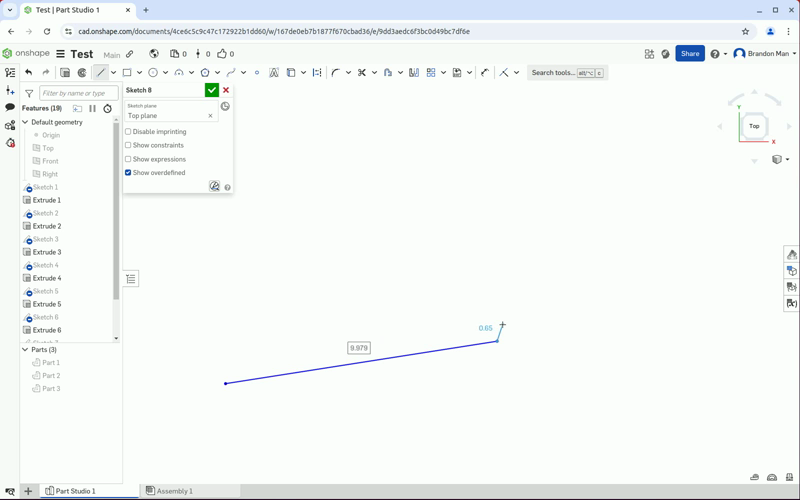
scroll(6)
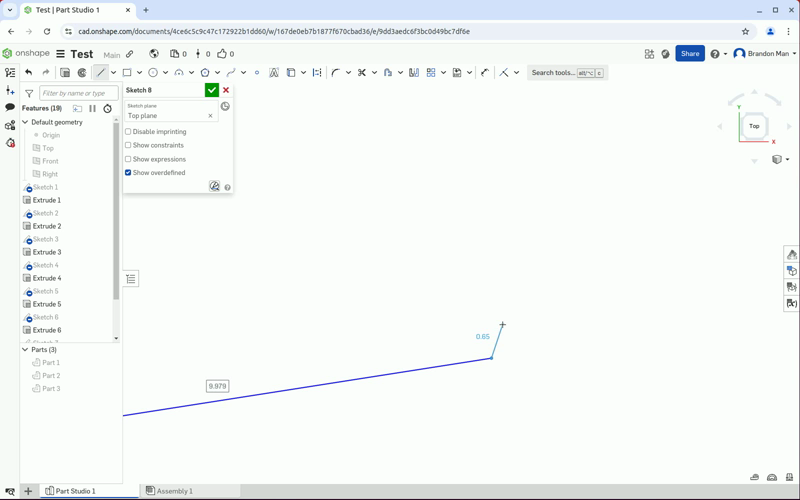
click(502, 324)
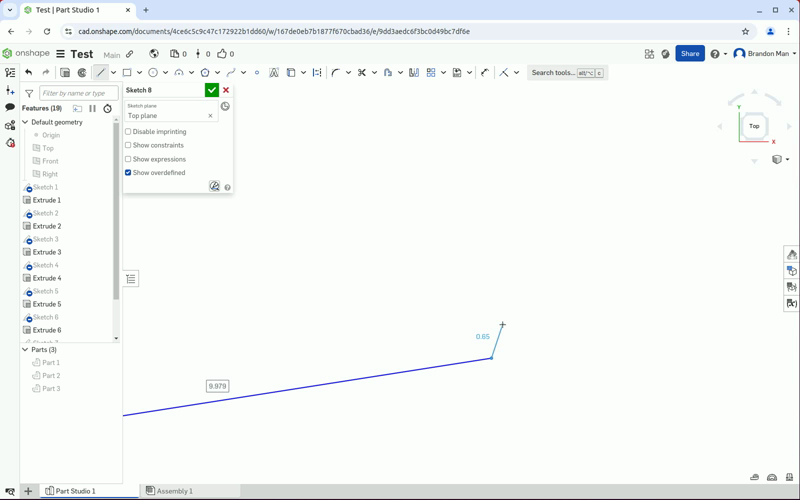
scroll(-6)
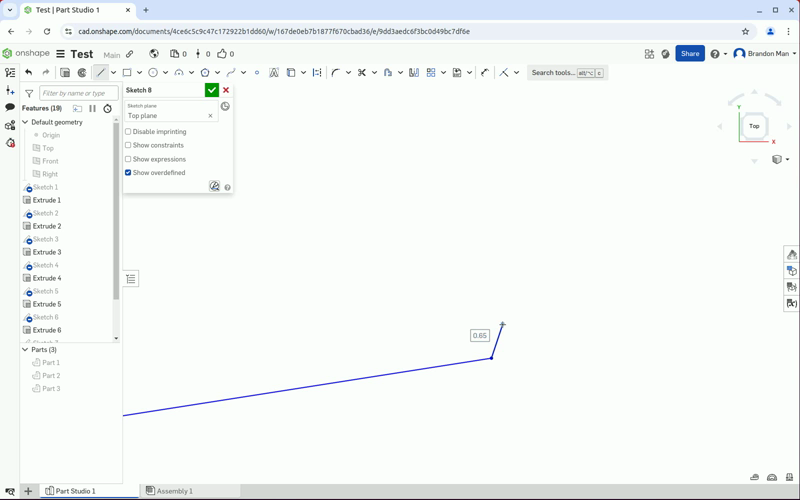
scroll(-6)
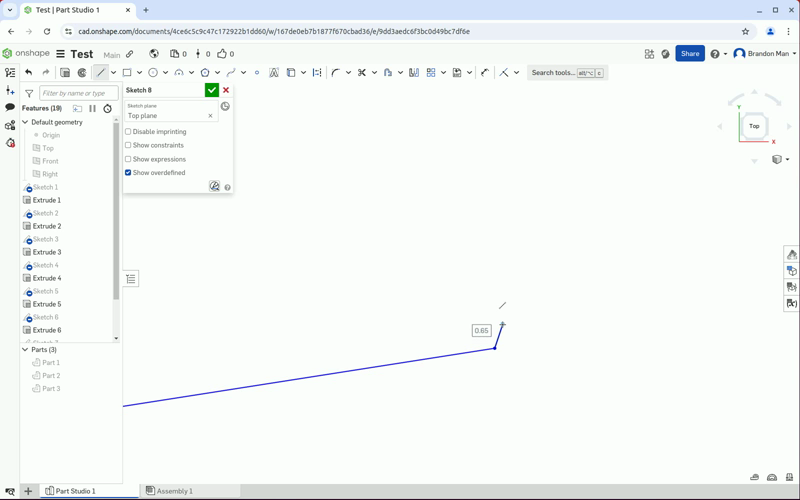
scroll(-6)
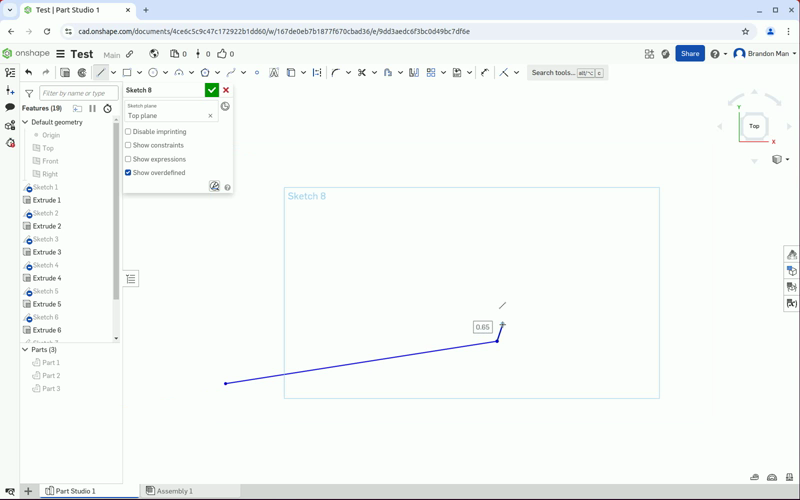
scroll(-6)
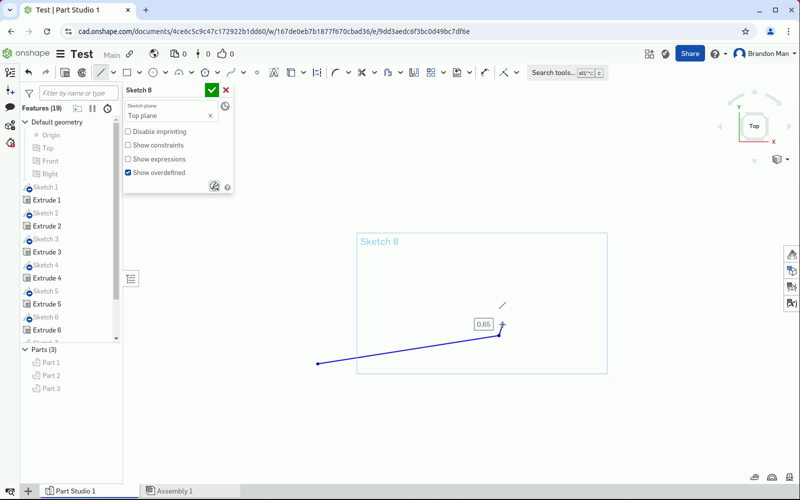
scroll(-6)
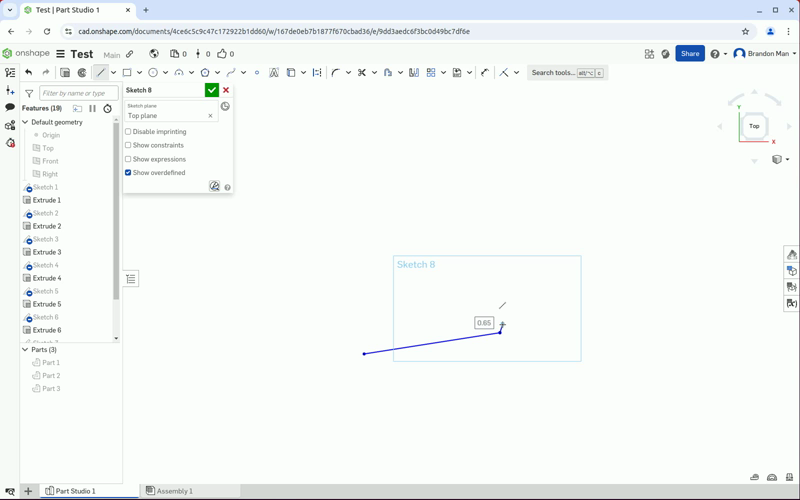
scroll(-6)
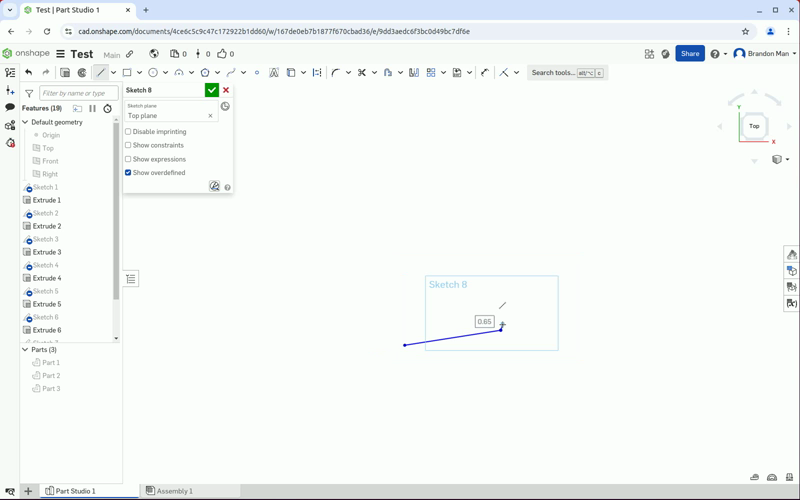
scroll(-6)
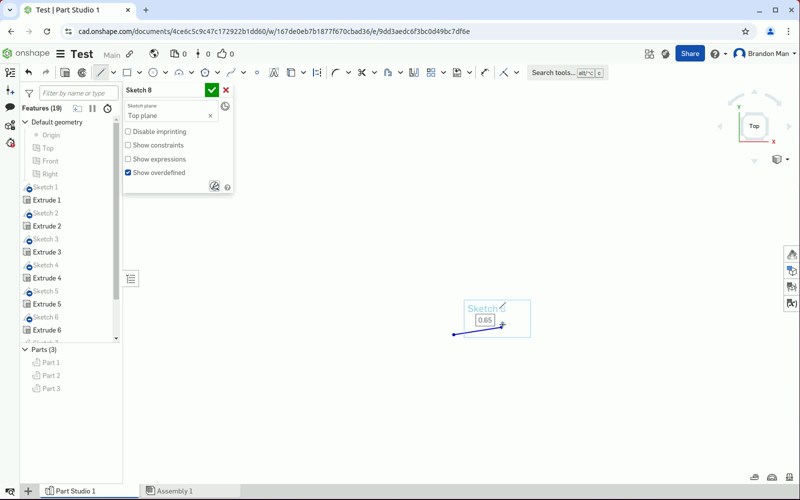
key_up(shift)
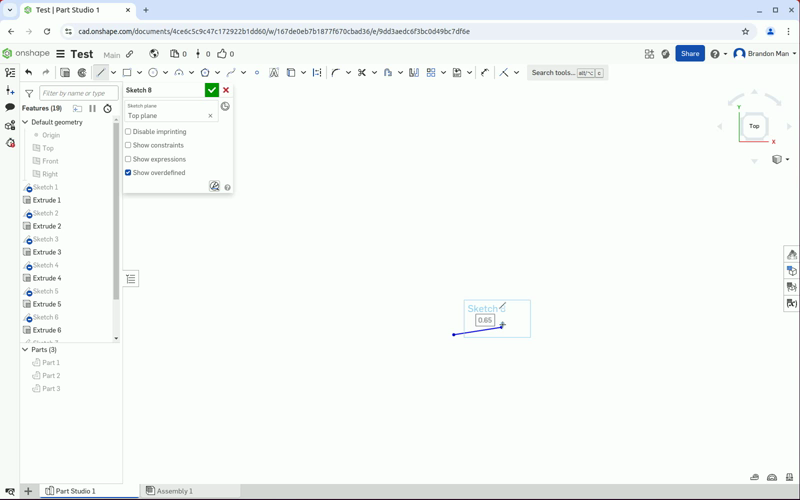
key_down(shift)
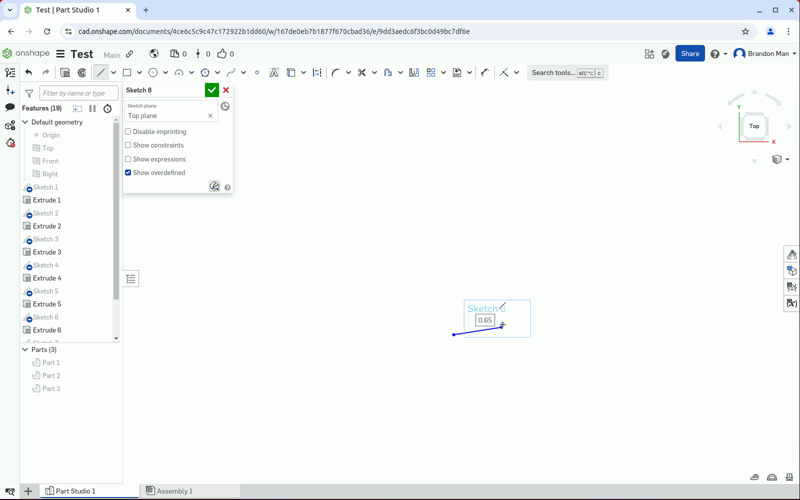
mouse_move(532, 324)
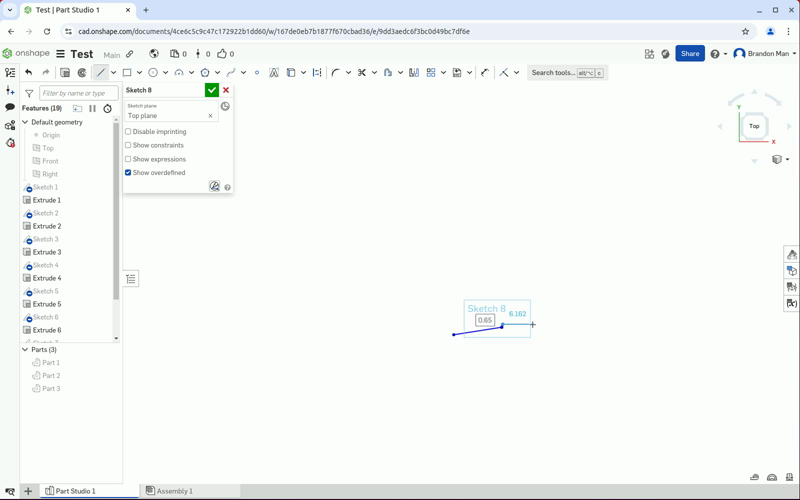
mouse_move(454, 331)
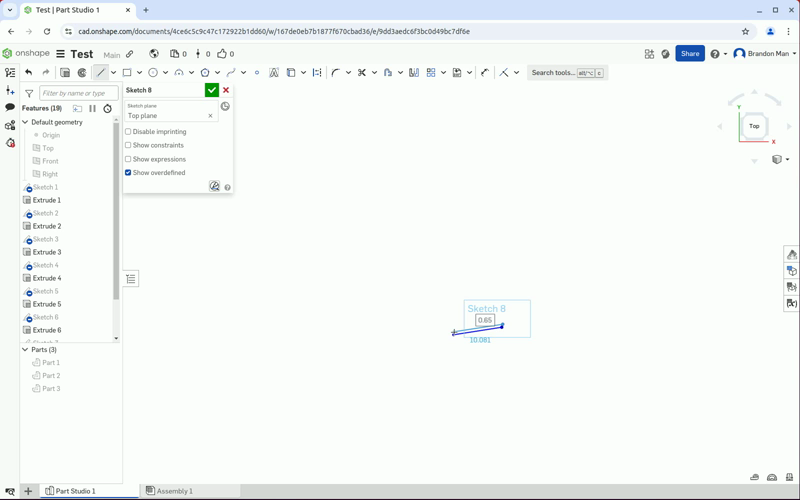
scroll(6)
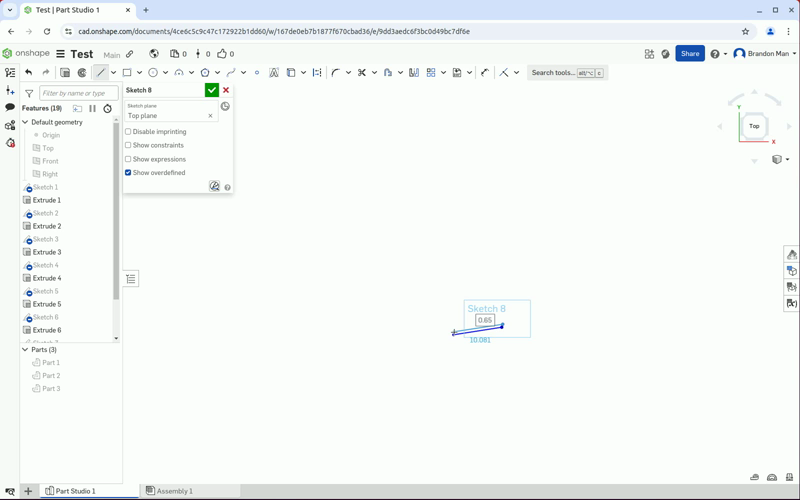
scroll(6)
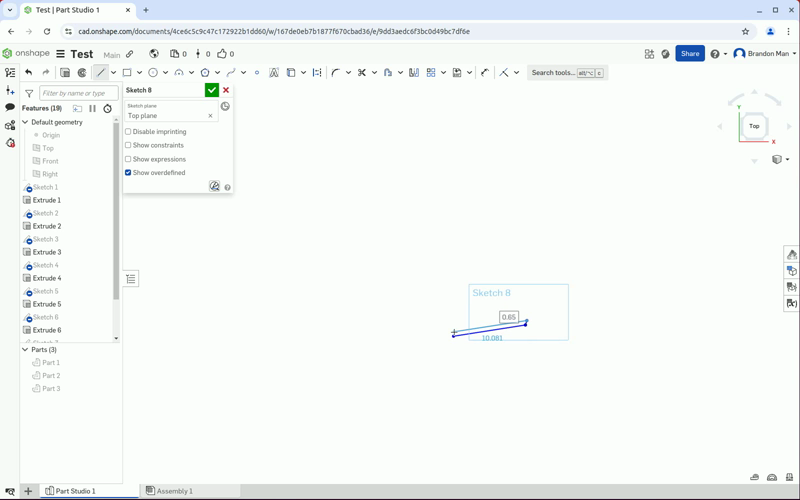
scroll(6)
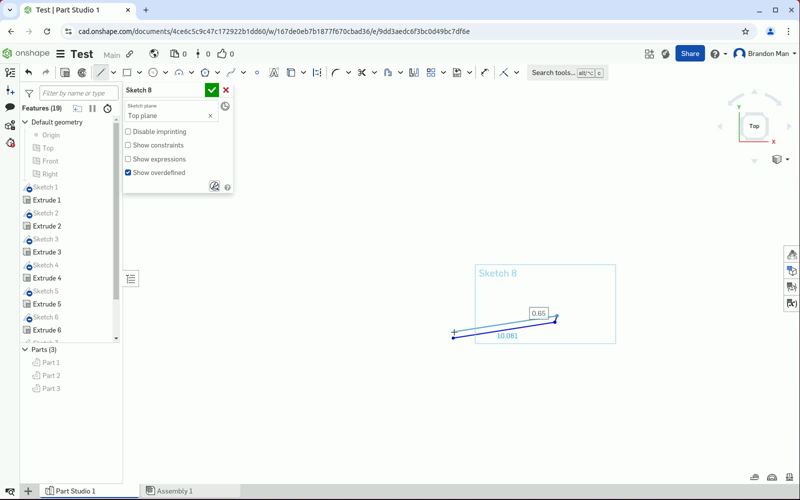
scroll(6)
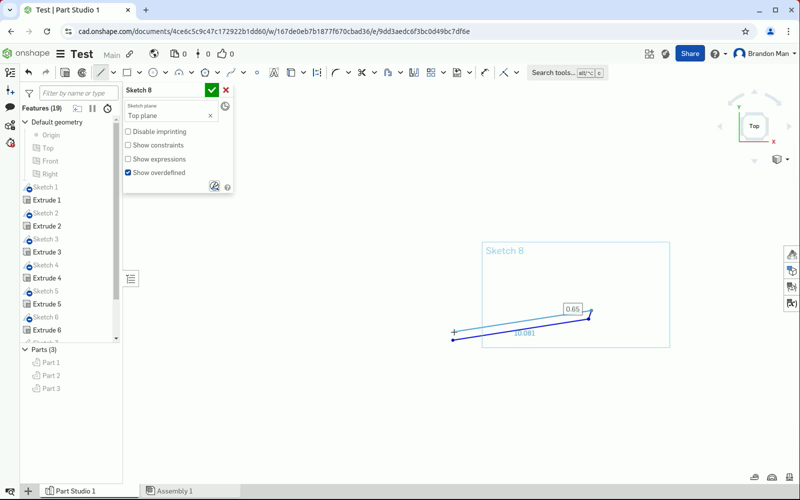
scroll(6)
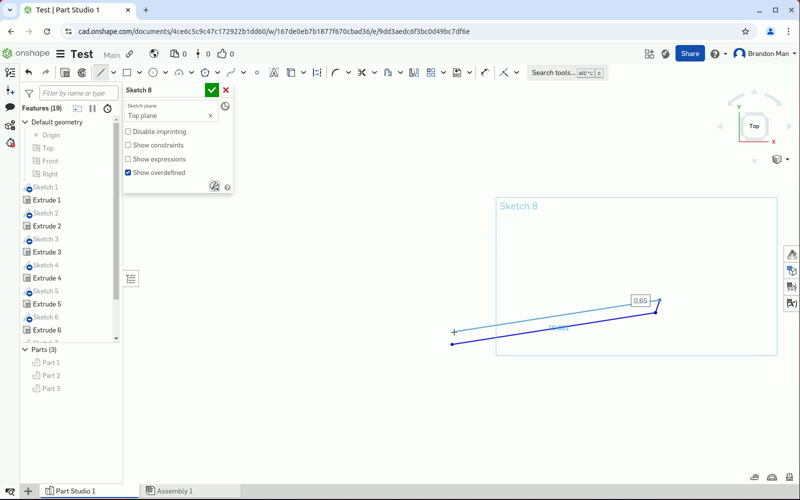
scroll(6)
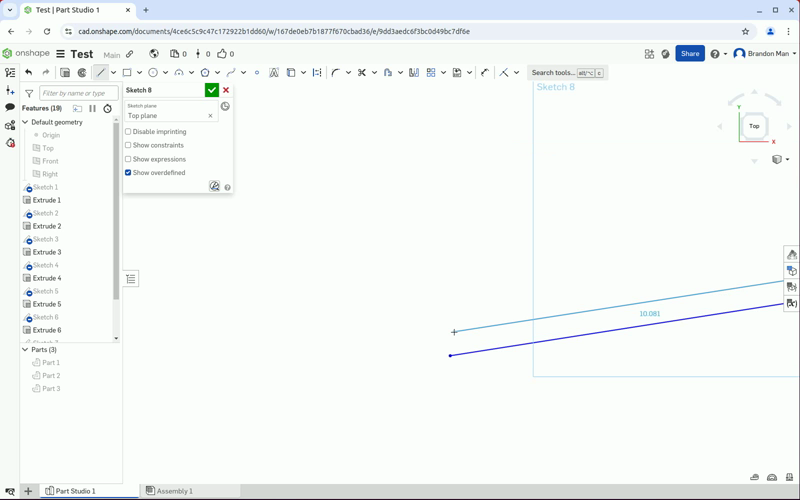
scroll(6)
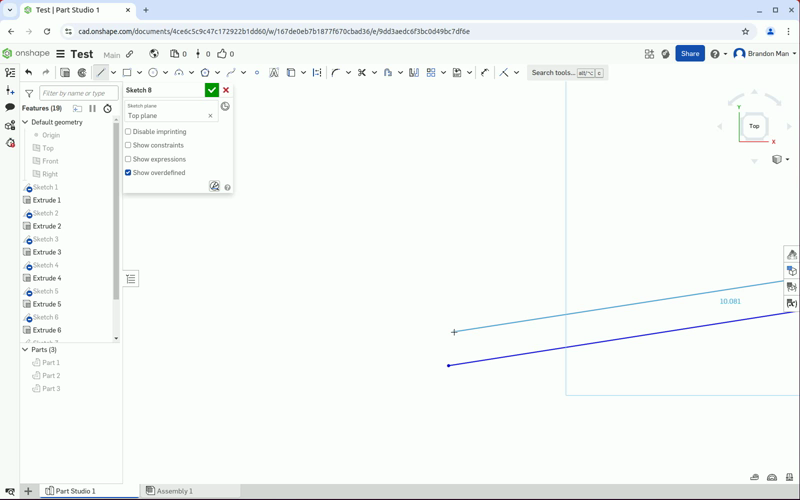
click(454, 331)
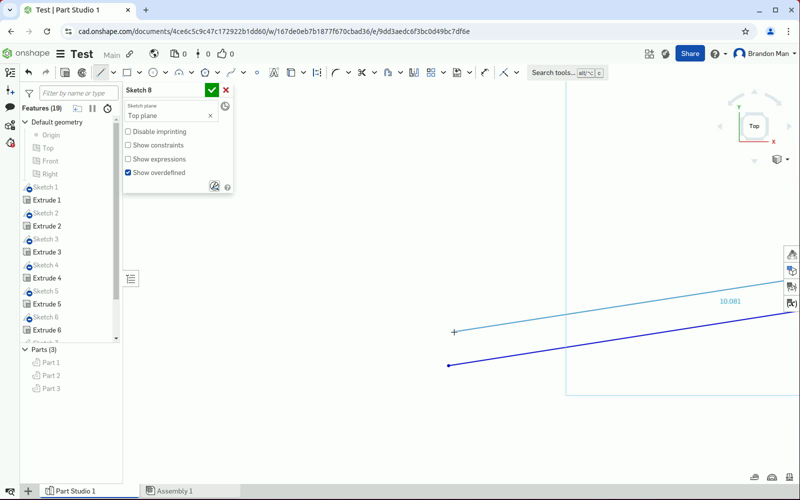
scroll(-6)
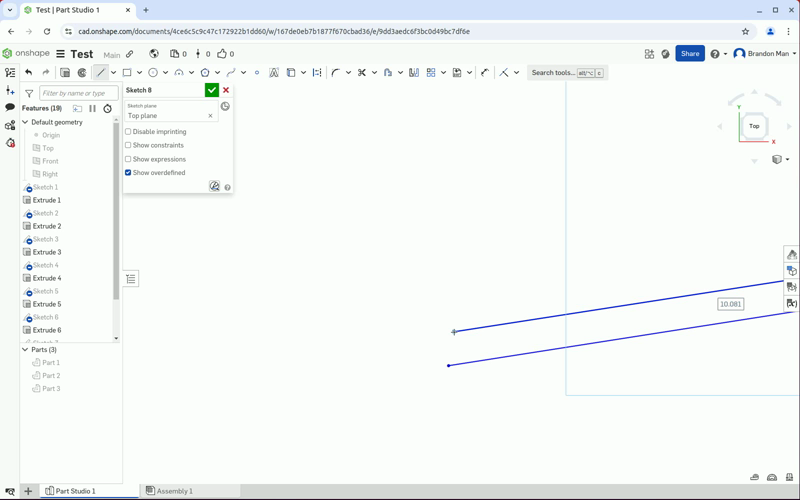
scroll(-6)
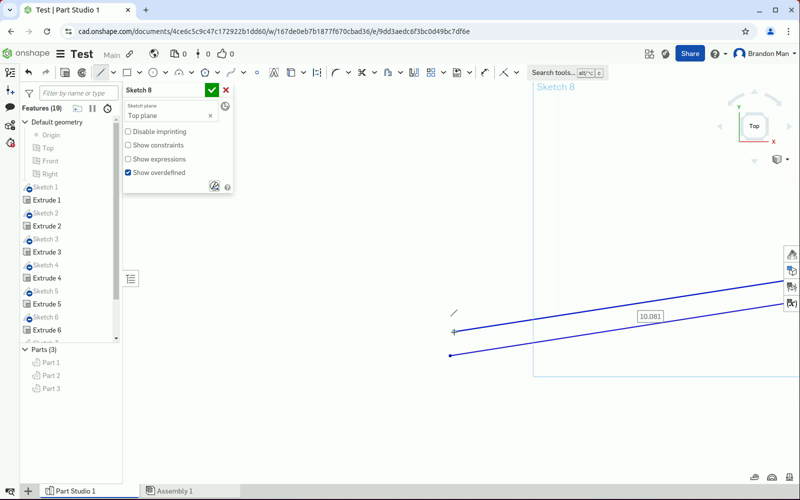
scroll(-6)
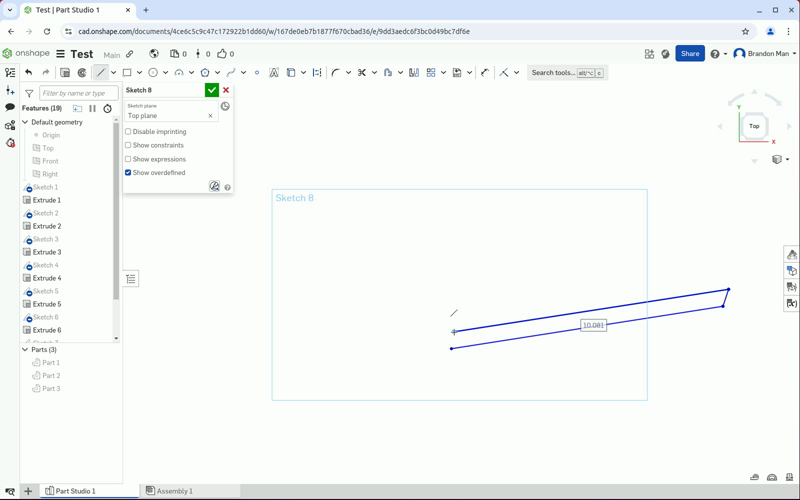
scroll(-6)
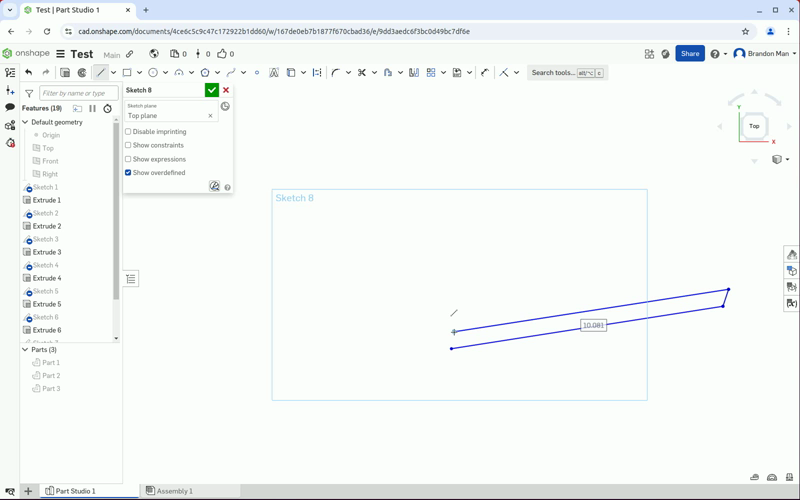
scroll(-6)
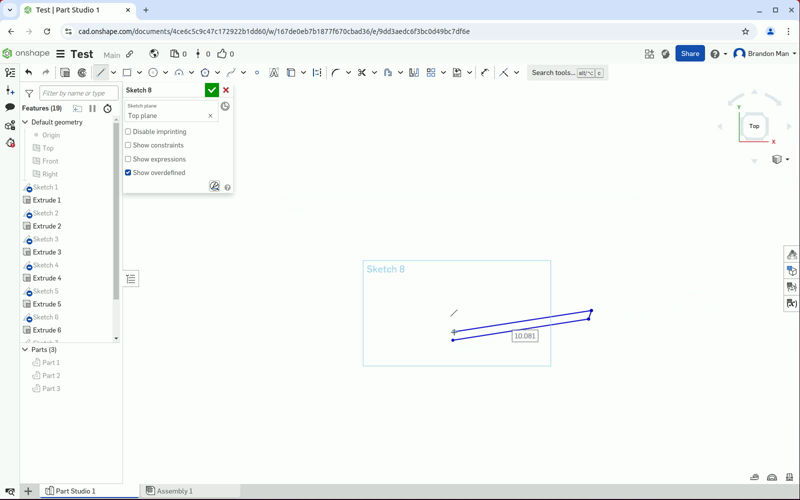
scroll(-6)
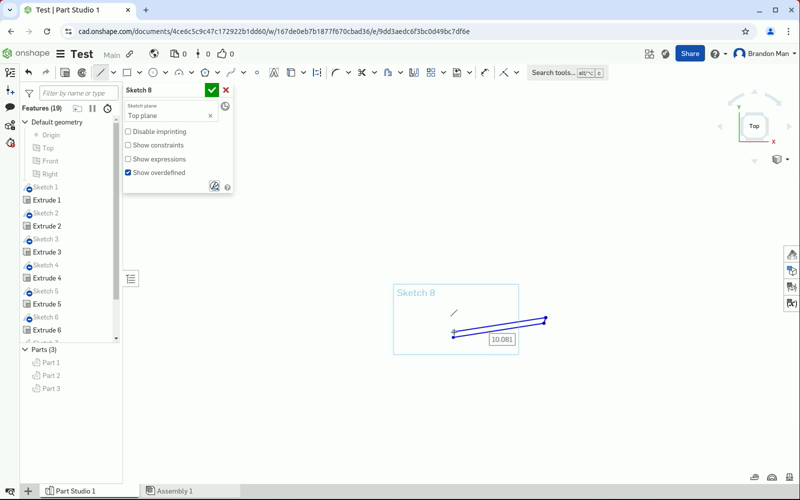
scroll(-6)
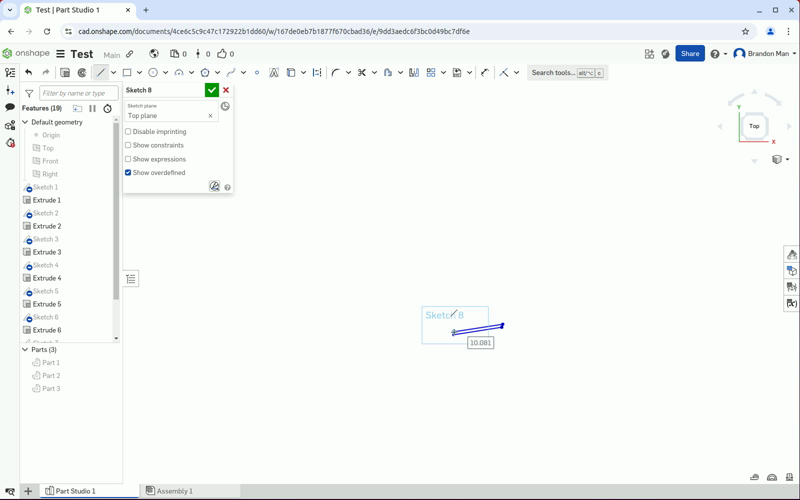
key_up(shift)
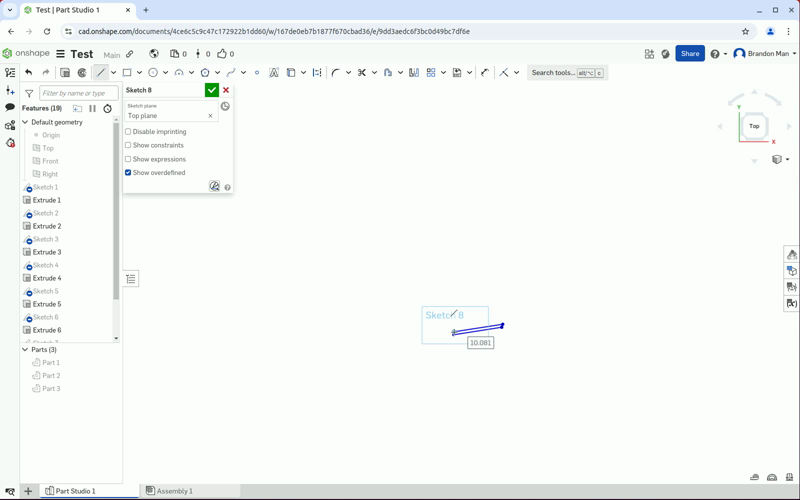
mouse_move(484, 331)
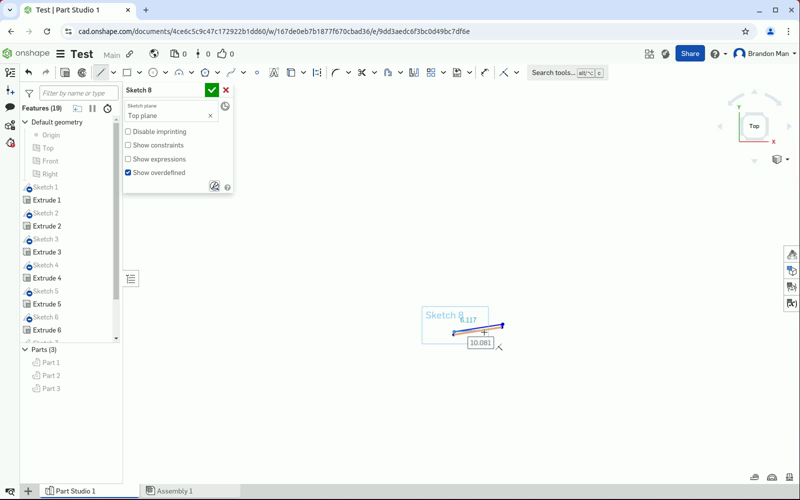
key_down(shift)
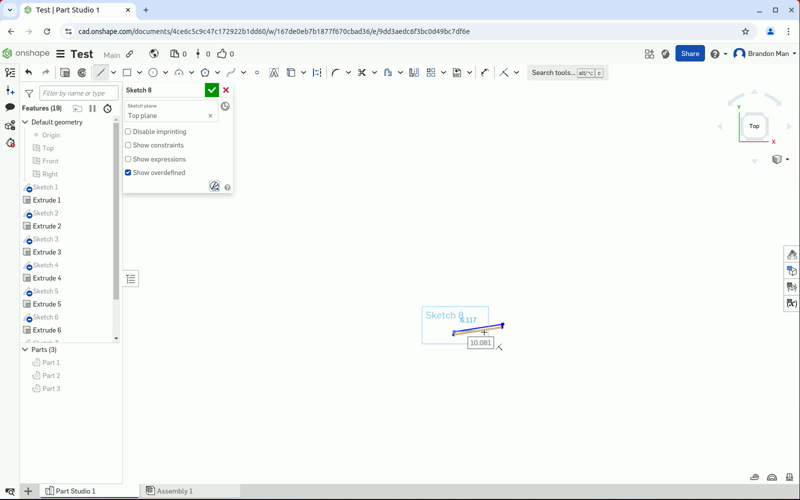
mouse_move(453, 334)
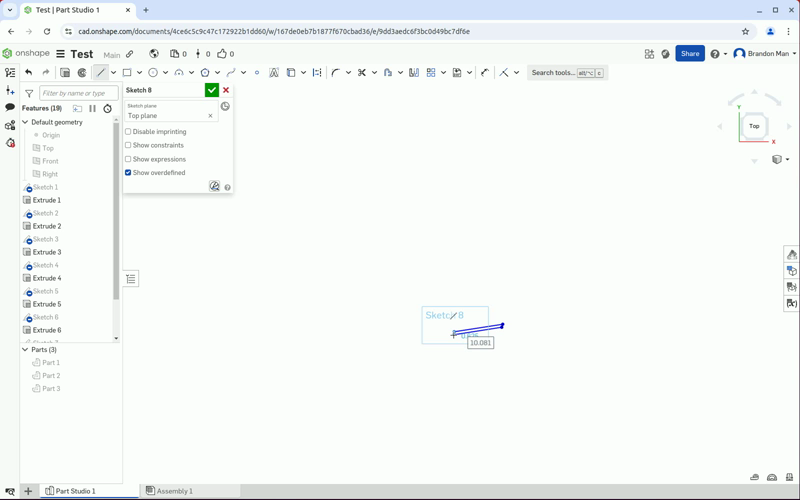
scroll(6)
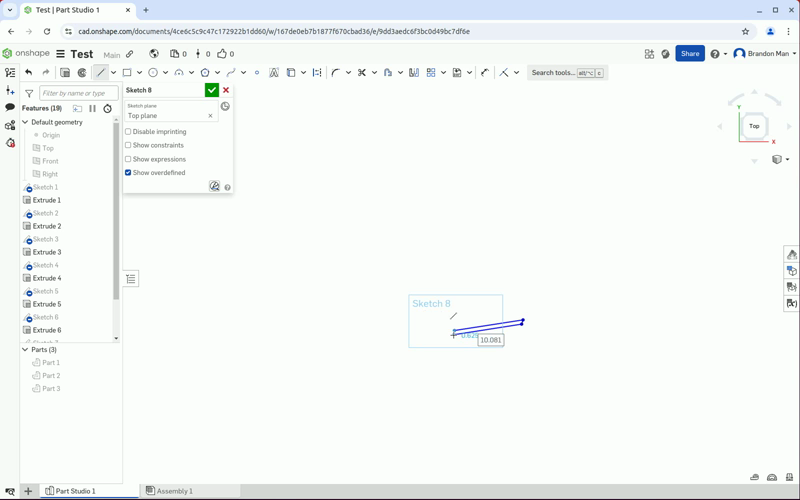
scroll(6)
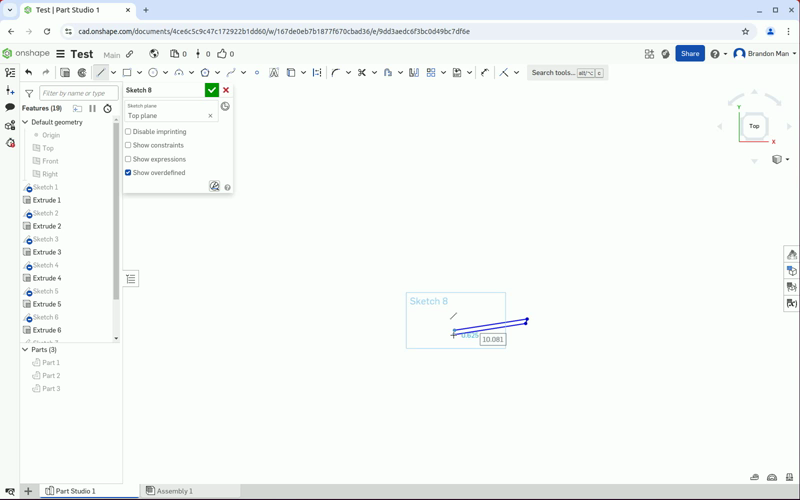
scroll(6)
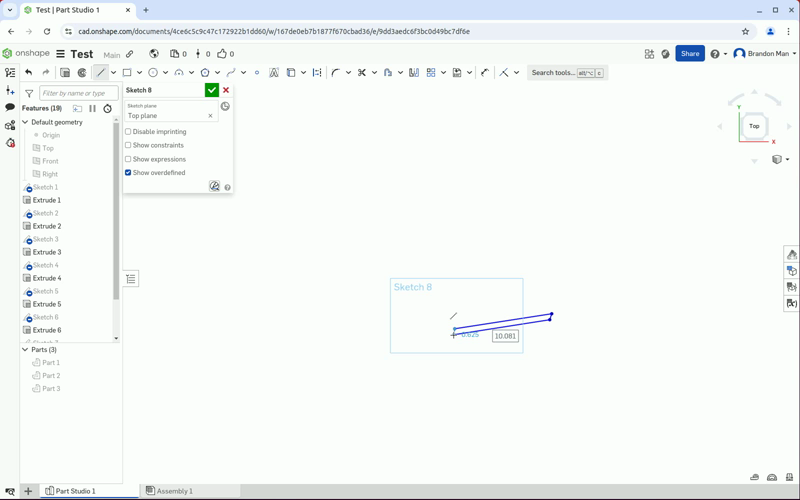
scroll(6)
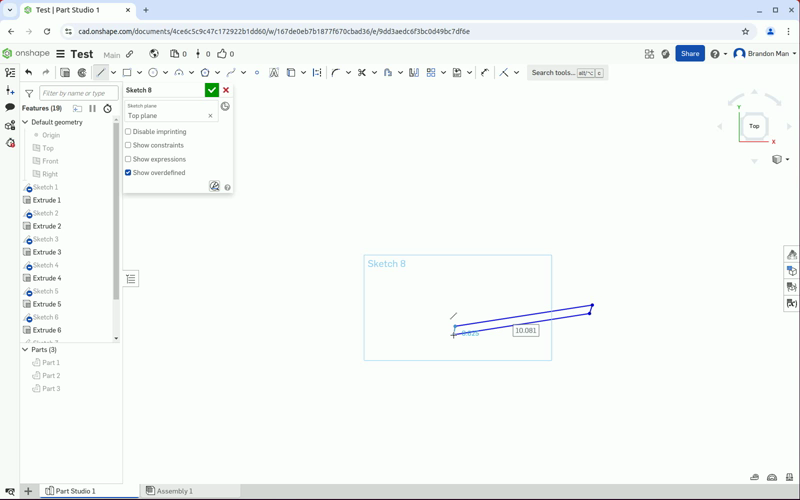
scroll(6)
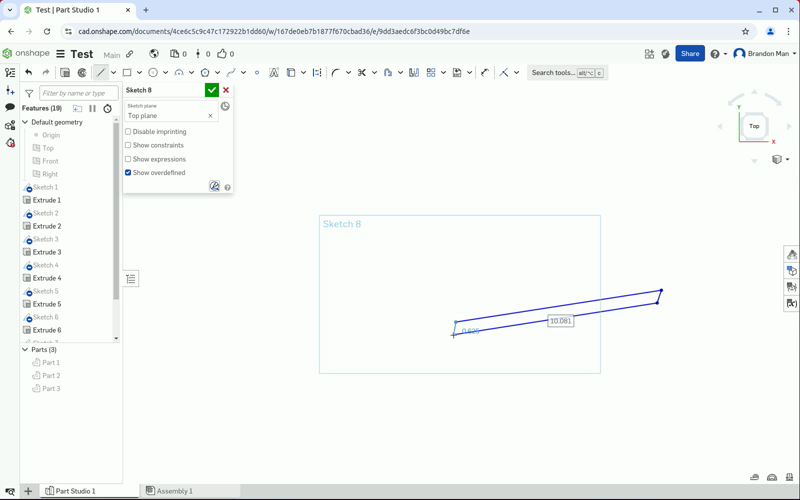
scroll(6)
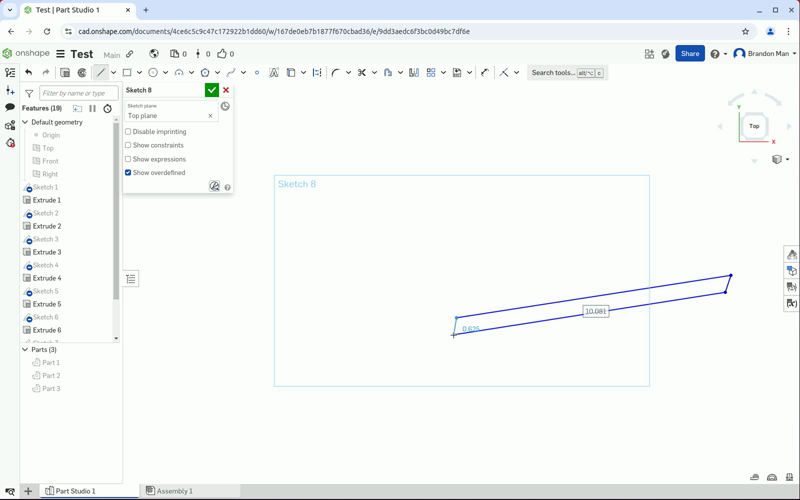
scroll(6)
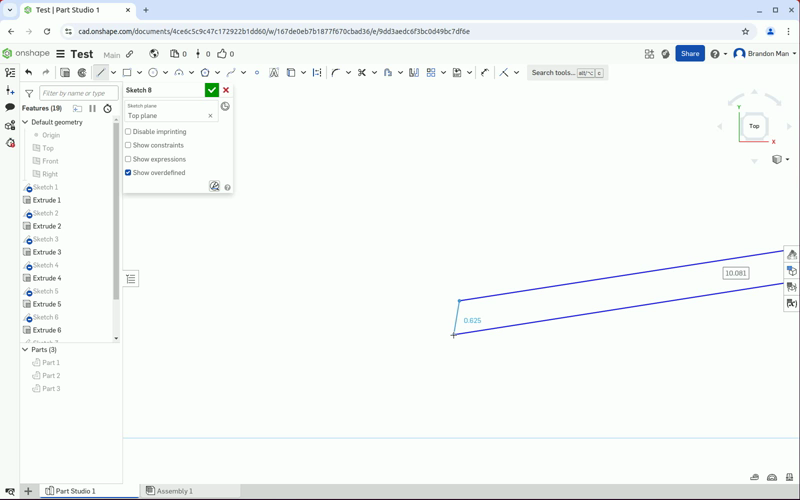
key_up(shift)
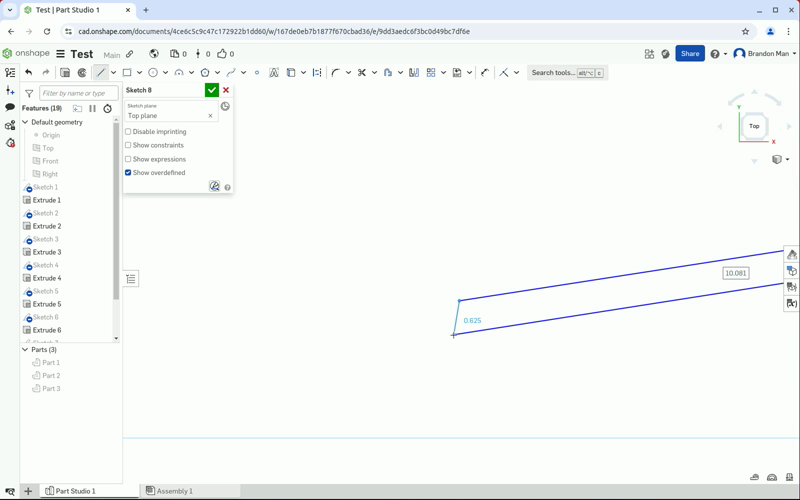
click(453, 334)
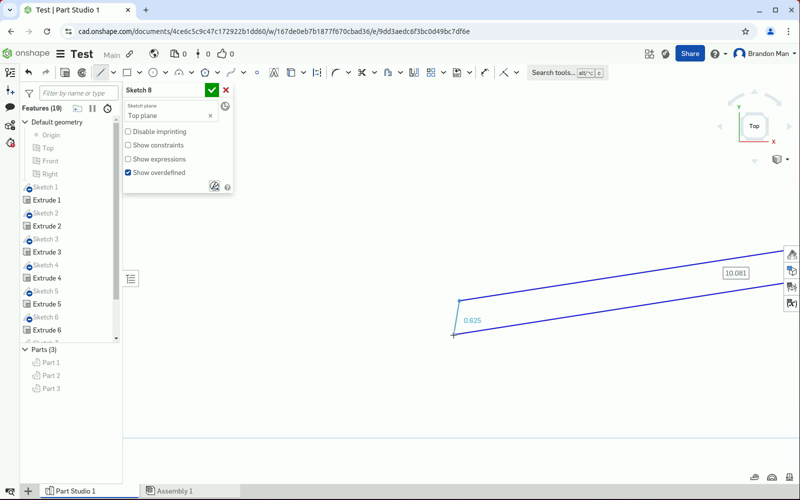
scroll(-6)
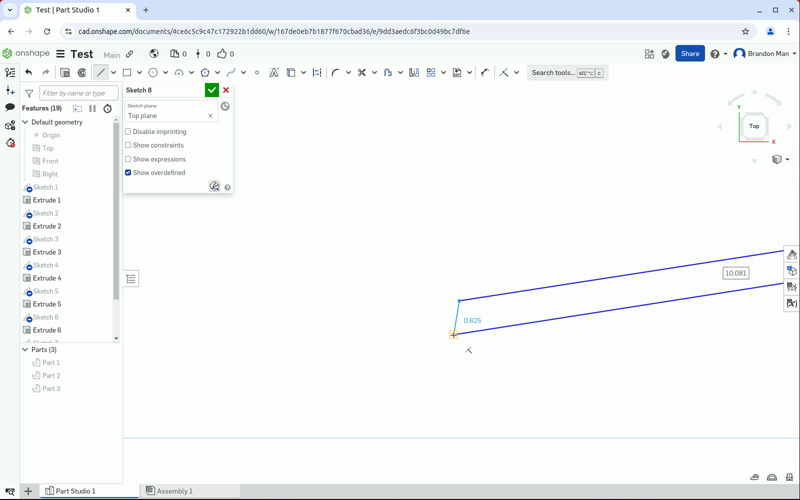
scroll(-6)
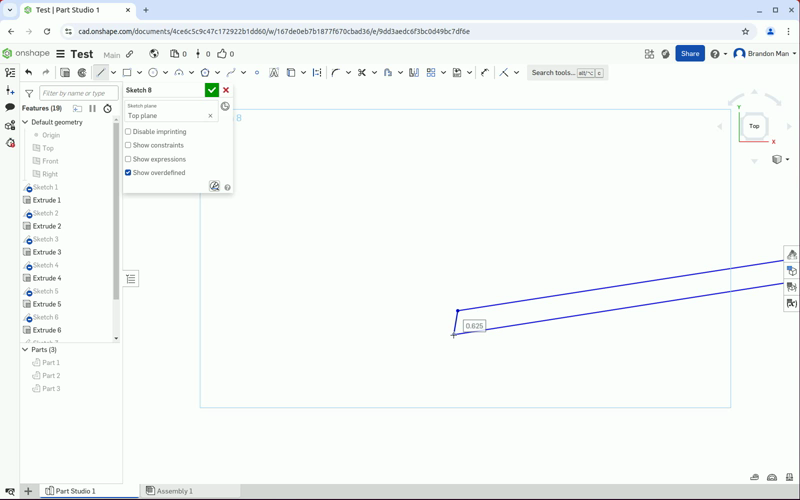
scroll(-6)
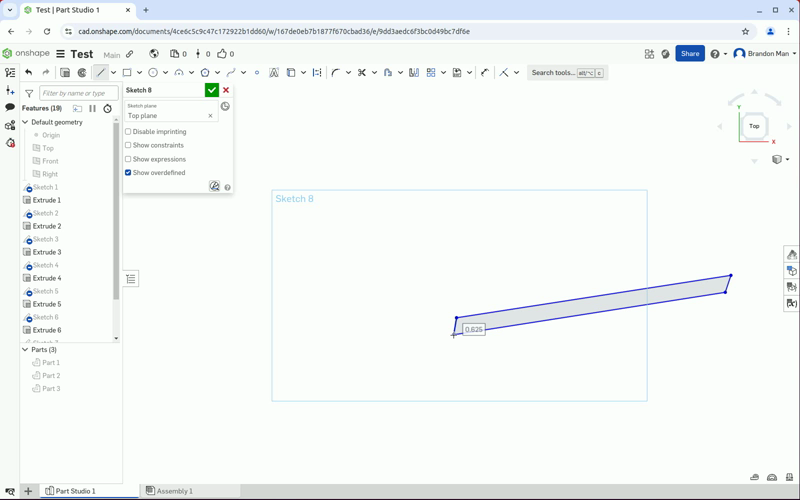
scroll(-6)
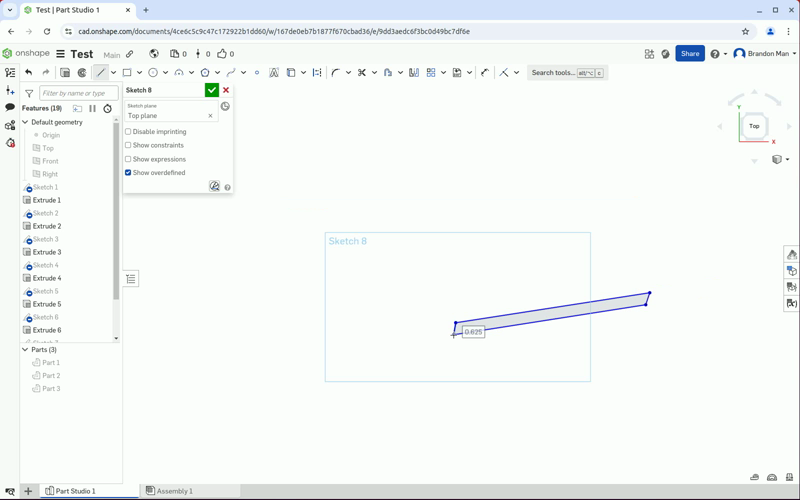
scroll(-6)
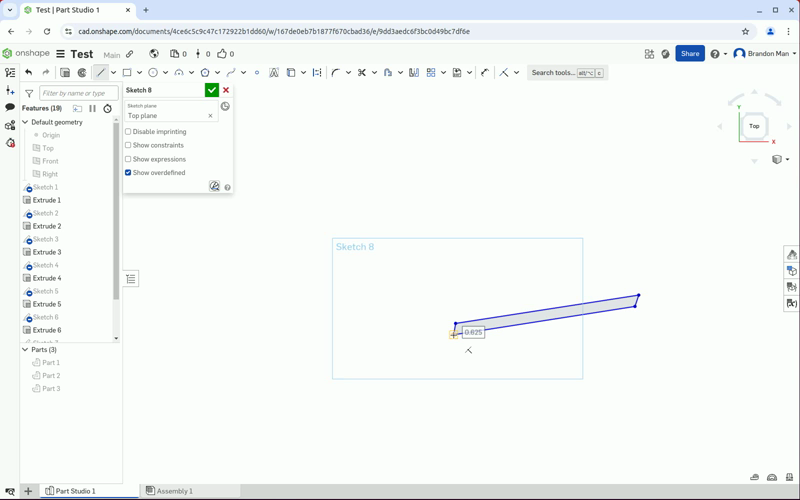
scroll(-6)
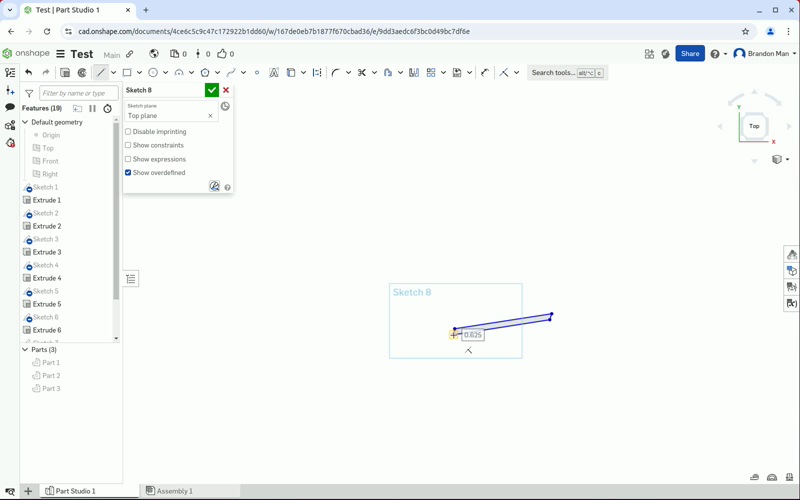
scroll(-6)
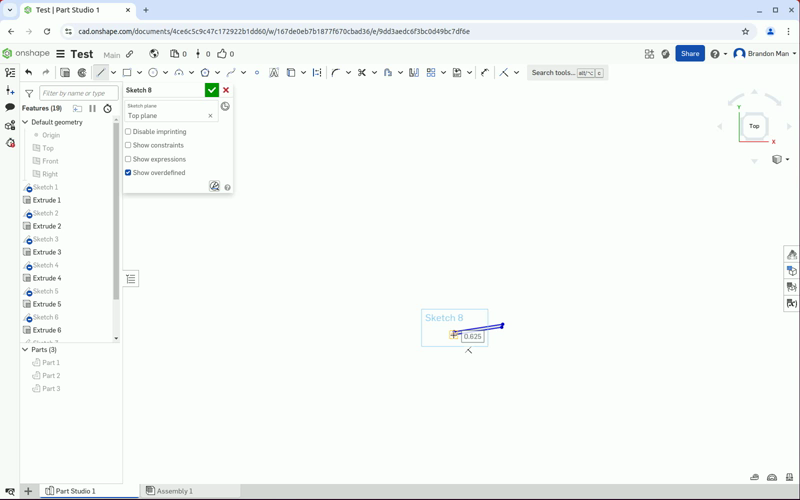
key(esc)
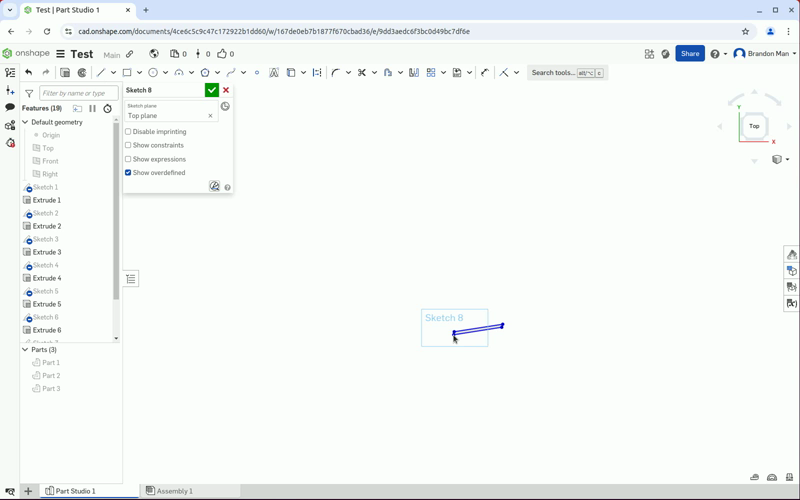
mouse_move(470, 331)
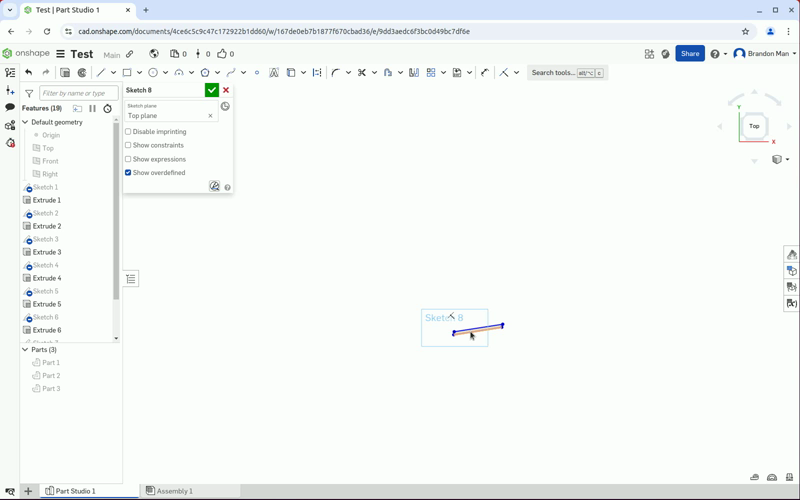
scroll(6)
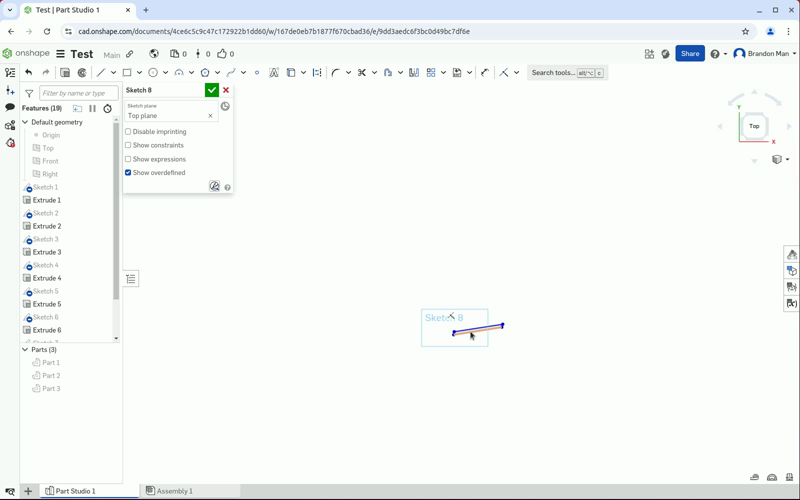
scroll(6)
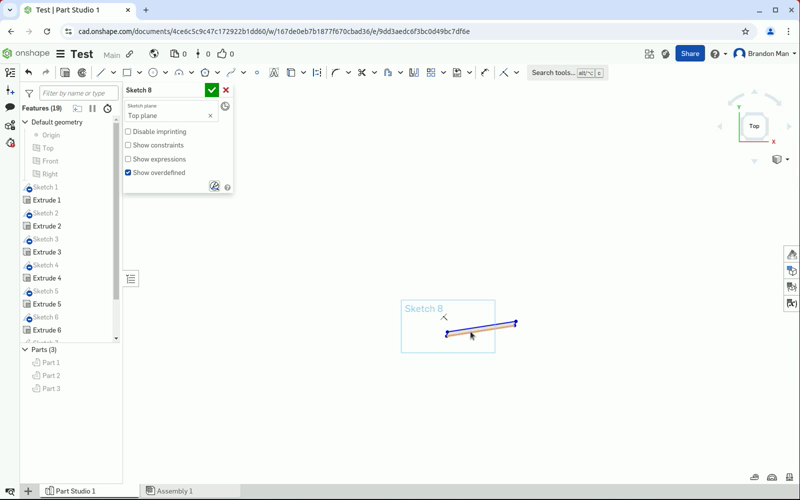
scroll(6)
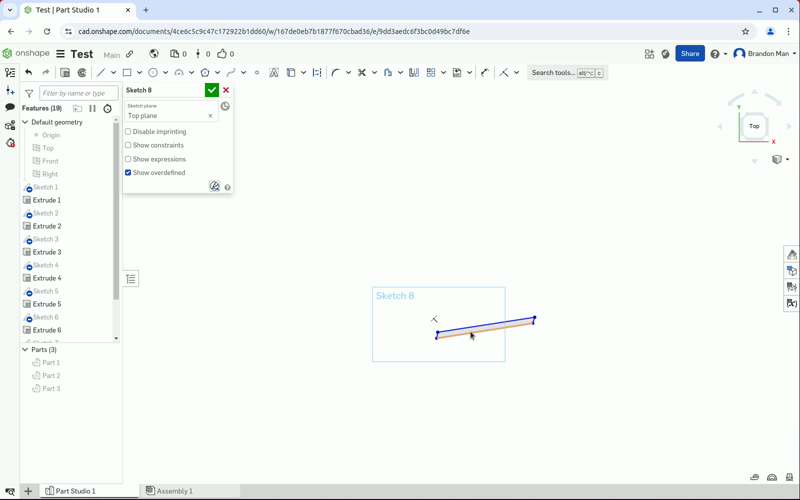
scroll(6)
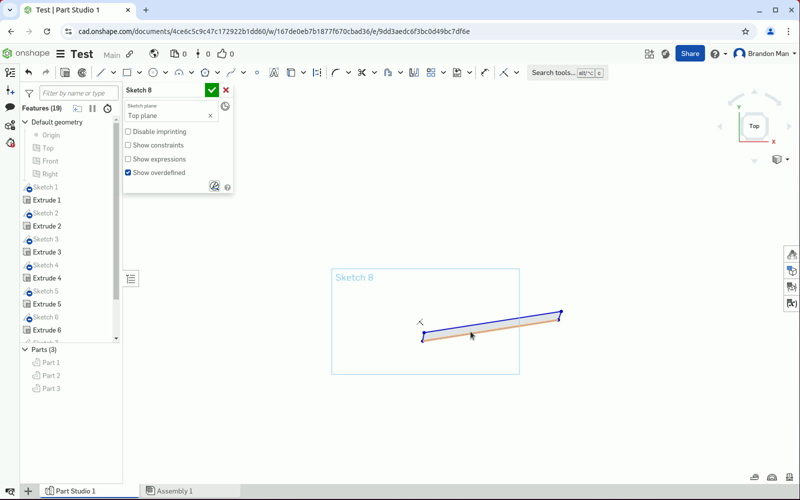
scroll(6)
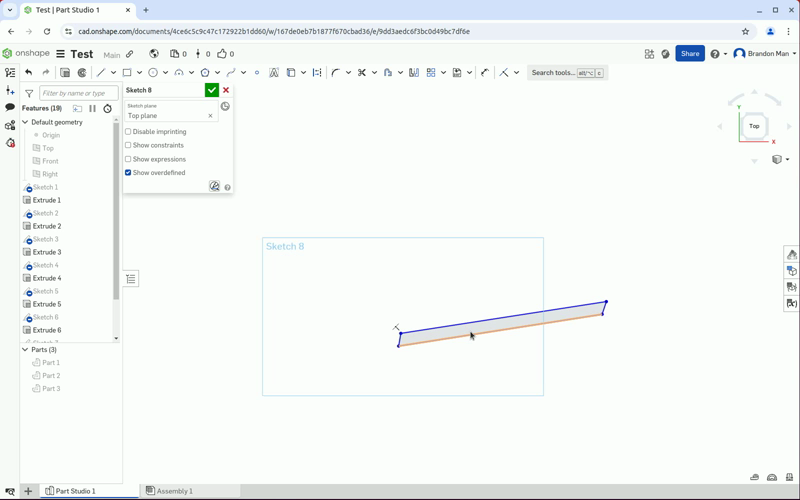
scroll(6)
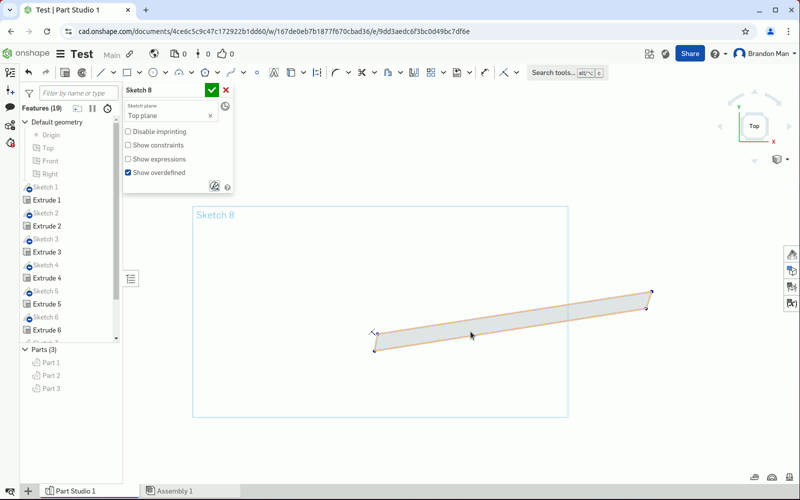
scroll(6)
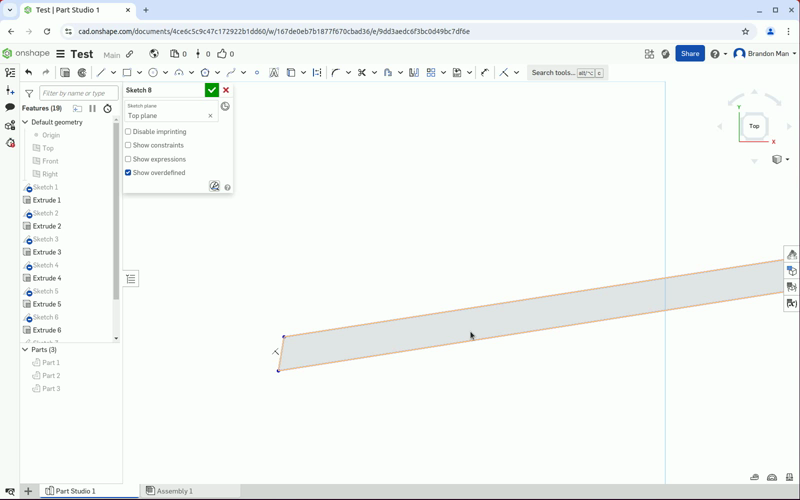
click(470, 331)
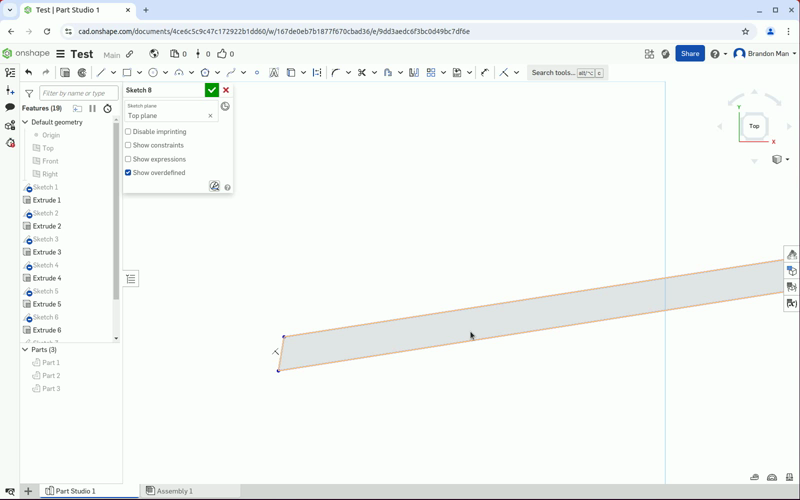
scroll(-6)
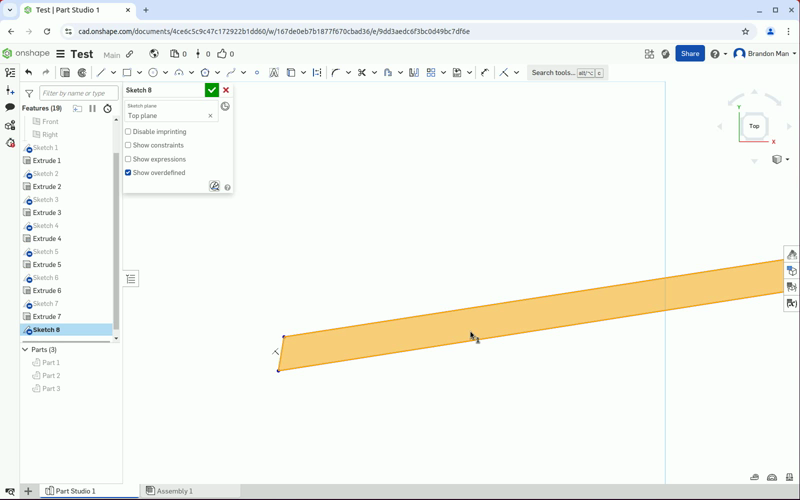
scroll(-6)
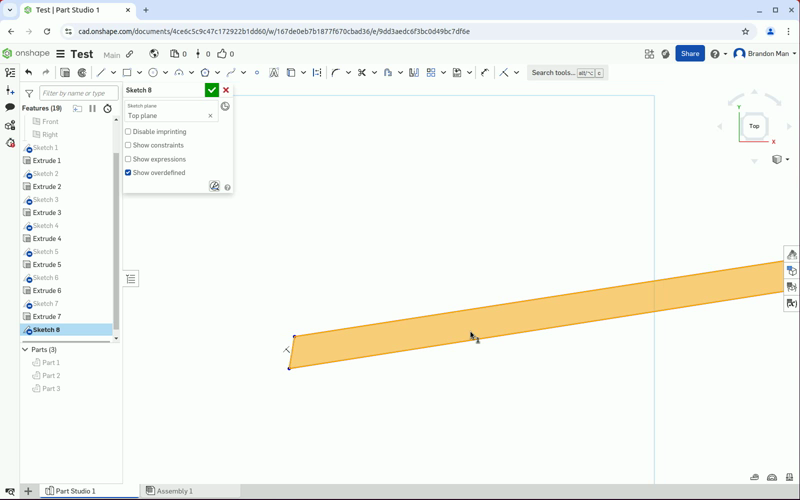
scroll(-6)
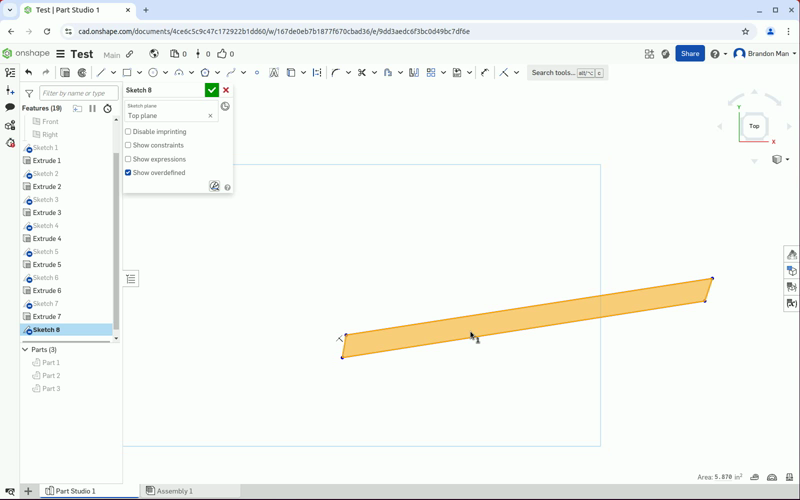
scroll(-6)
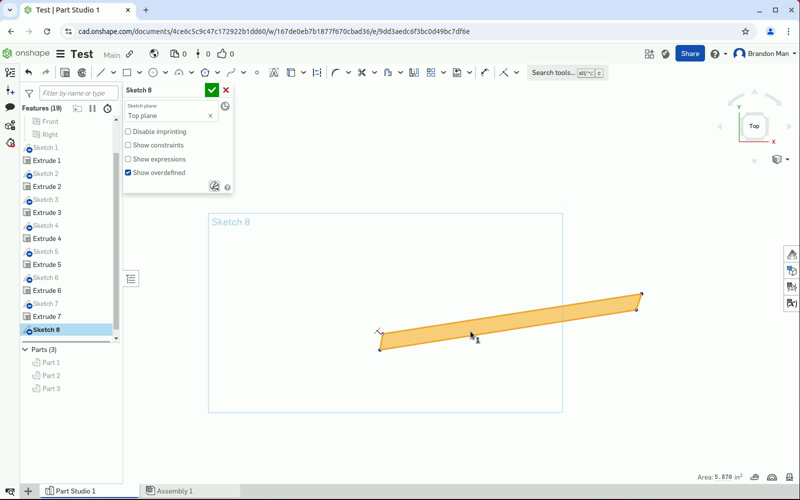
scroll(-6)
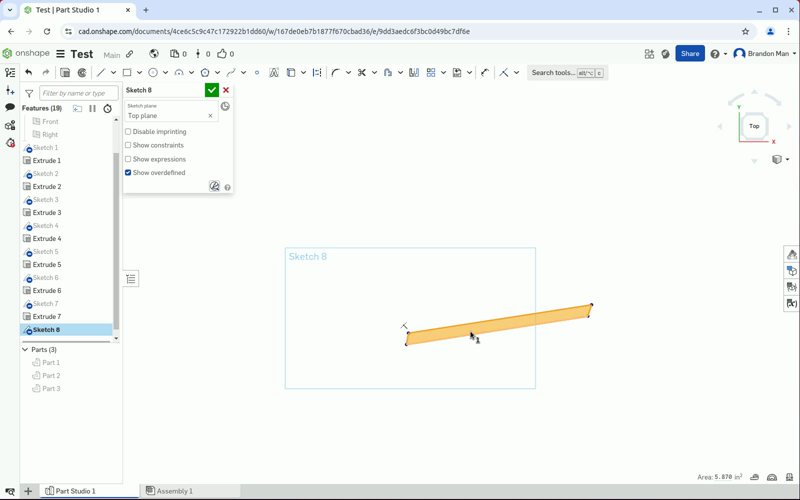
scroll(-6)
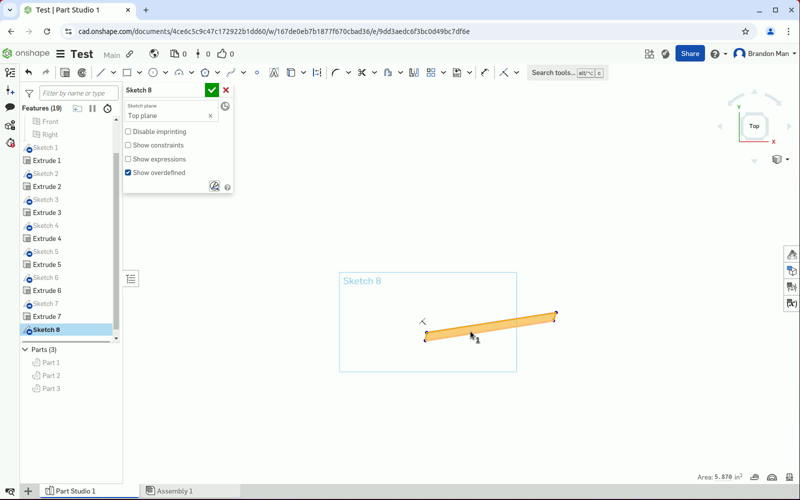
scroll(-6)
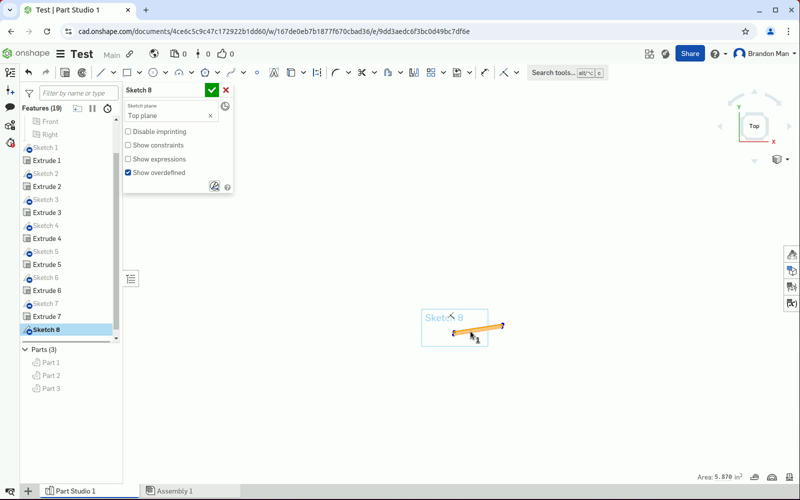
mouse_move(73, 352)
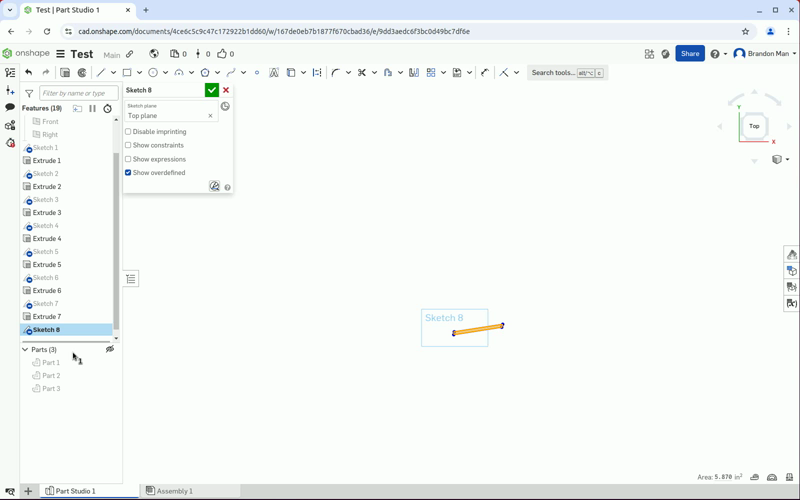
key(shift+y)
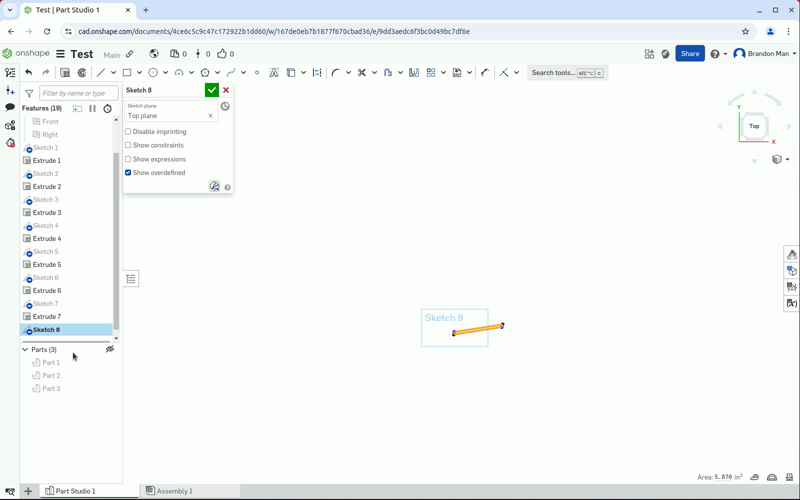
key(shift+e)
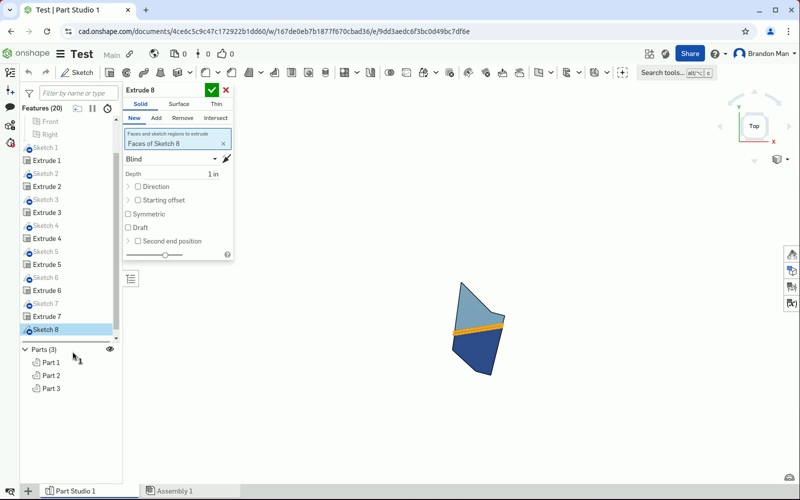
mouse_move(143, 106)
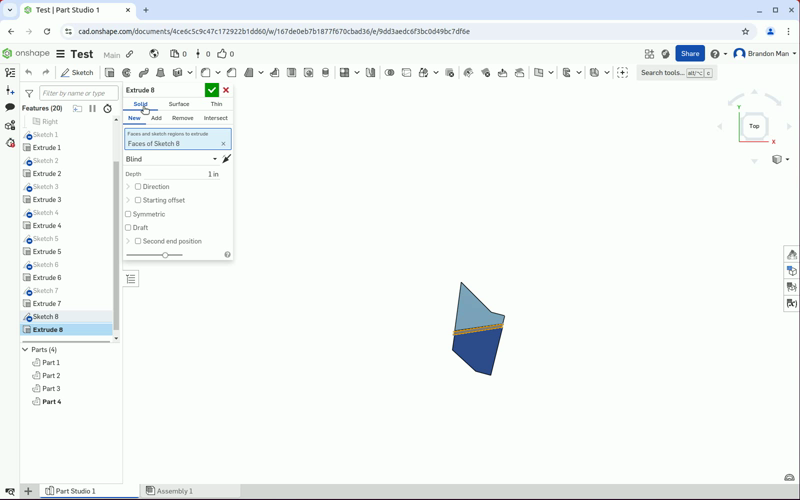
click(143, 106)
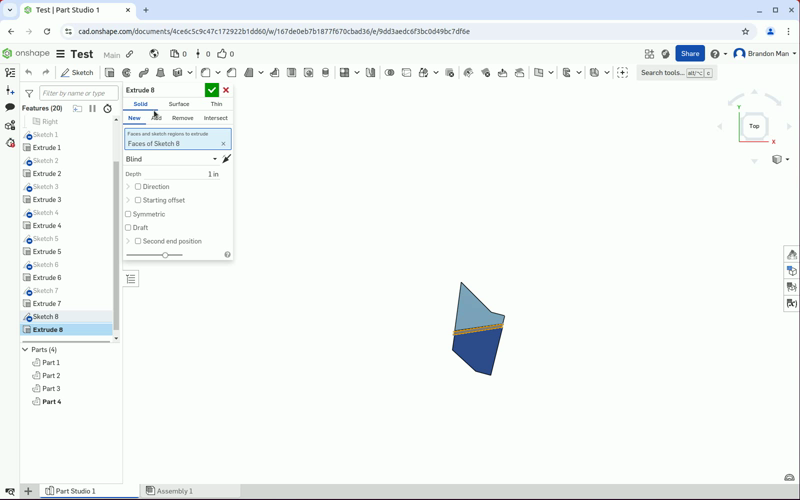
mouse_move(186, 120)
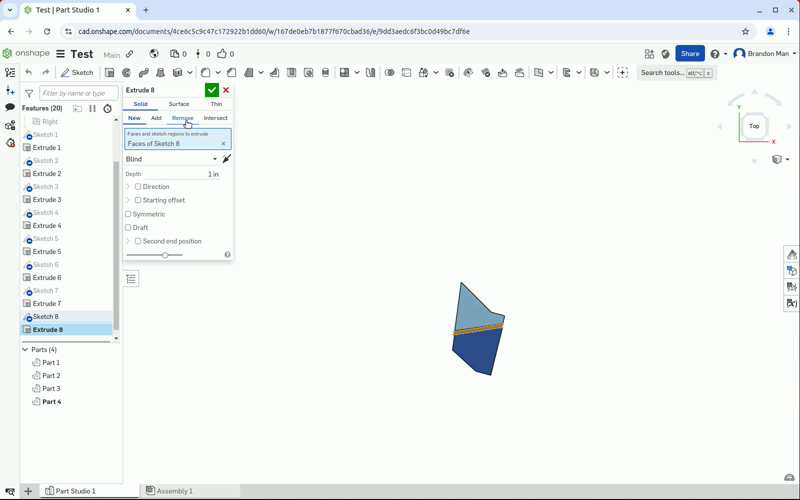
click(186, 120)
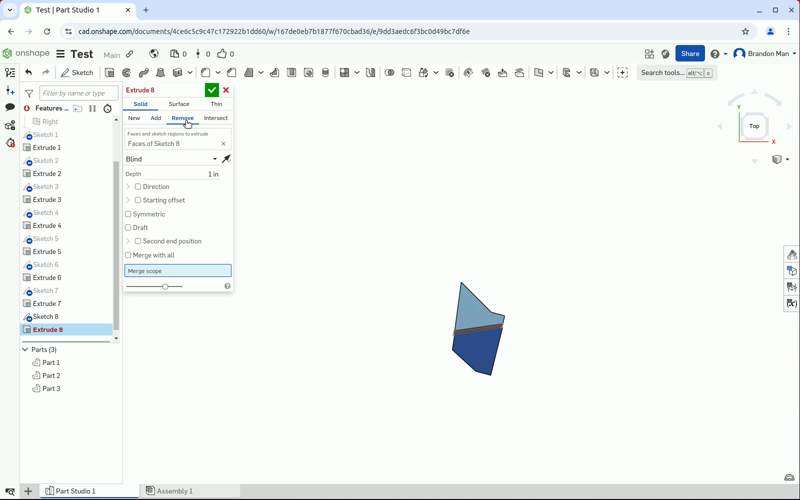
key(tab, 4)
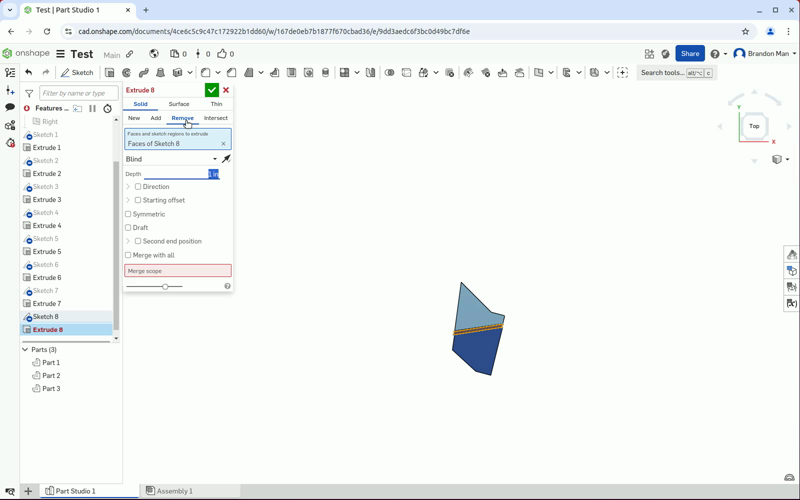
text(0.241)
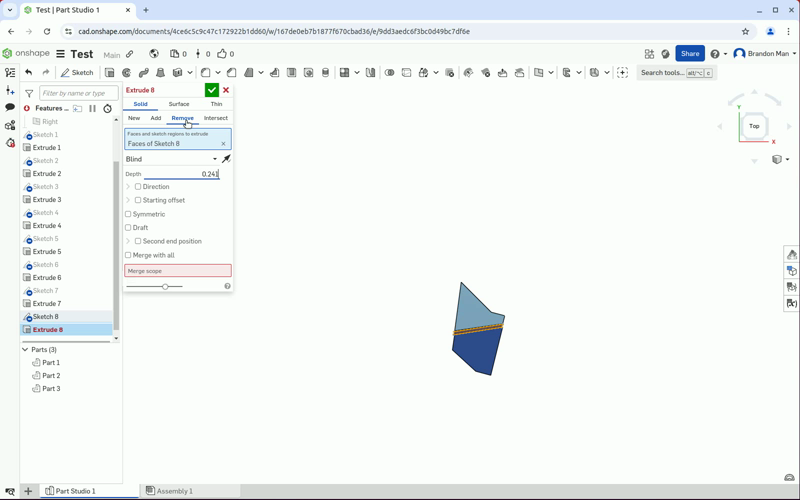
key(tab, 6)
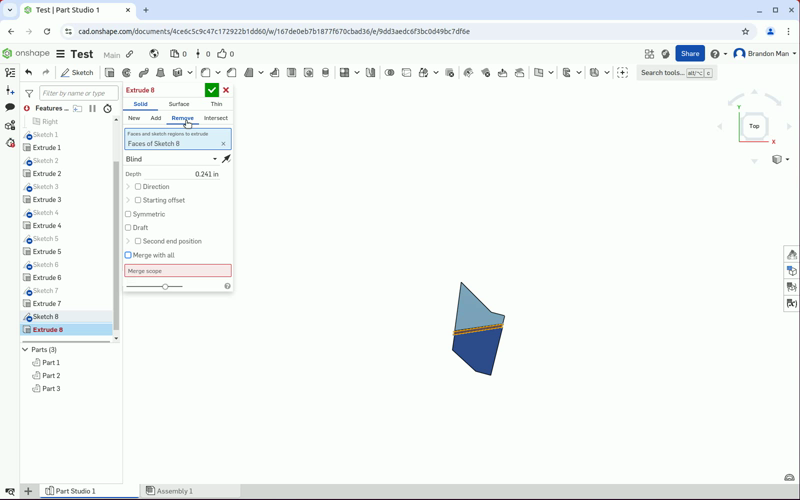
key(space)
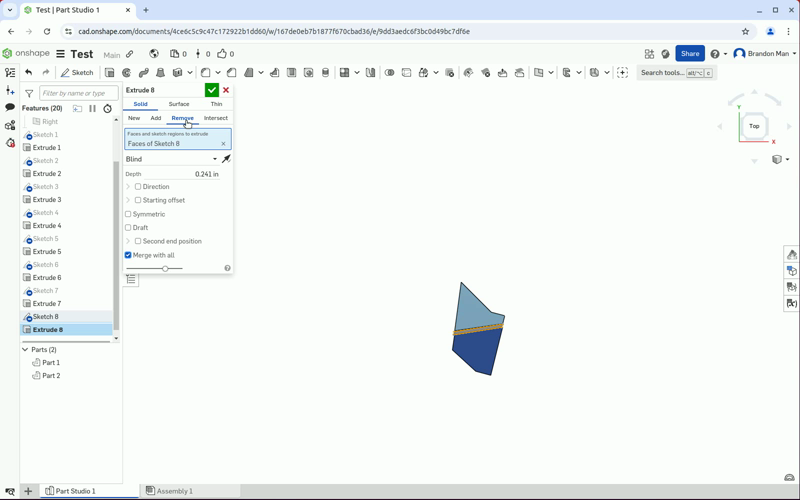
key(enter)
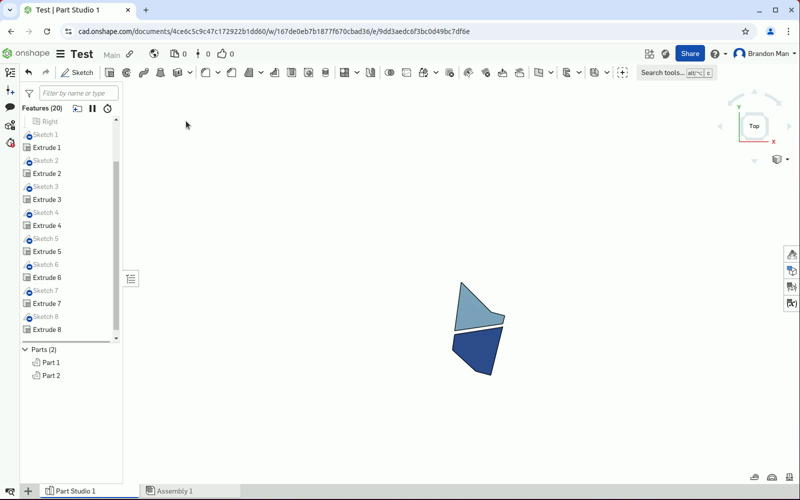
key(shift+h)
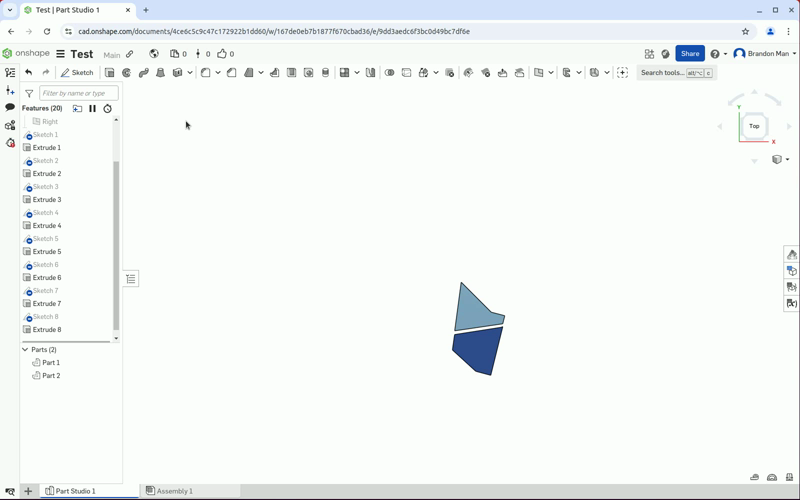
key(shift+h)
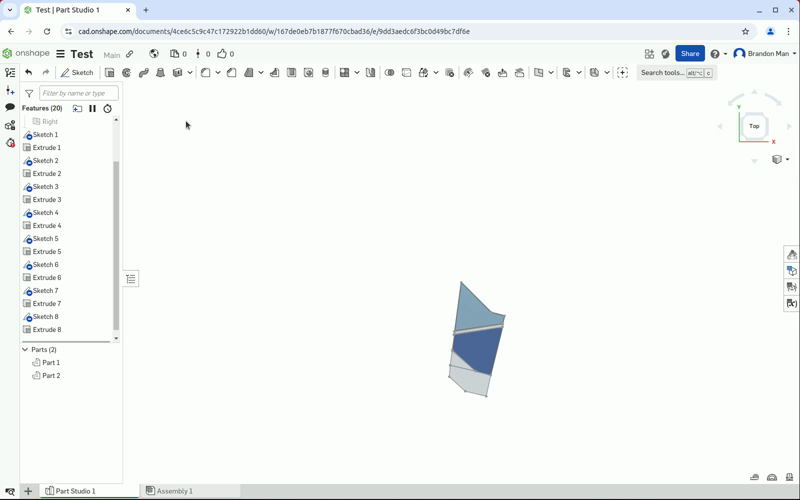
key(shift+7)
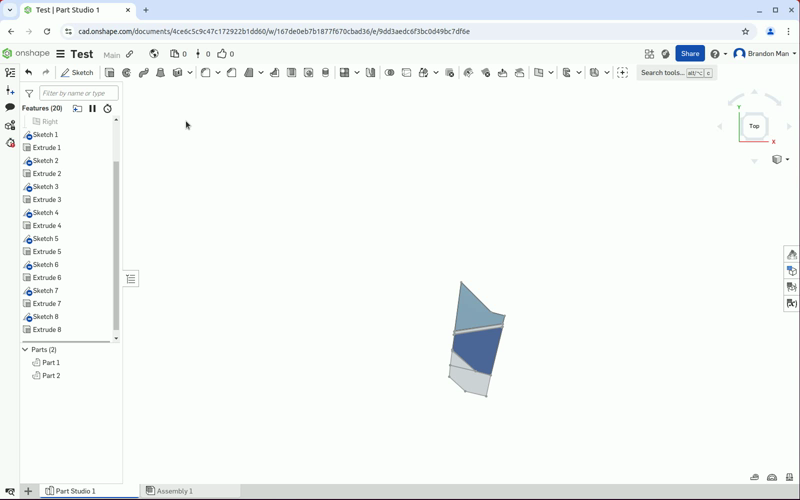
key(up, 3)
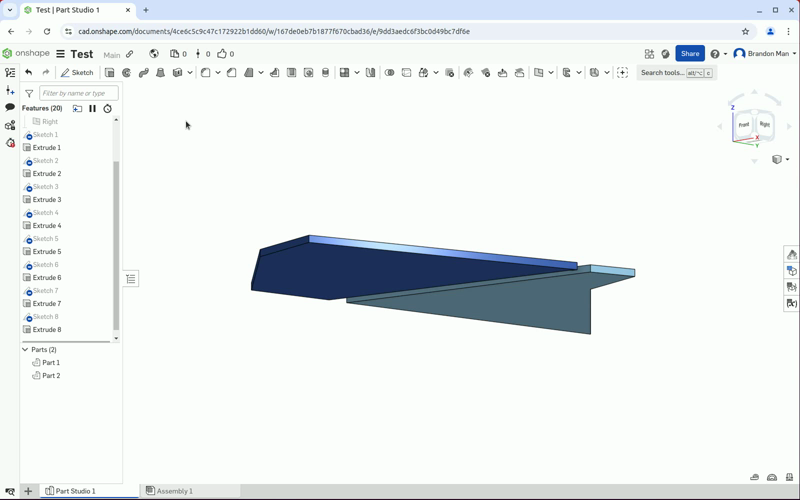
key(left, 3)
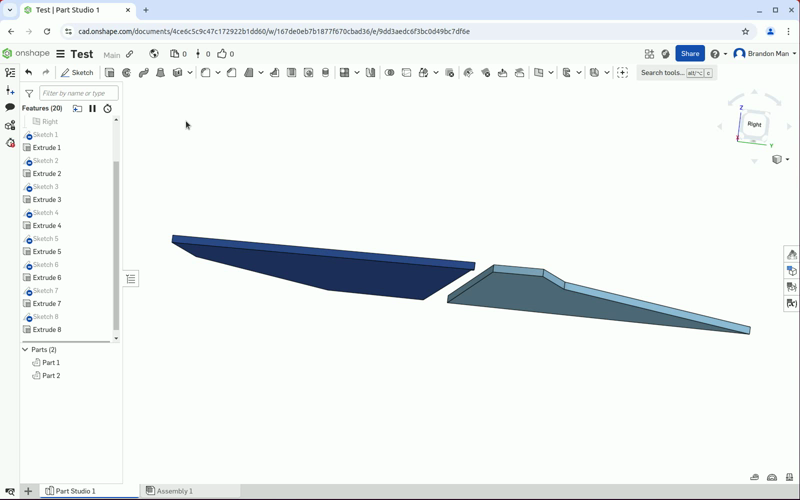
key(right, 3)
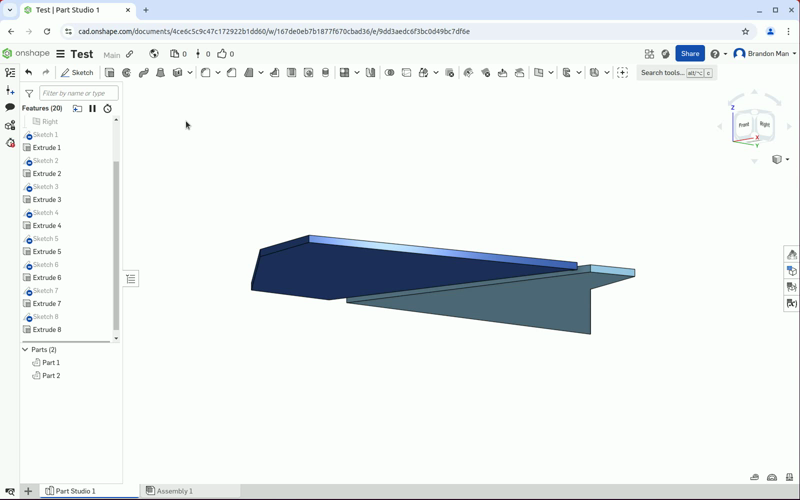
key(down, 3)
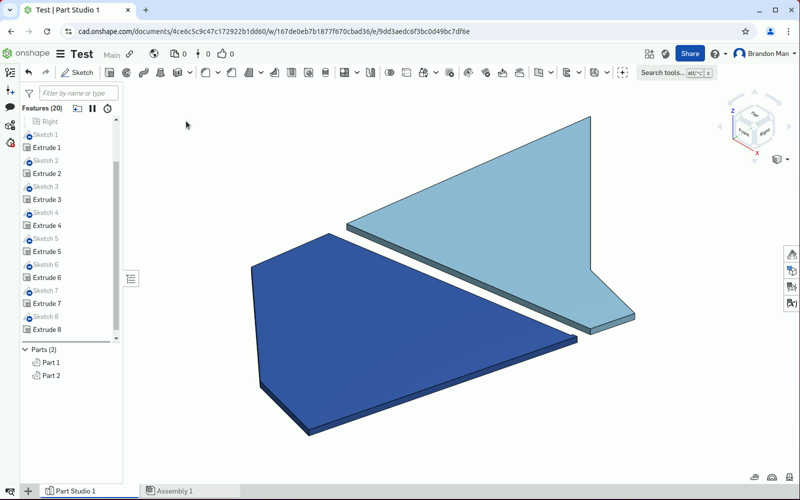
mouse_move(69, 137)
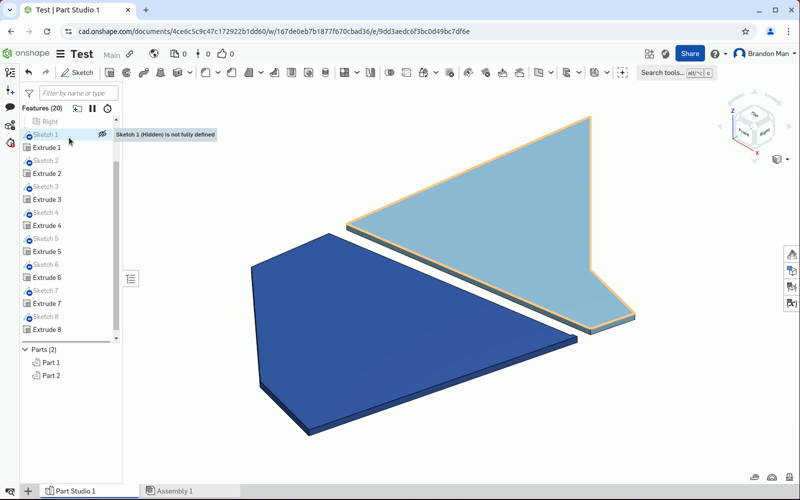
click(69, 137)